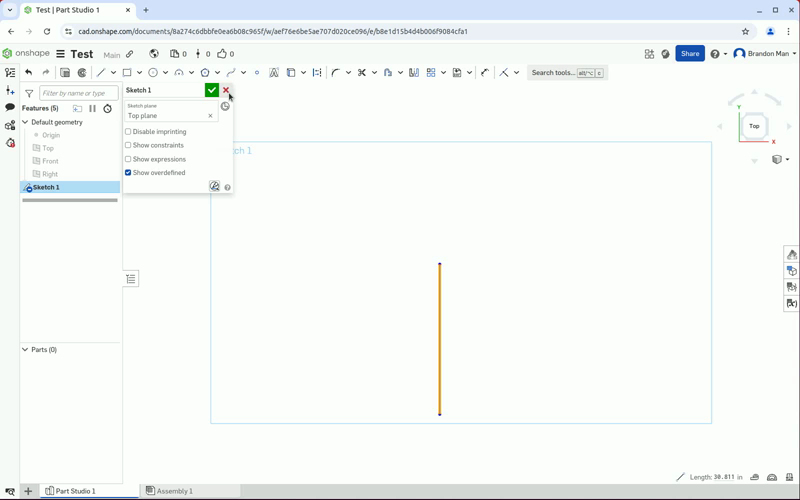
key(shift+h)
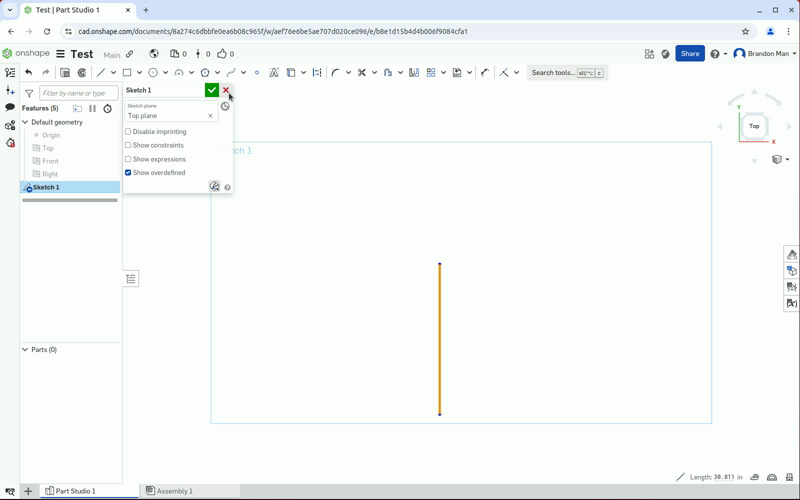
key(shift+s)
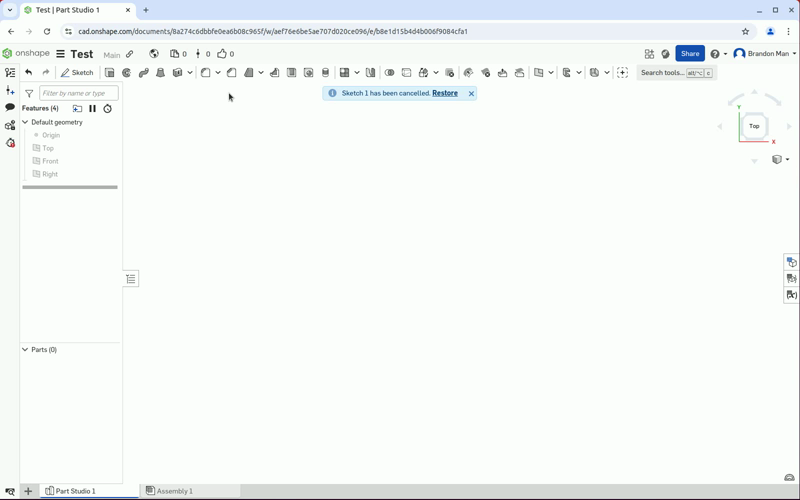
mouse_move(73, 150)
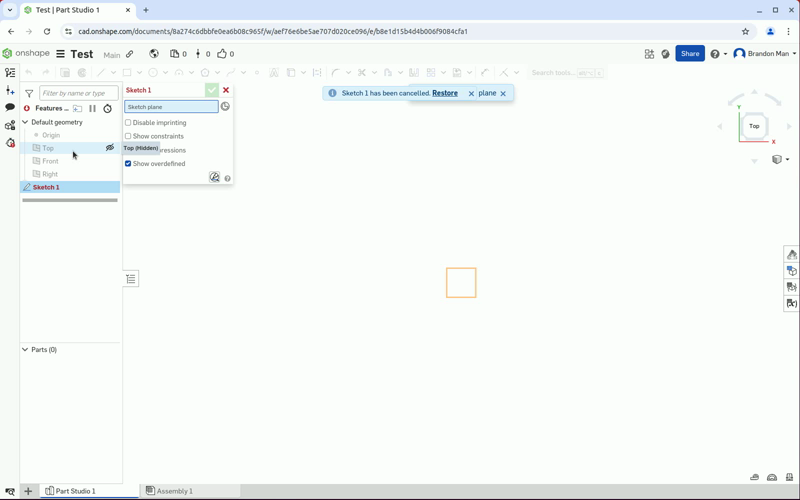
click(73, 150)
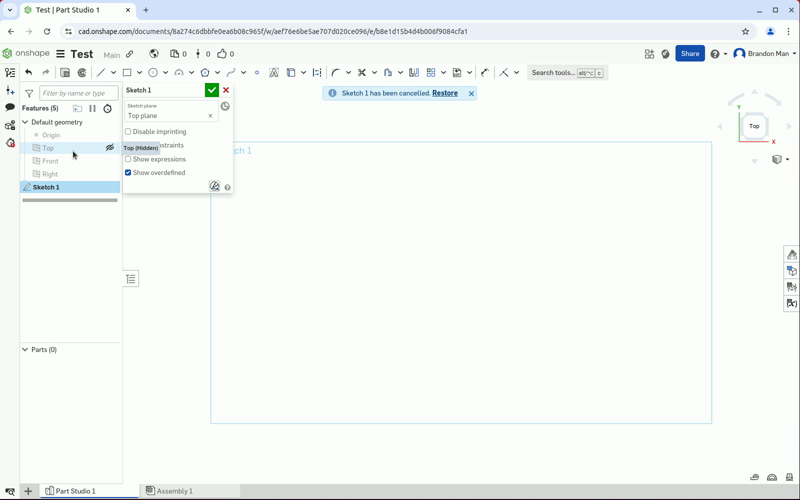
mouse_move(73, 352)
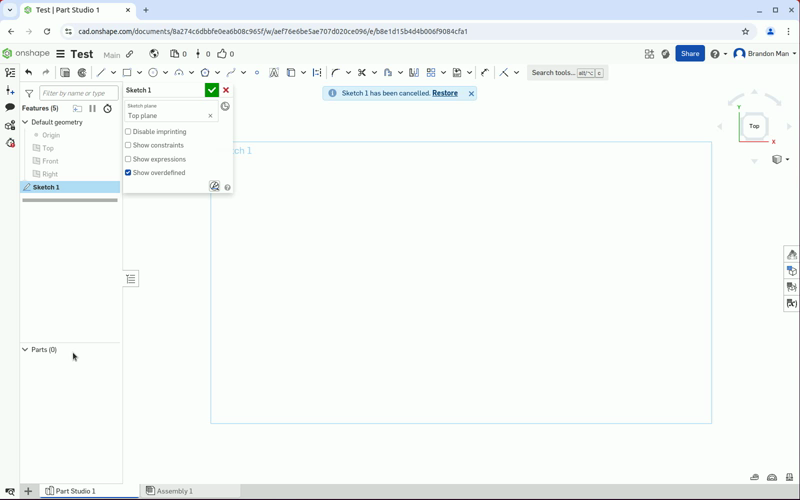
key(y)
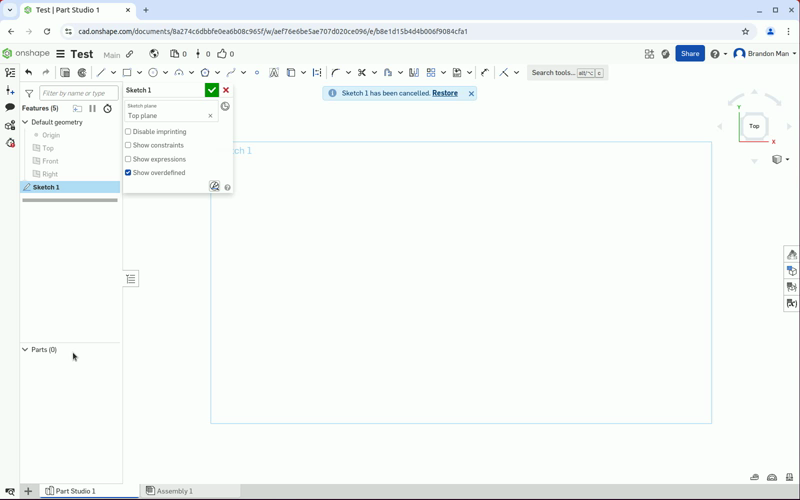
key(c)
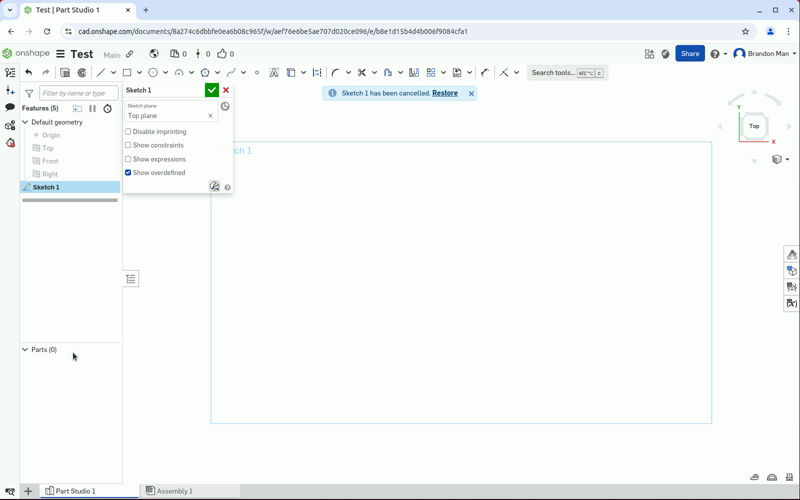
key_down(shift)
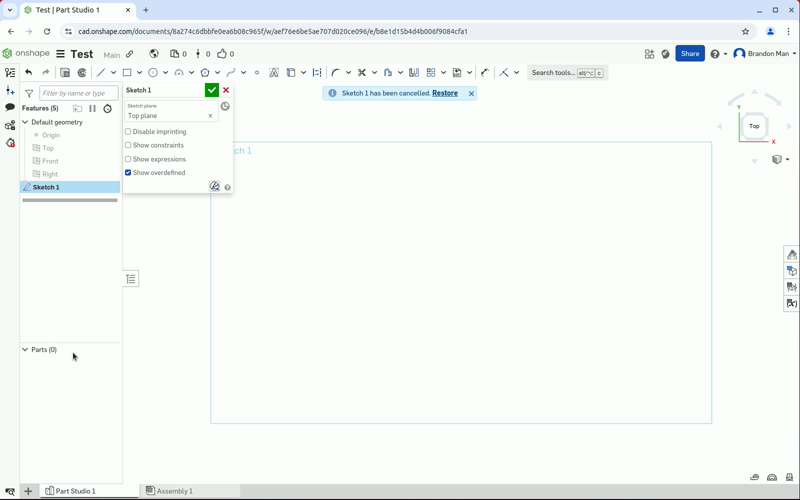
mouse_move(461, 282)
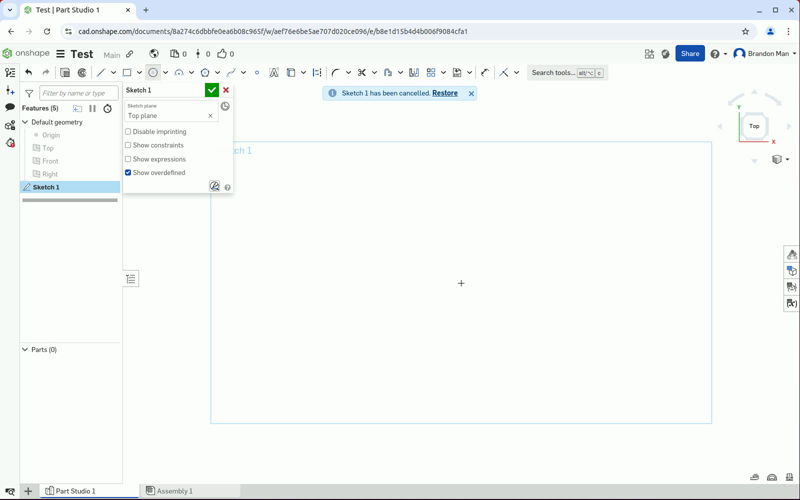
click(461, 282)
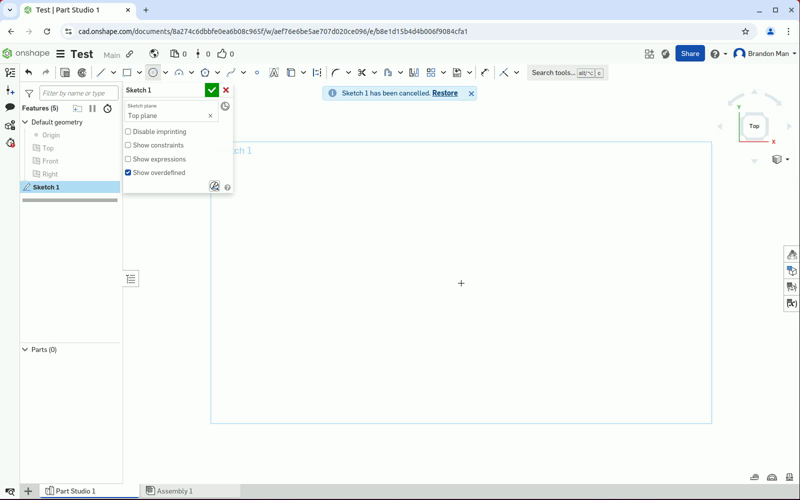
key_up(shift)
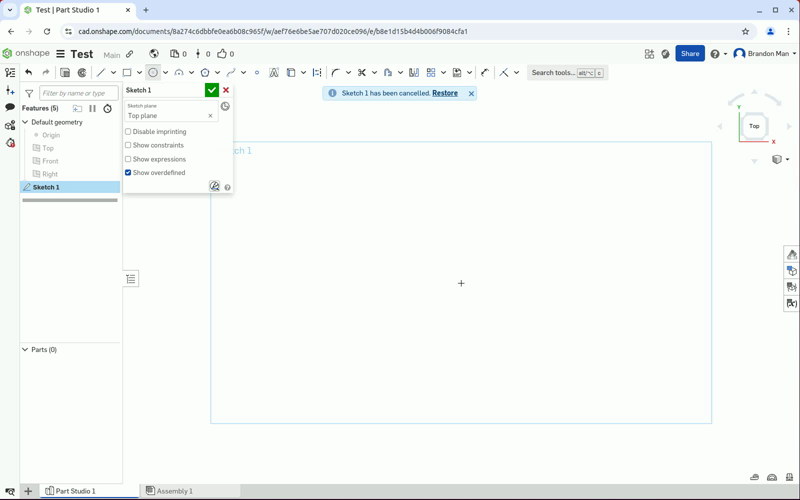
mouse_move(574, 282)
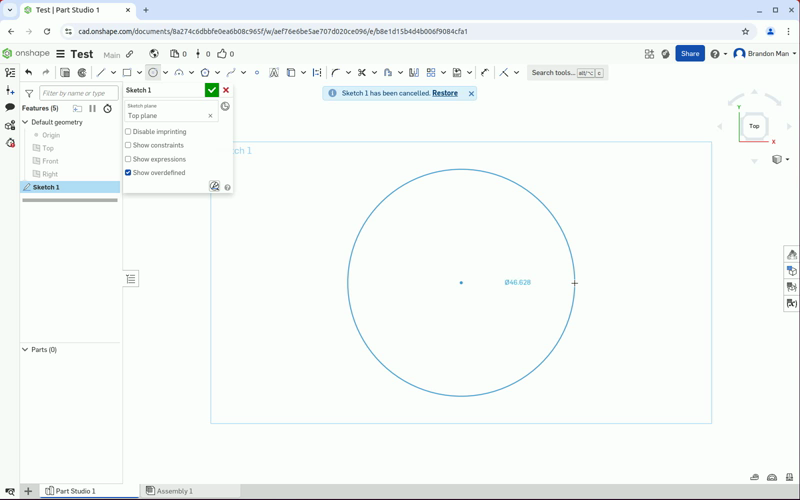
click(574, 282)
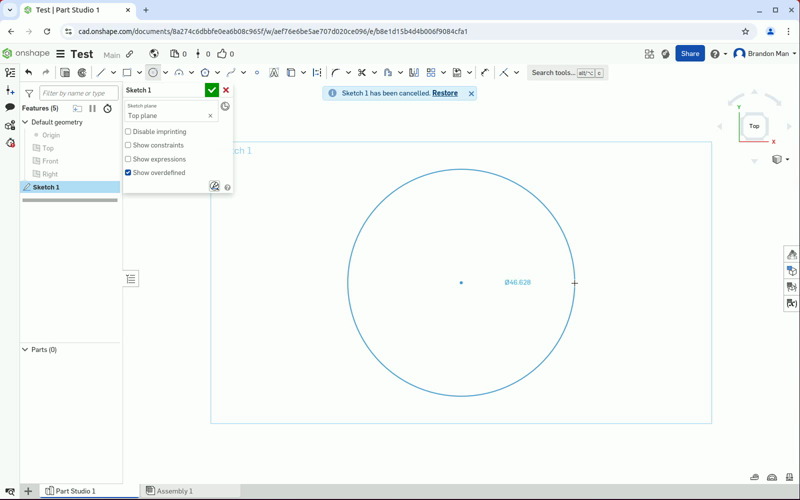
key(esc)
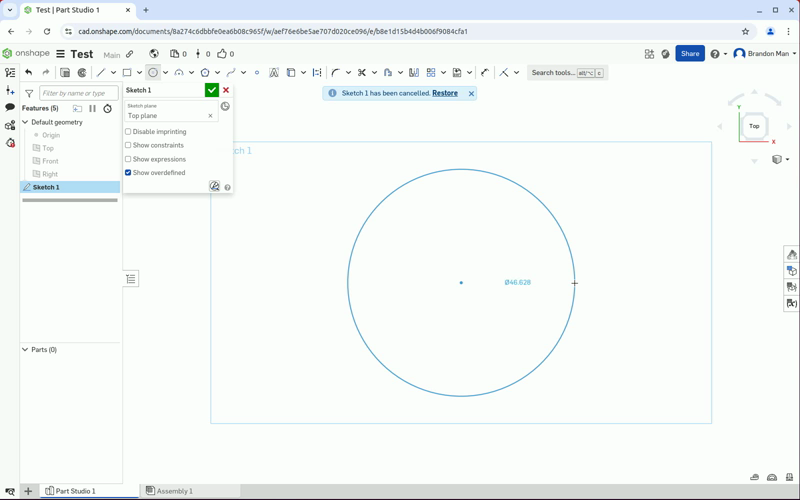
key(a)
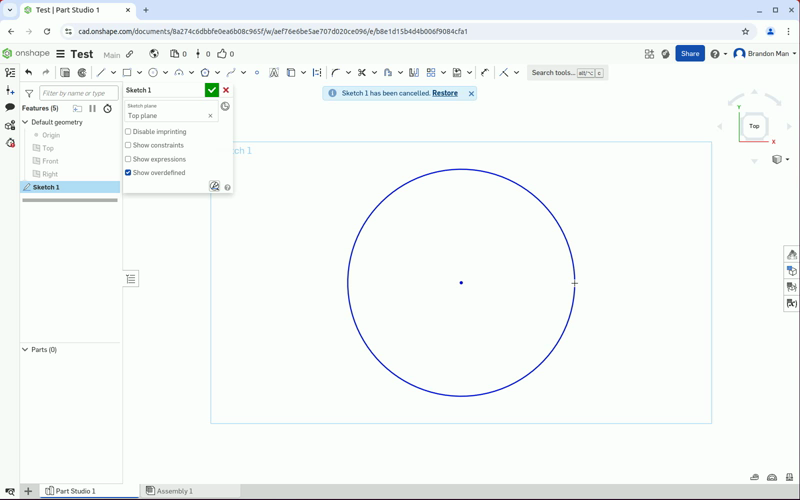
key_down(shift)
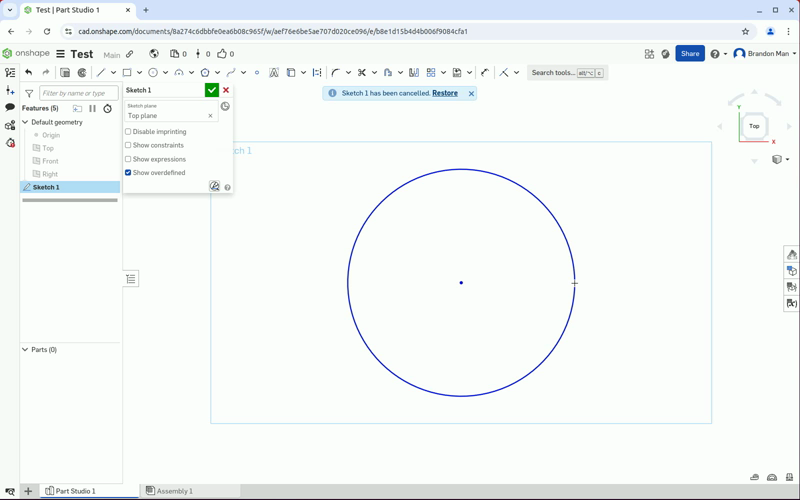
mouse_move(430, 183)
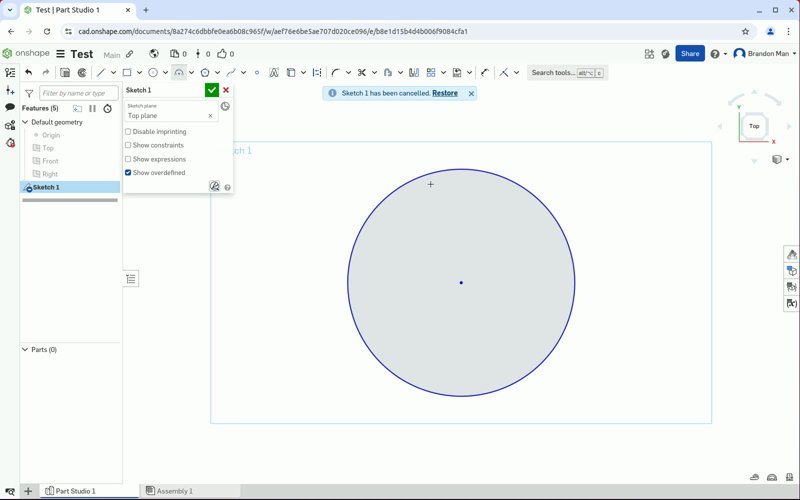
click(430, 183)
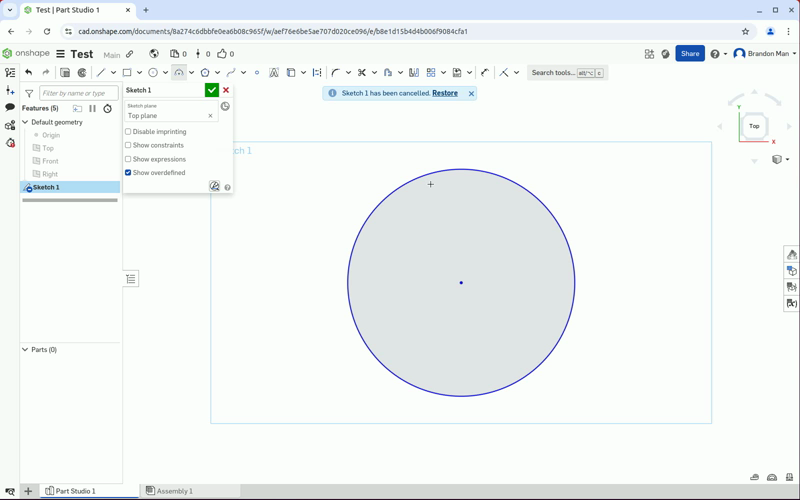
key_up(shift)
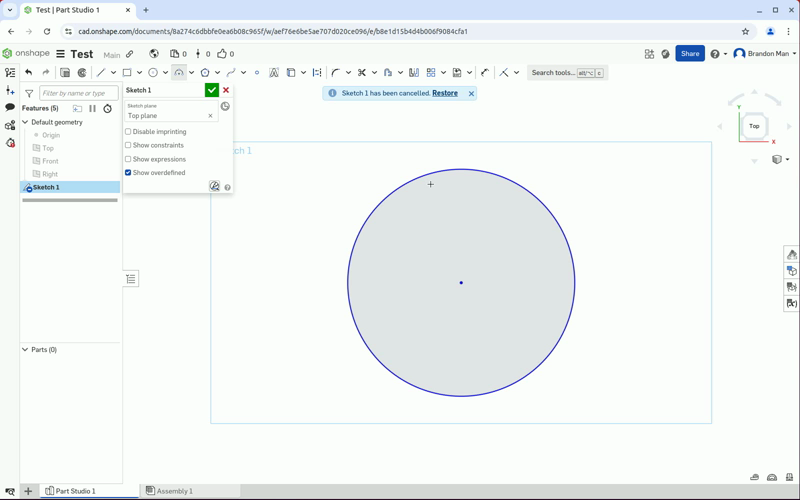
key_down(shift)
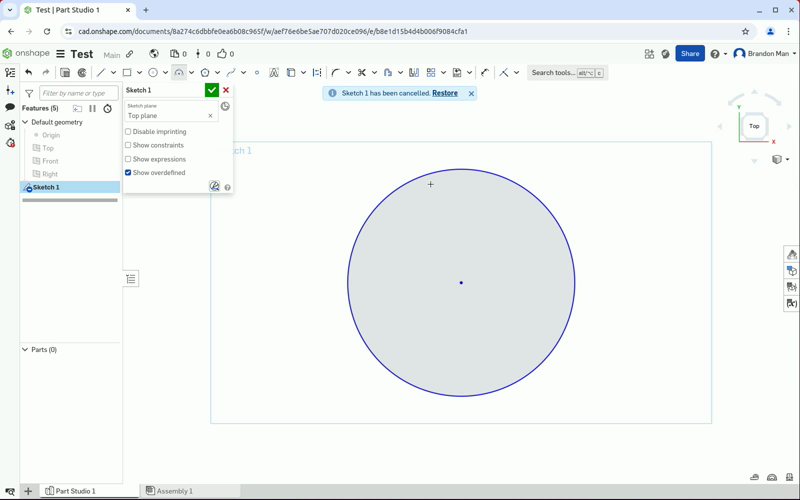
mouse_move(489, 183)
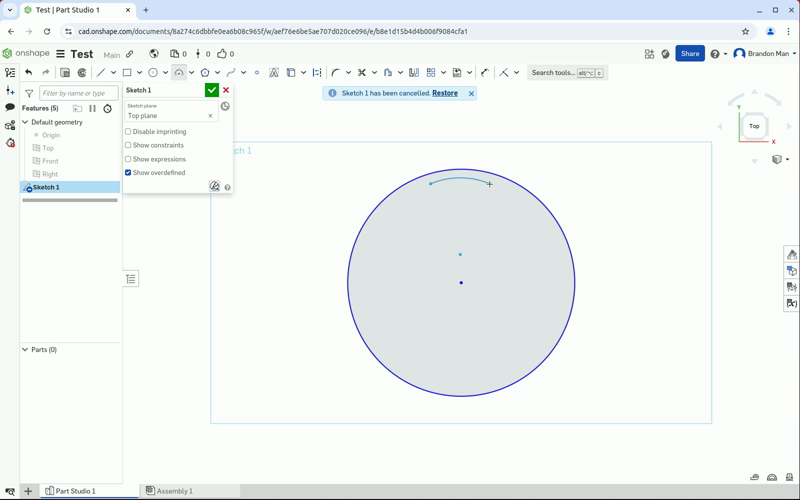
click(489, 183)
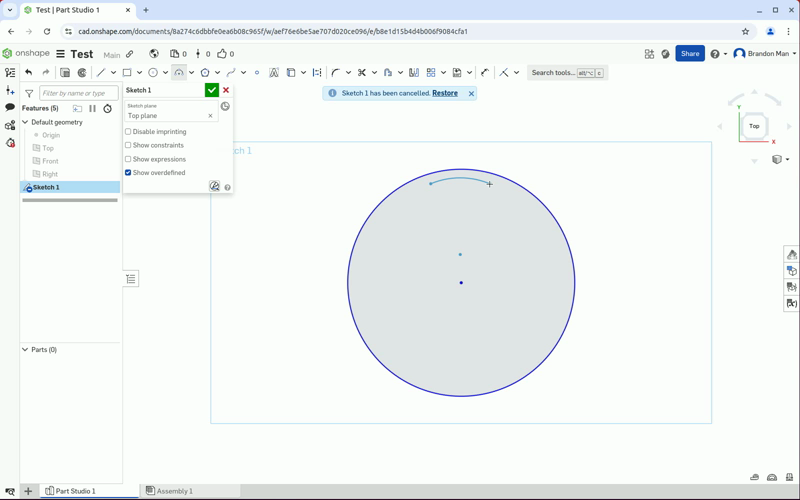
mouse_move(460, 391)
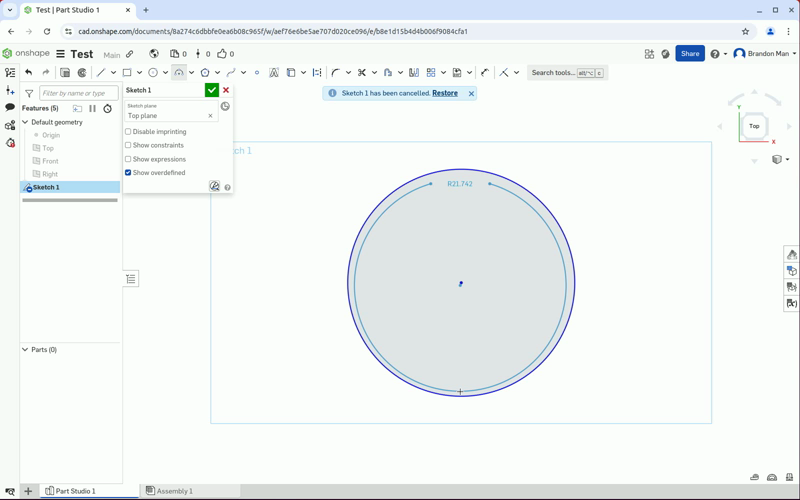
click(460, 391)
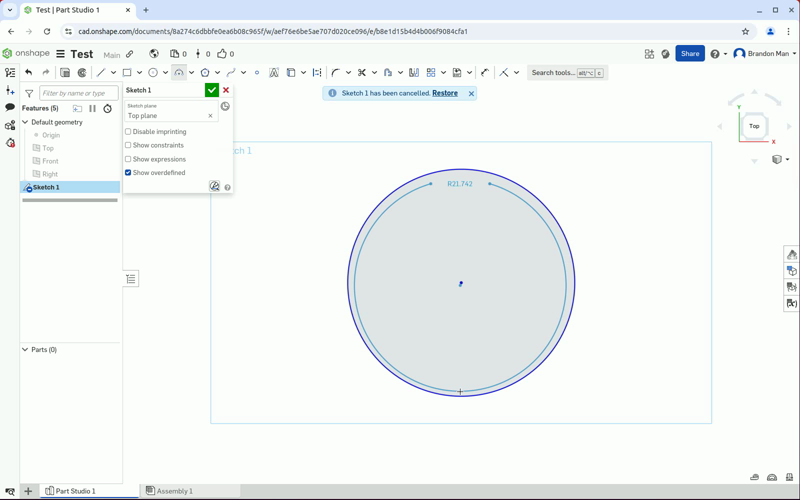
key_up(shift)
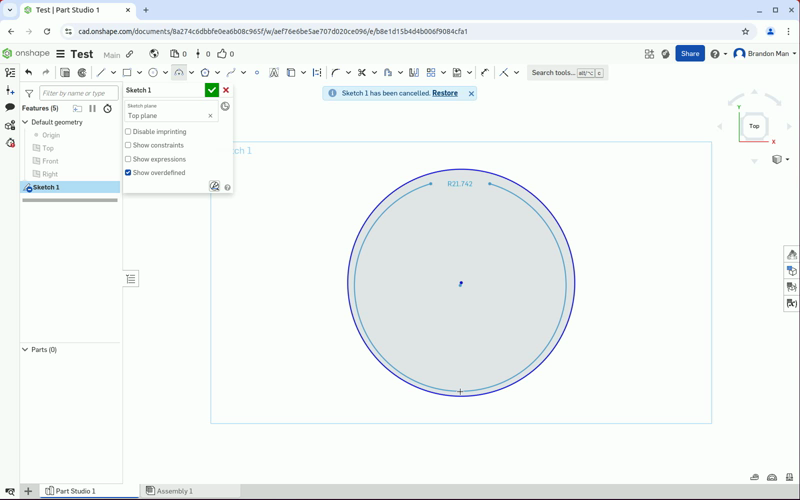
key(esc)
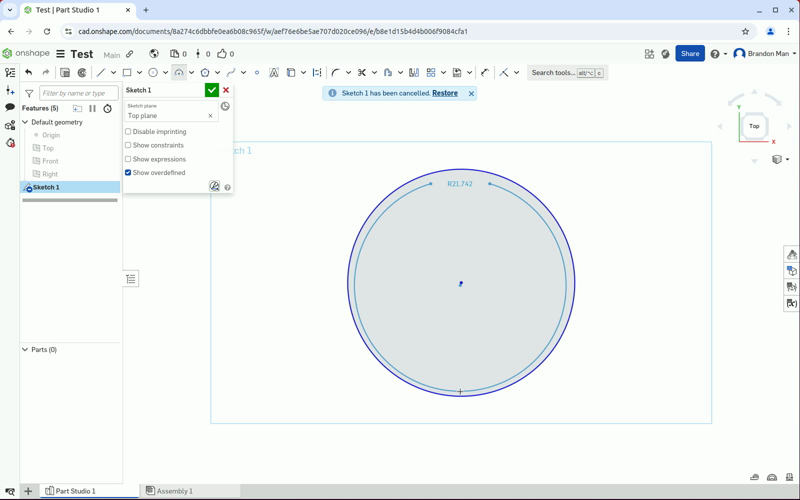
key(l)
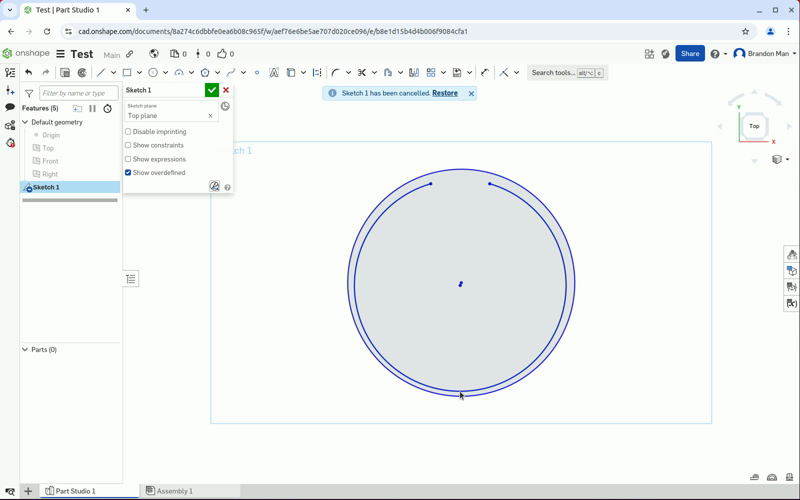
mouse_move(489, 183)
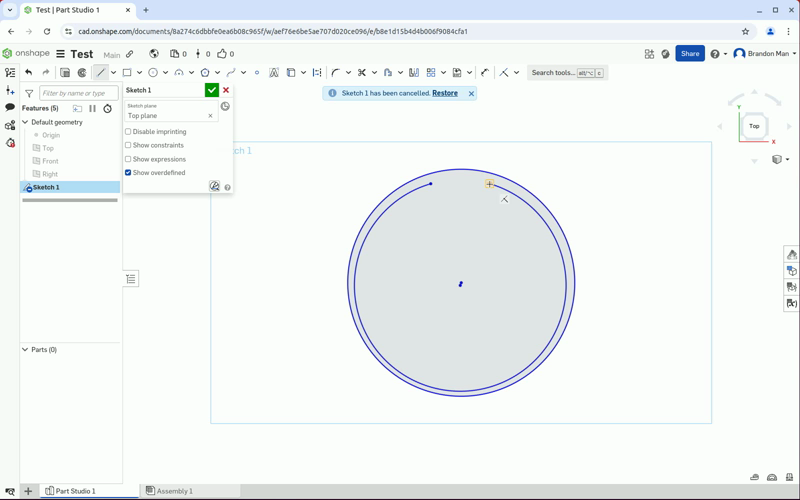
click(489, 183)
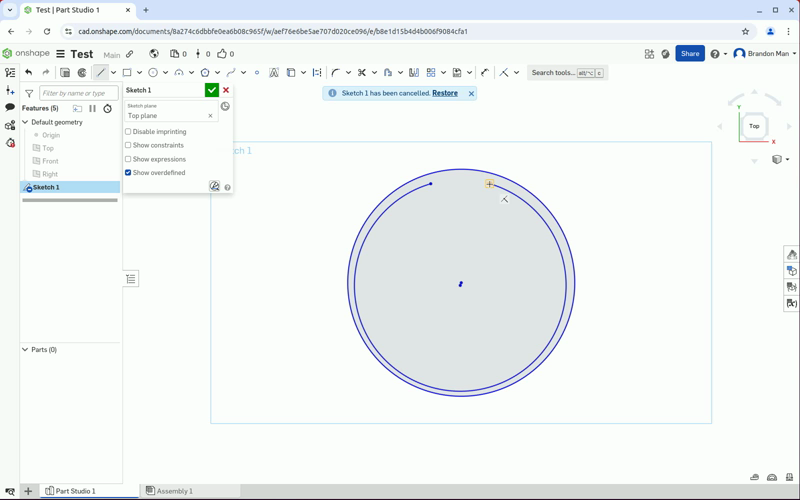
key_down(shift)
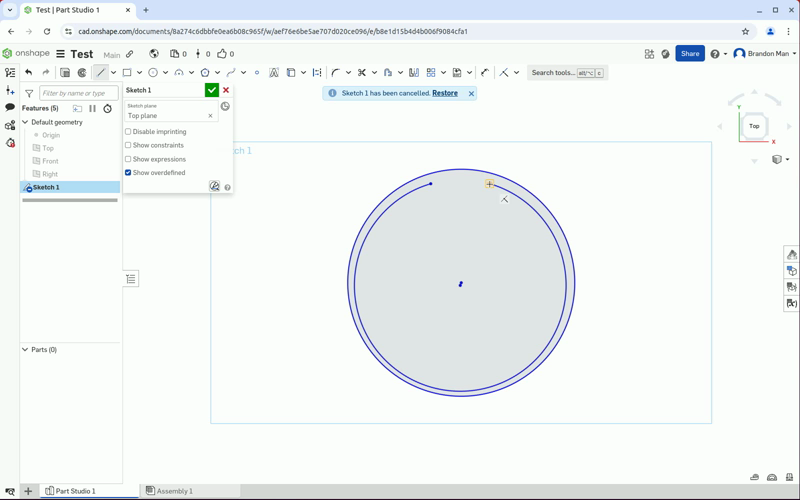
mouse_move(519, 183)
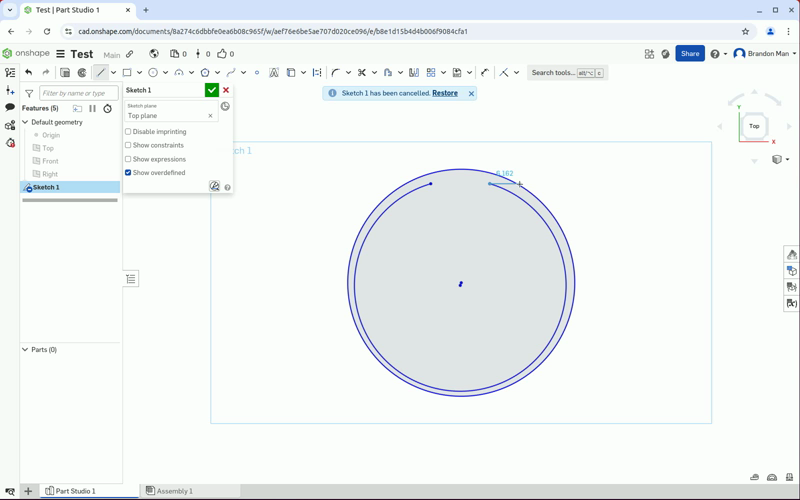
mouse_move(489, 179)
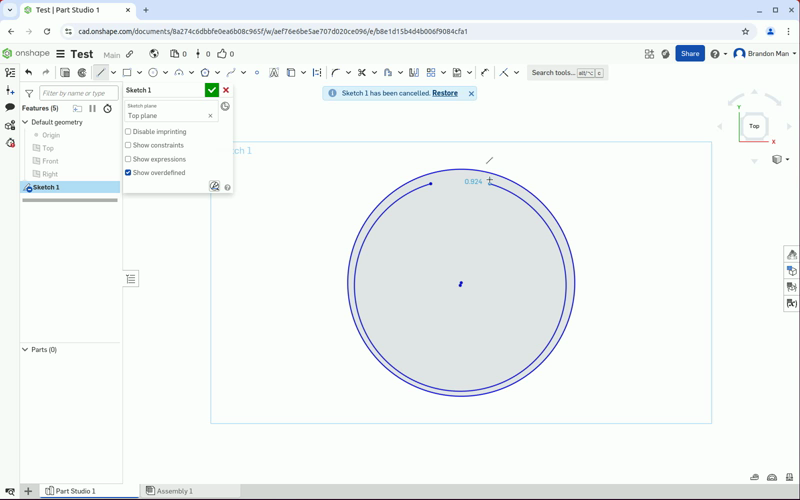
scroll(6)
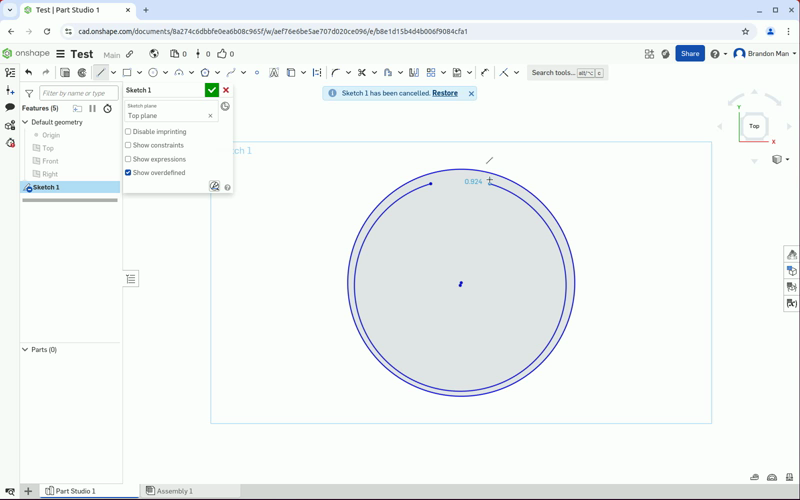
scroll(6)
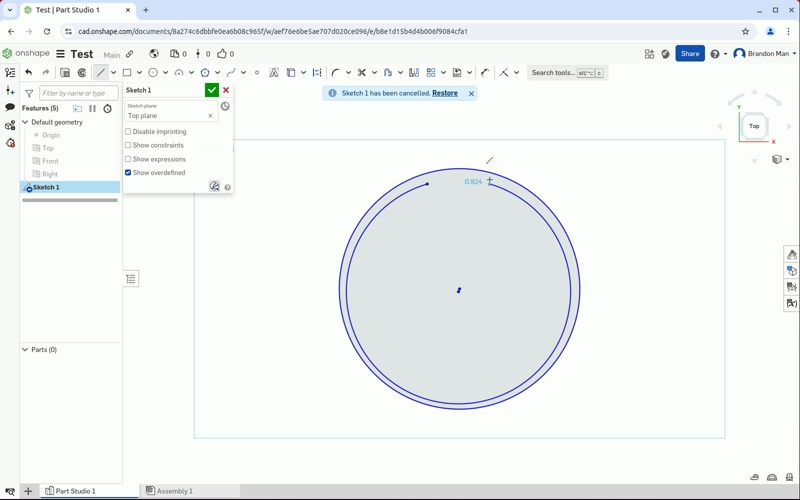
scroll(6)
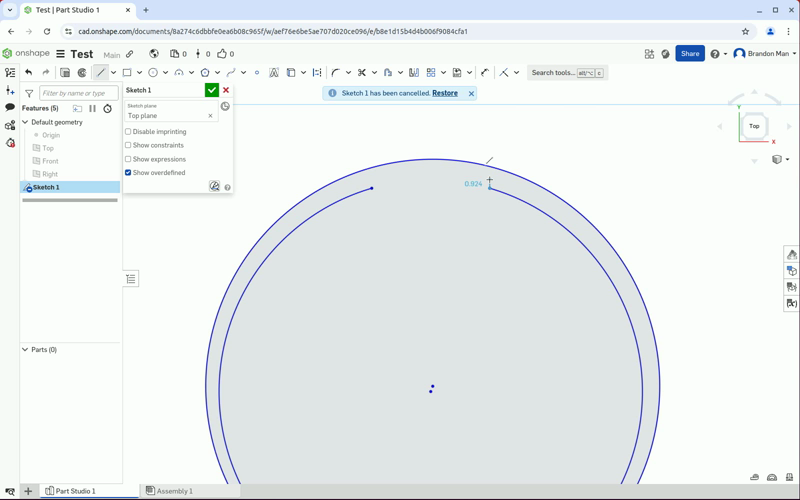
scroll(6)
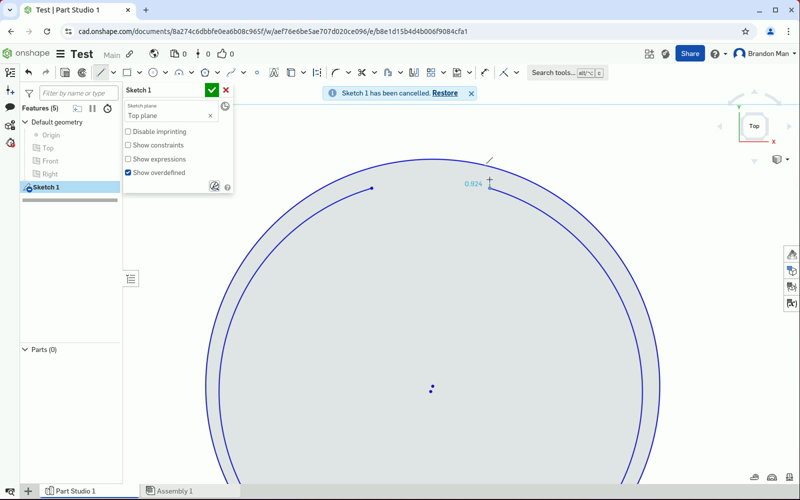
scroll(6)
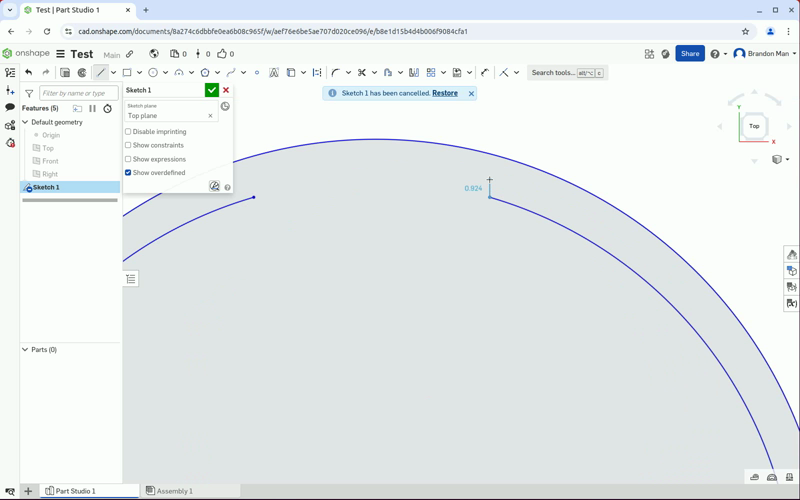
scroll(6)
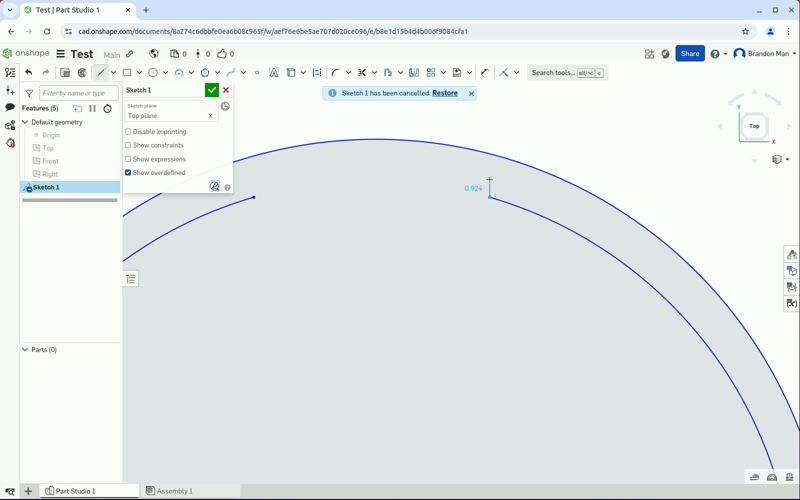
scroll(6)
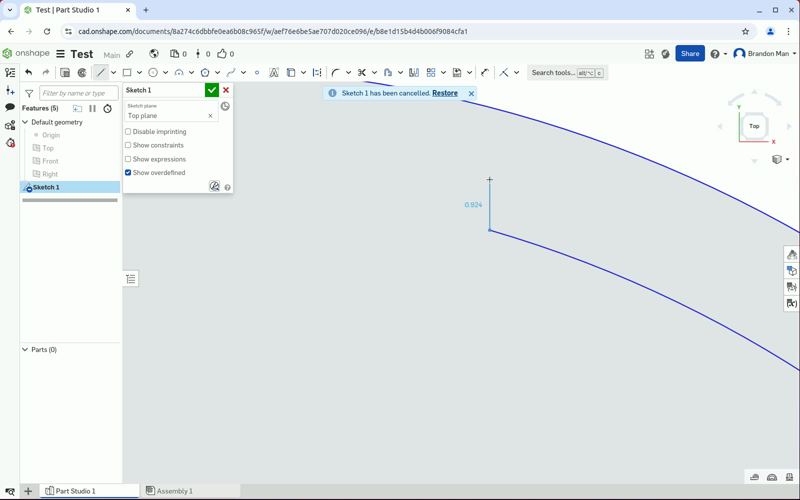
click(489, 179)
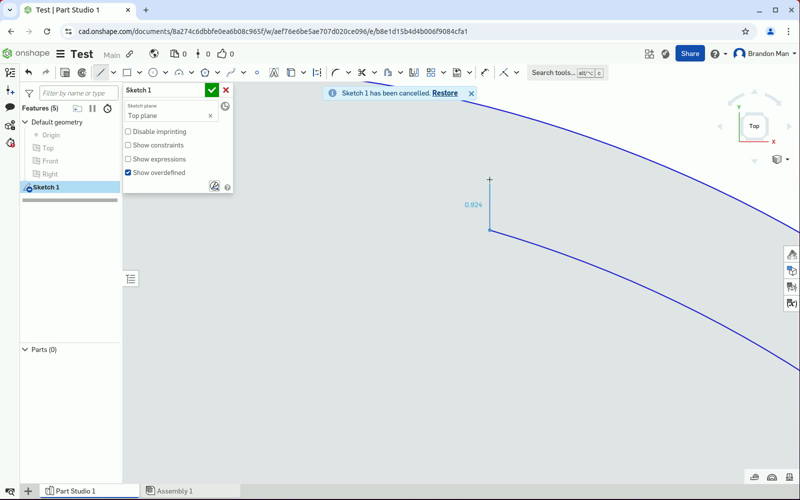
scroll(-6)
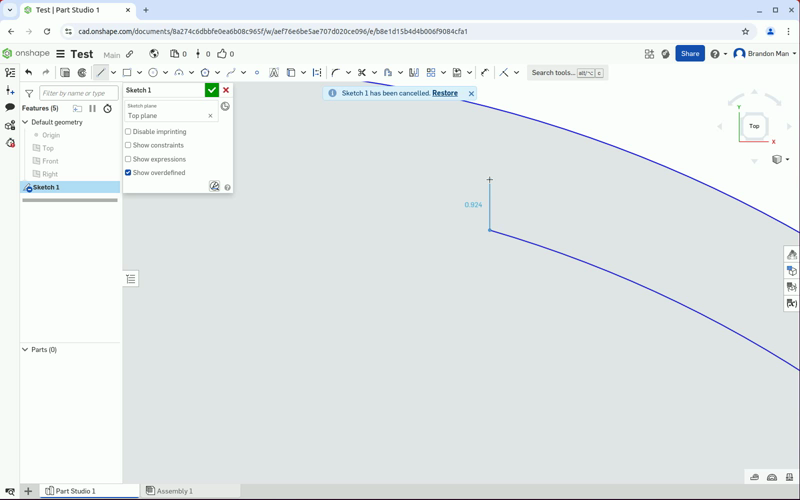
scroll(-6)
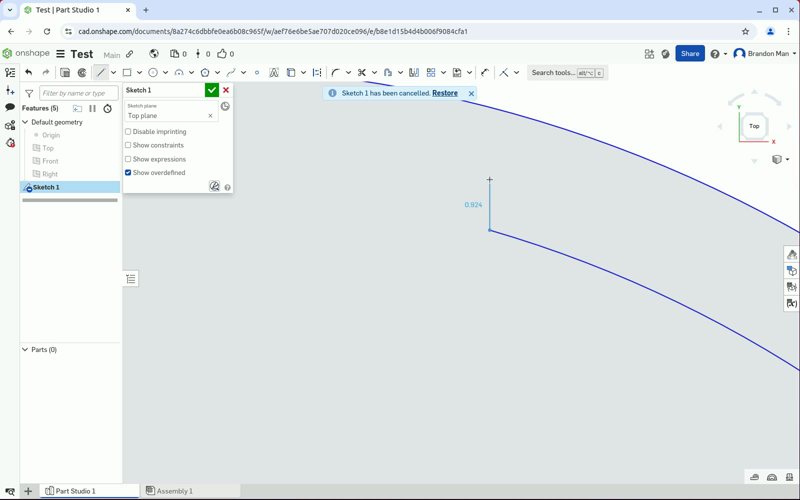
scroll(-6)
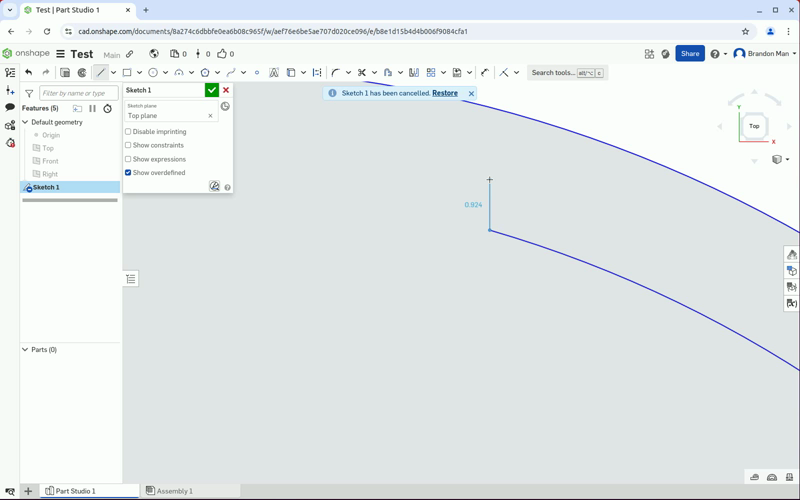
scroll(-6)
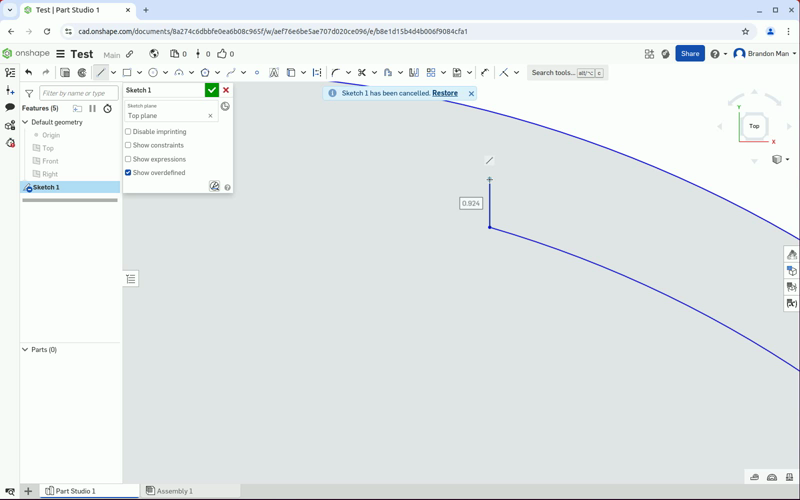
scroll(-6)
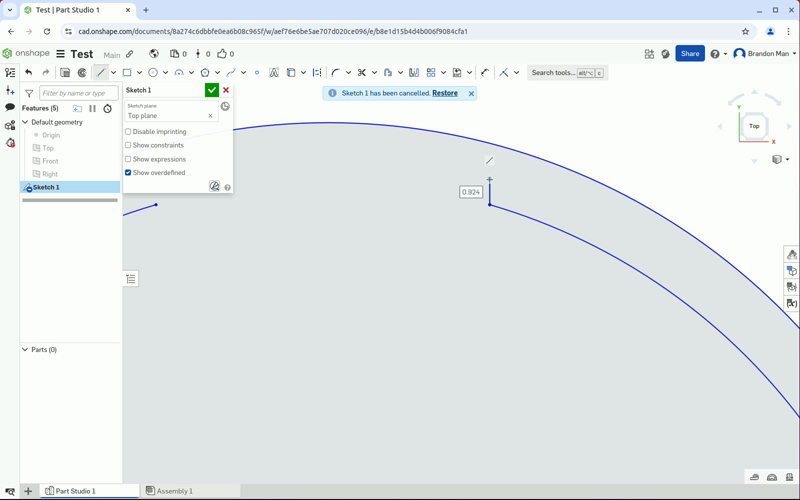
scroll(-6)
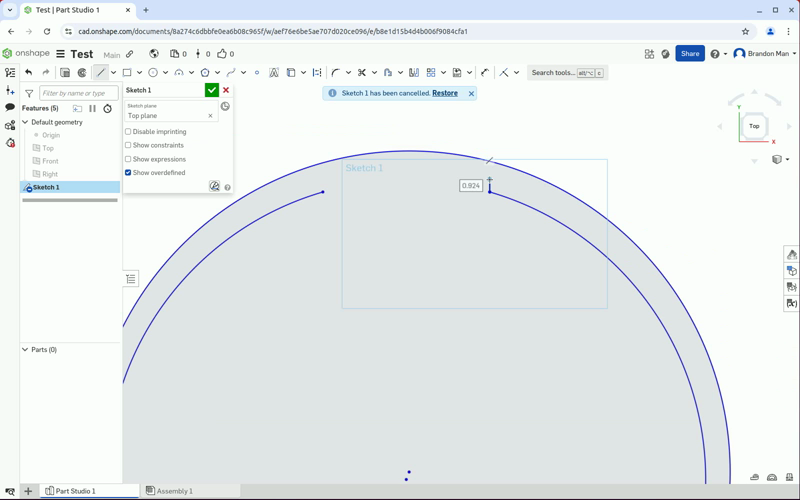
scroll(-6)
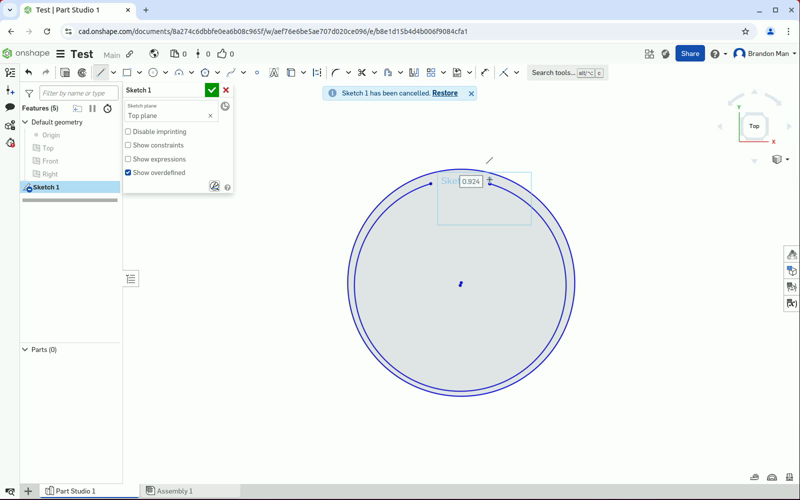
key_up(shift)
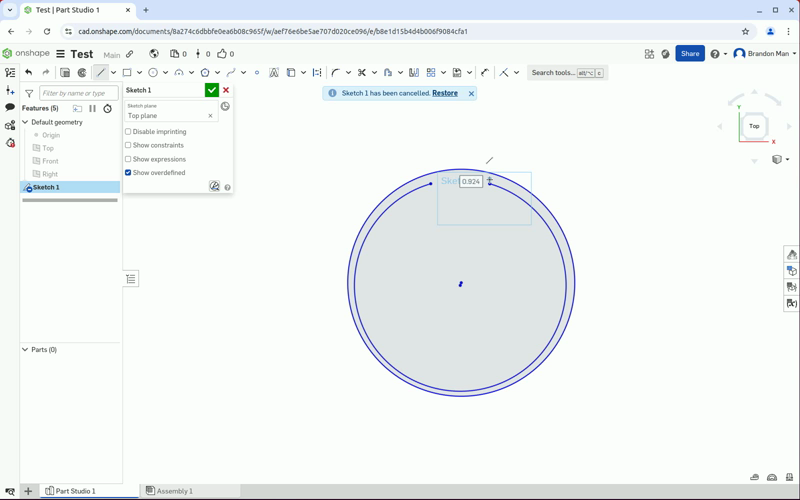
key_down(shift)
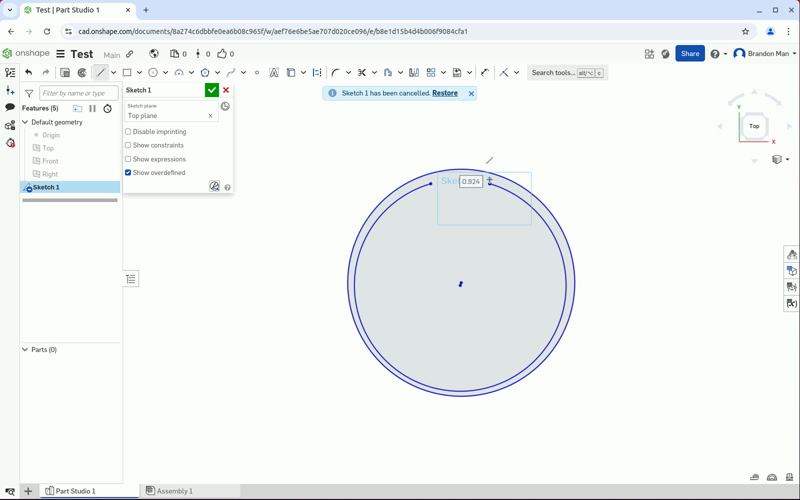
mouse_move(519, 179)
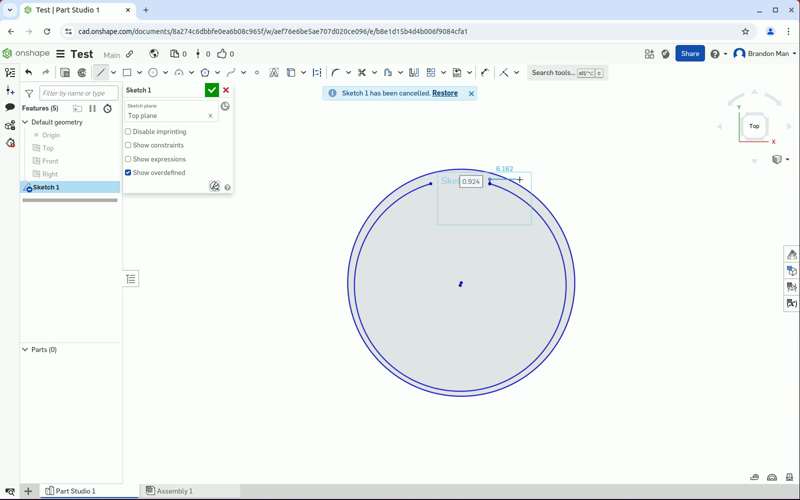
mouse_move(461, 179)
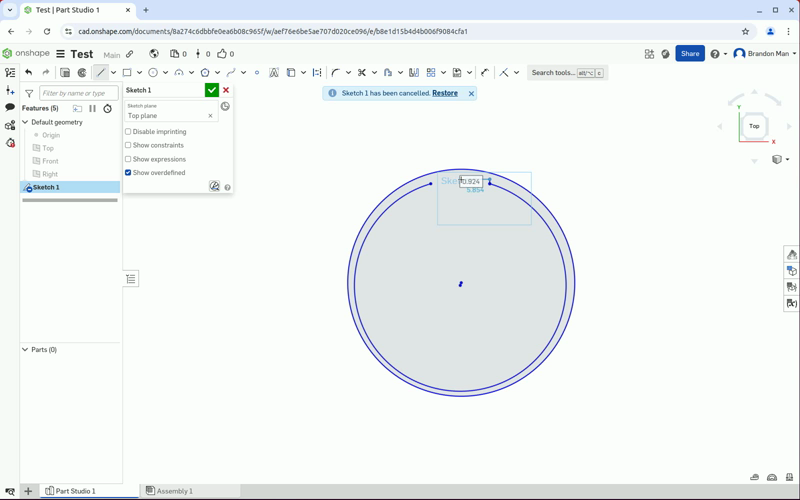
click(461, 179)
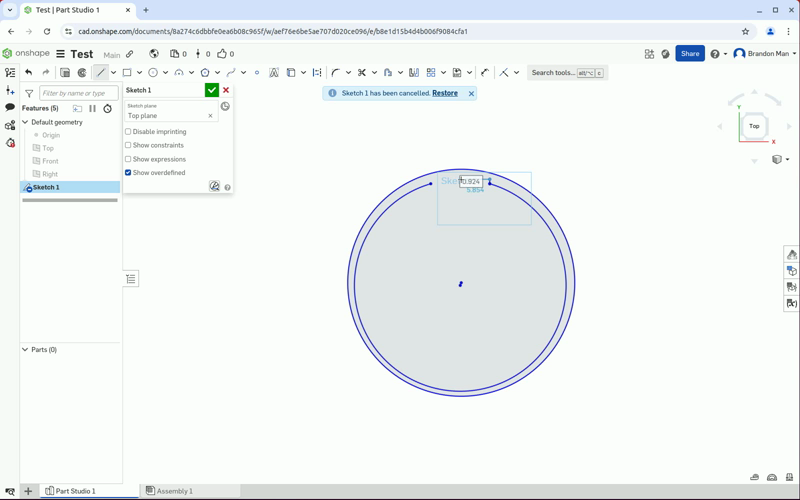
key_up(shift)
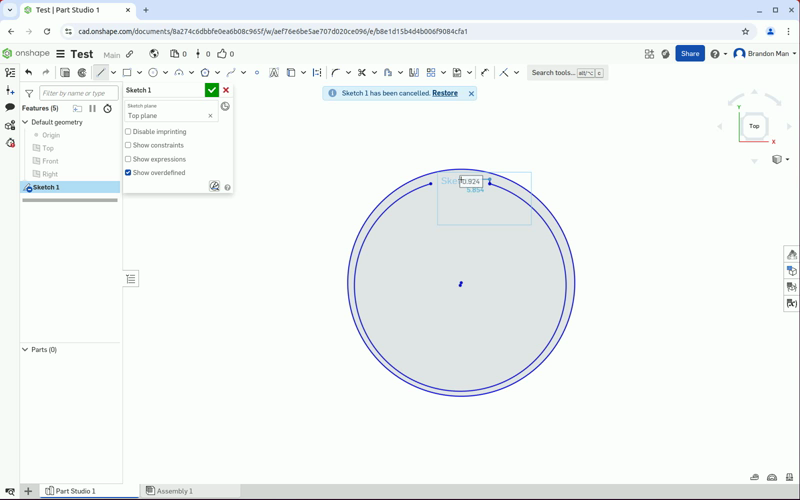
key_down(shift)
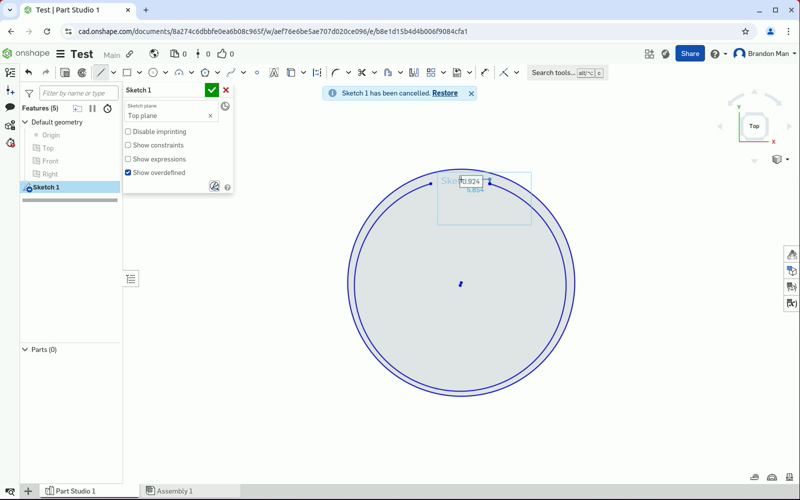
mouse_move(491, 179)
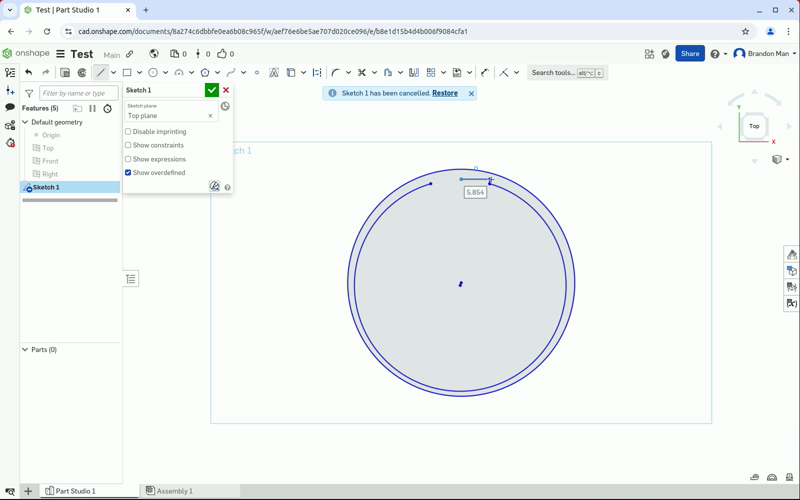
mouse_move(430, 179)
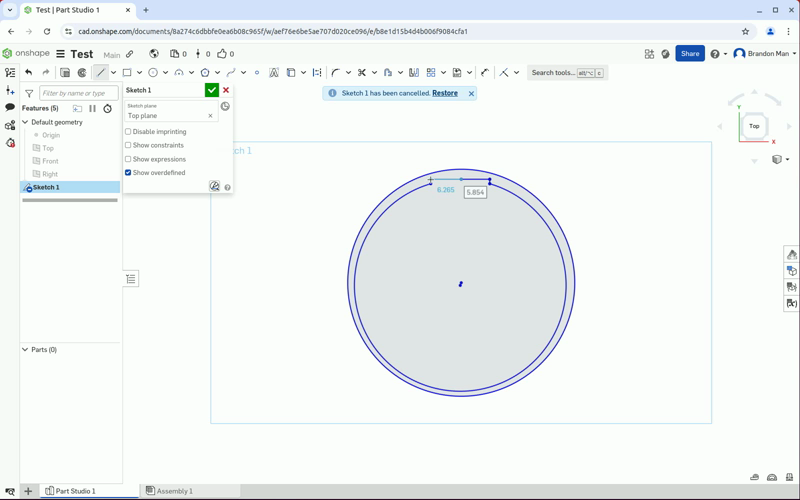
click(430, 179)
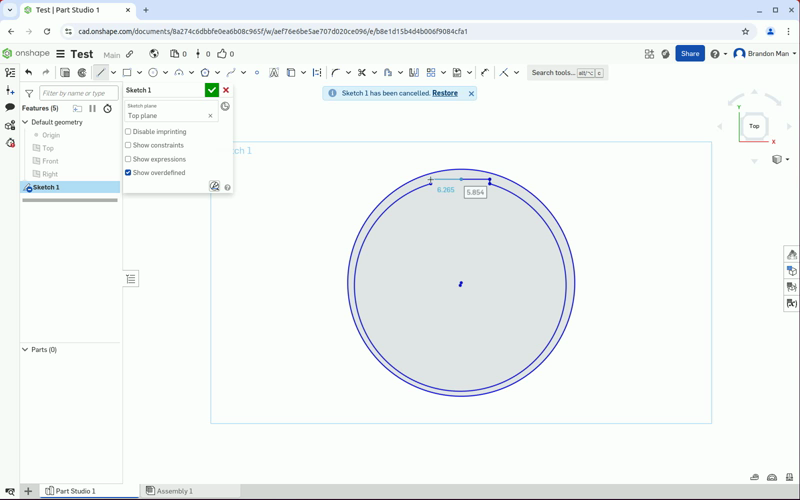
key_up(shift)
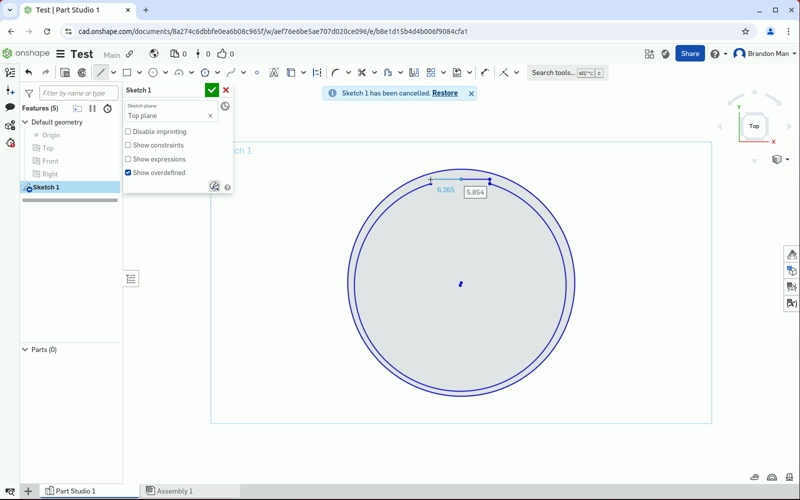
mouse_move(460, 179)
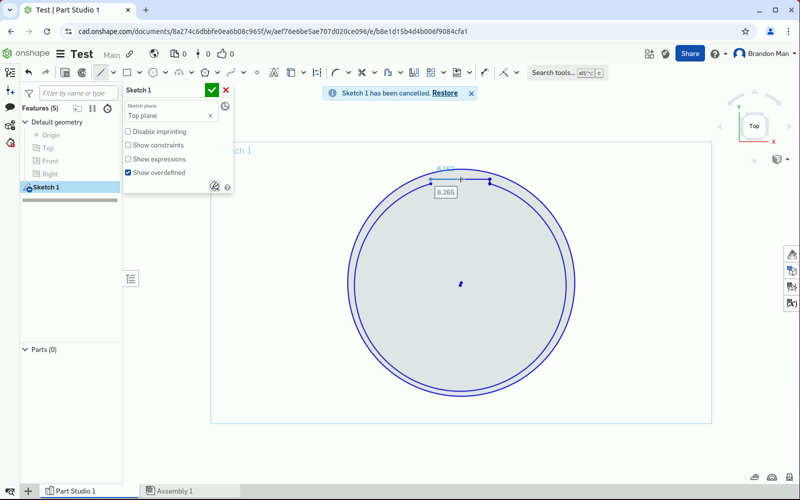
key_down(shift)
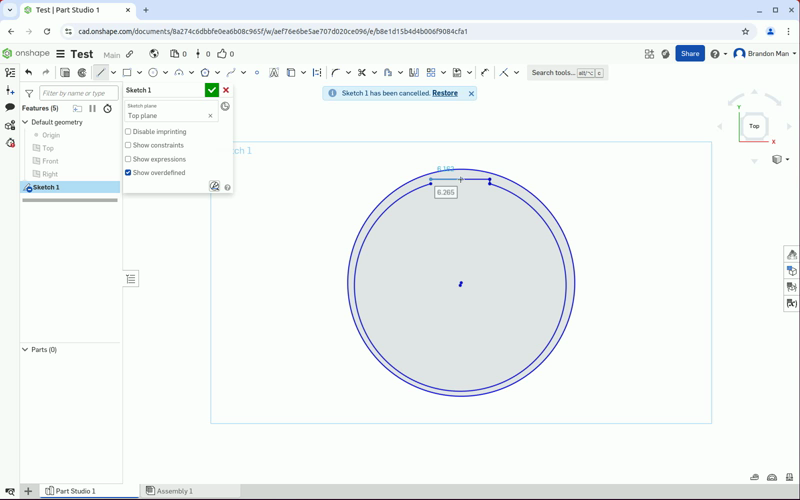
mouse_move(430, 183)
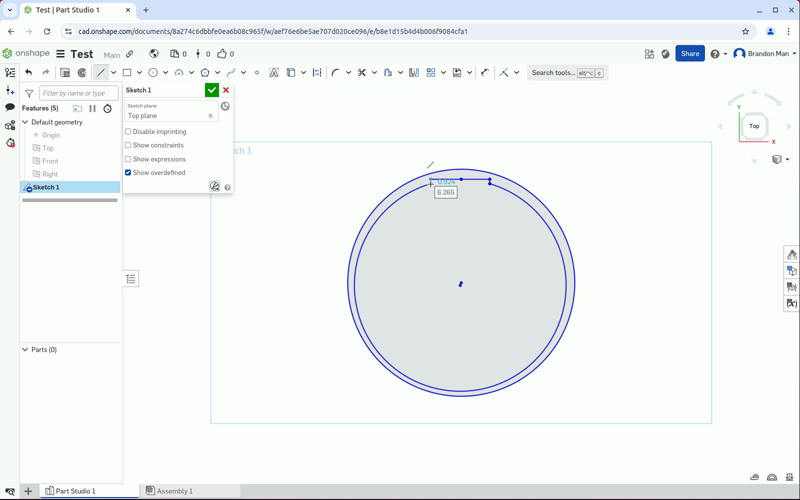
scroll(6)
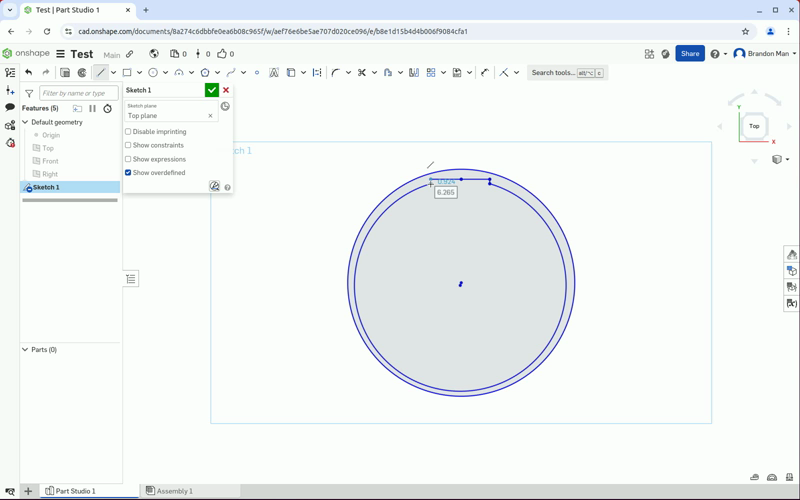
scroll(6)
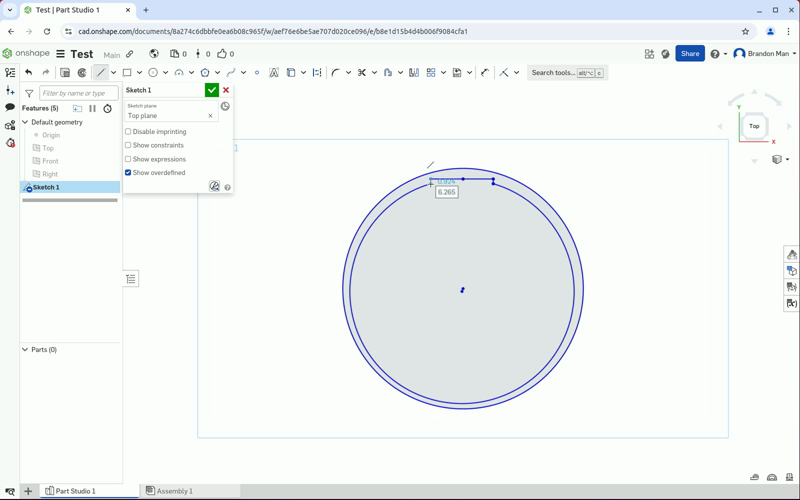
scroll(6)
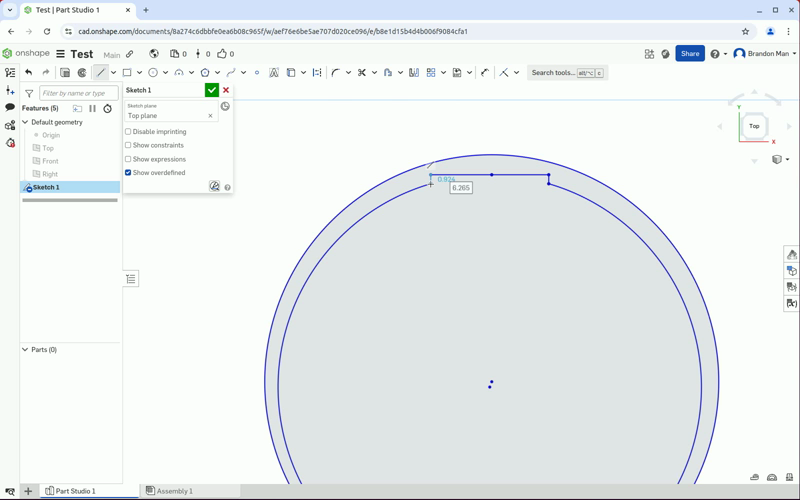
scroll(6)
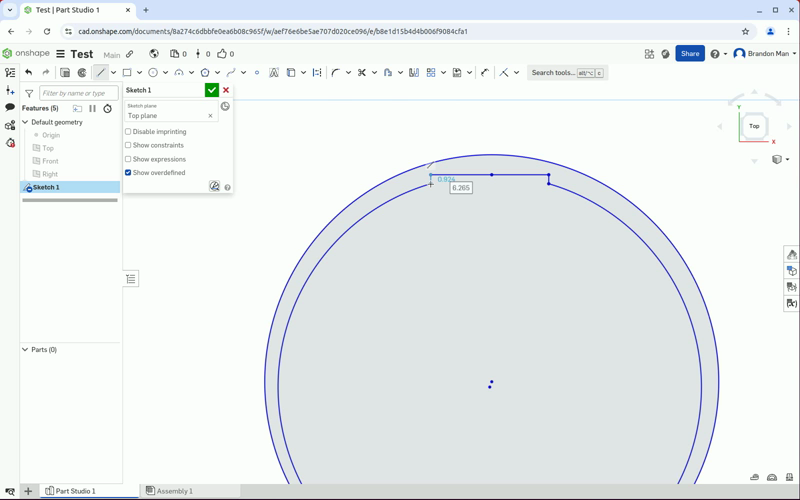
scroll(6)
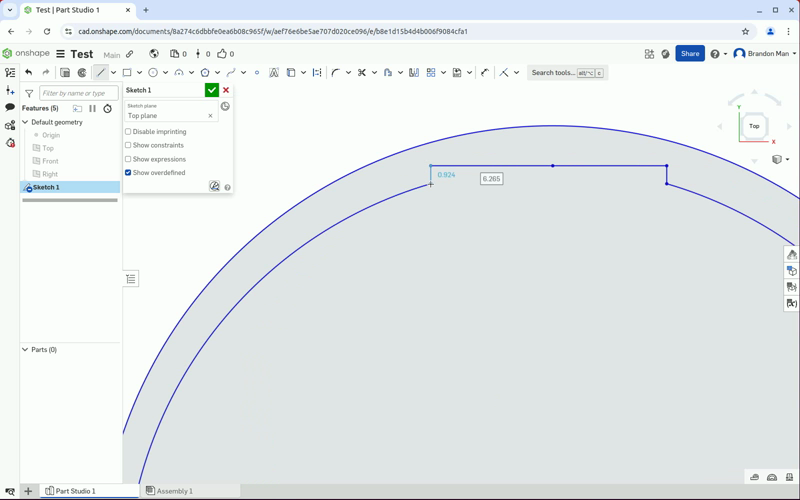
scroll(6)
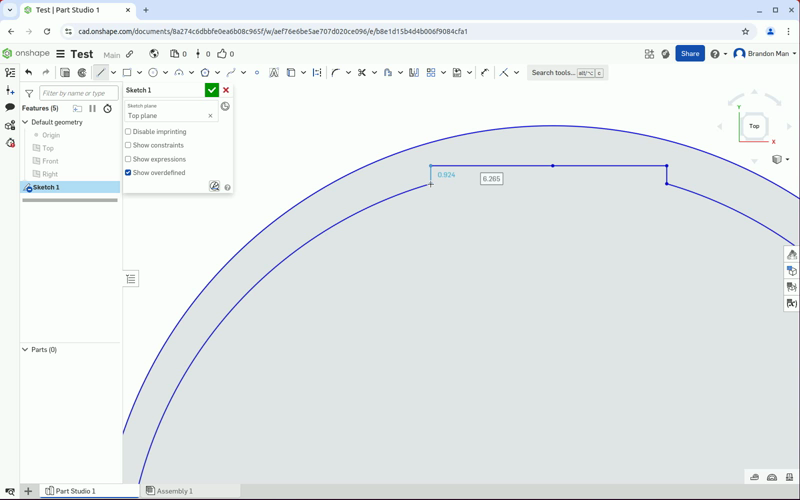
scroll(6)
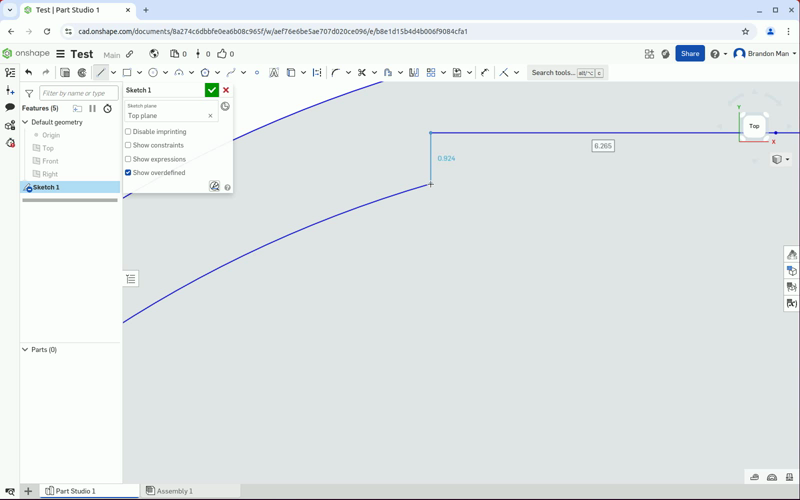
key_up(shift)
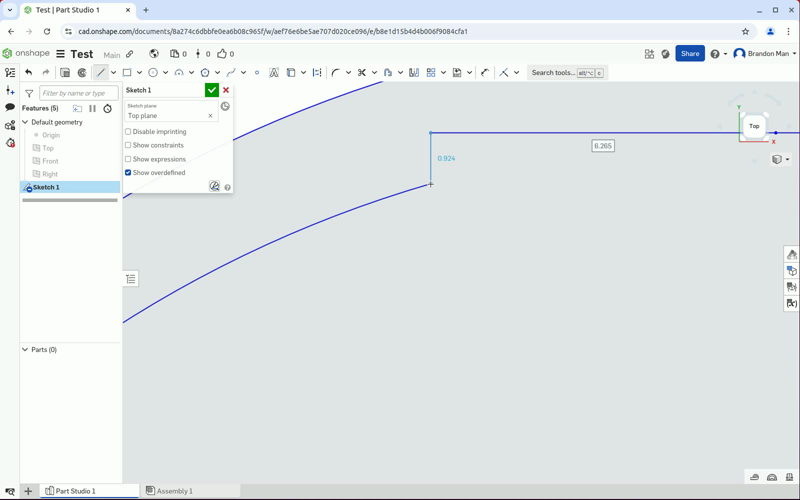
click(430, 183)
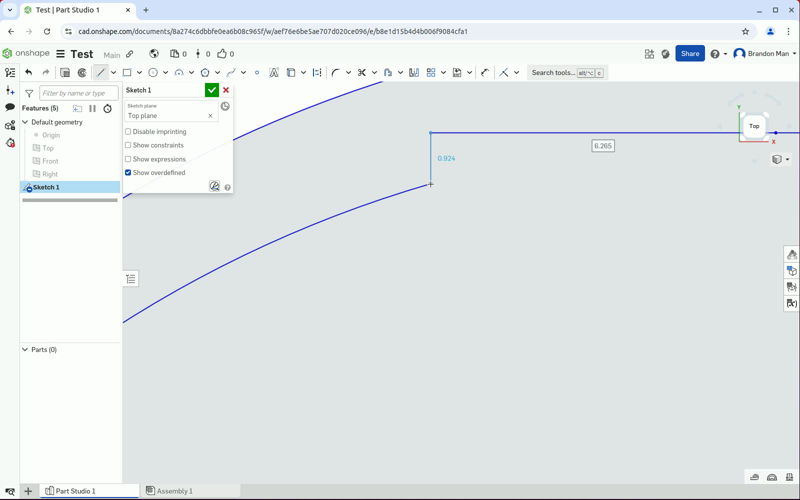
scroll(-6)
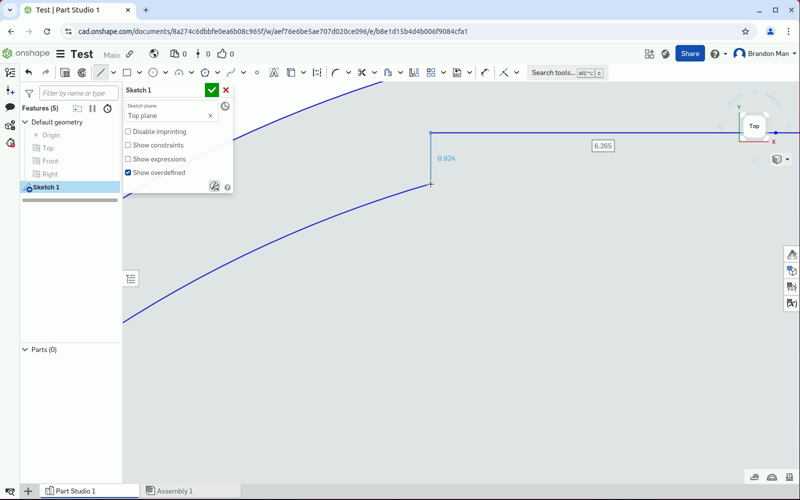
scroll(-6)
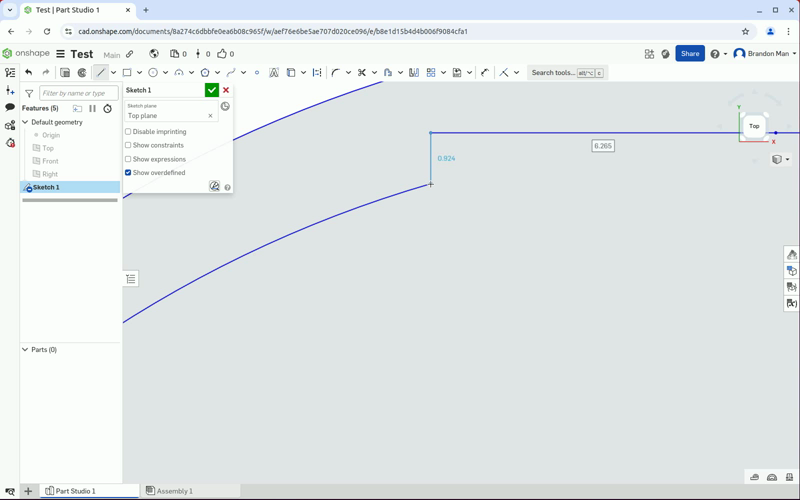
scroll(-6)
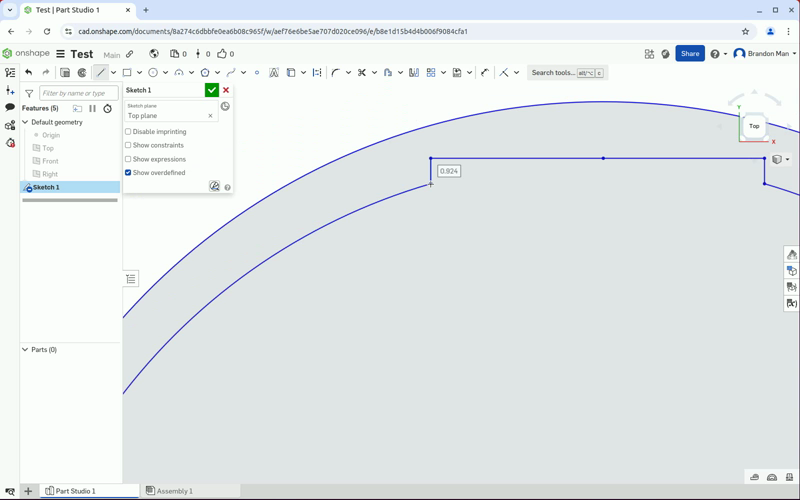
scroll(-6)
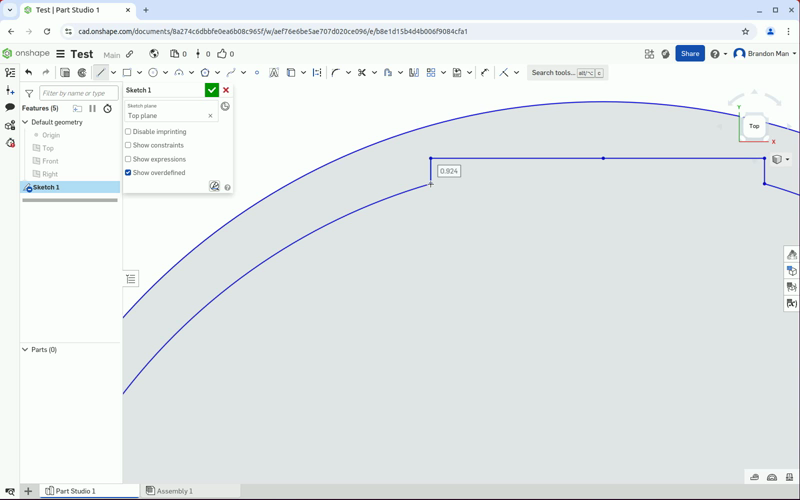
scroll(-6)
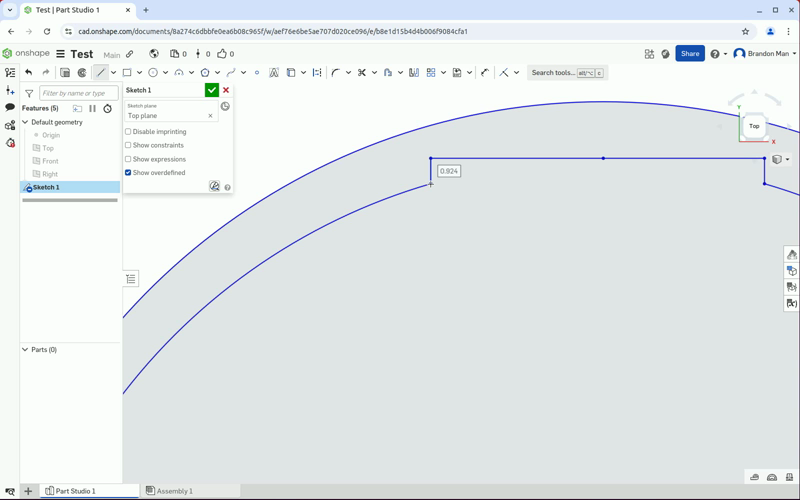
scroll(-6)
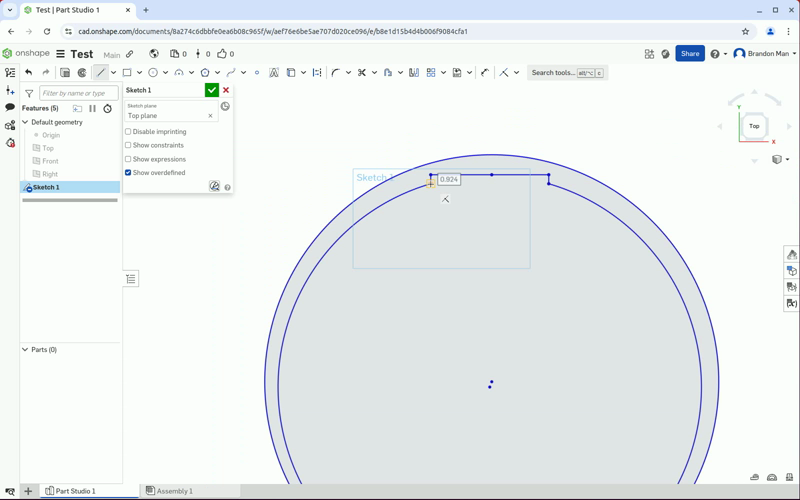
scroll(-6)
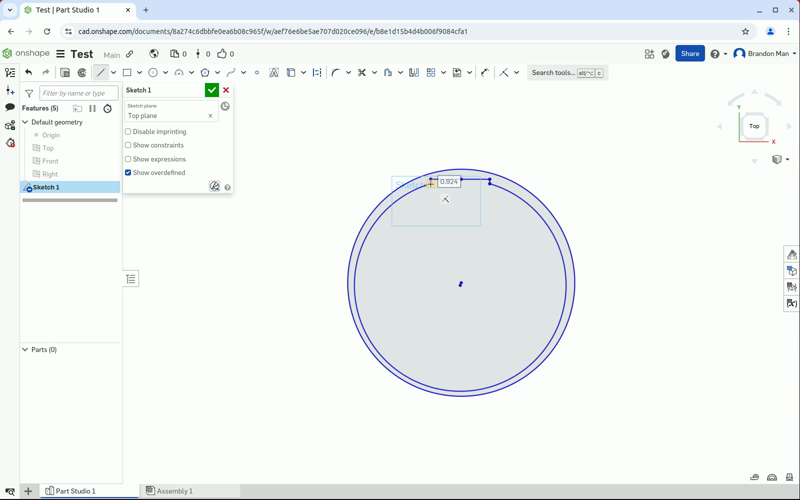
key(esc)
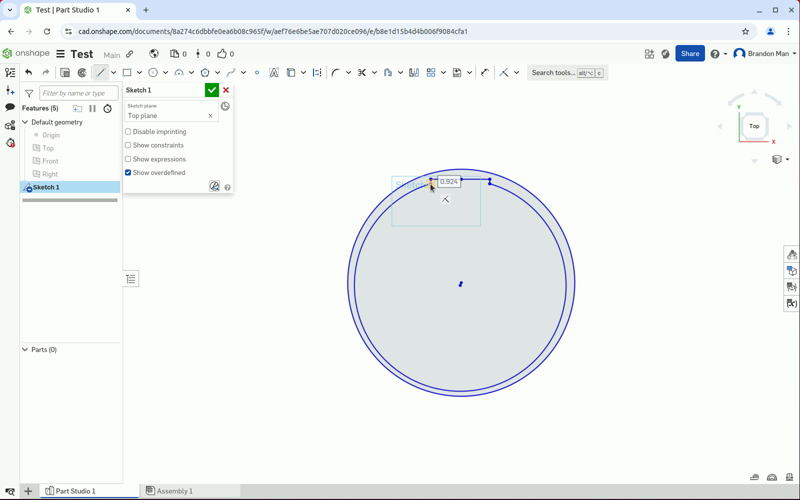
mouse_move(547, 217)
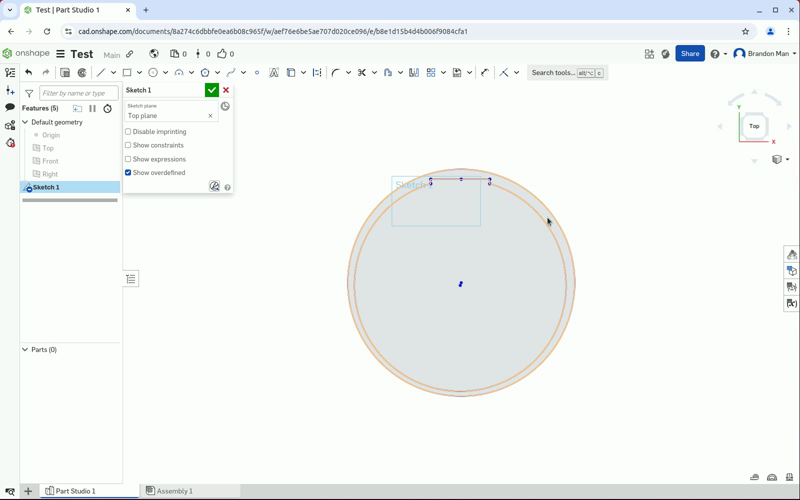
click(547, 217)
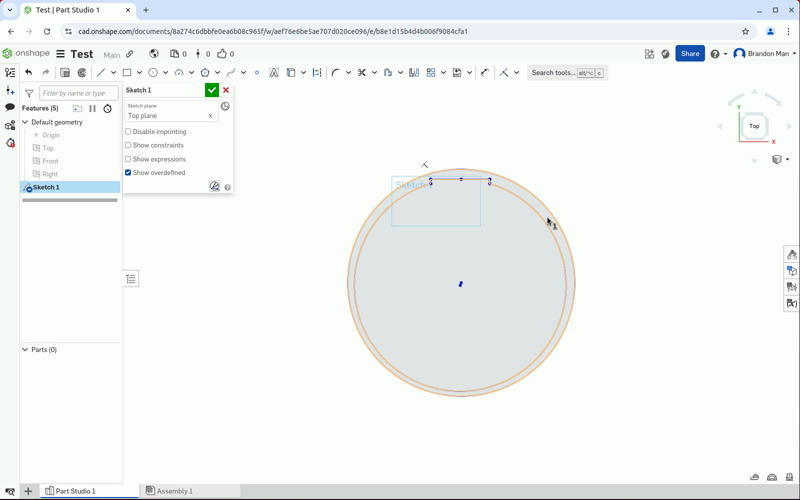
mouse_move(73, 352)
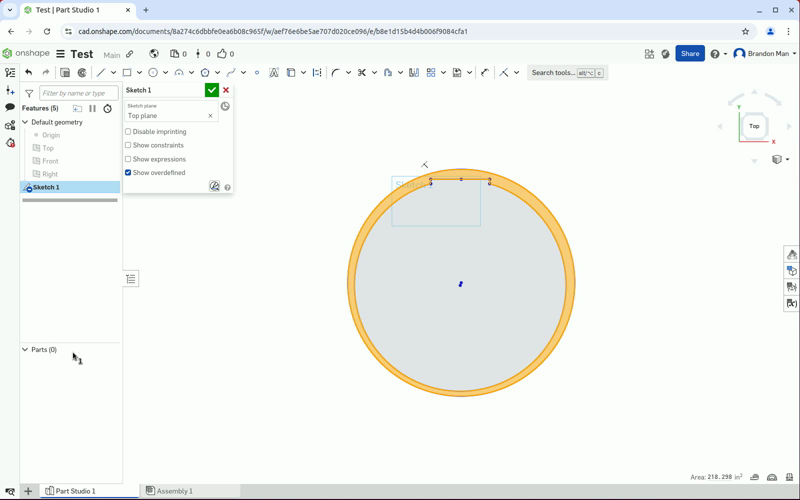
key(shift+y)
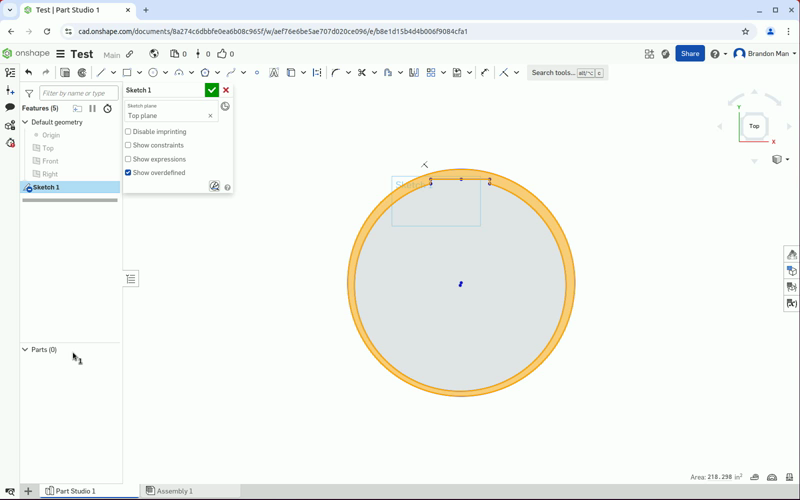
key(shift+e)
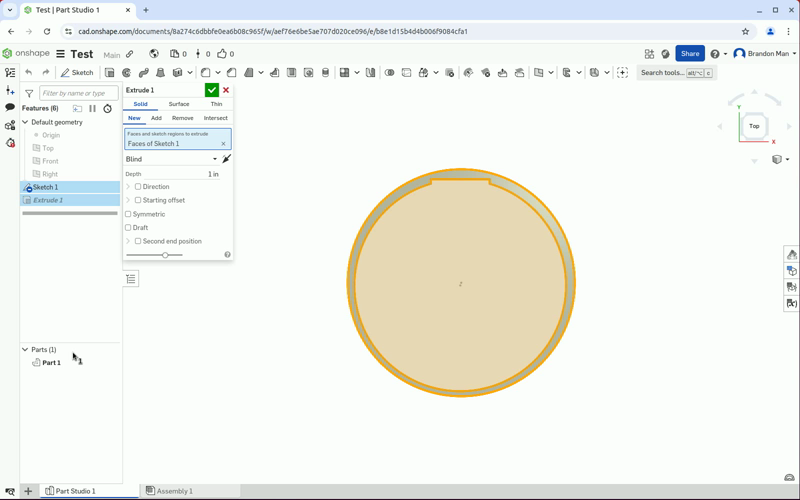
mouse_move(143, 106)
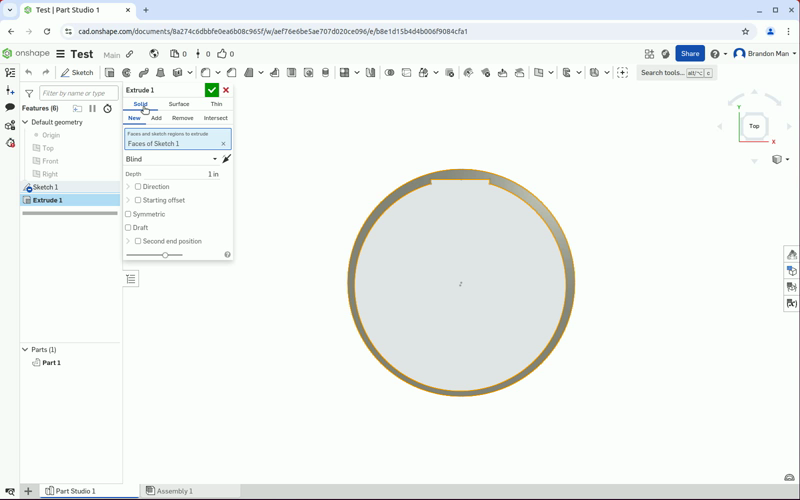
click(143, 106)
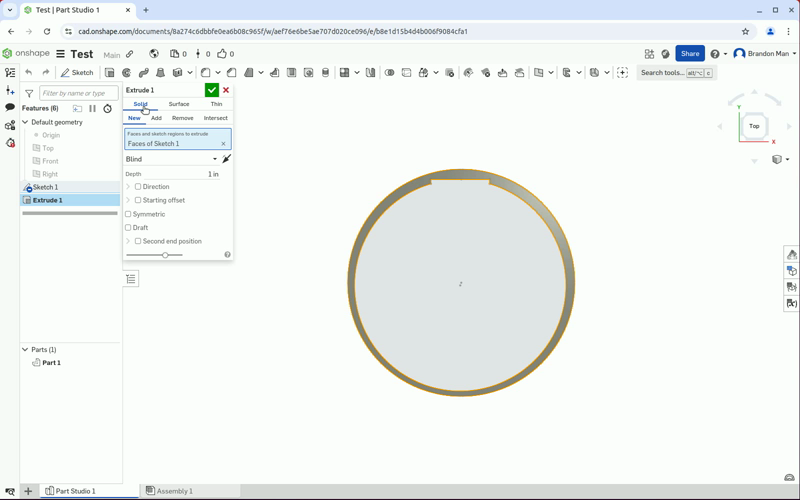
mouse_move(137, 120)
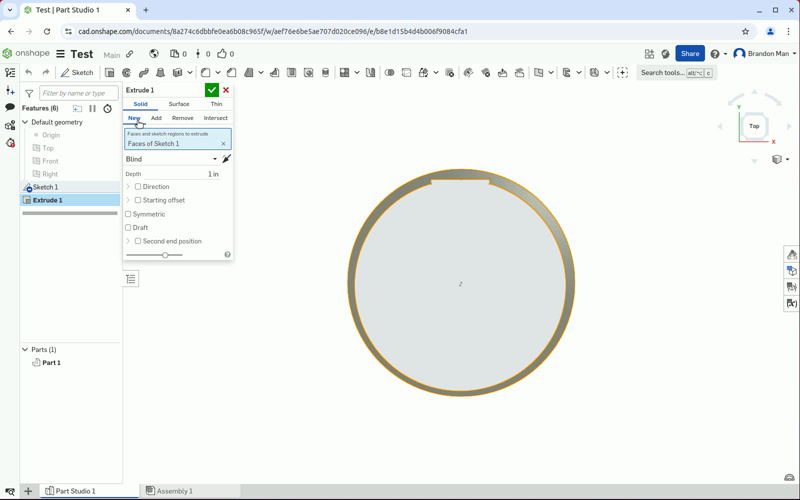
click(137, 120)
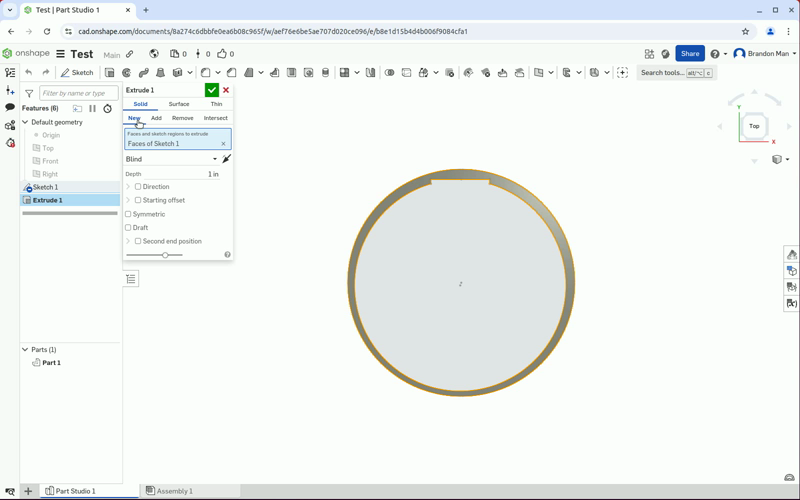
key(tab, 4)
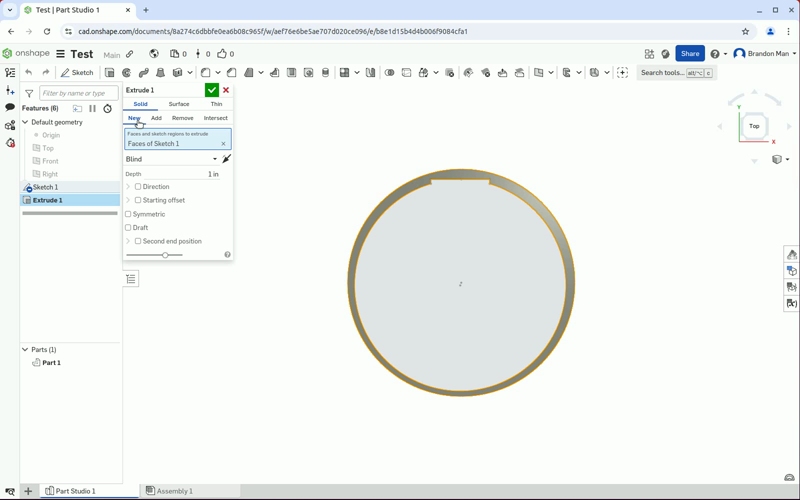
text(9.147)
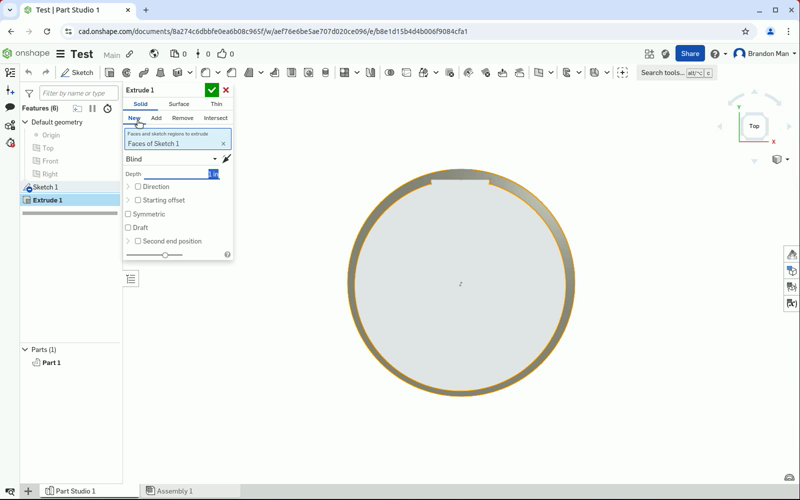
key(enter)
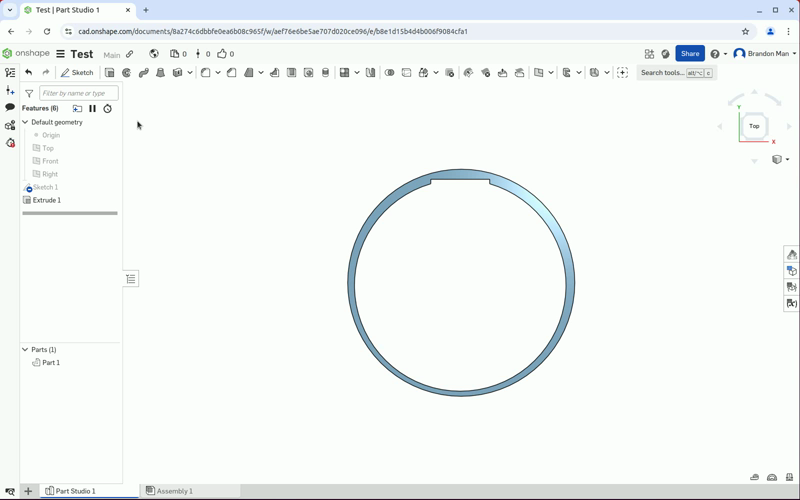
key(shift+h)
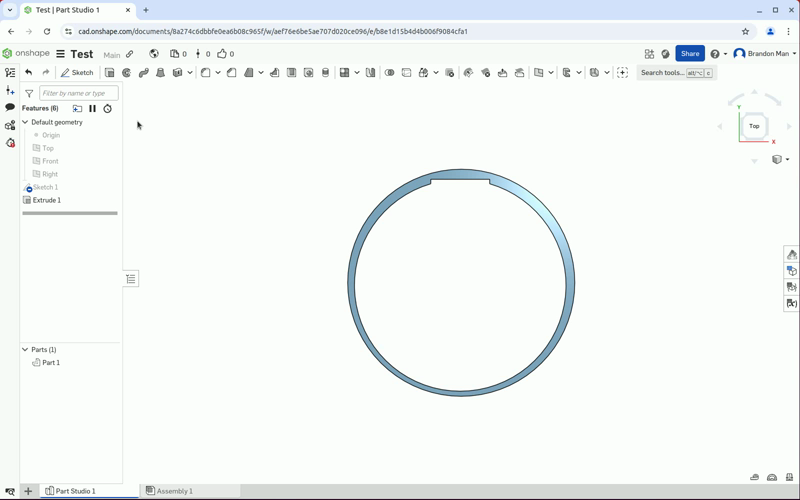
key(shift+h)
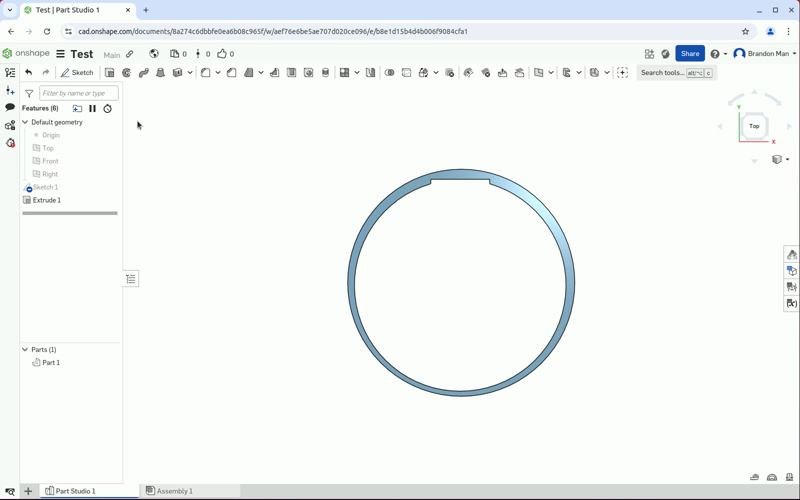
mouse_move(73, 189)
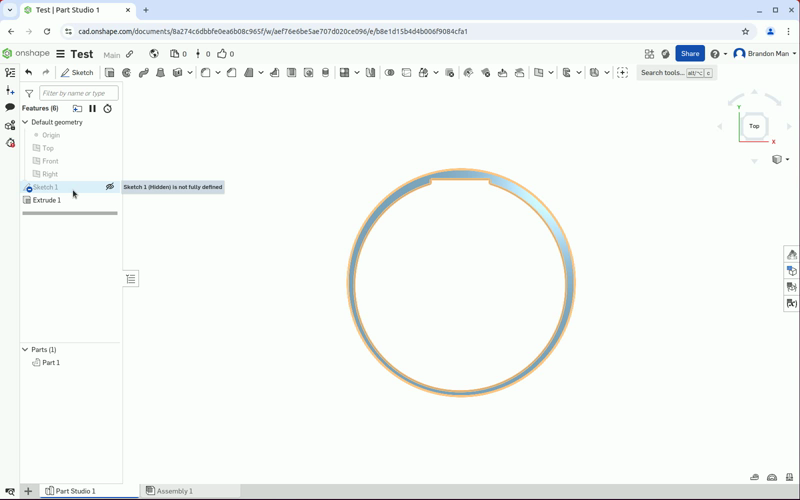
click(73, 189)
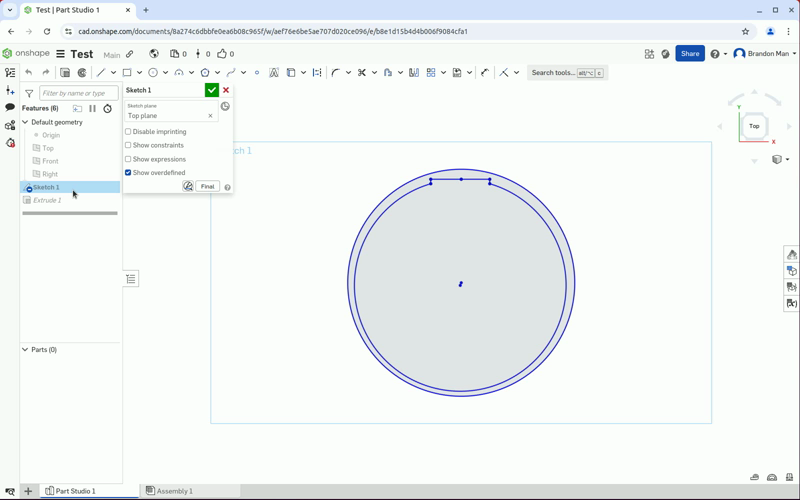
mouse_move(229, 92)
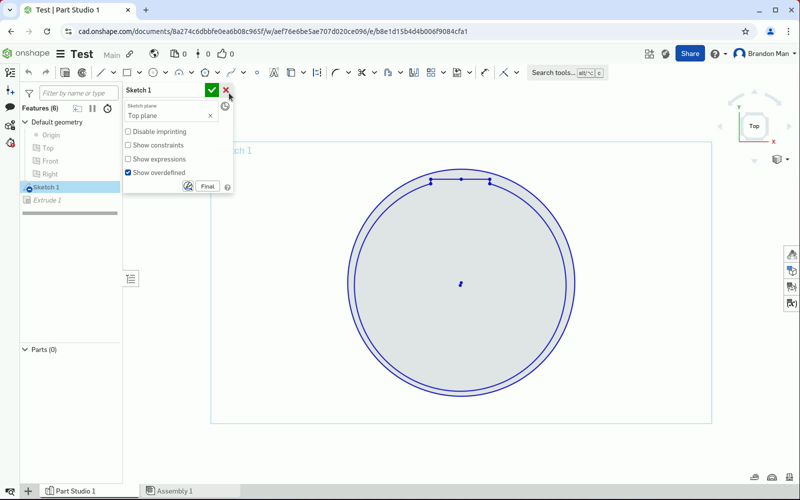
click(229, 92)
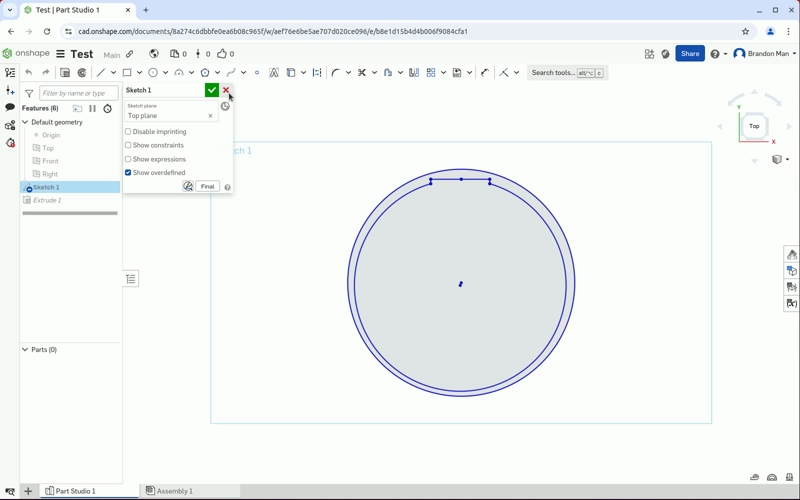
key(shift+s)
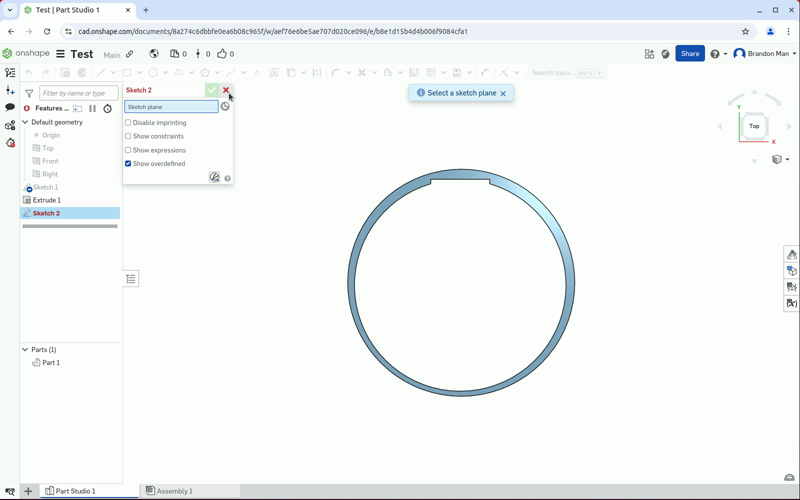
mouse_move(73, 150)
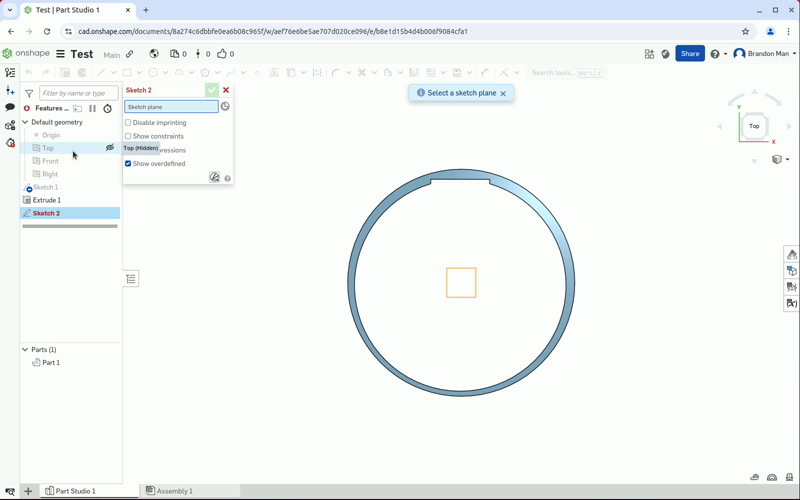
click(73, 150)
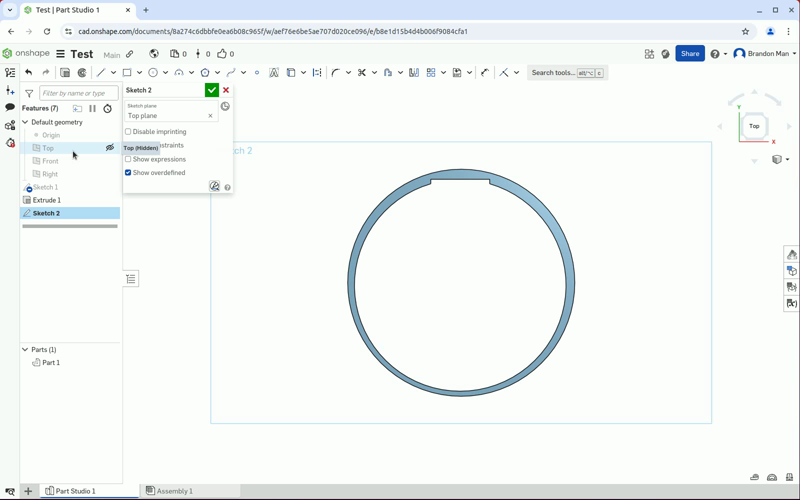
mouse_move(73, 352)
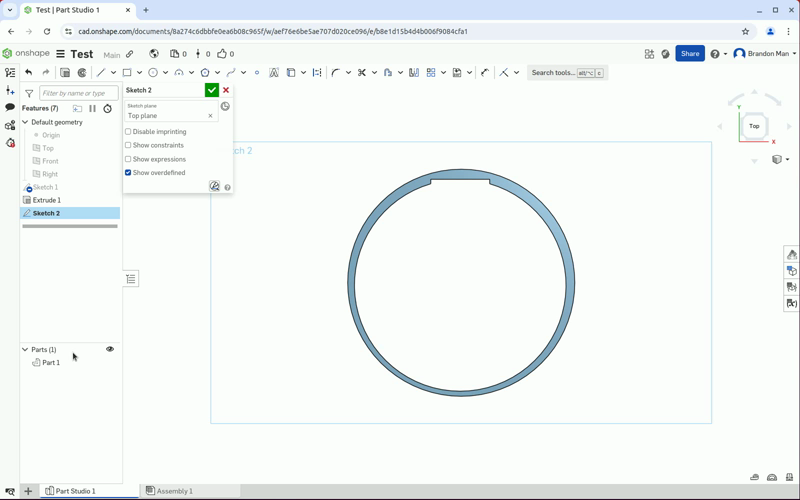
key(y)
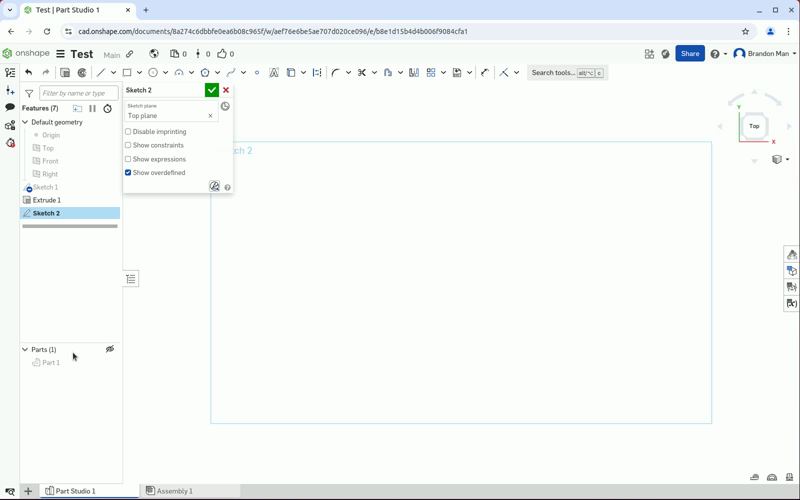
key(a)
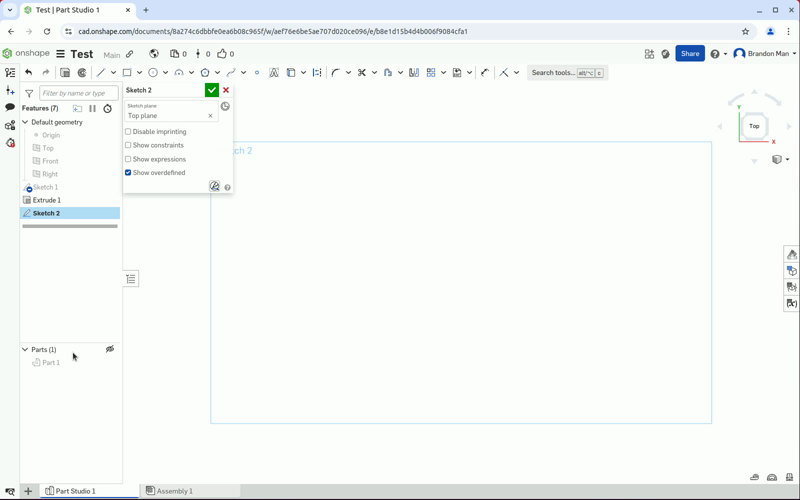
key_down(shift)
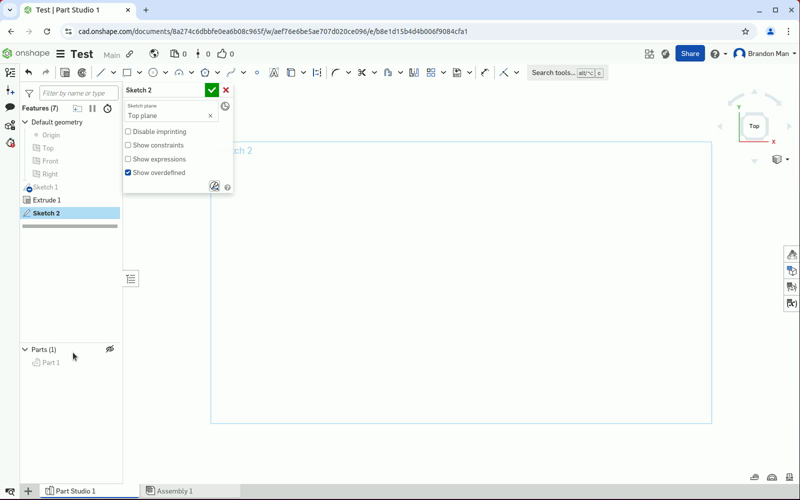
mouse_move(431, 183)
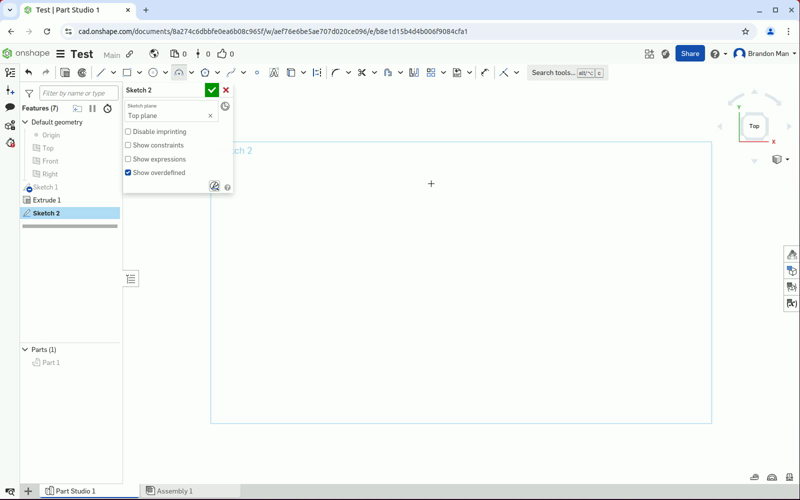
click(431, 183)
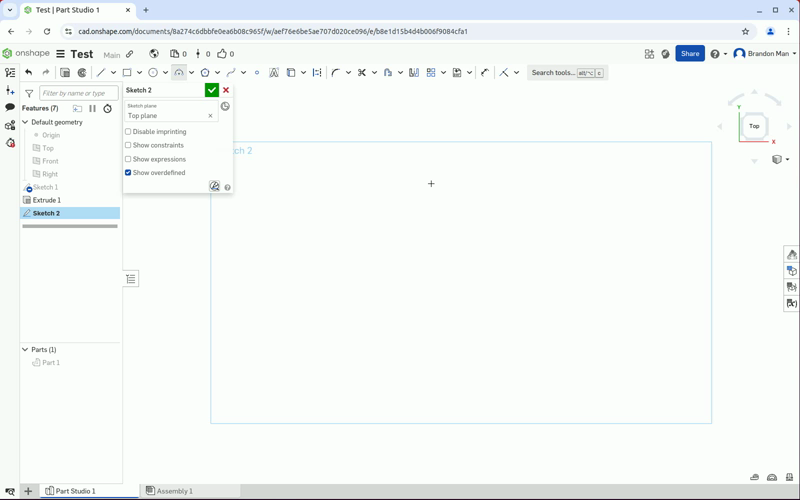
key_up(shift)
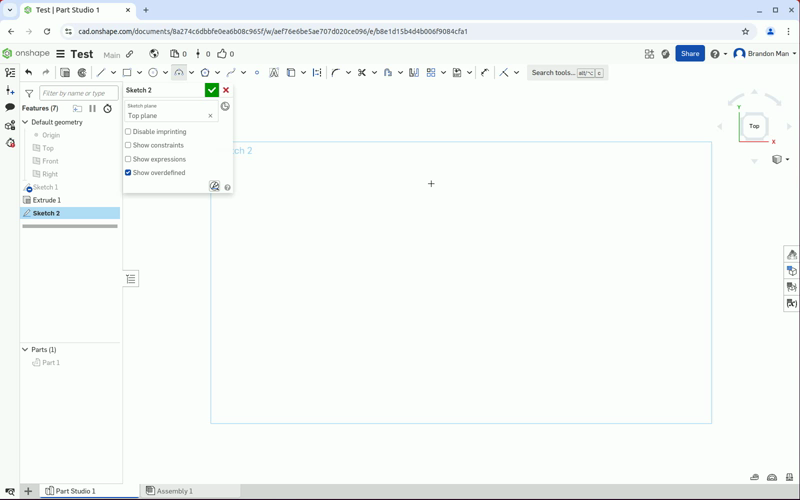
key_down(shift)
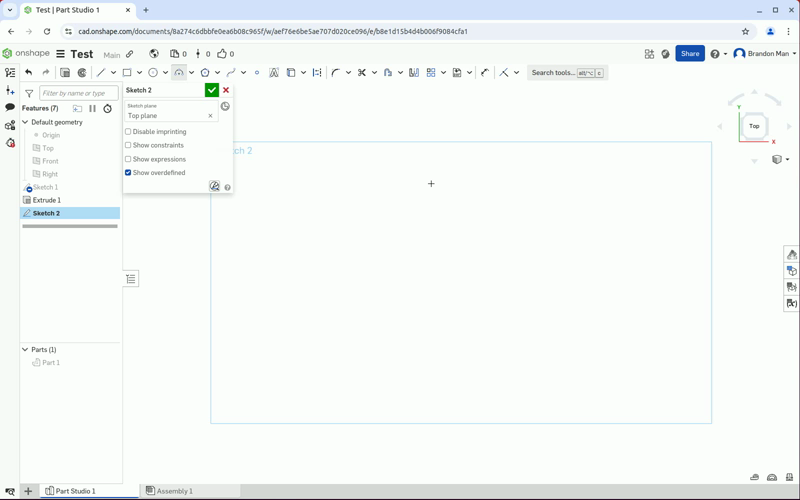
mouse_move(461, 178)
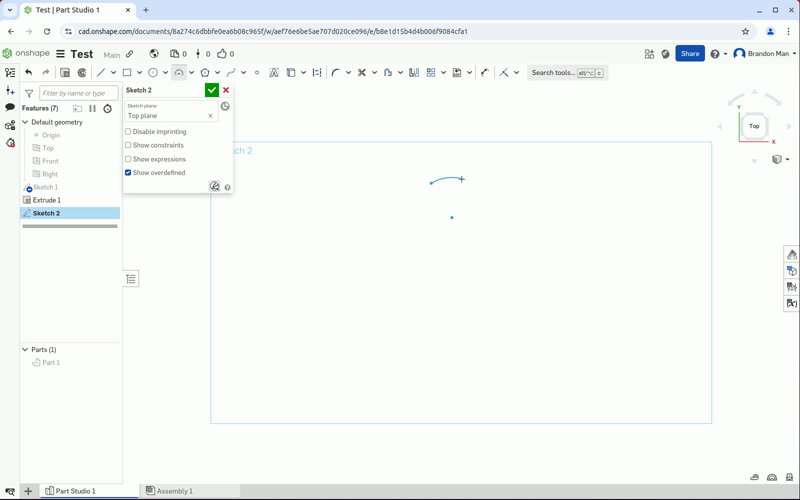
click(461, 178)
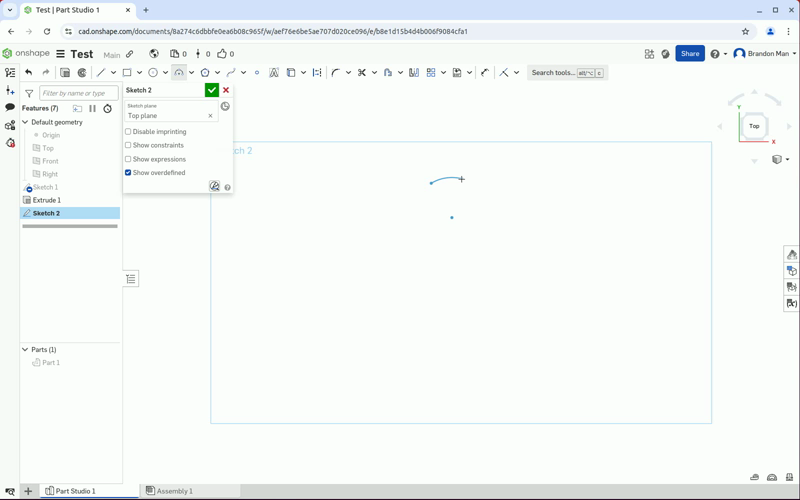
mouse_move(446, 180)
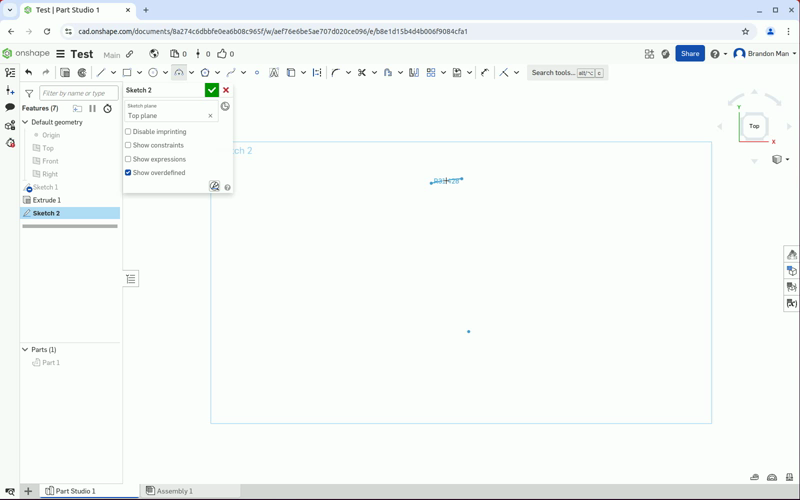
click(446, 180)
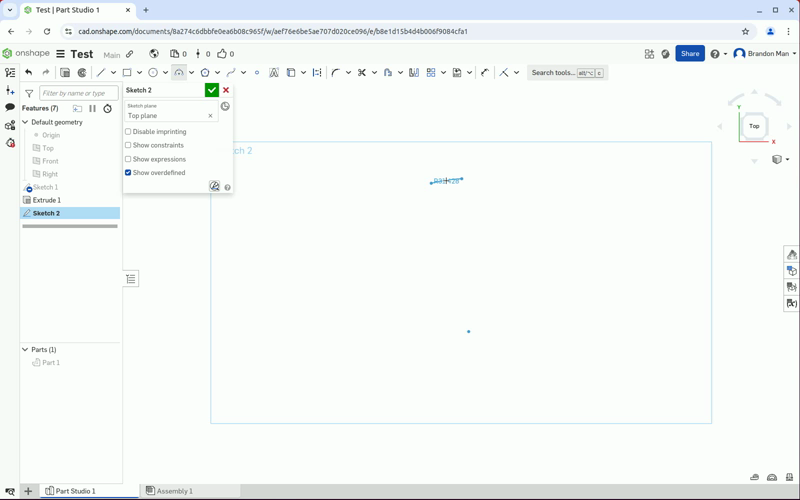
key_up(shift)
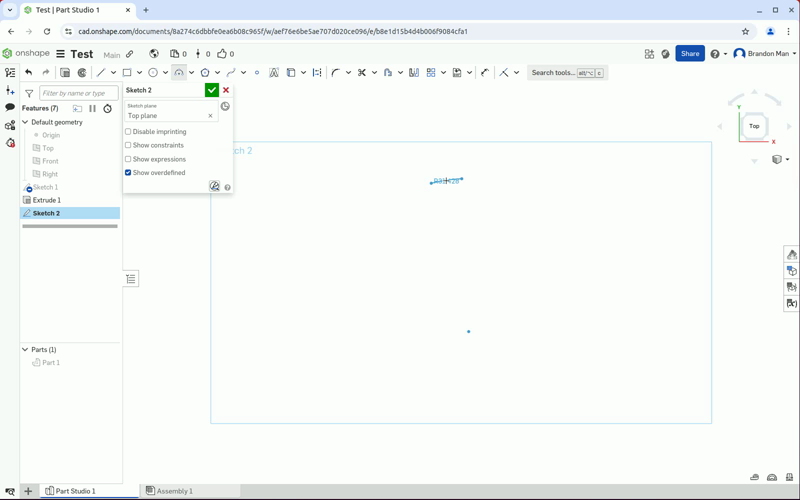
key(esc)
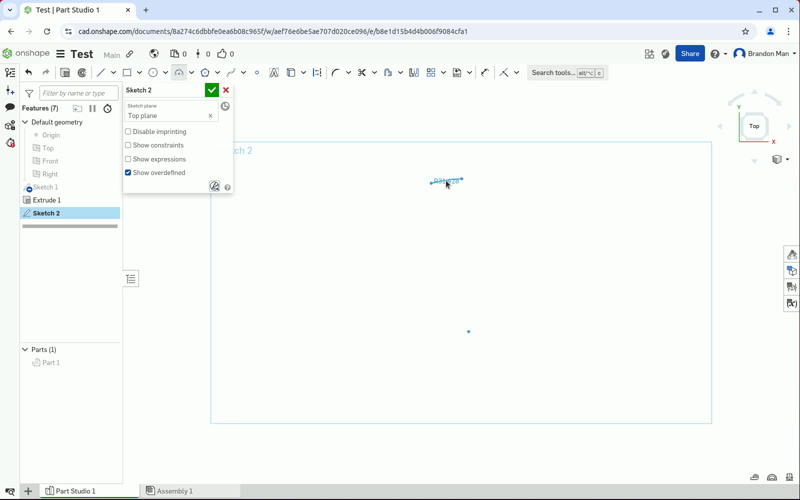
key(l)
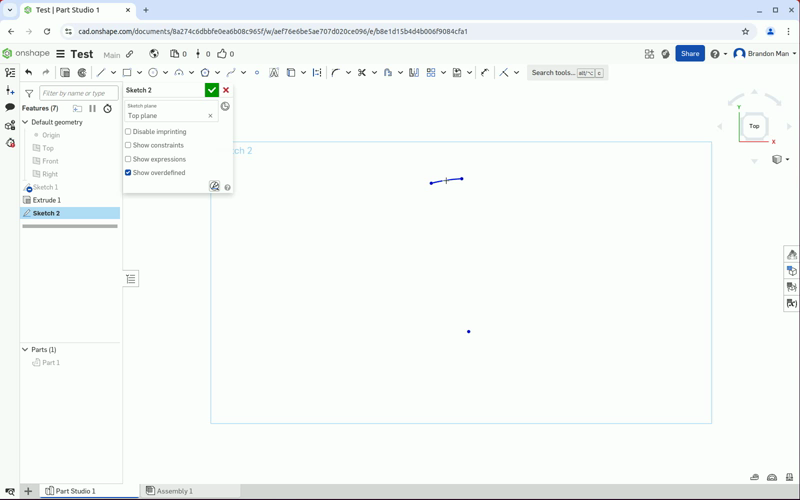
mouse_move(461, 178)
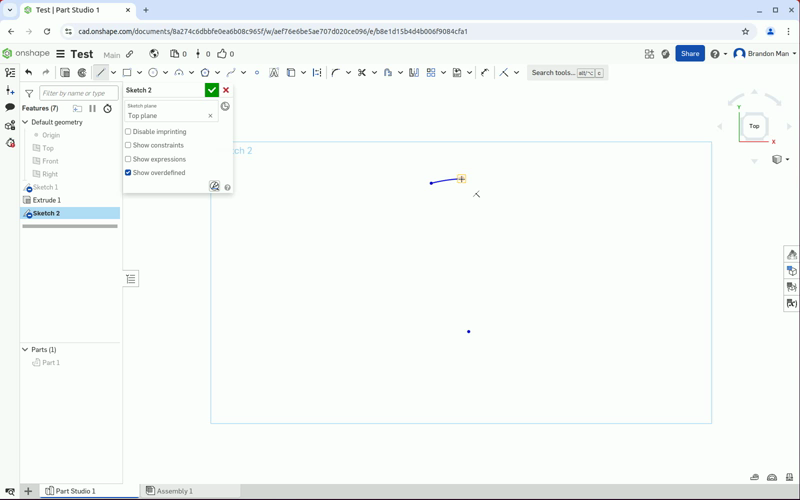
click(461, 178)
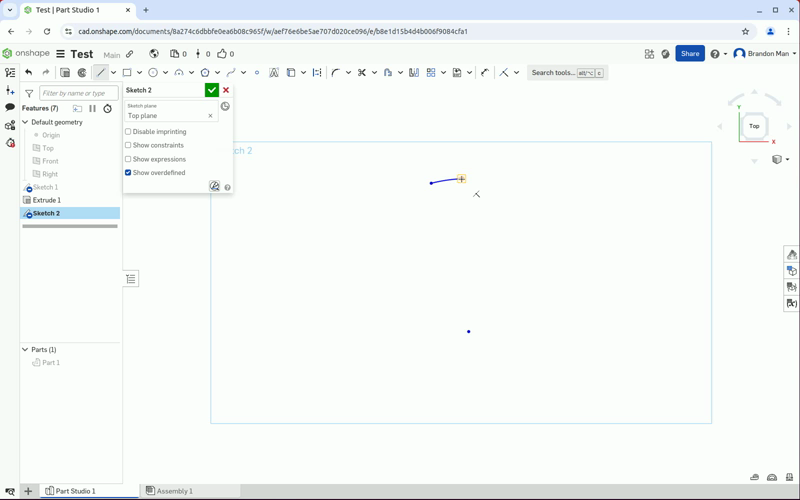
key_down(shift)
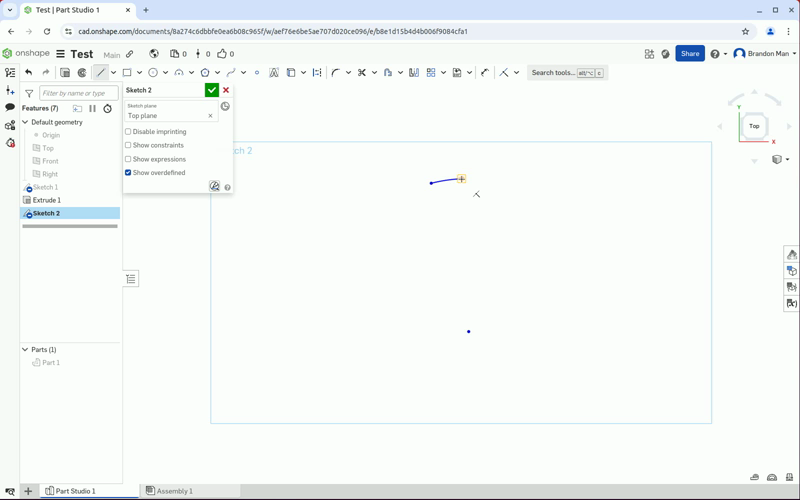
mouse_move(491, 178)
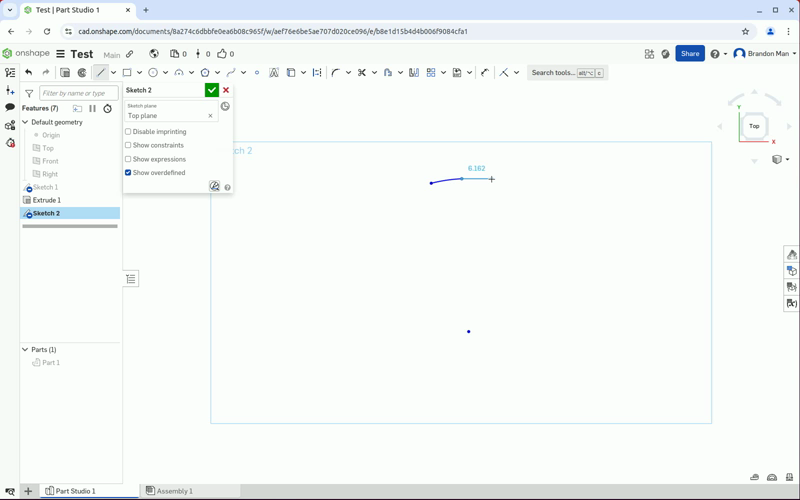
mouse_move(431, 178)
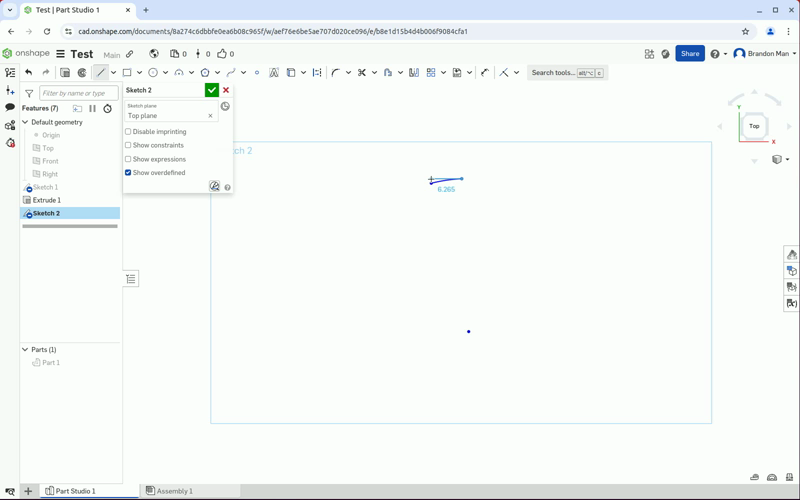
click(431, 178)
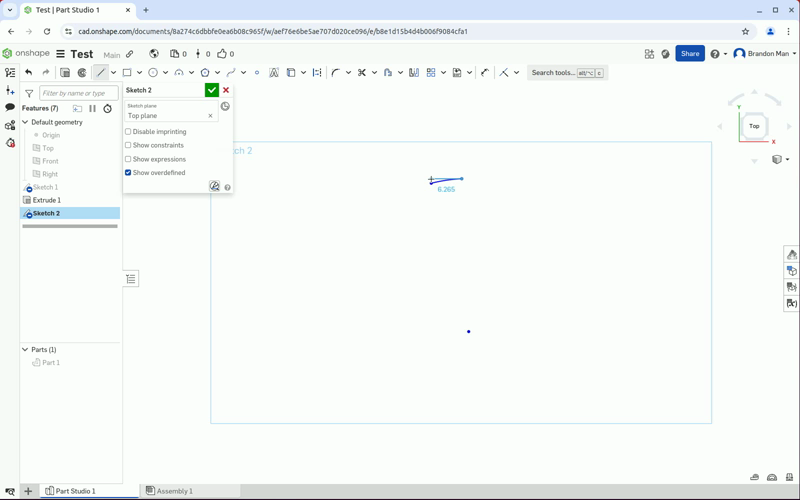
key_up(shift)
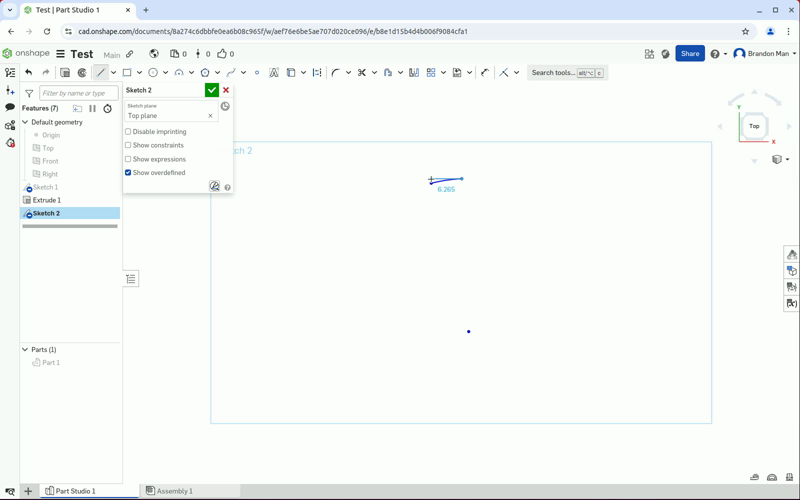
mouse_move(461, 178)
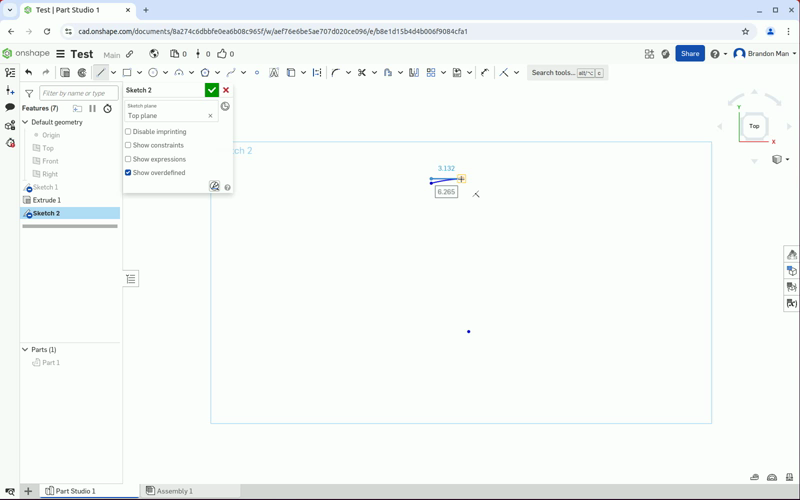
key_down(shift)
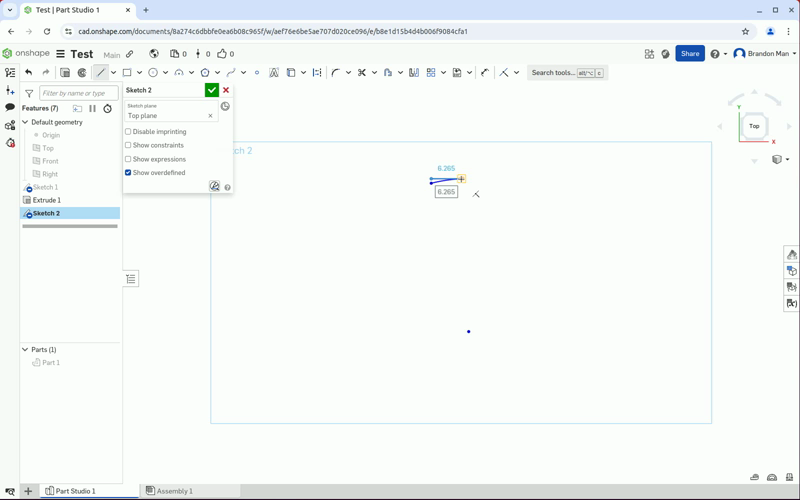
mouse_move(431, 183)
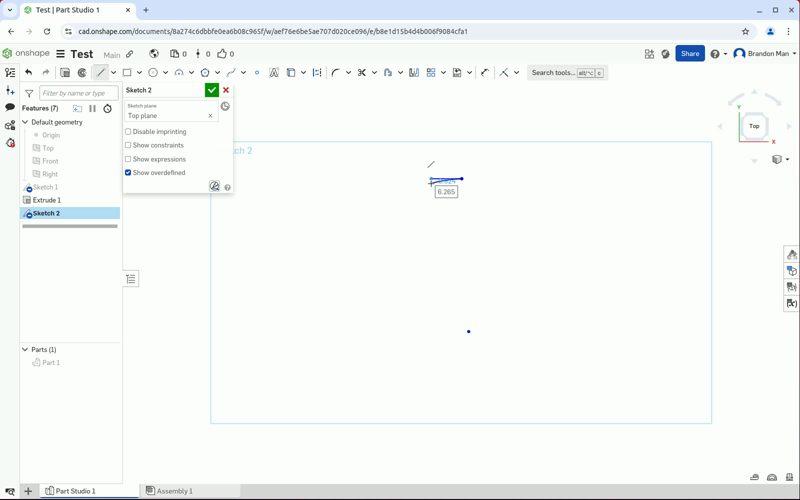
scroll(6)
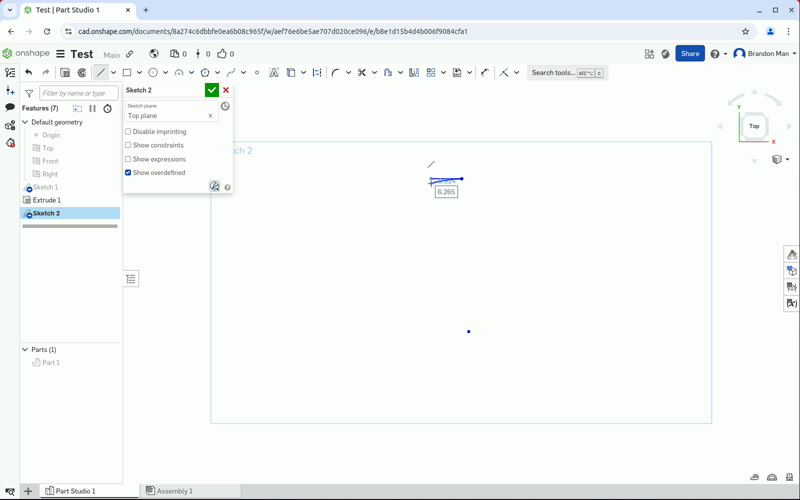
scroll(6)
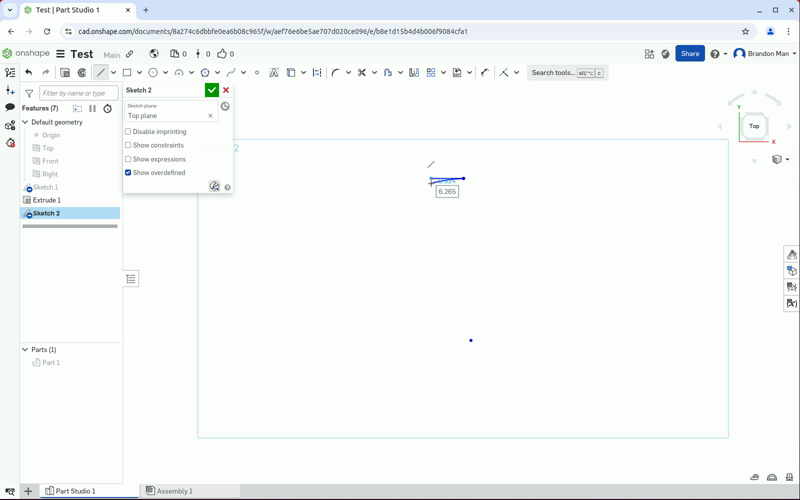
scroll(6)
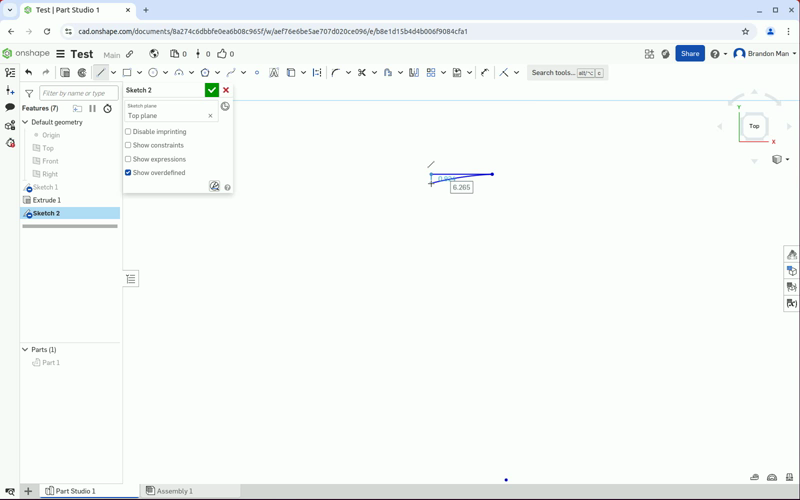
scroll(6)
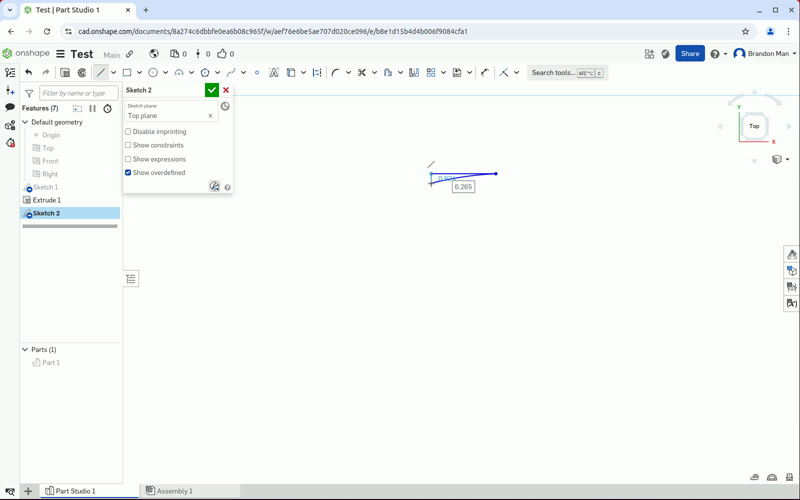
scroll(6)
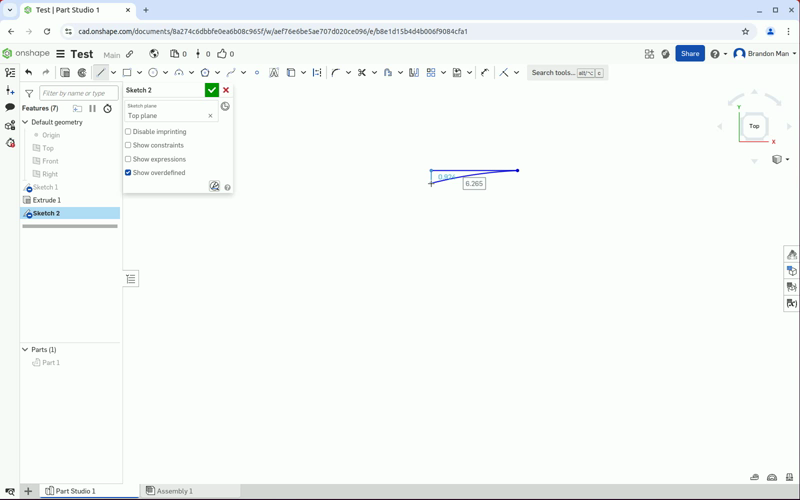
scroll(6)
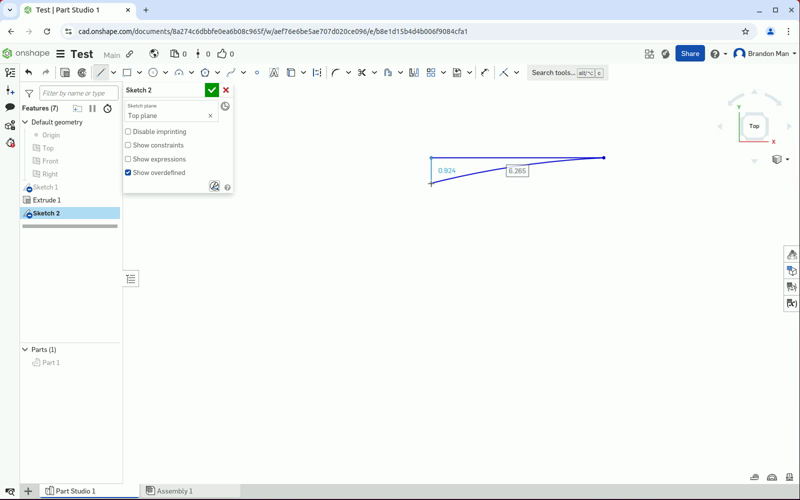
scroll(6)
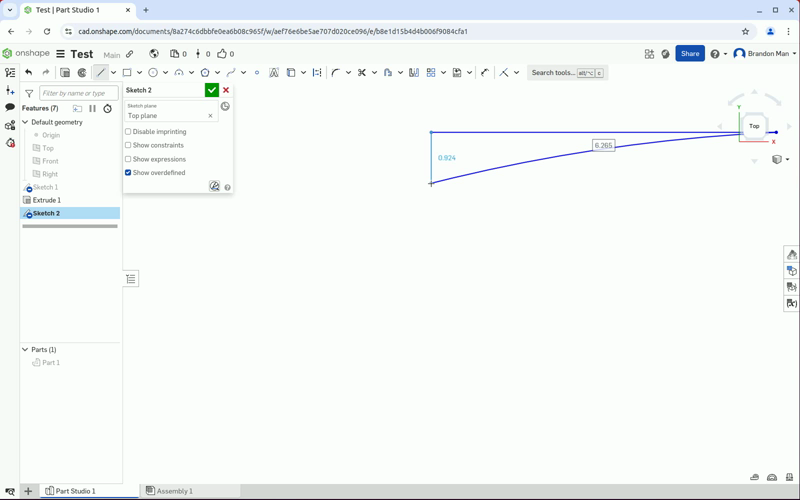
key_up(shift)
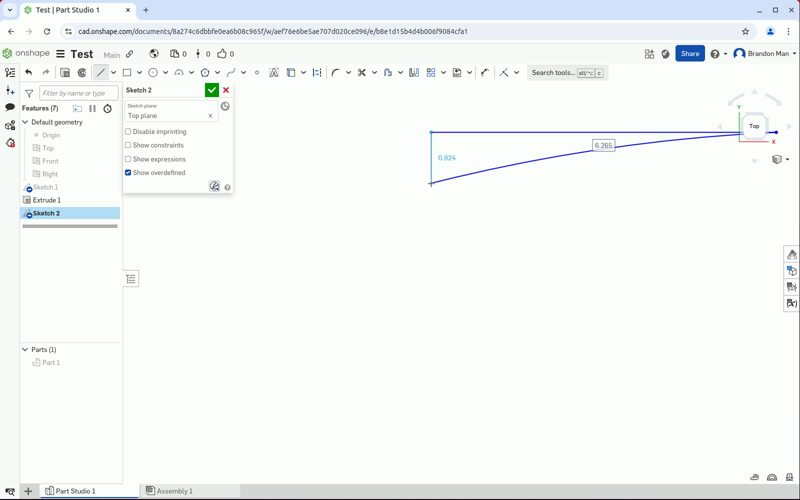
click(431, 183)
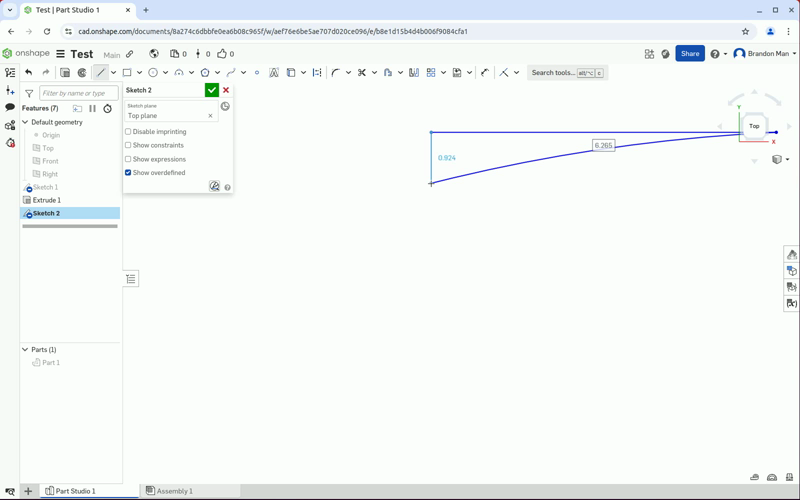
scroll(-6)
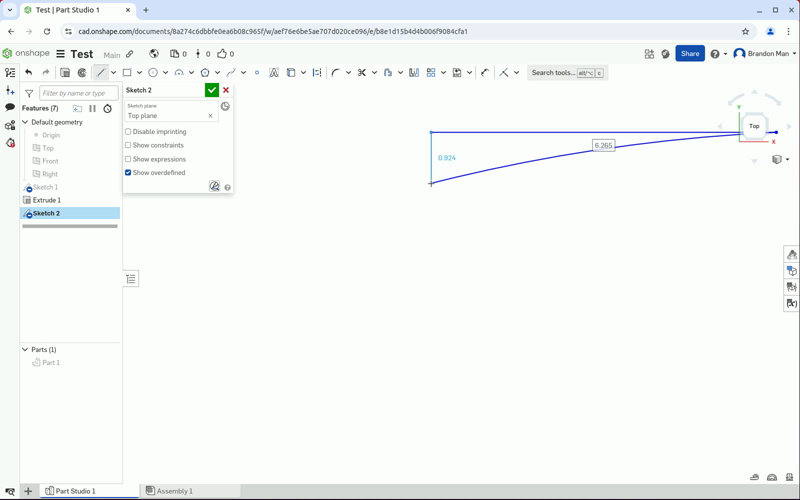
scroll(-6)
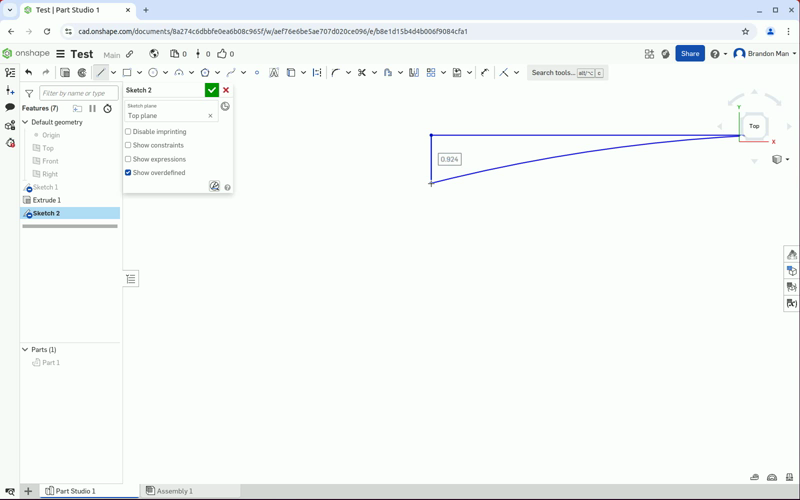
scroll(-6)
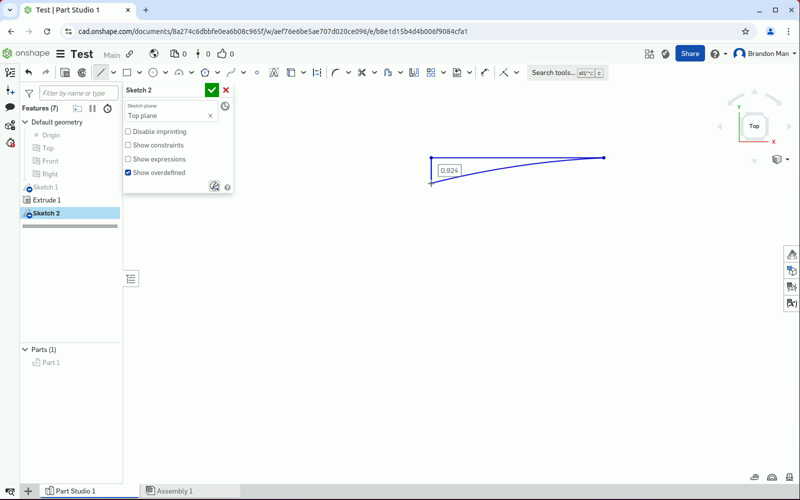
scroll(-6)
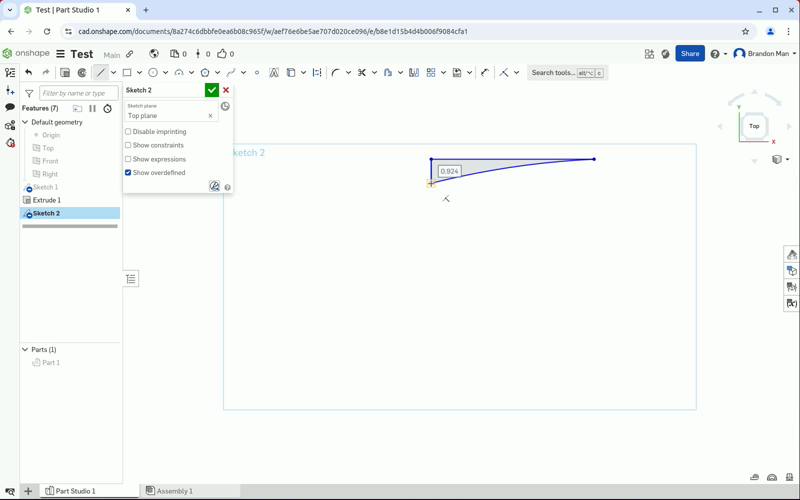
scroll(-6)
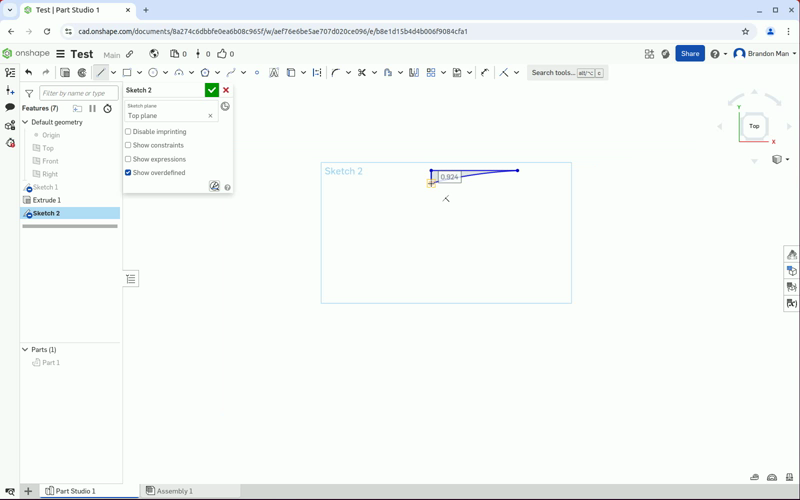
scroll(-6)
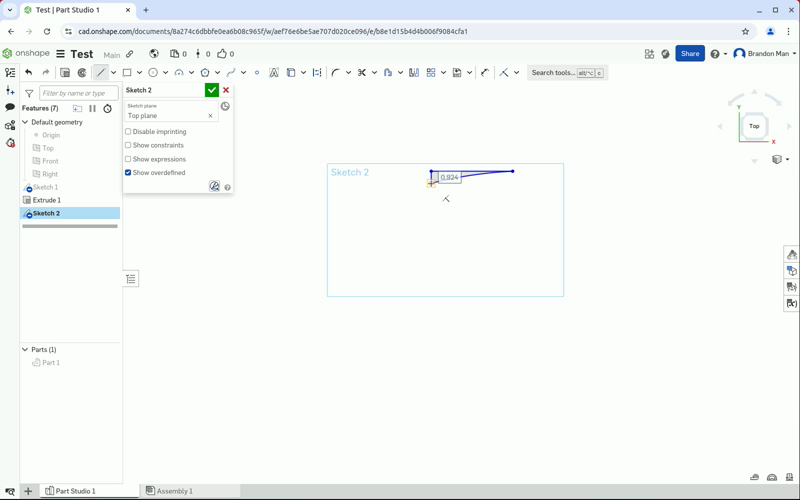
scroll(-6)
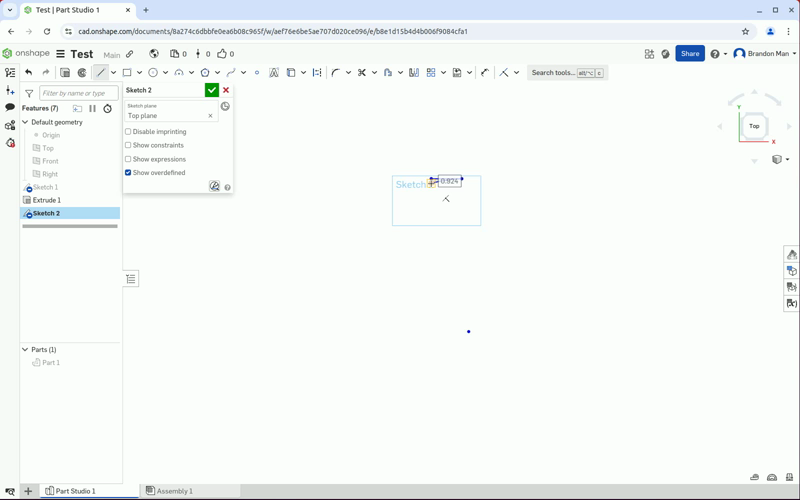
key(esc)
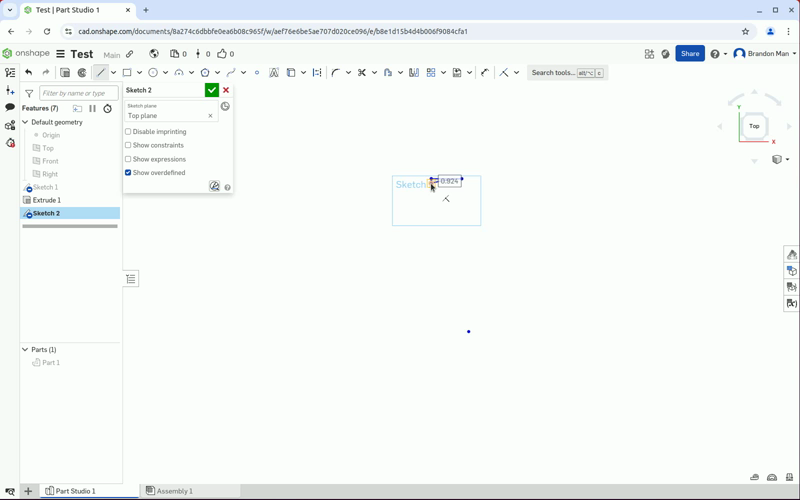
mouse_move(432, 179)
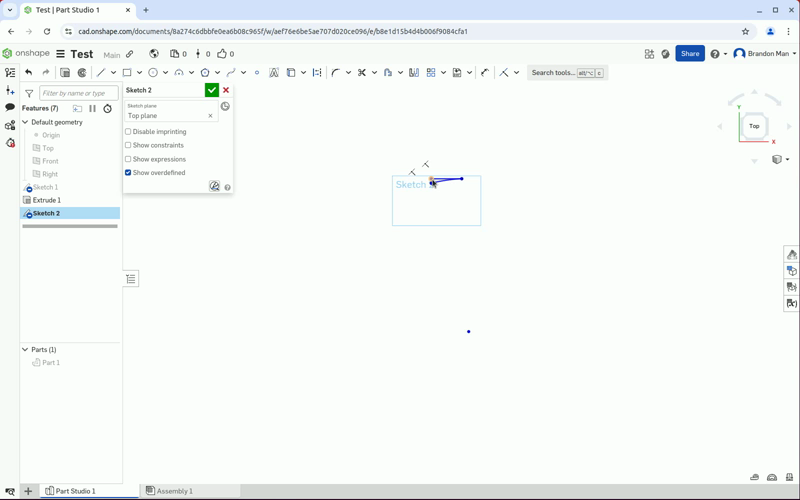
scroll(6)
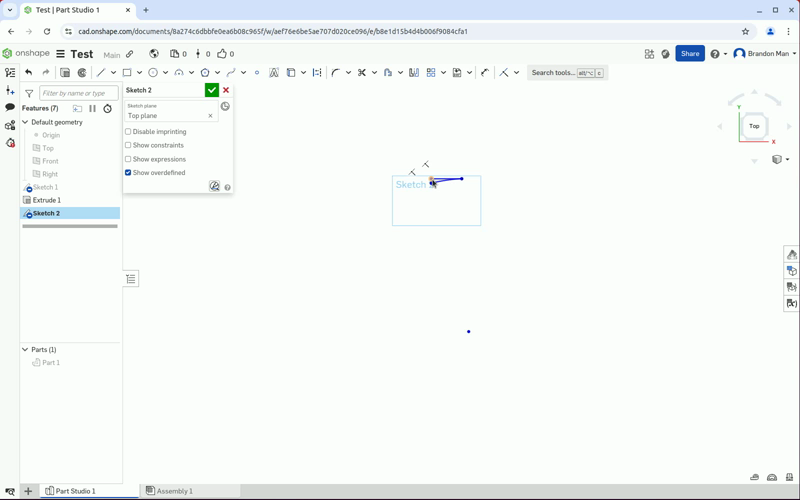
scroll(6)
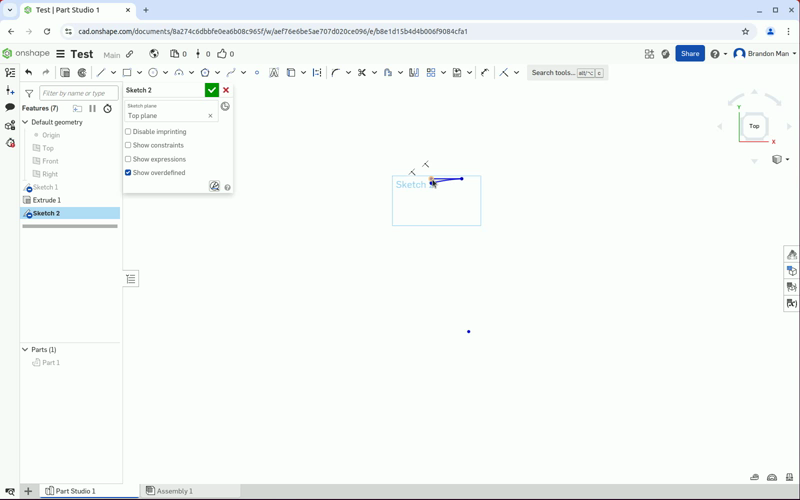
scroll(6)
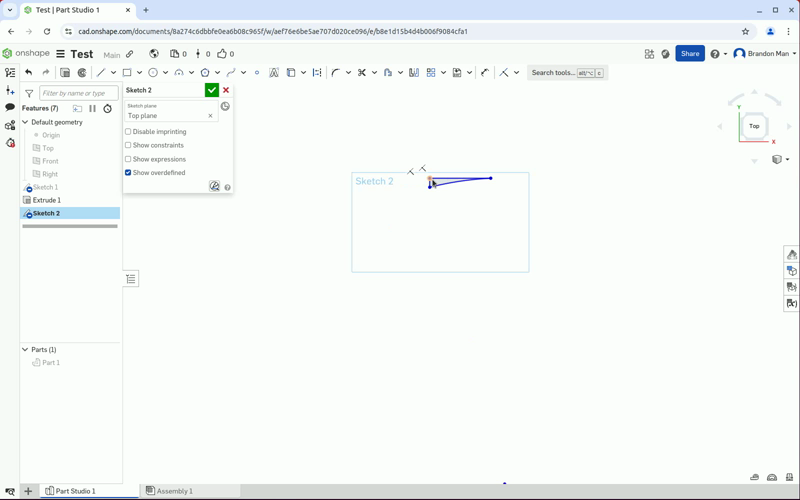
scroll(6)
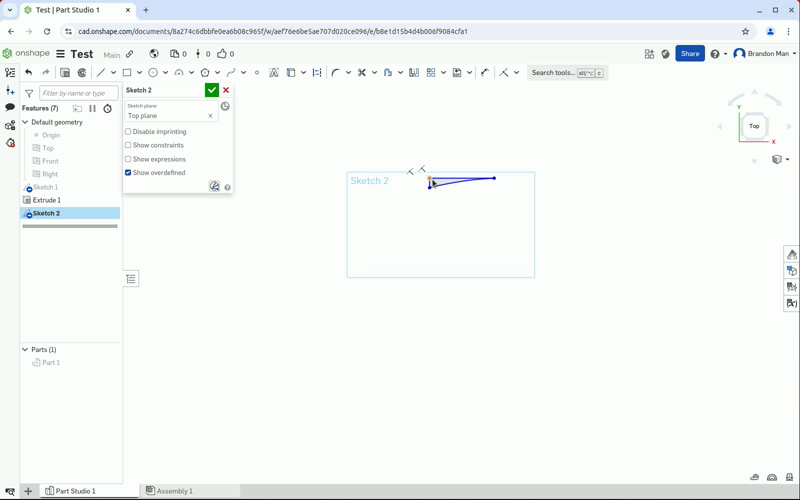
scroll(6)
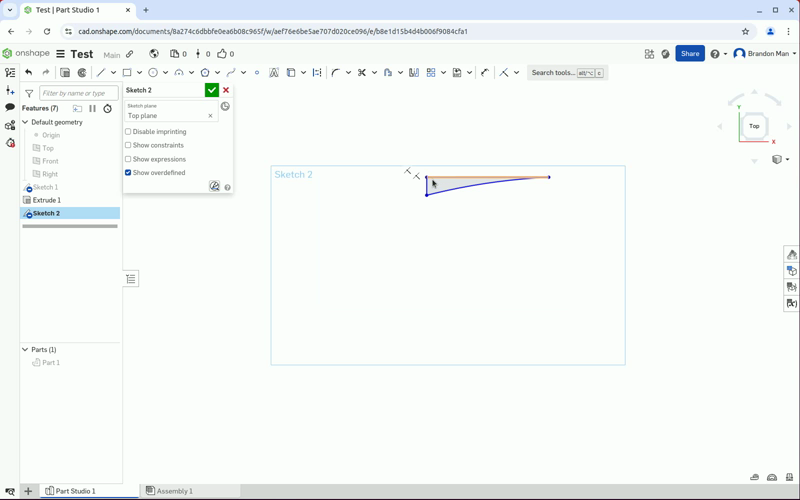
scroll(6)
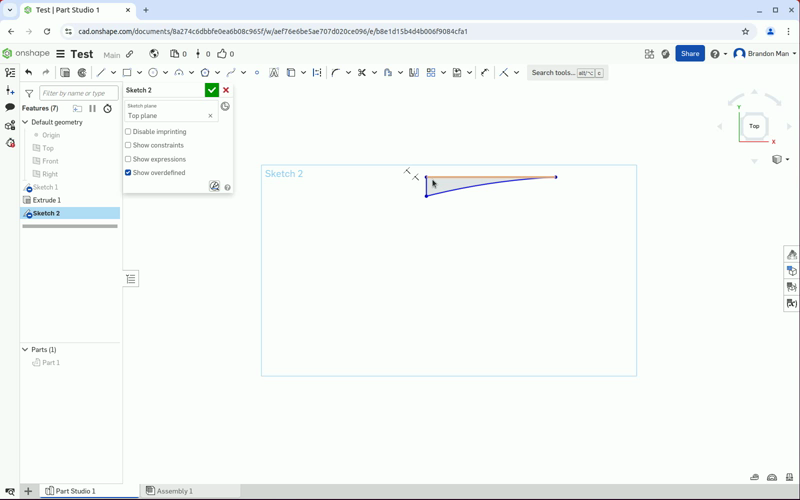
scroll(6)
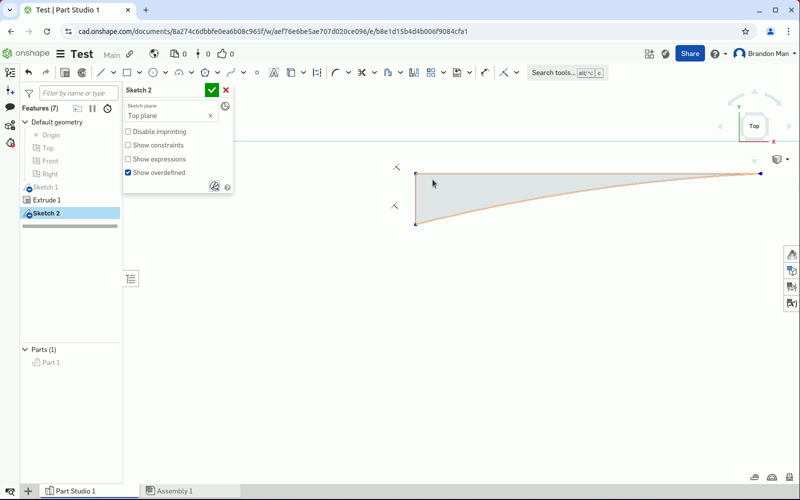
click(432, 179)
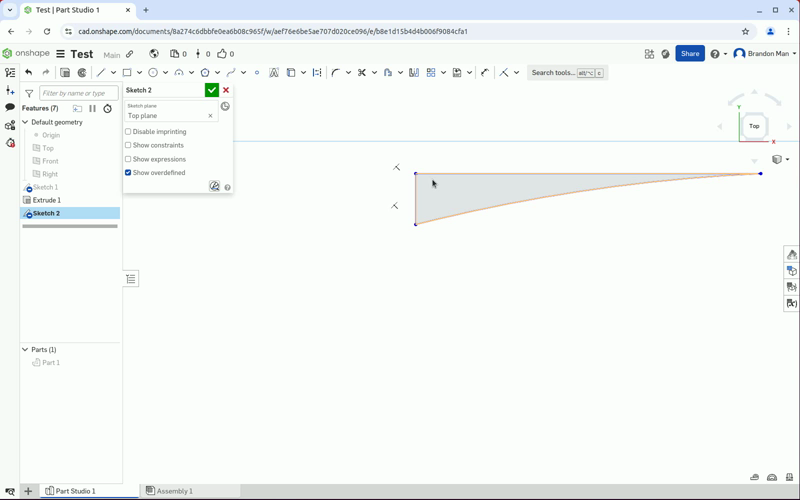
scroll(-6)
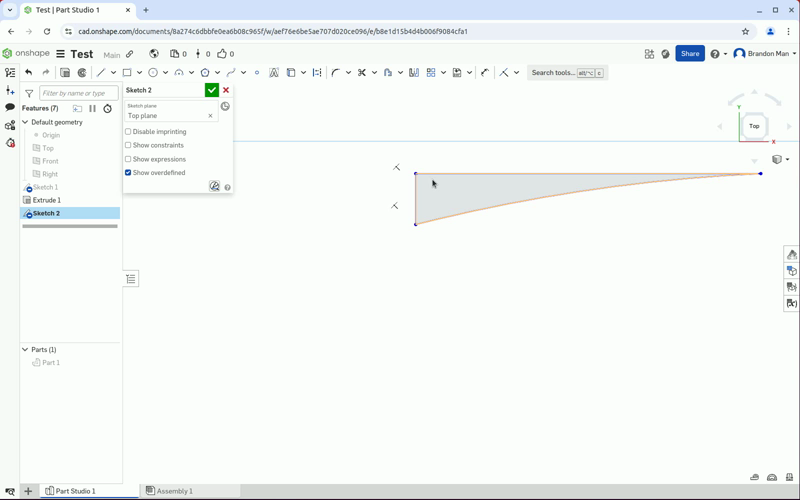
scroll(-6)
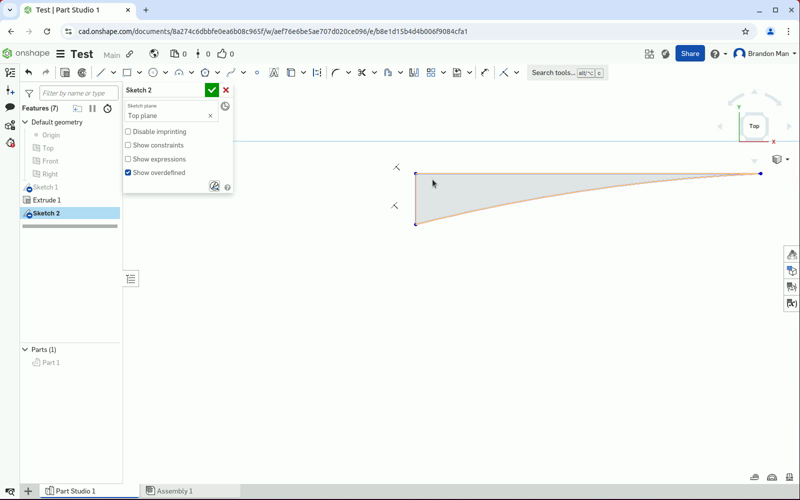
scroll(-6)
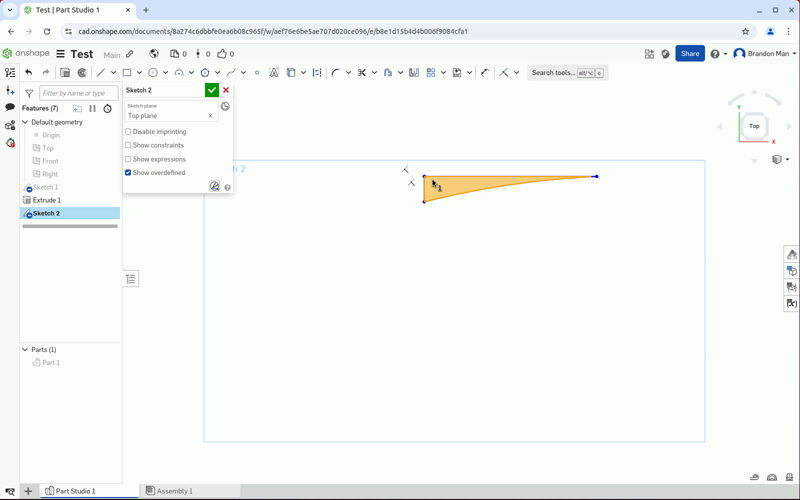
scroll(-6)
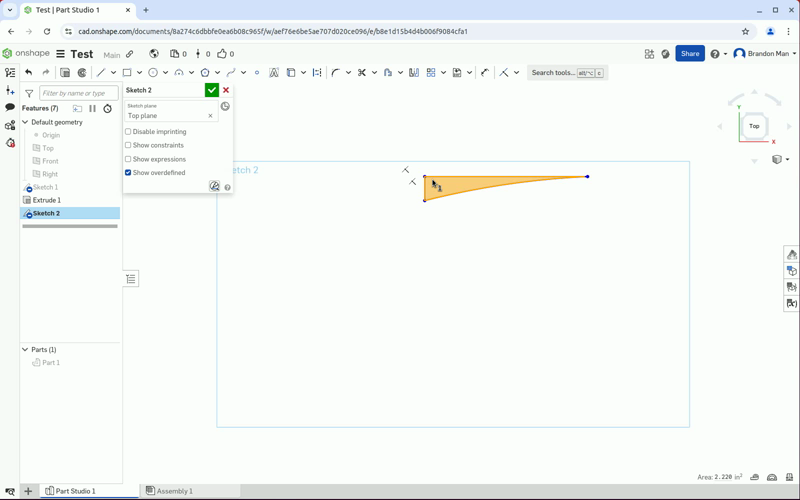
scroll(-6)
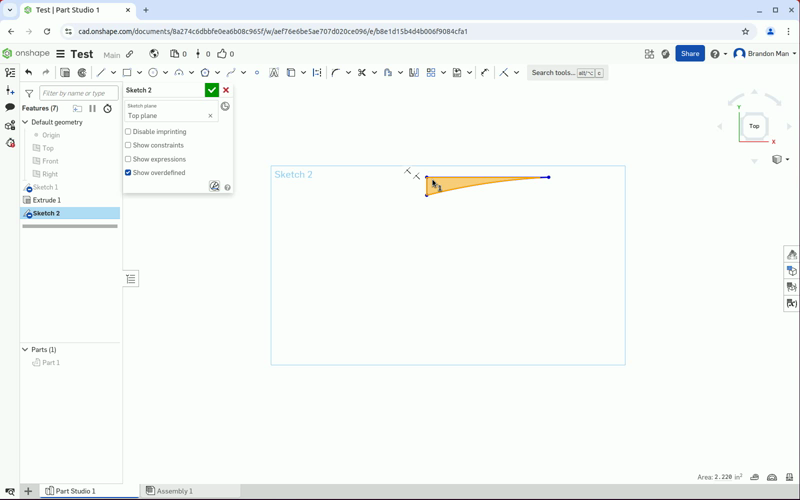
scroll(-6)
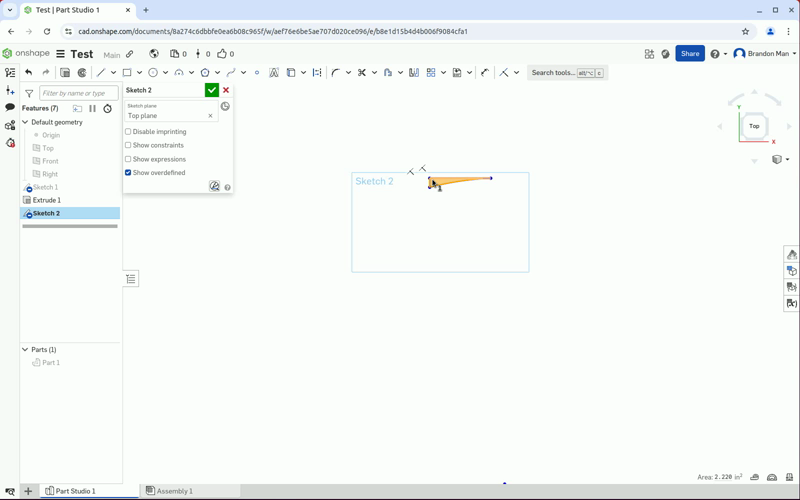
scroll(-6)
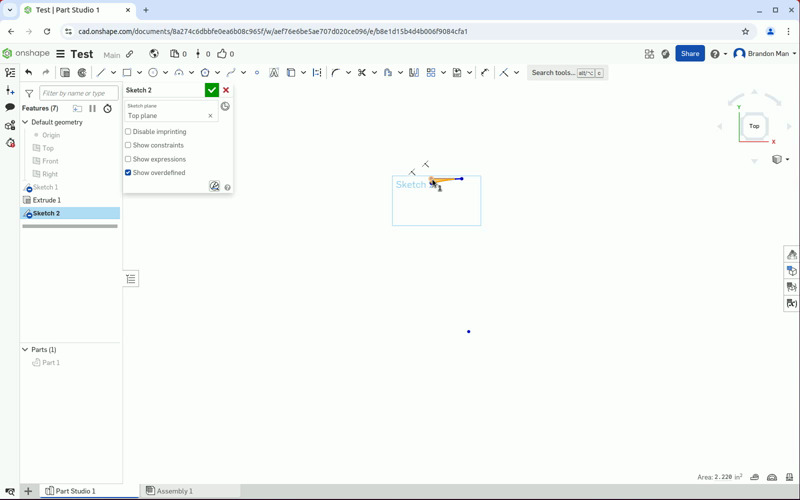
mouse_move(73, 352)
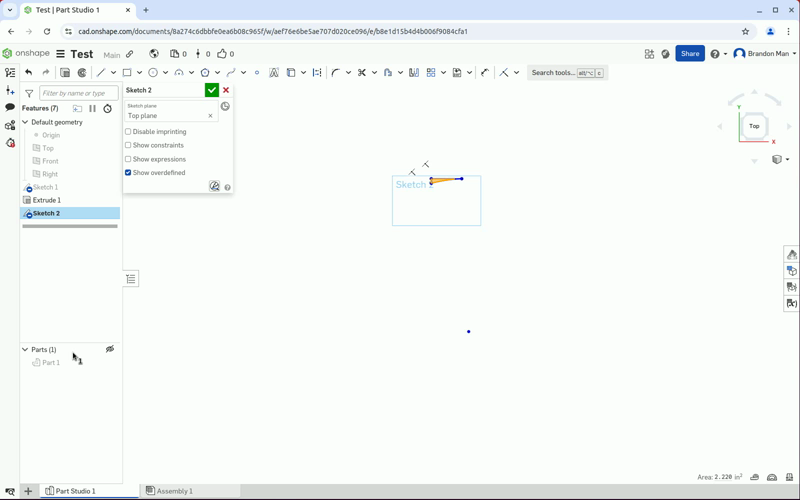
key(shift+y)
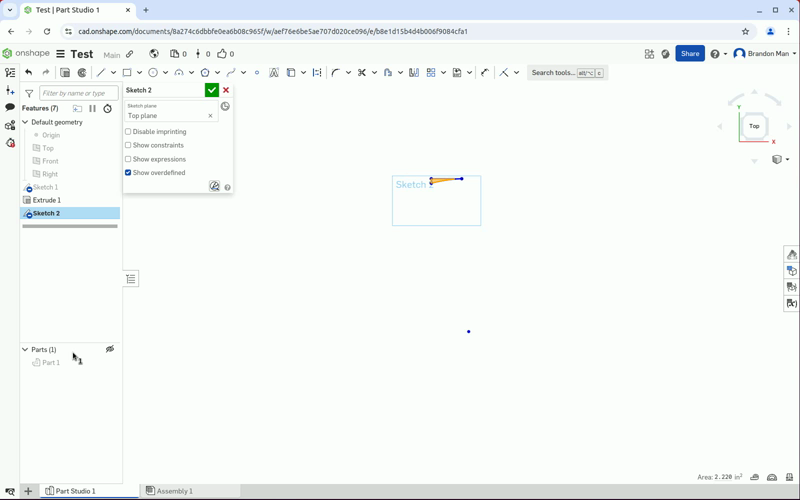
key(shift+e)
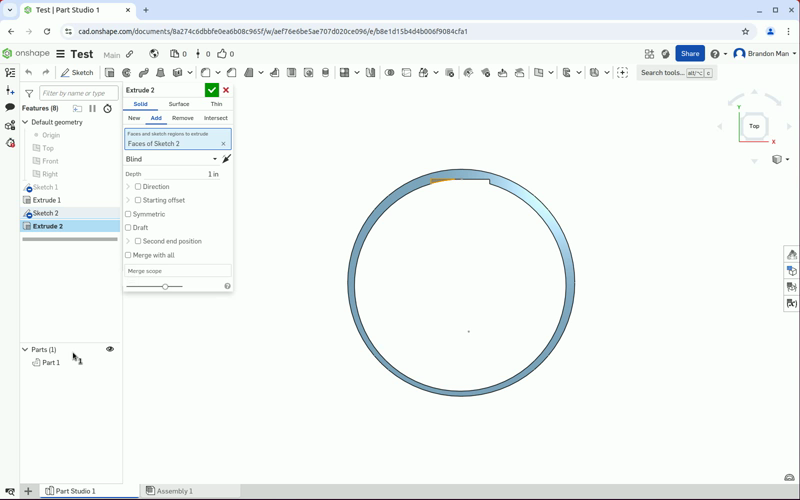
mouse_move(143, 106)
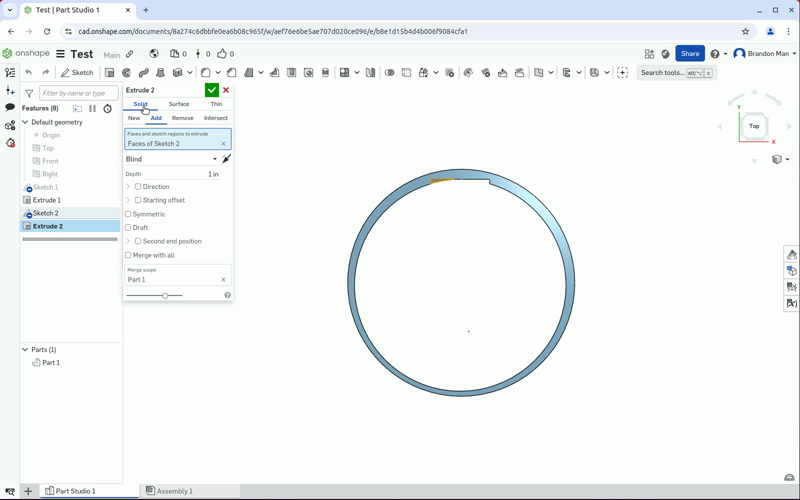
click(143, 106)
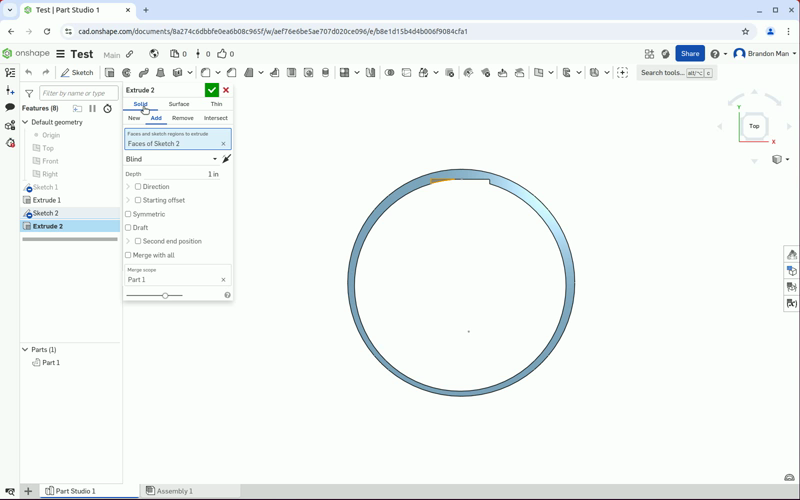
mouse_move(137, 120)
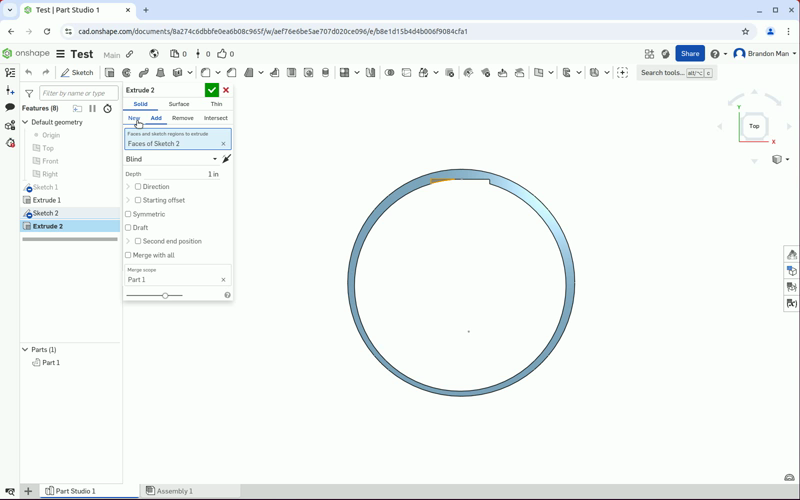
click(137, 120)
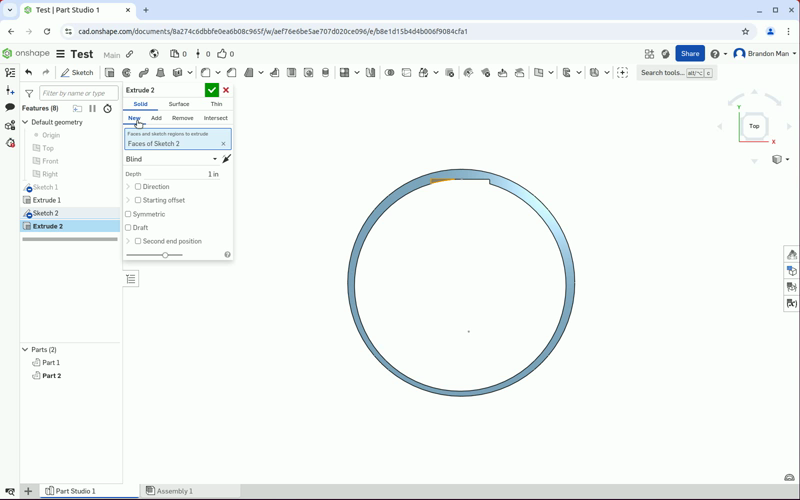
key(tab, 4)
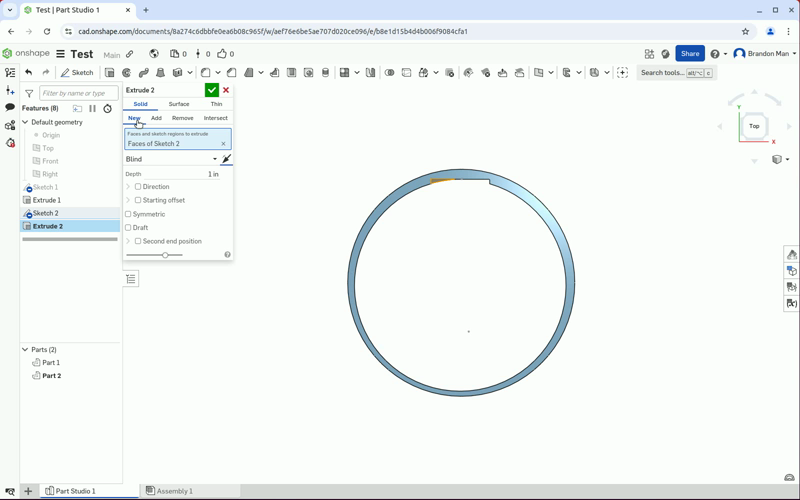
text(9.147)
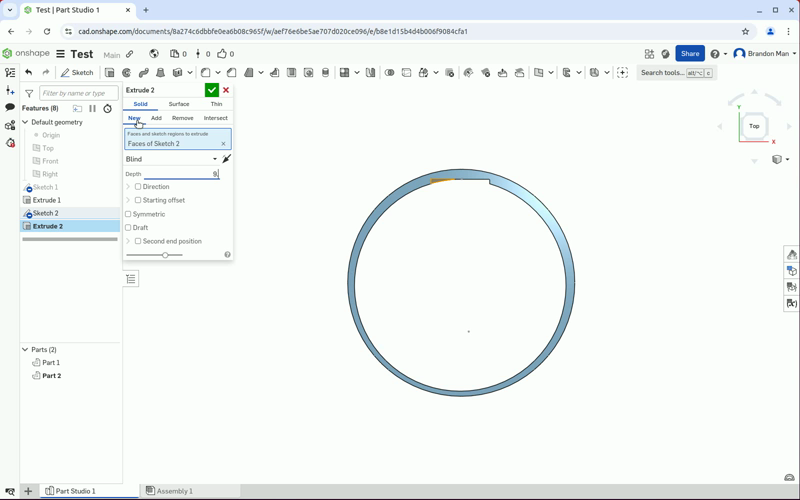
key(enter)
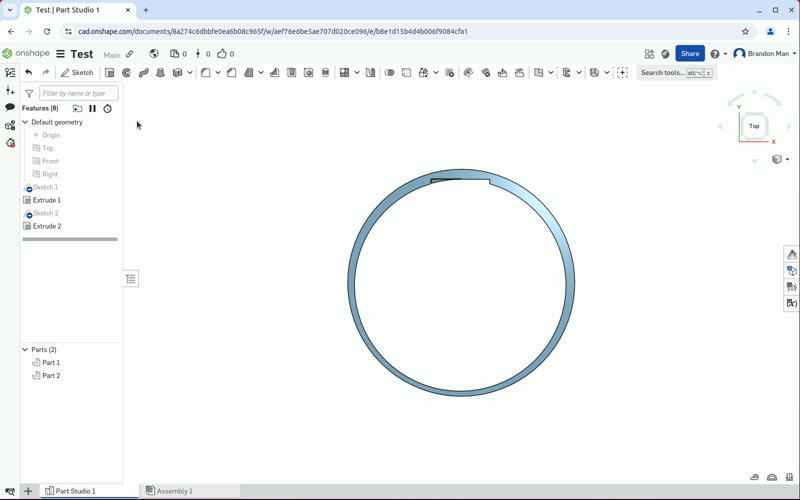
key(shift+h)
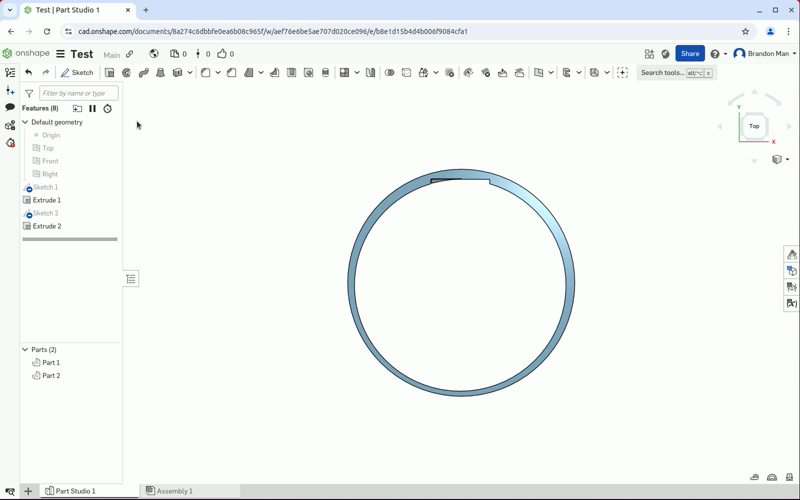
key(shift+h)
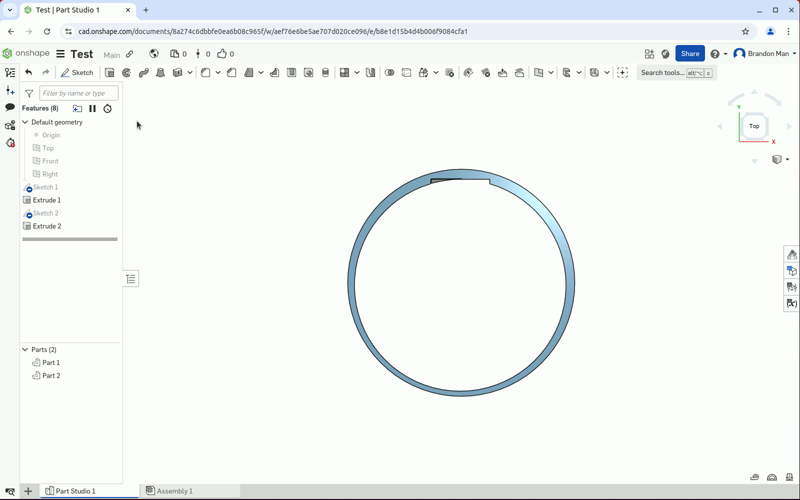
mouse_move(73, 189)
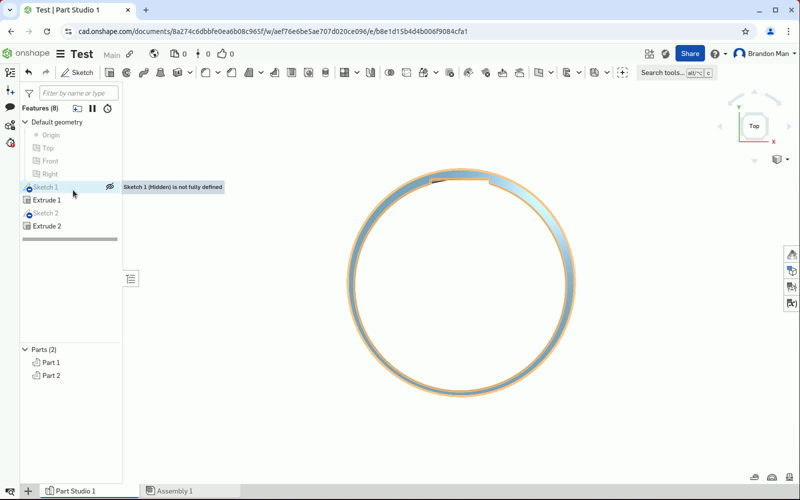
click(73, 189)
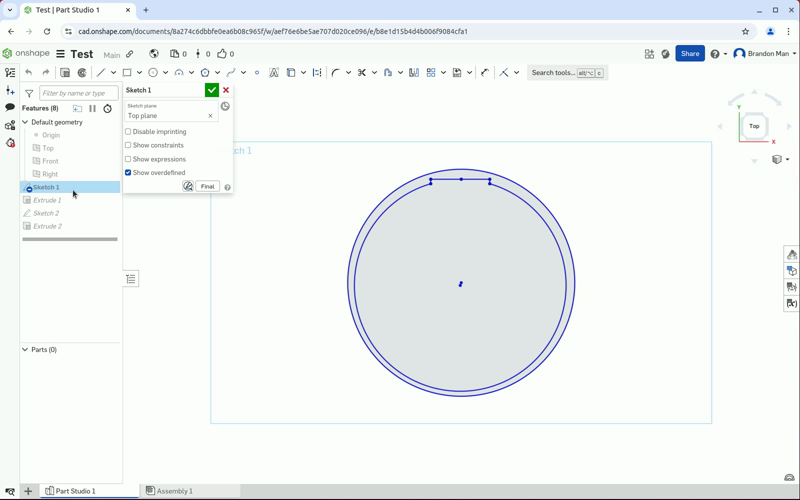
mouse_move(229, 92)
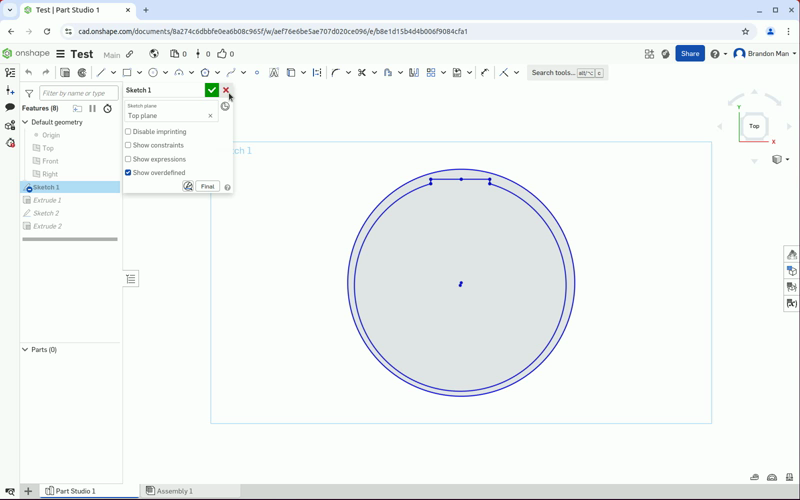
click(229, 92)
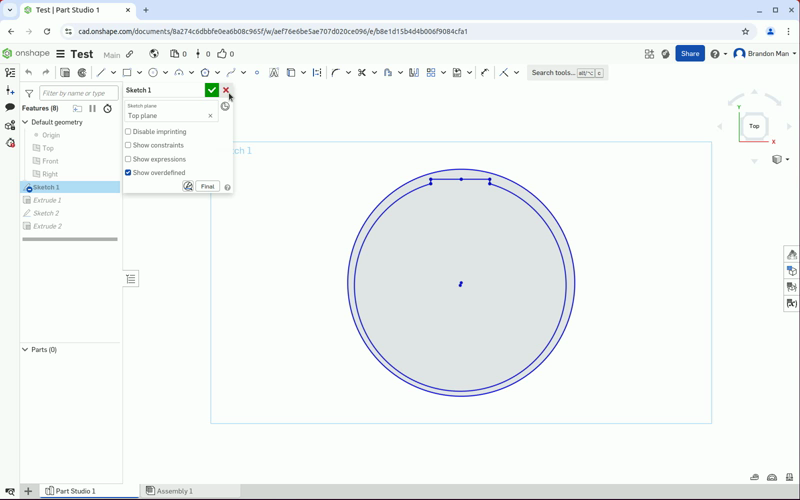
key(shift+s)
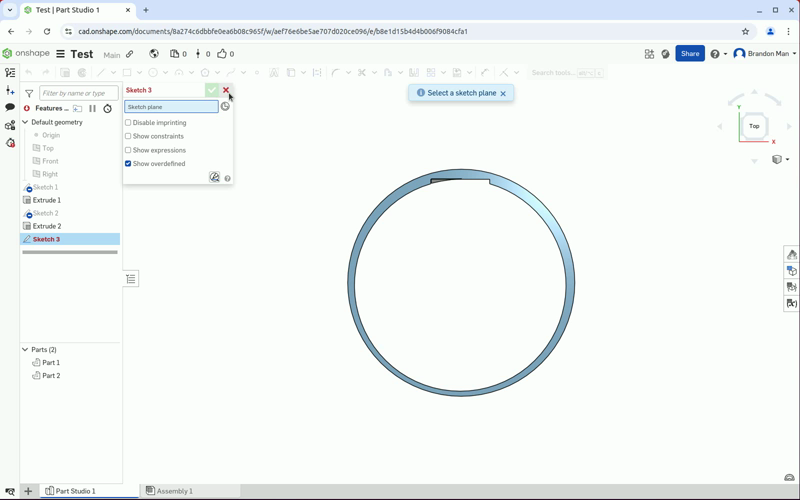
mouse_move(73, 150)
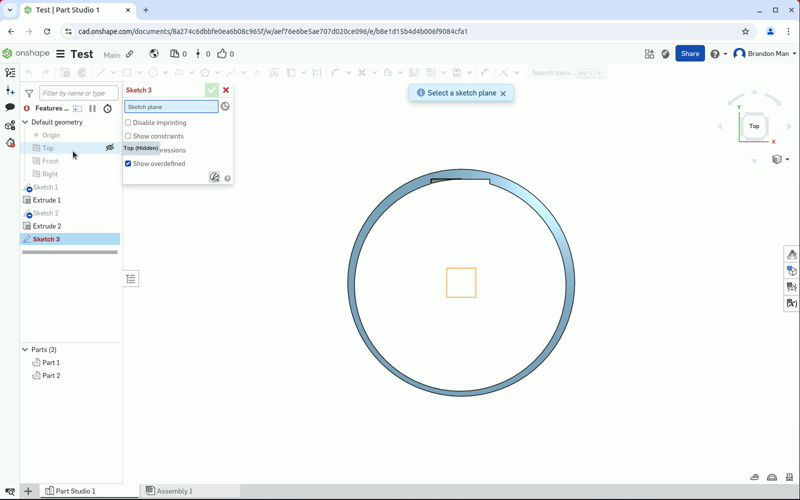
click(73, 150)
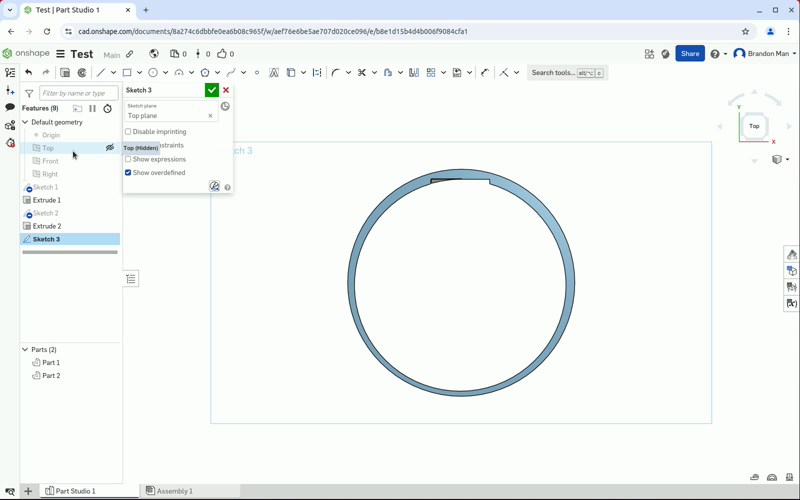
mouse_move(73, 352)
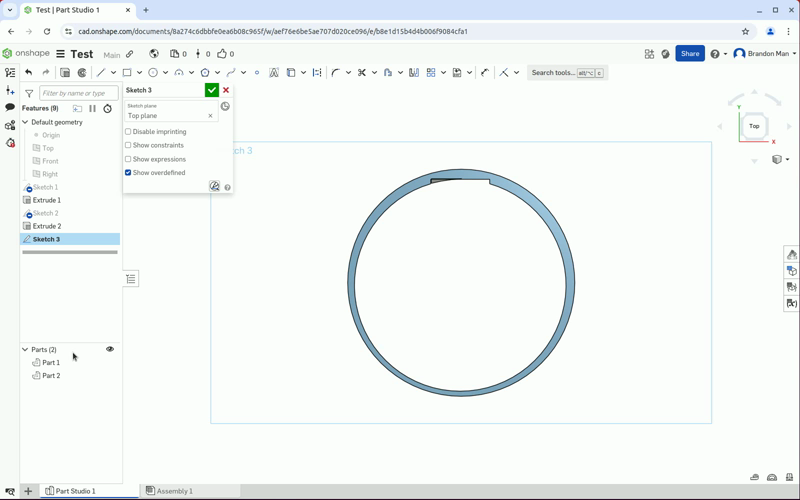
key(y)
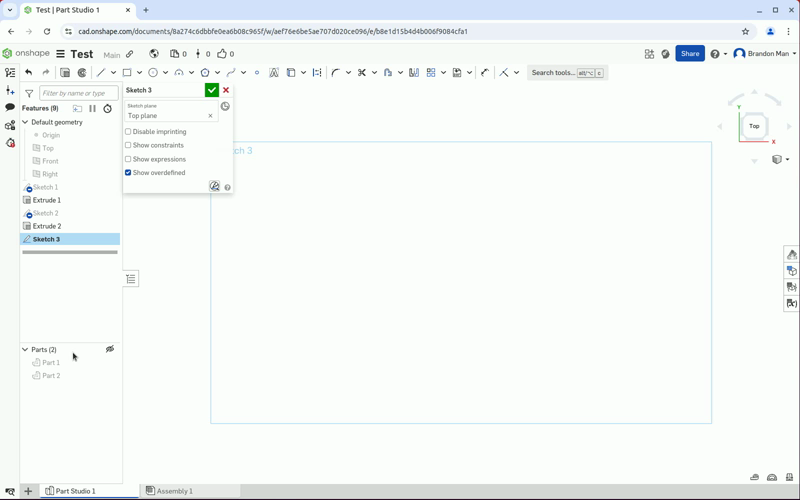
key(a)
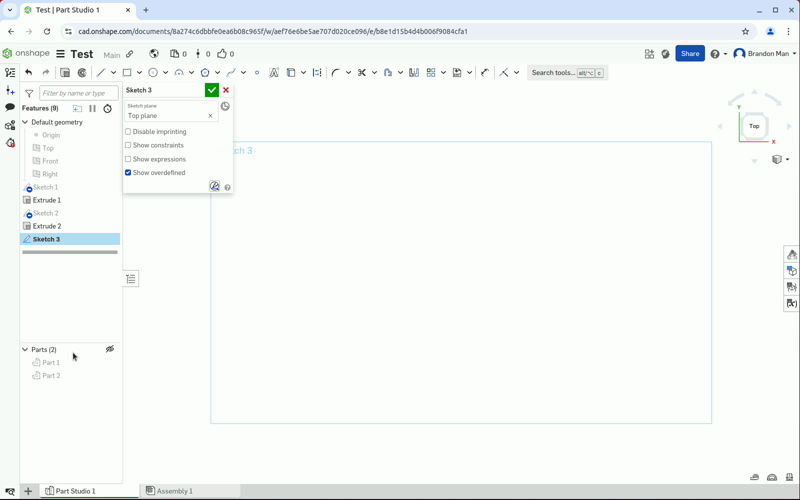
key_down(shift)
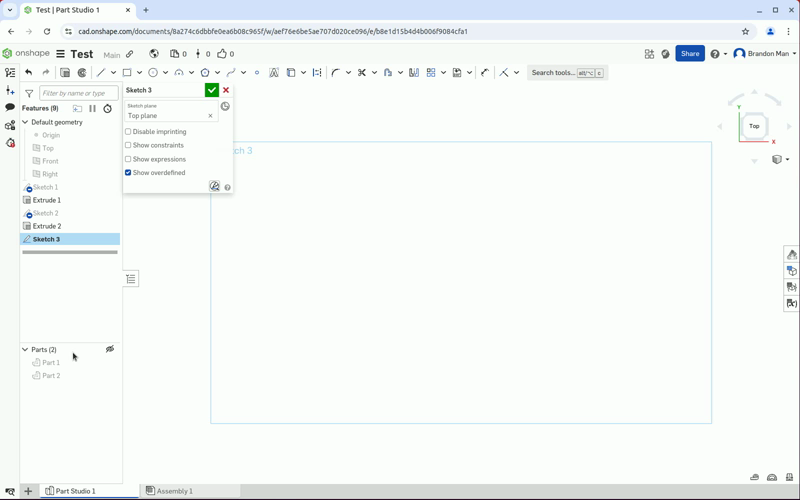
mouse_move(460, 178)
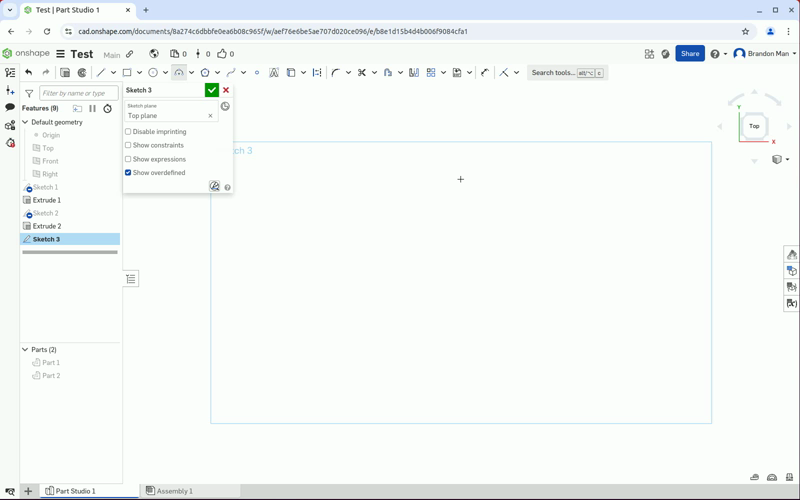
click(460, 178)
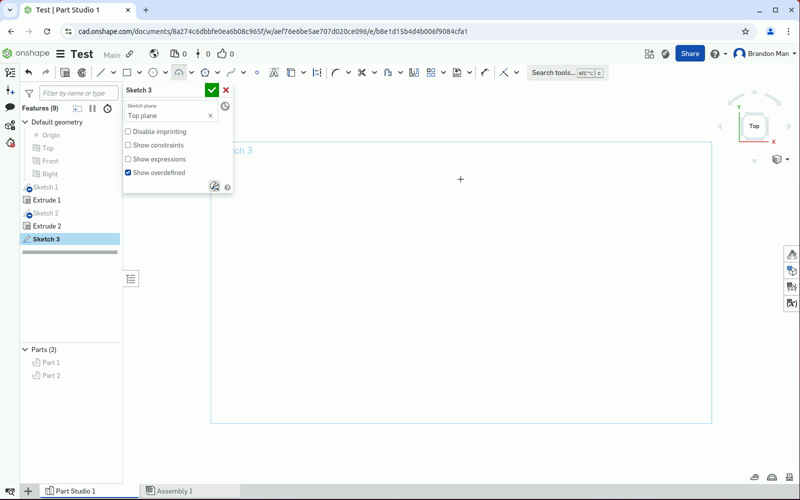
key_up(shift)
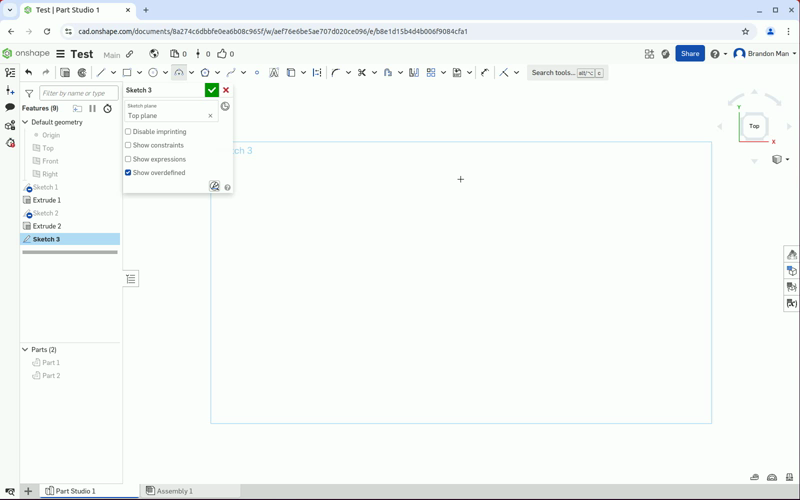
key_down(shift)
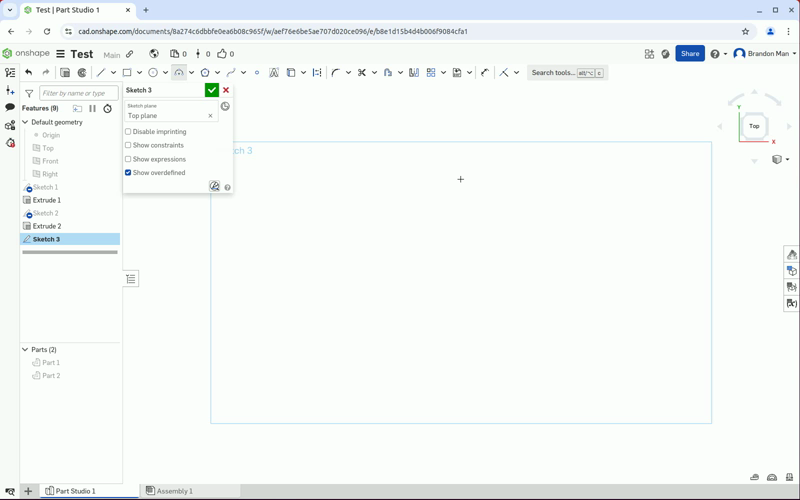
mouse_move(491, 183)
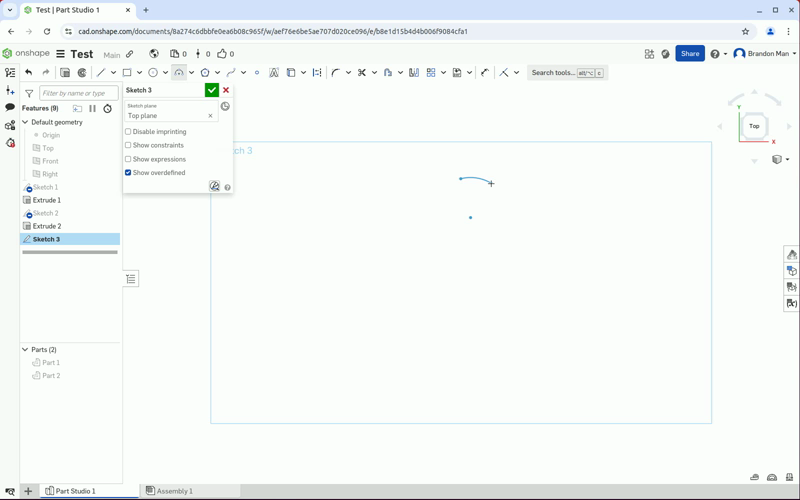
click(491, 183)
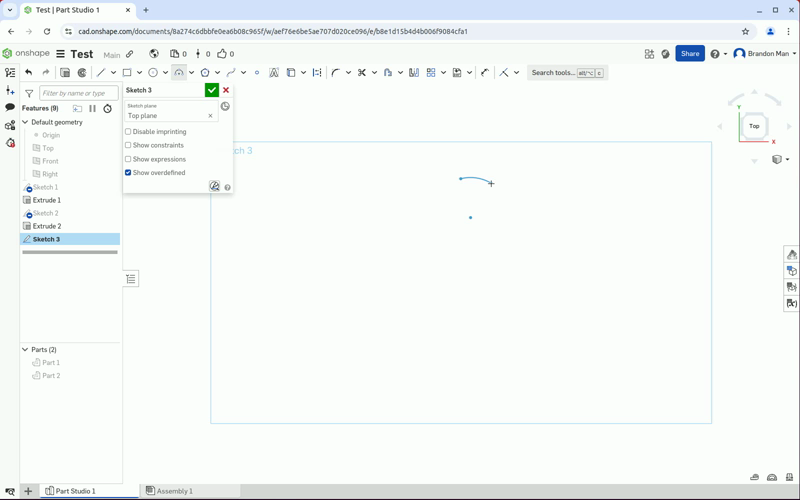
mouse_move(476, 179)
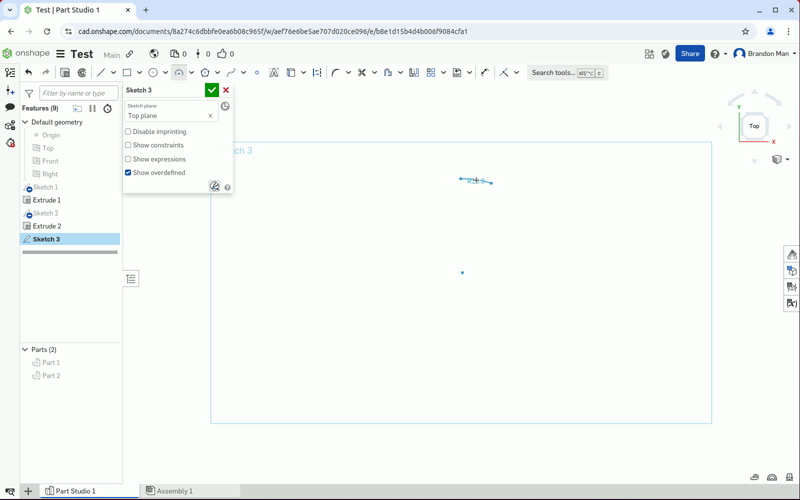
click(476, 179)
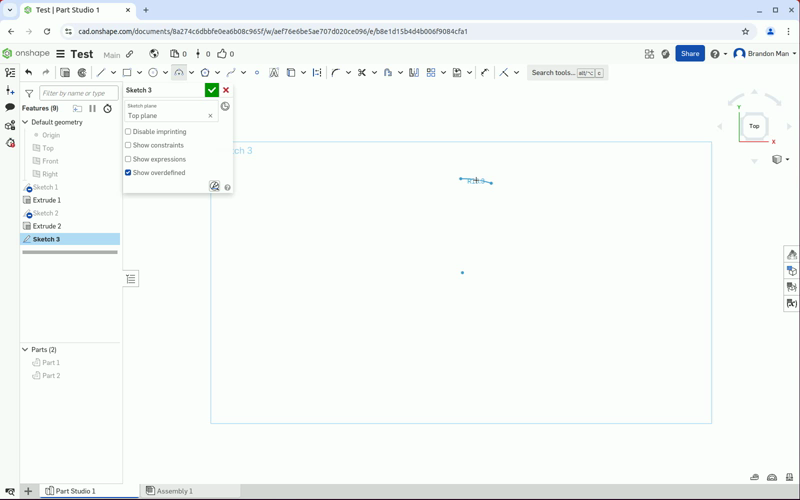
key_up(shift)
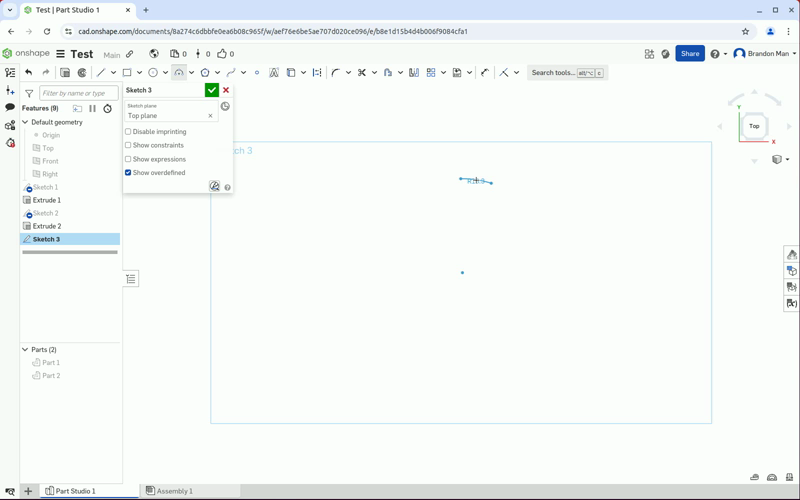
key(esc)
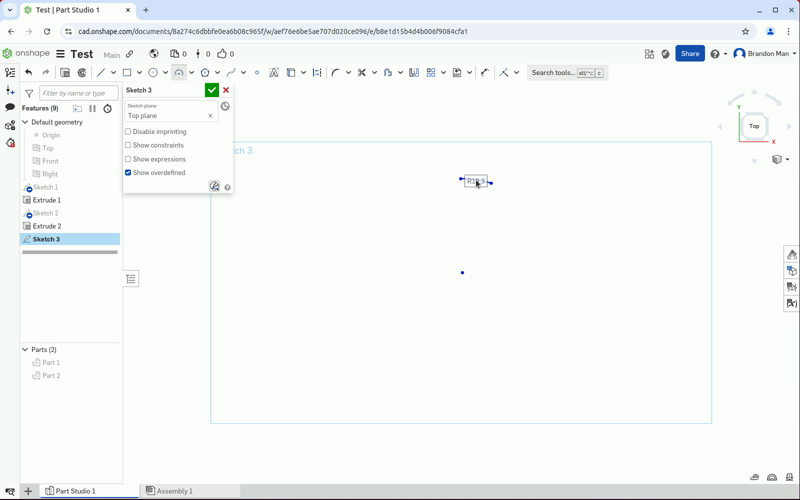
key(l)
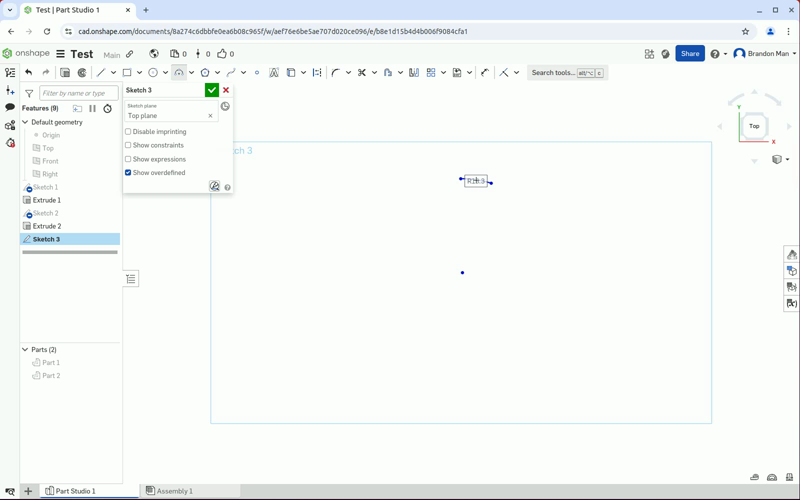
mouse_move(491, 183)
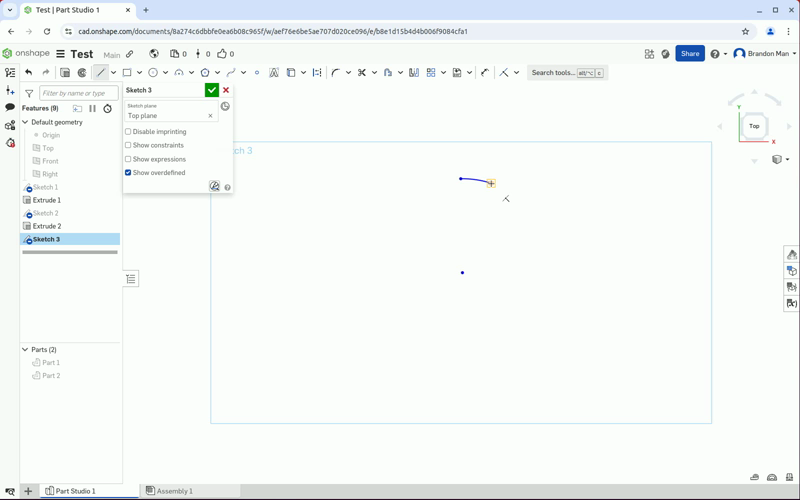
click(491, 183)
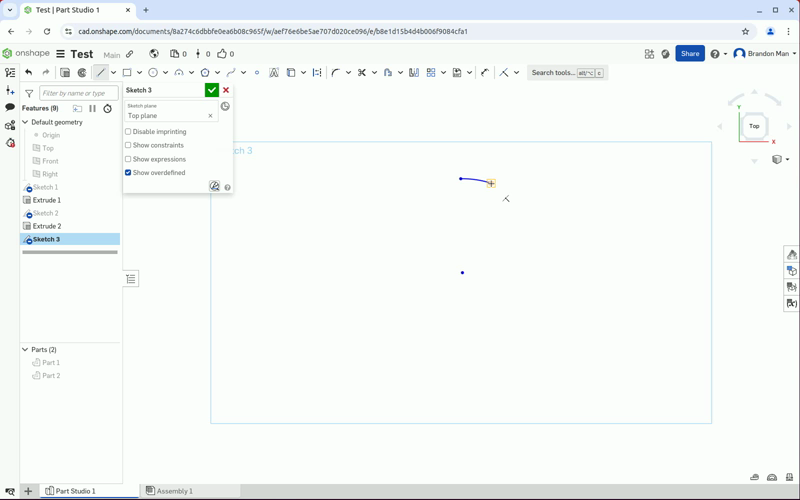
key_down(shift)
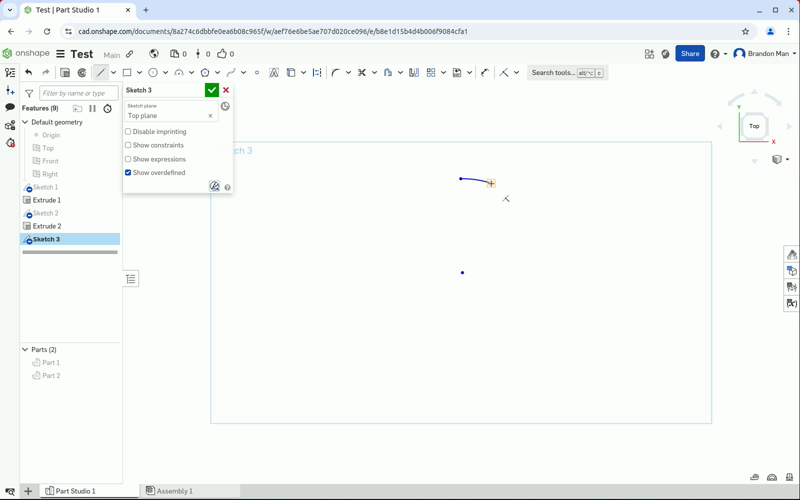
mouse_move(521, 183)
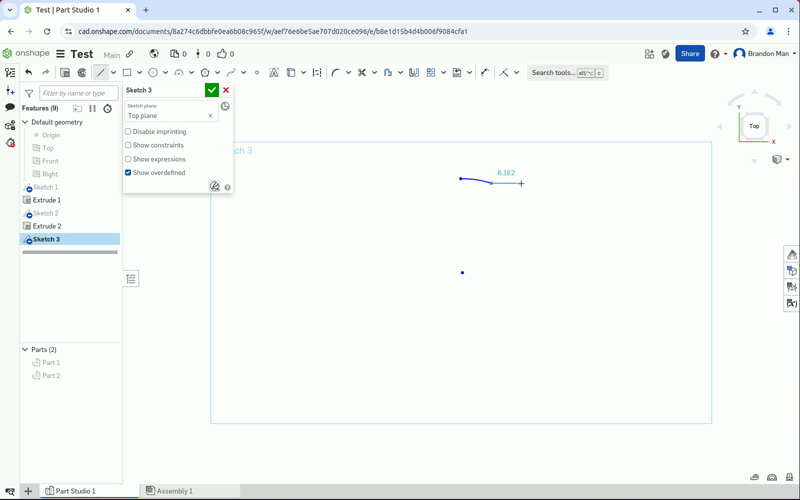
mouse_move(491, 178)
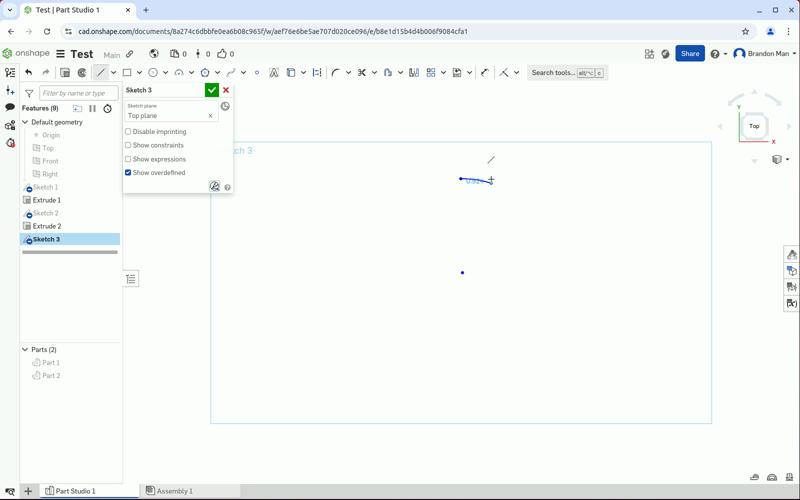
scroll(6)
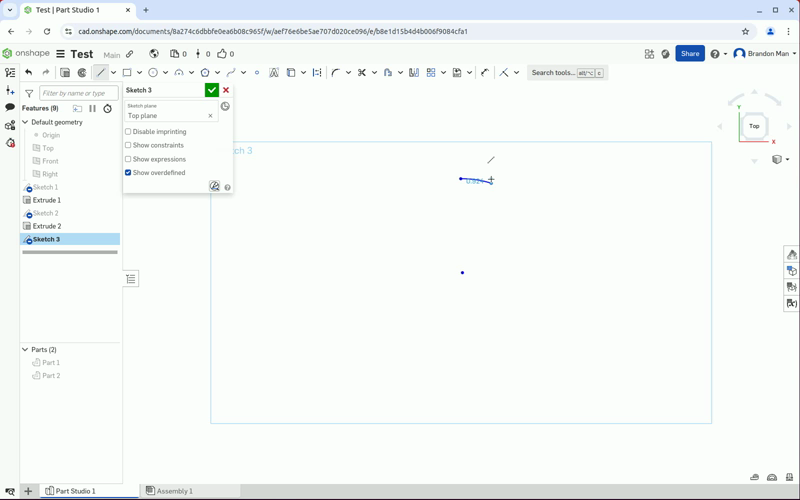
scroll(6)
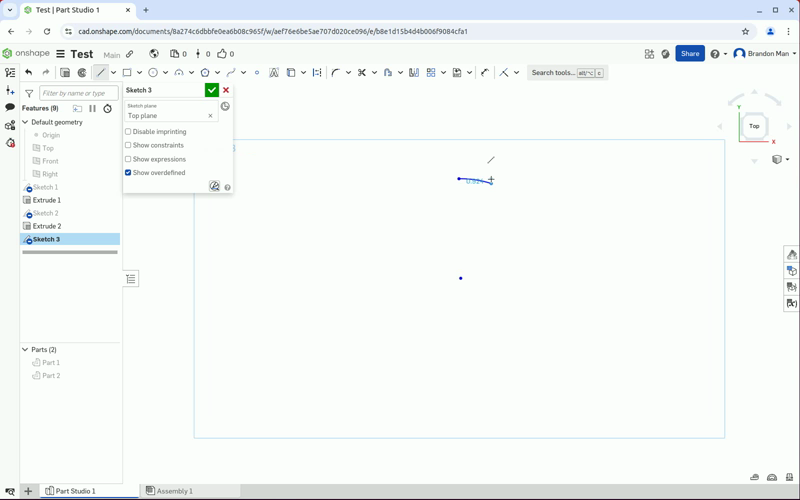
scroll(6)
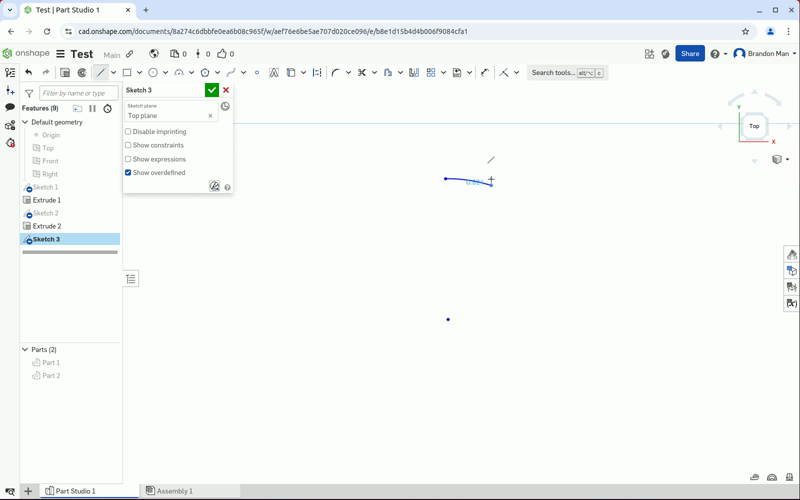
scroll(6)
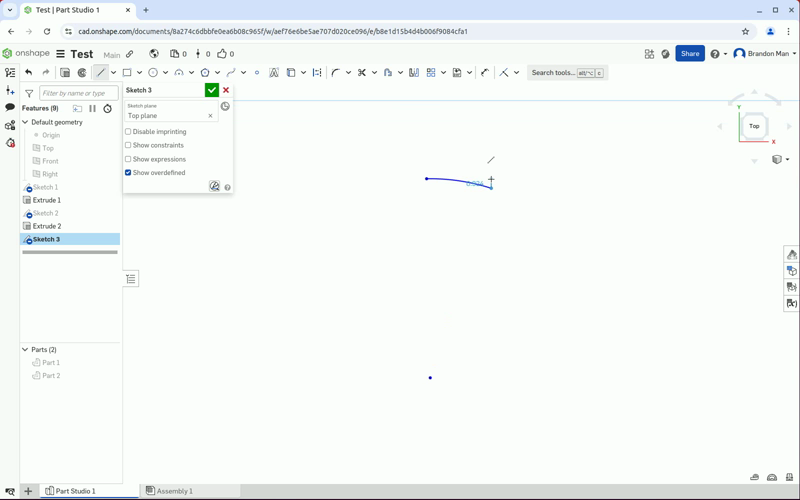
scroll(6)
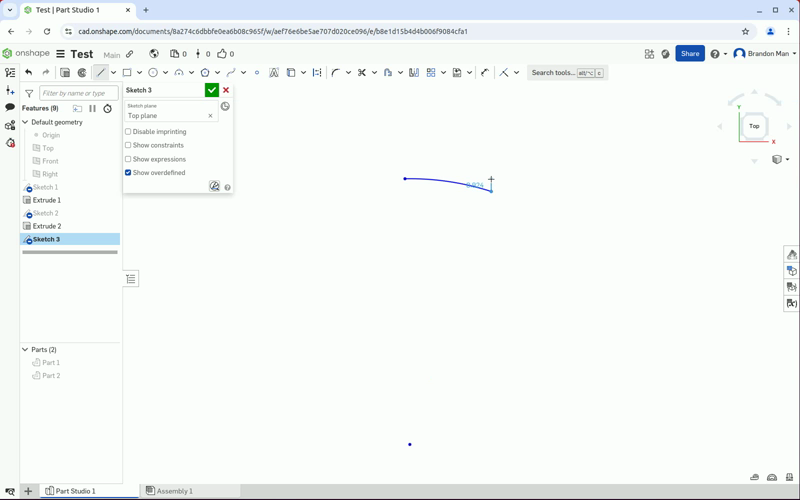
scroll(6)
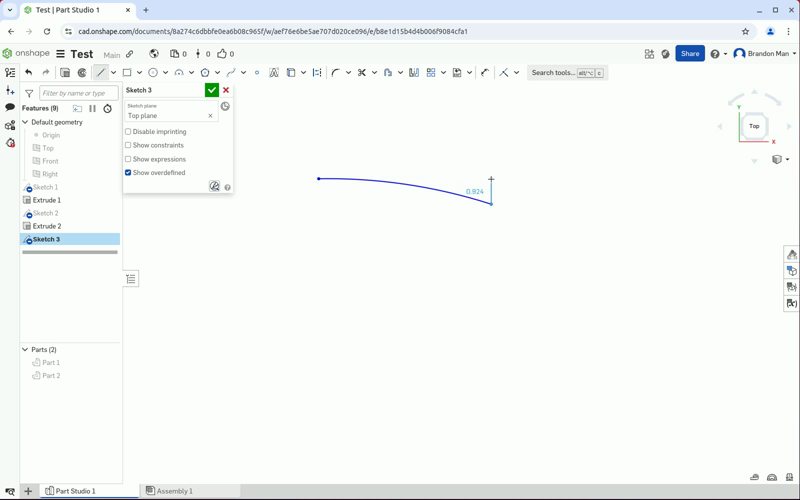
scroll(6)
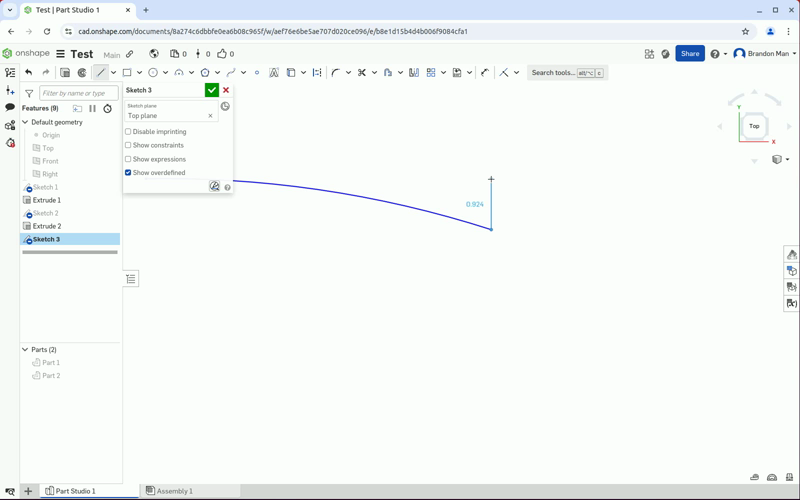
click(491, 178)
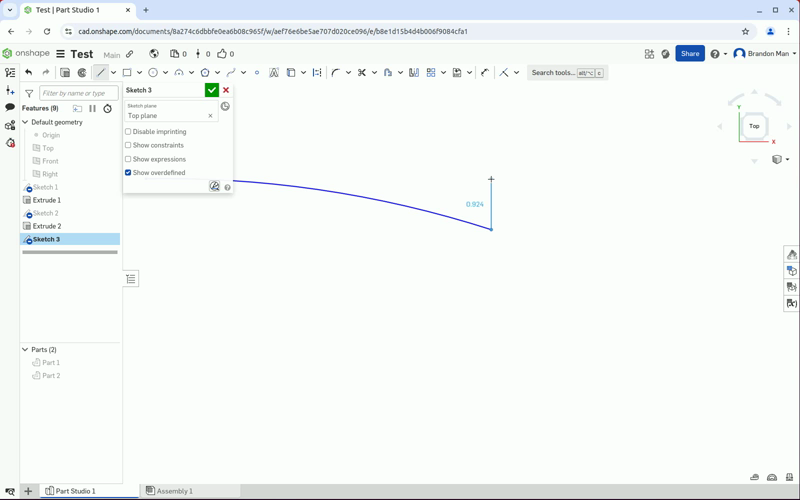
scroll(-6)
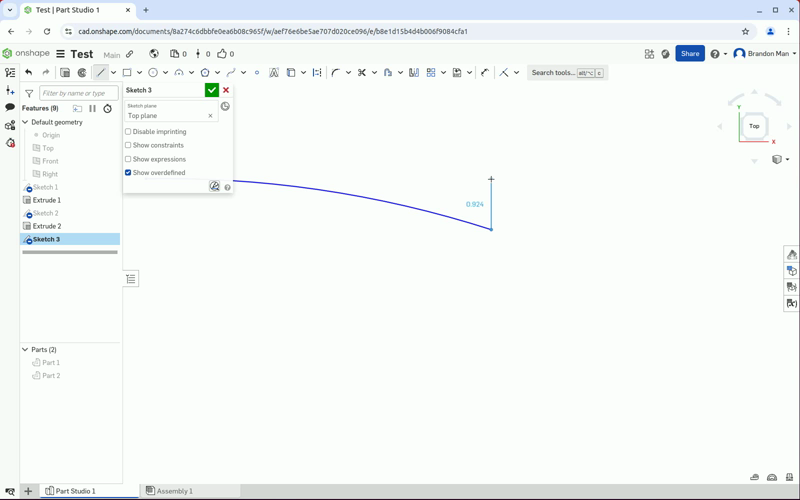
scroll(-6)
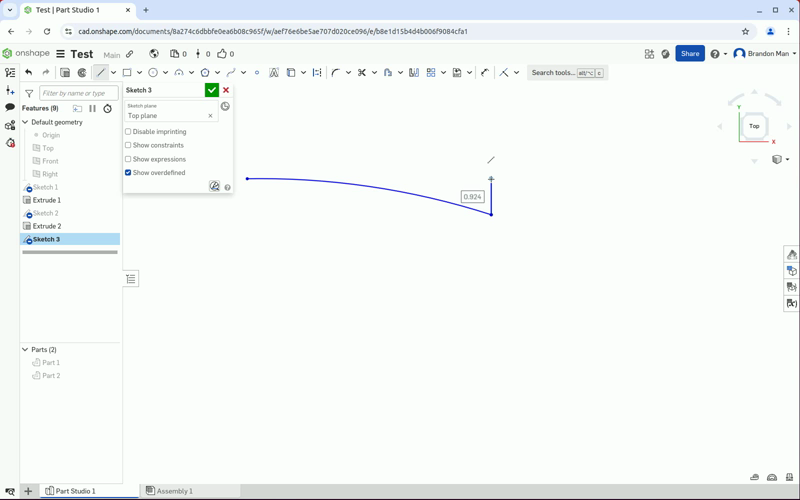
scroll(-6)
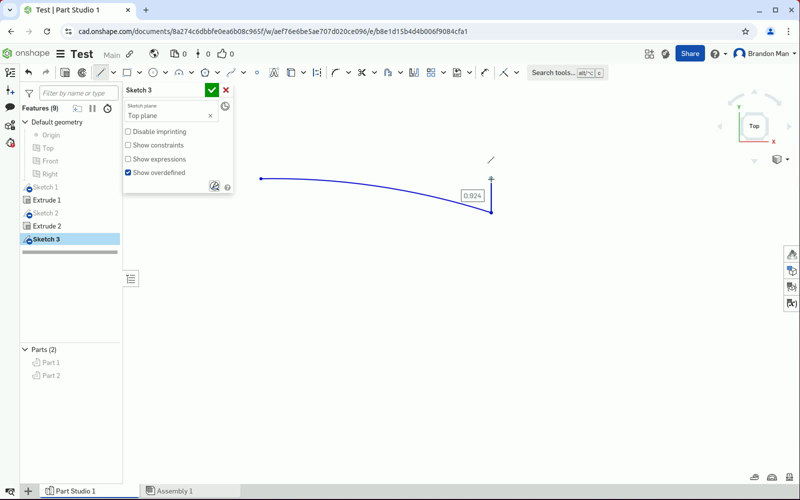
scroll(-6)
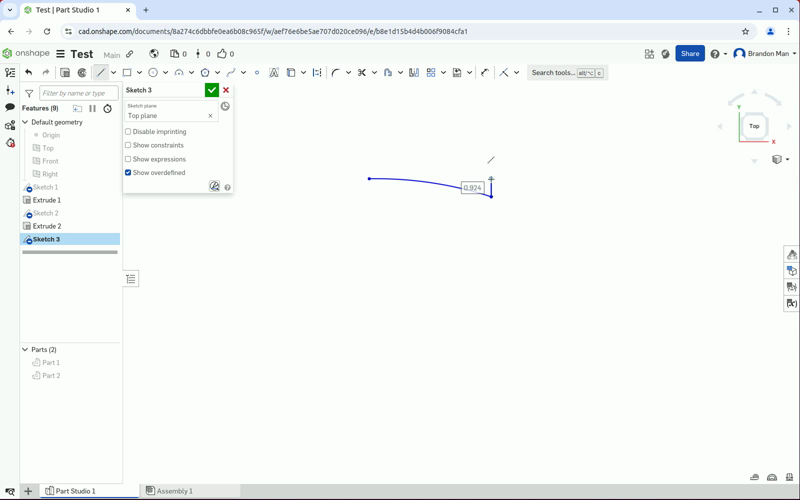
scroll(-6)
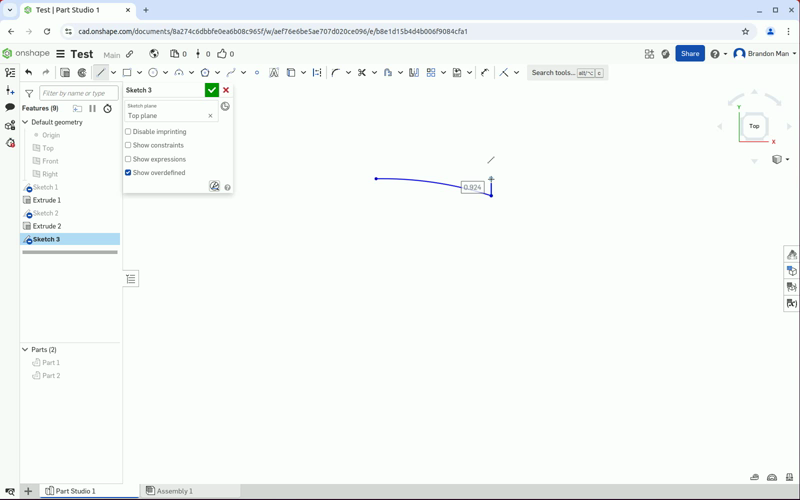
scroll(-6)
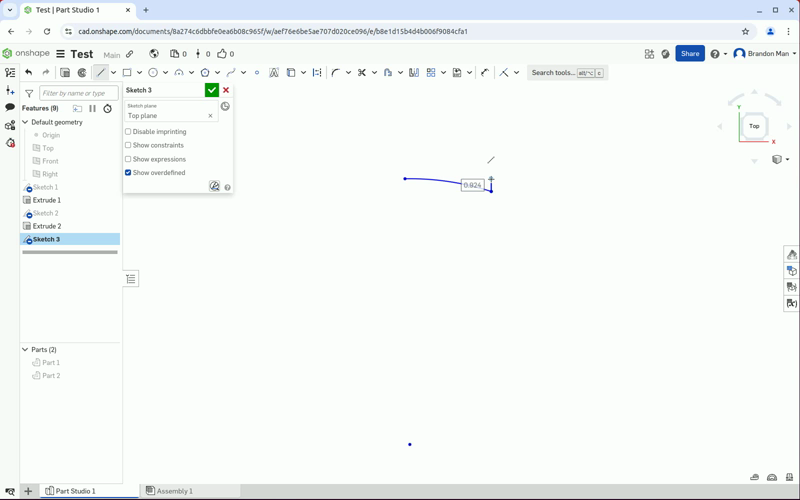
scroll(-6)
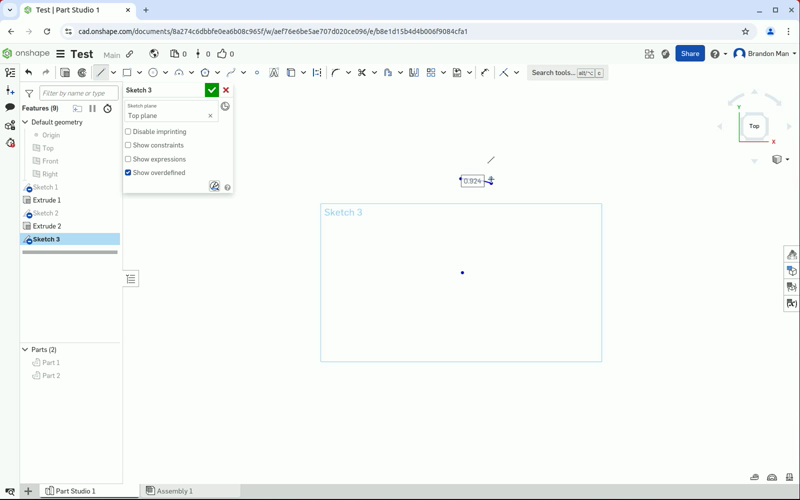
key_up(shift)
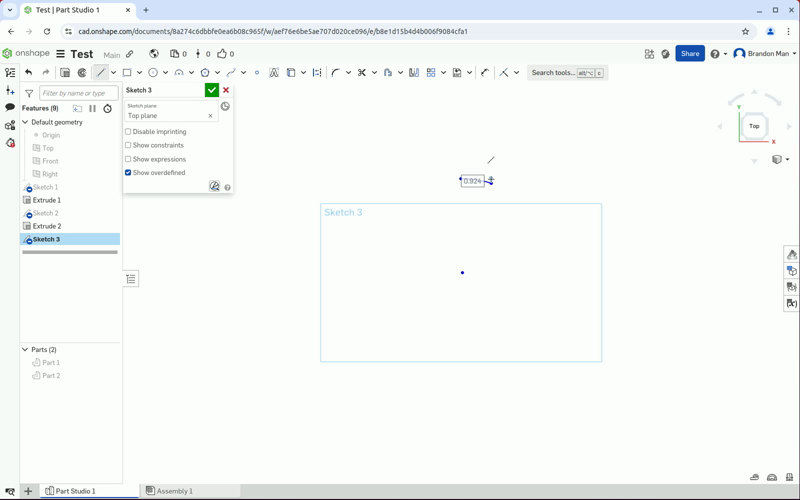
mouse_move(521, 178)
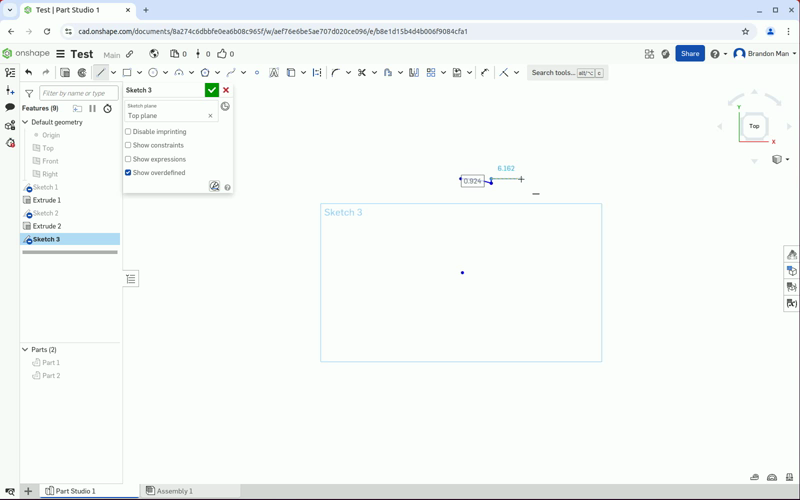
key_down(shift)
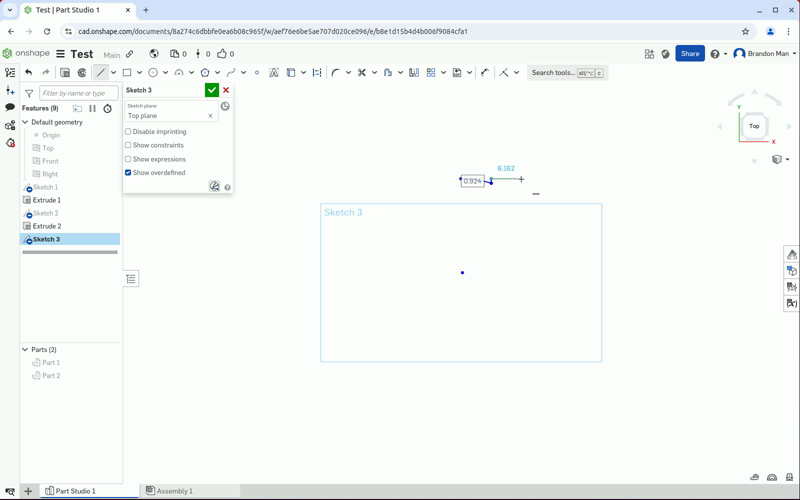
mouse_move(460, 178)
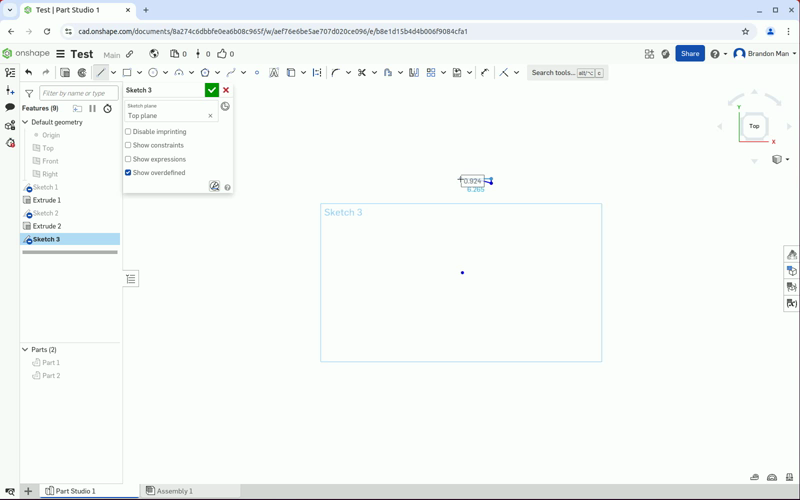
key_up(shift)
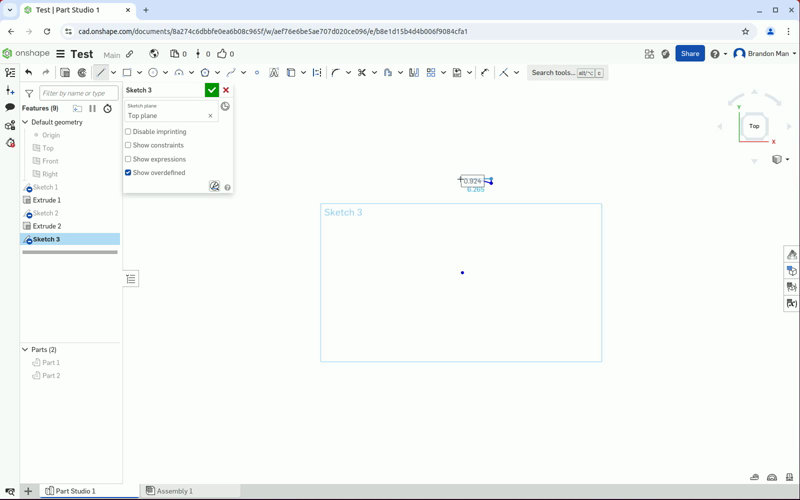
click(460, 178)
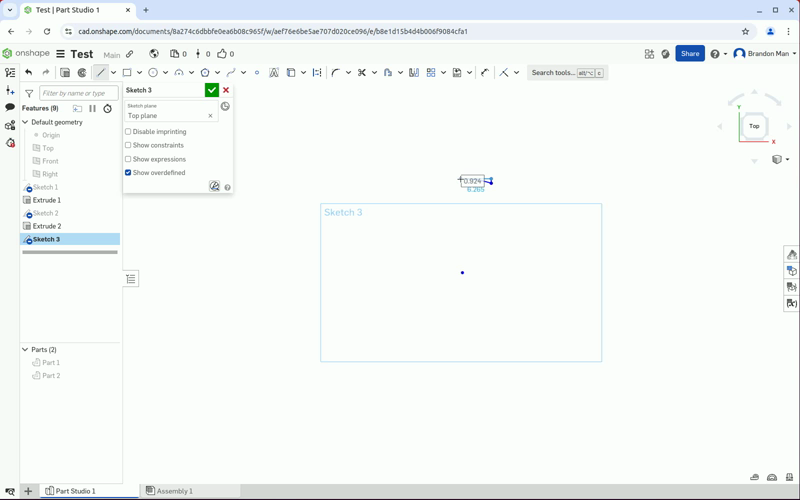
key(esc)
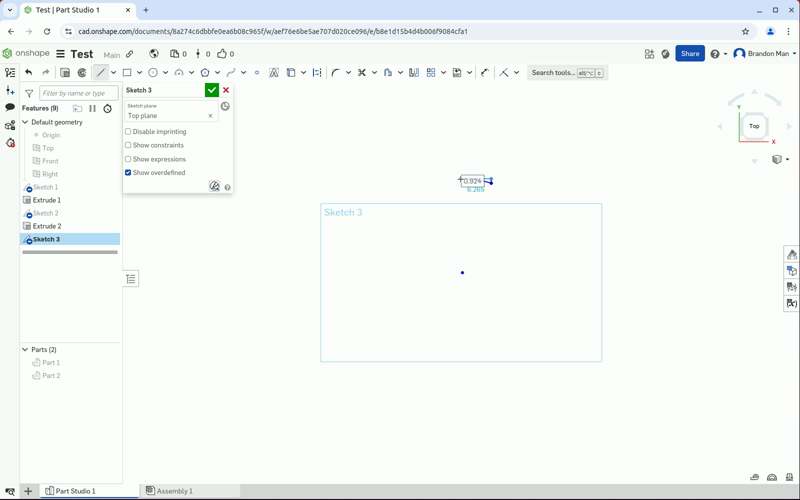
mouse_move(480, 180)
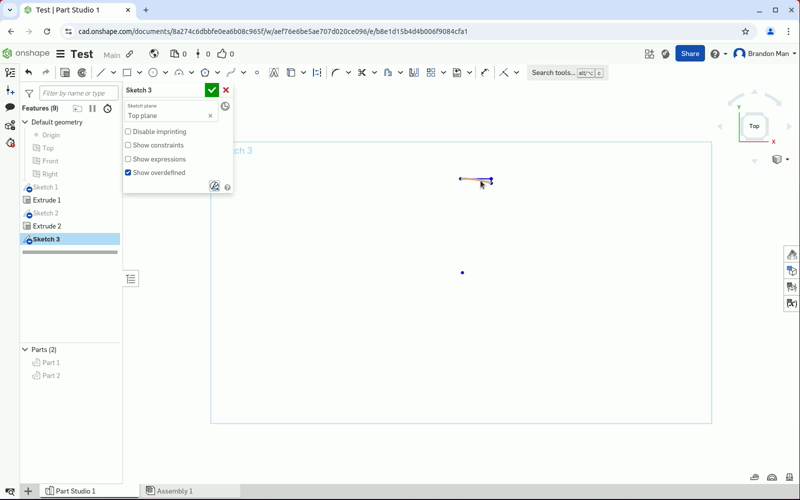
scroll(6)
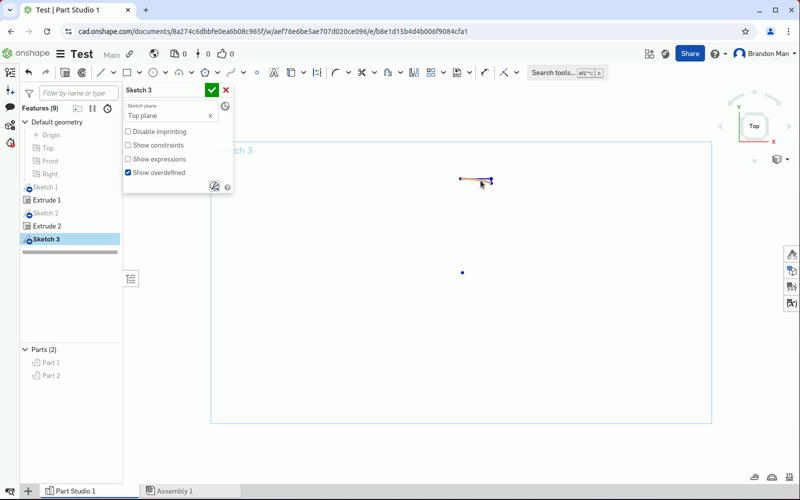
scroll(6)
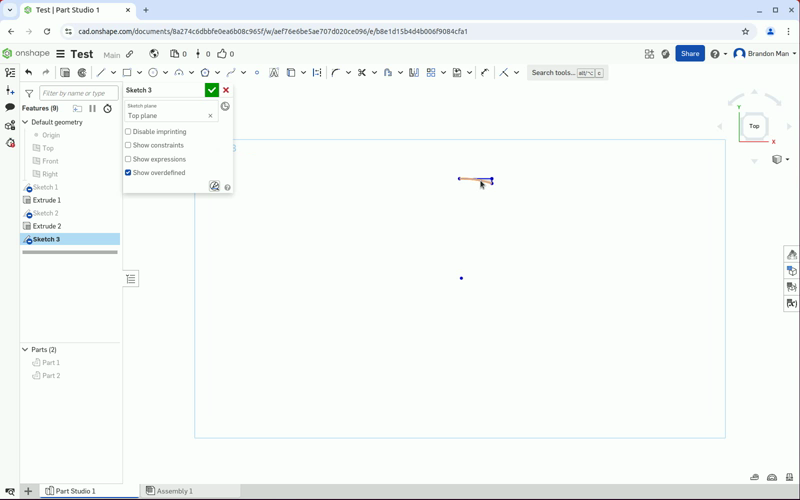
scroll(6)
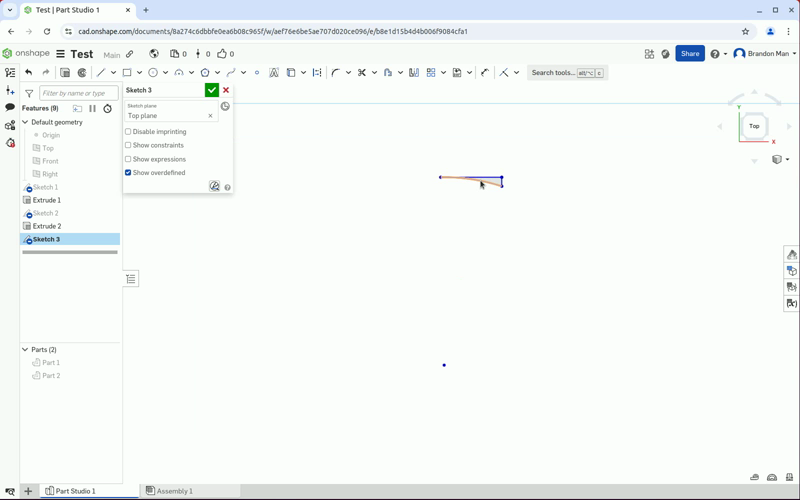
scroll(6)
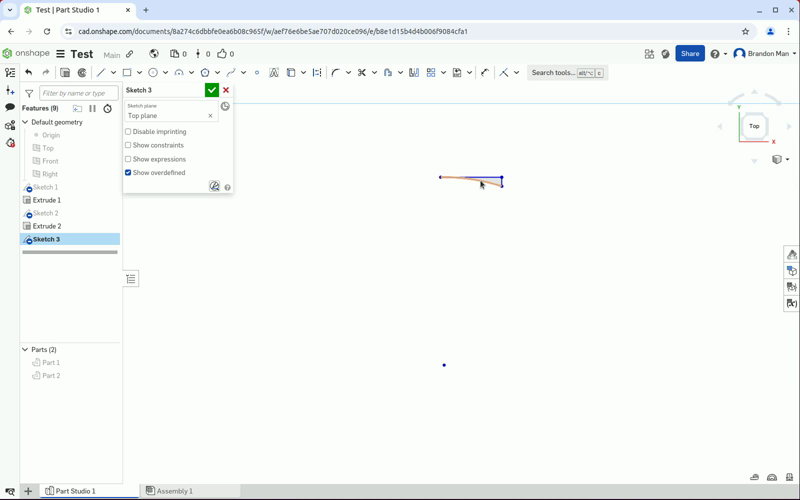
scroll(6)
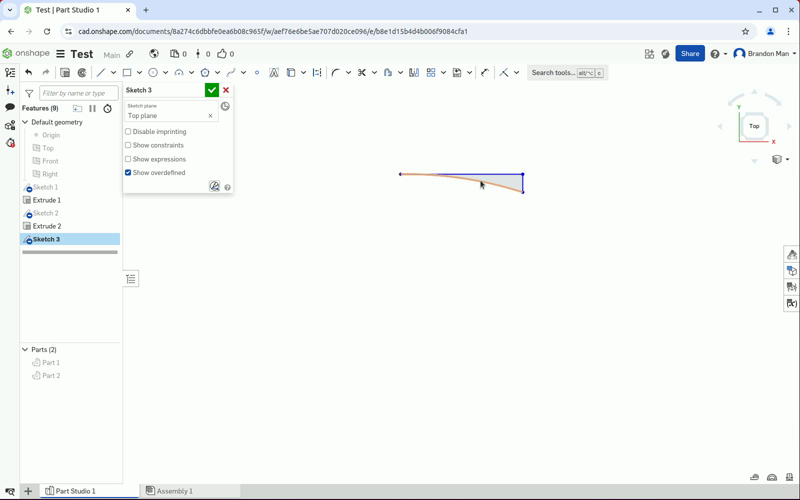
scroll(6)
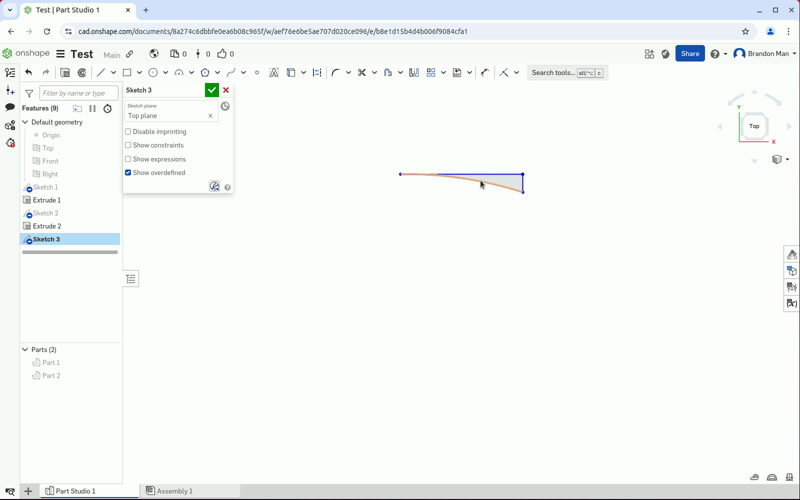
scroll(6)
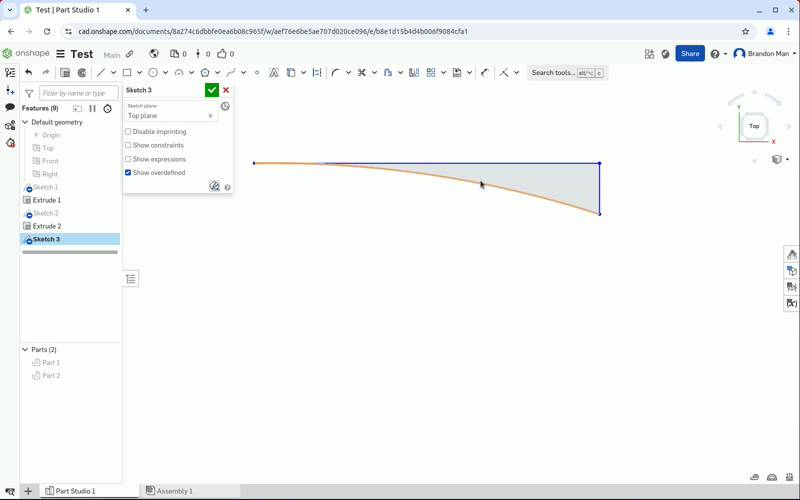
click(480, 180)
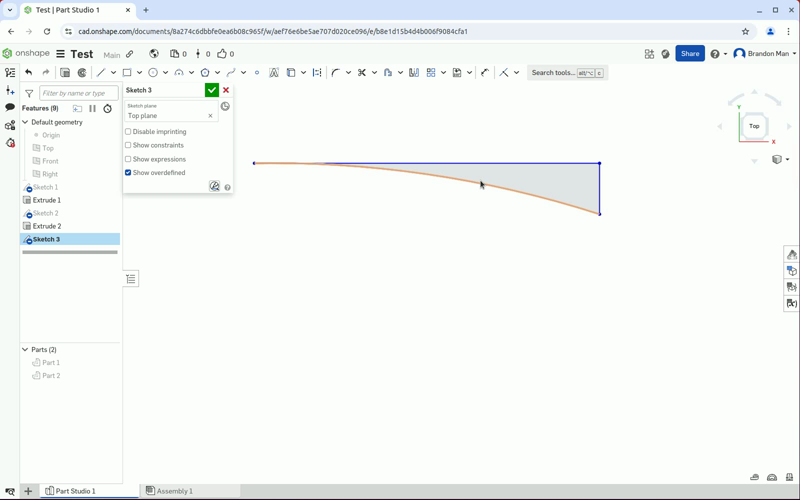
scroll(-6)
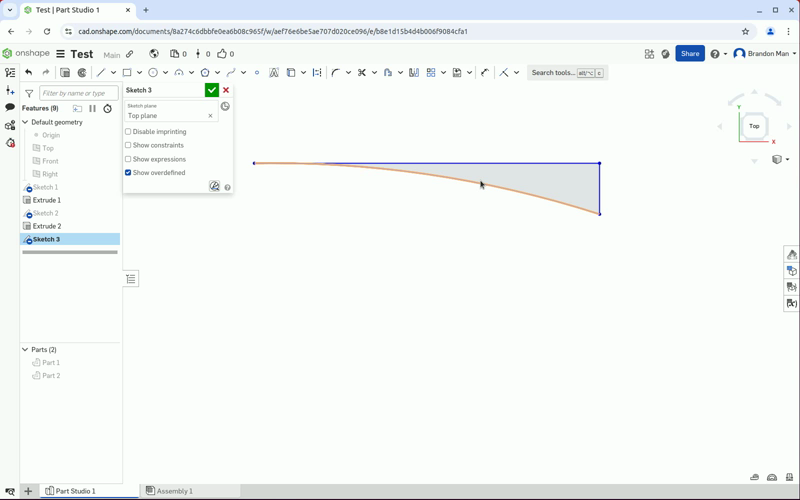
scroll(-6)
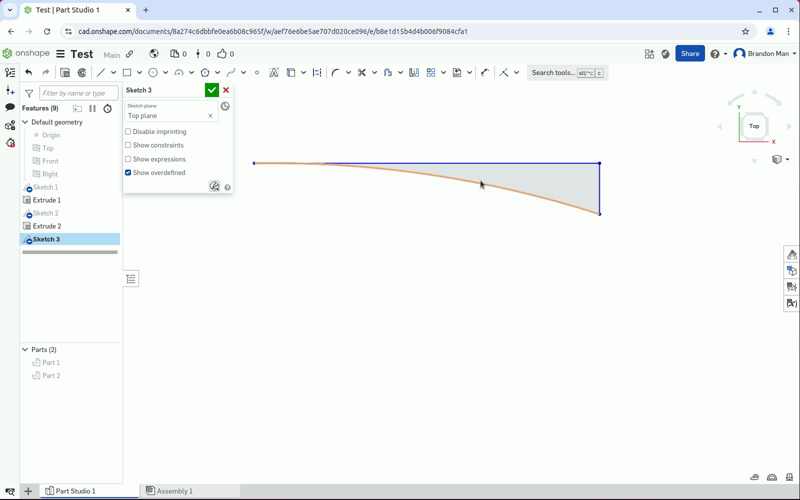
scroll(-6)
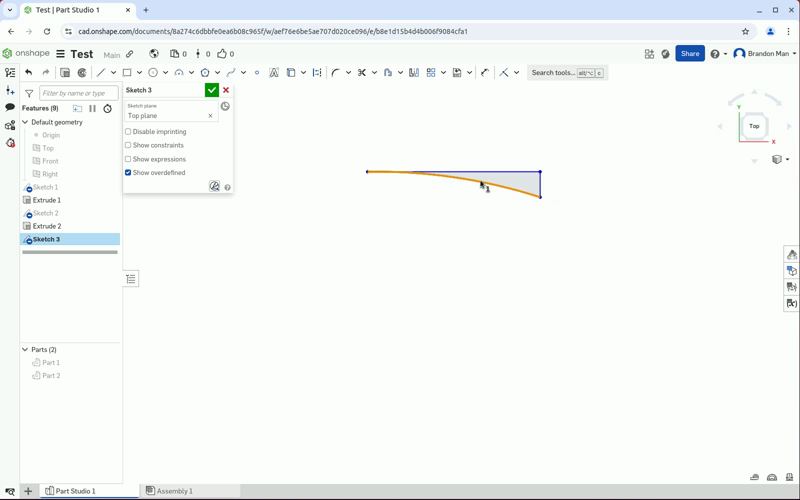
scroll(-6)
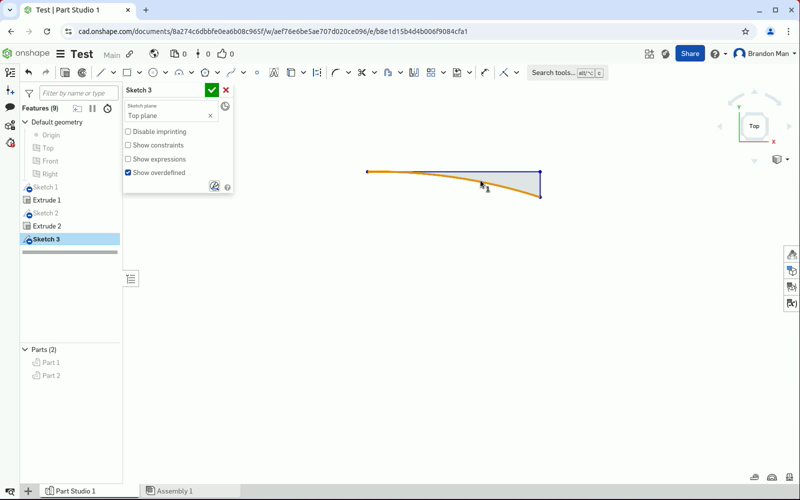
scroll(-6)
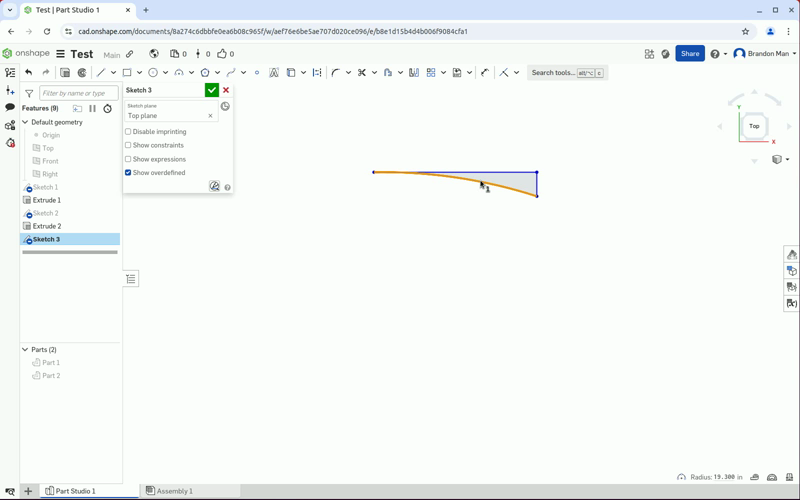
scroll(-6)
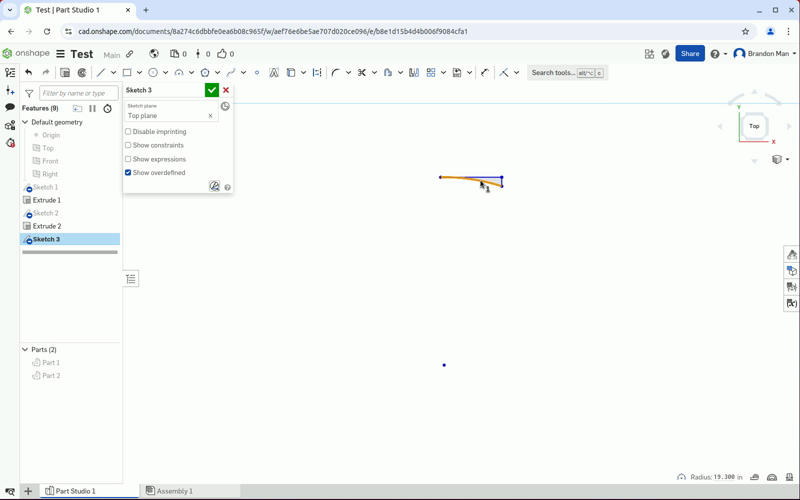
scroll(-6)
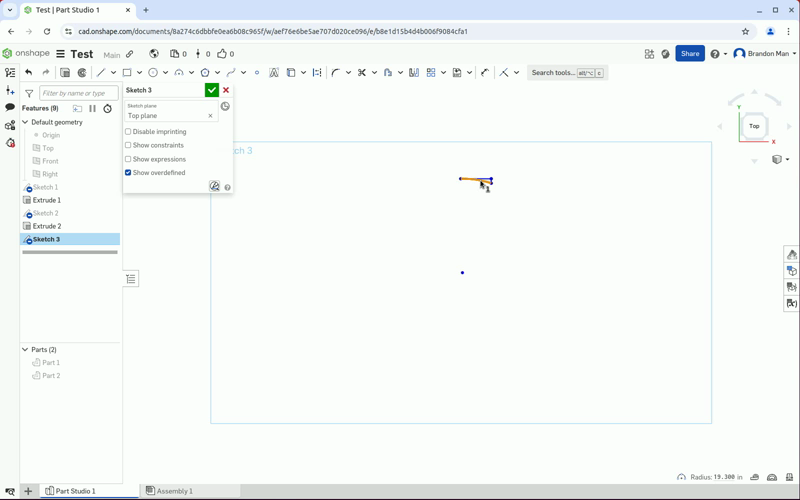
mouse_move(73, 352)
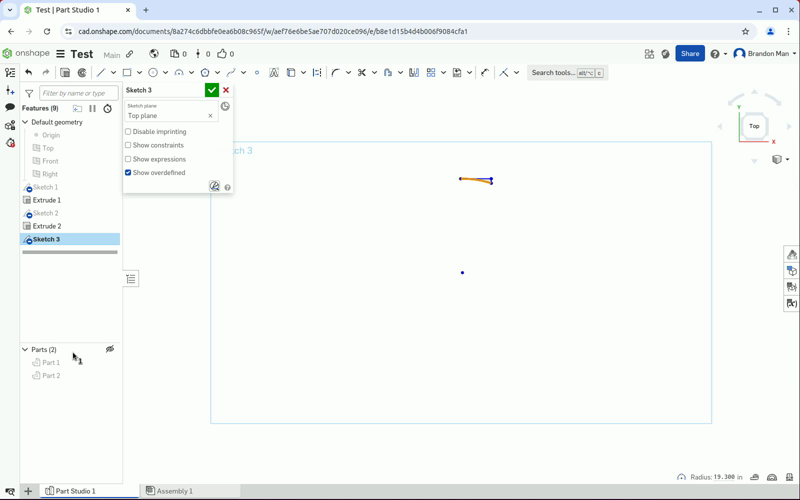
key(shift+y)
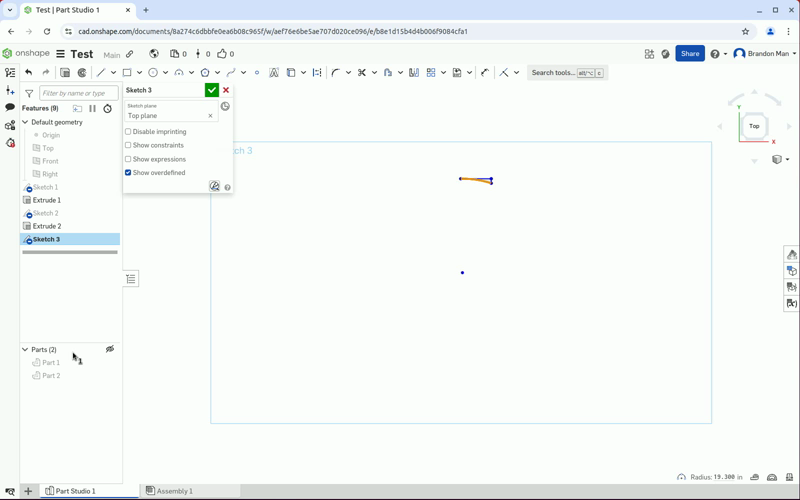
key(shift+e)
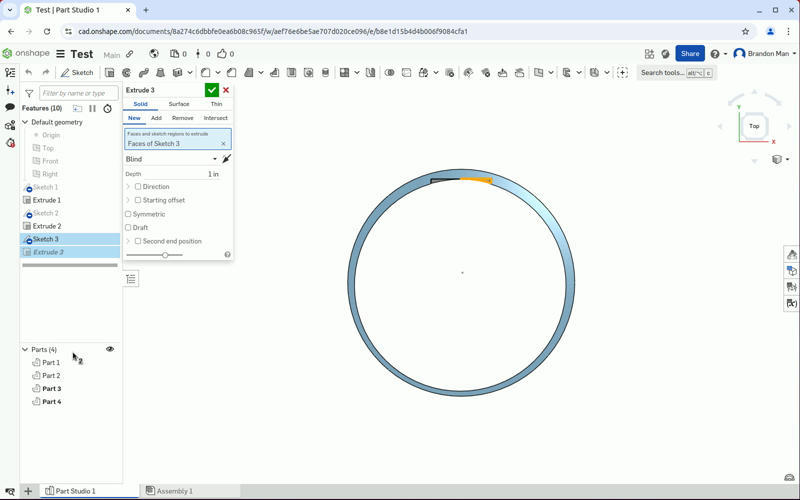
mouse_move(143, 106)
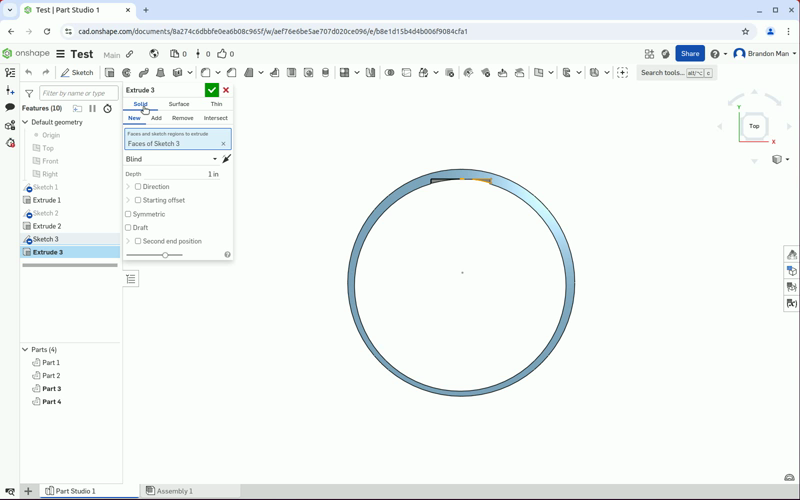
click(143, 106)
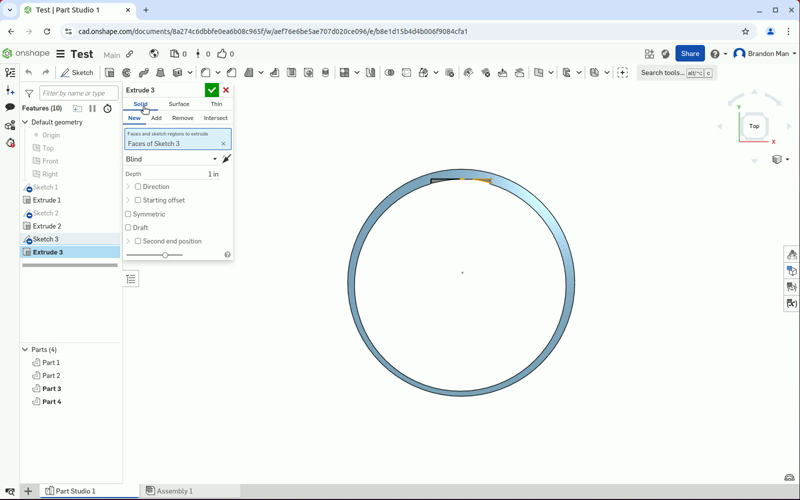
mouse_move(137, 120)
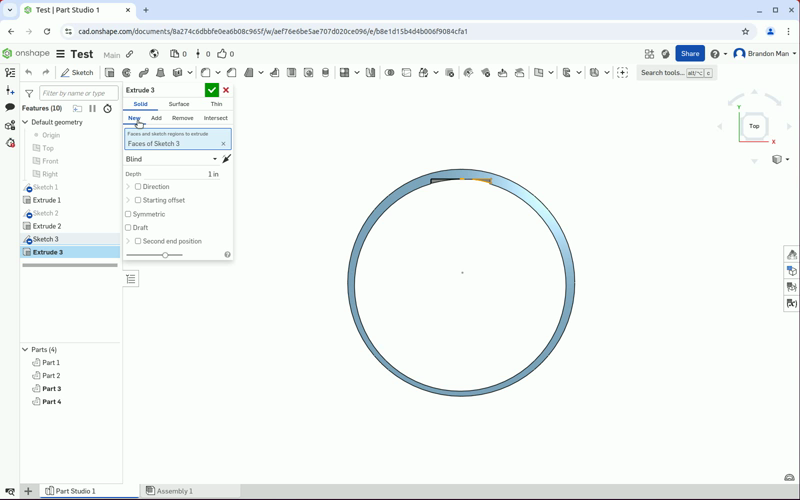
click(137, 120)
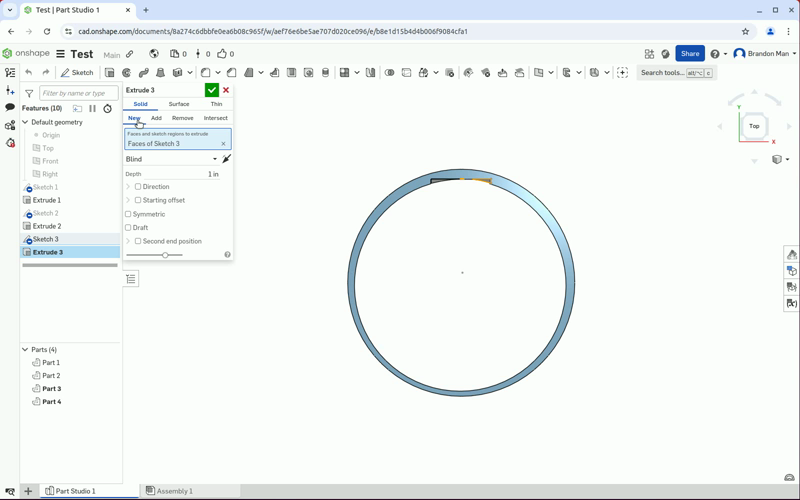
key(tab, 4)
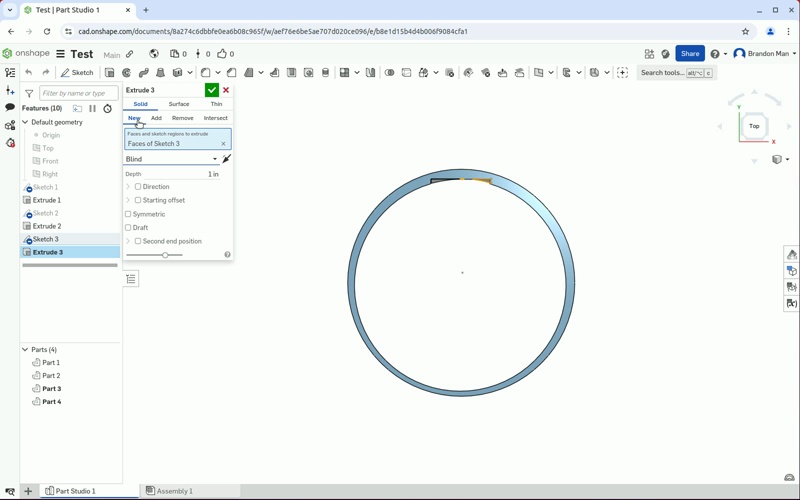
text(9.147)
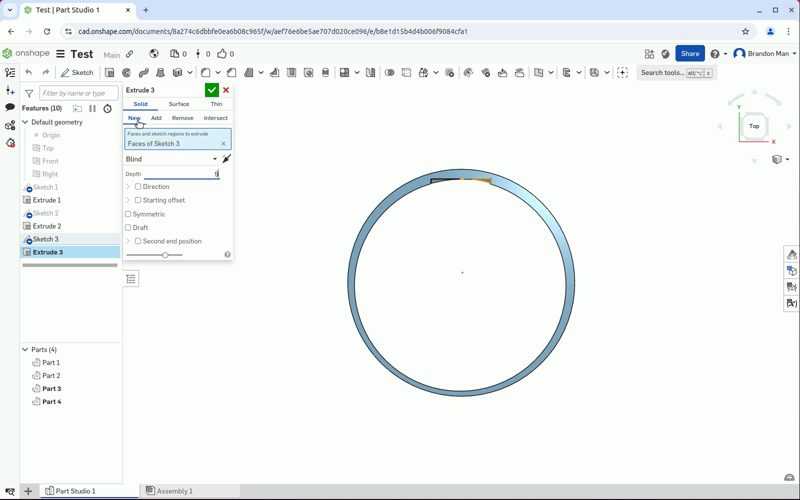
key(enter)
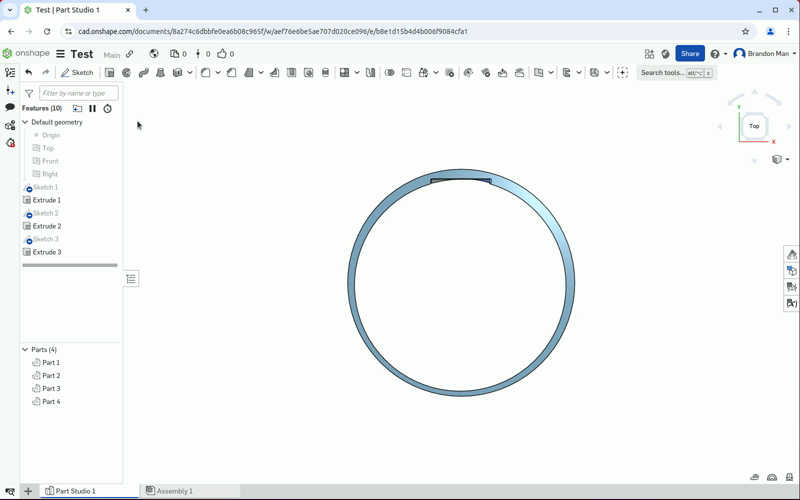
key(shift+h)
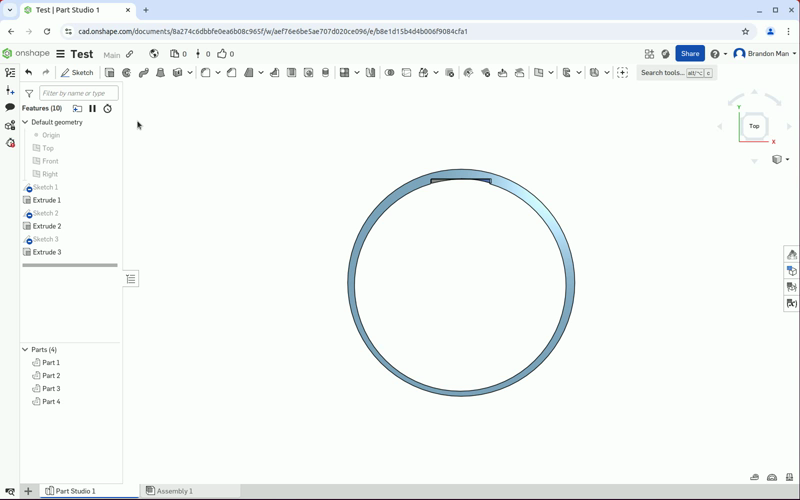
key(shift+h)
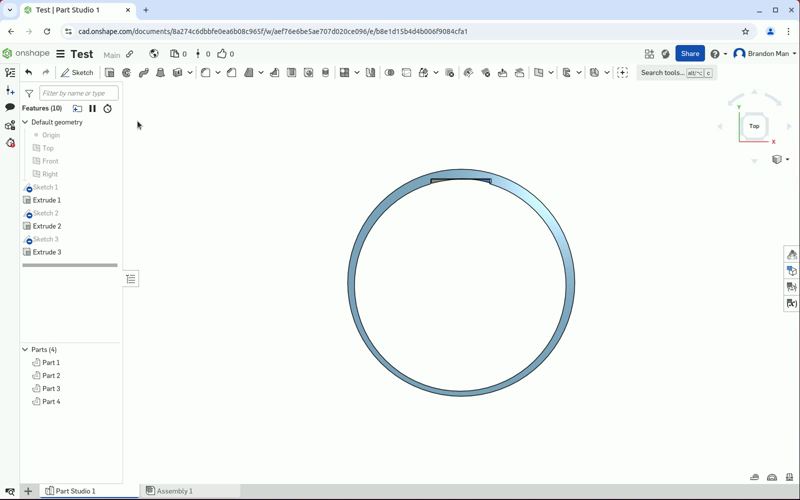
mouse_move(73, 189)
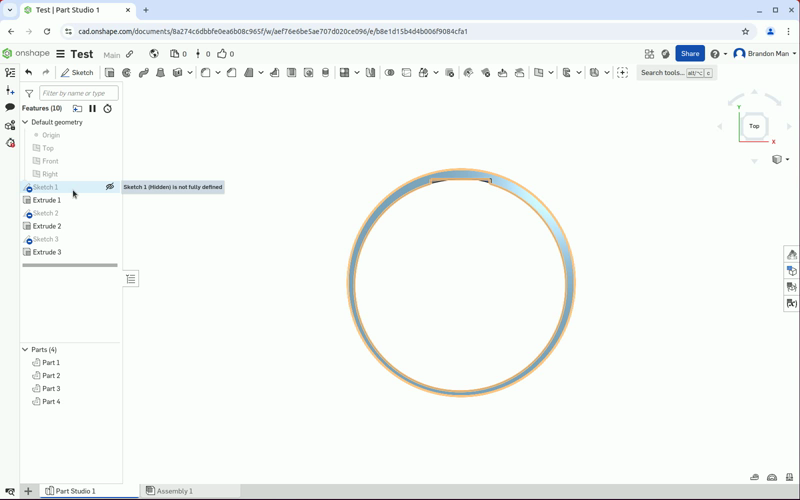
click(73, 189)
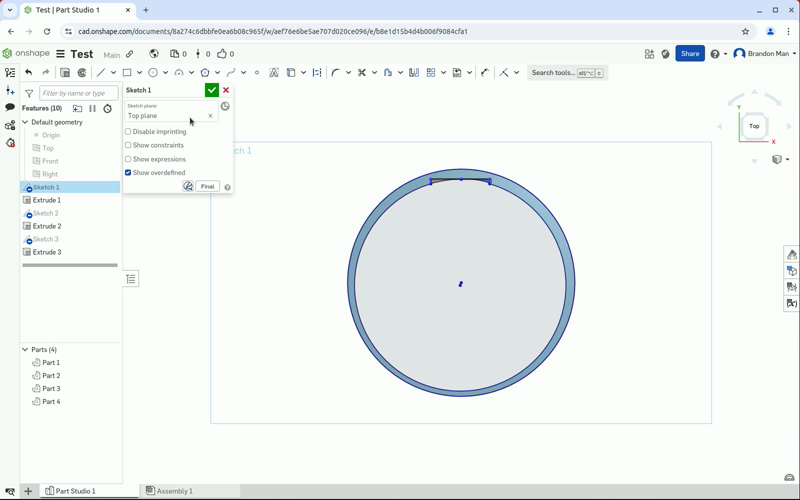
mouse_move(229, 92)
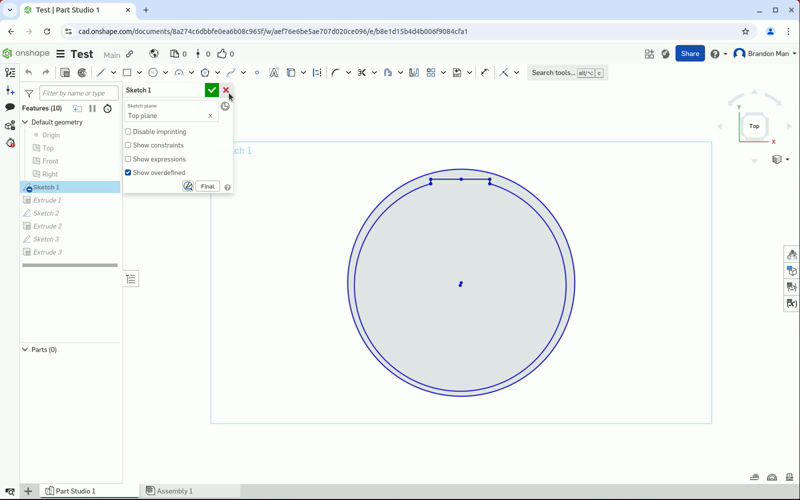
click(229, 92)
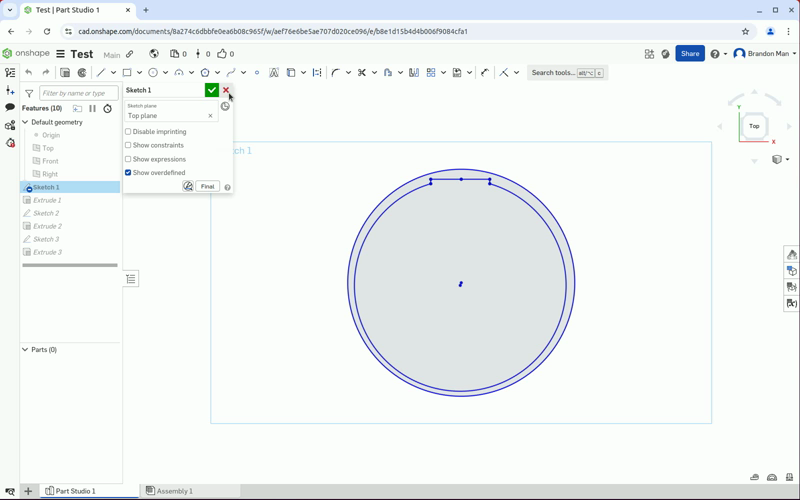
key(shift+s)
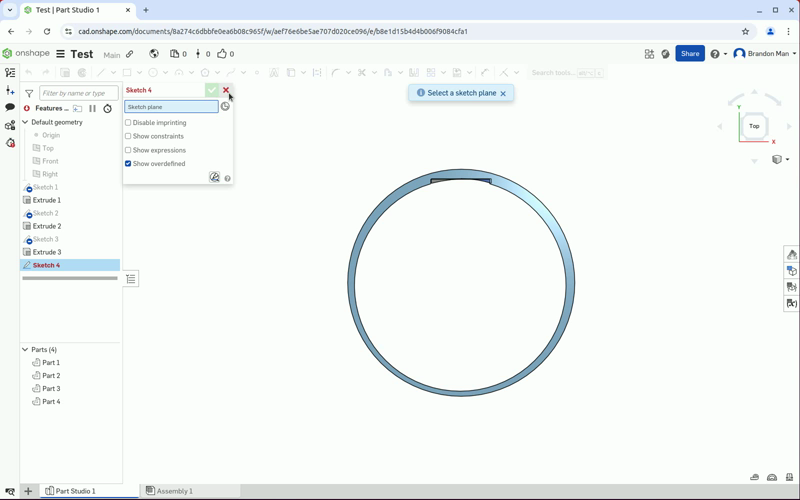
mouse_move(73, 150)
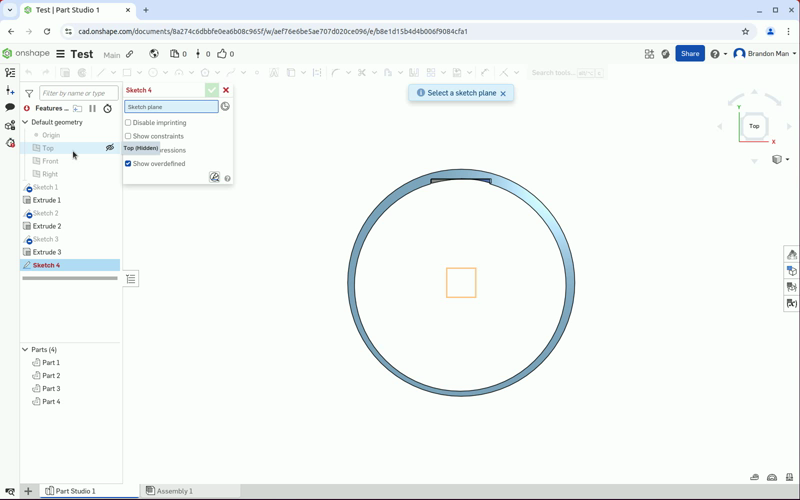
click(73, 150)
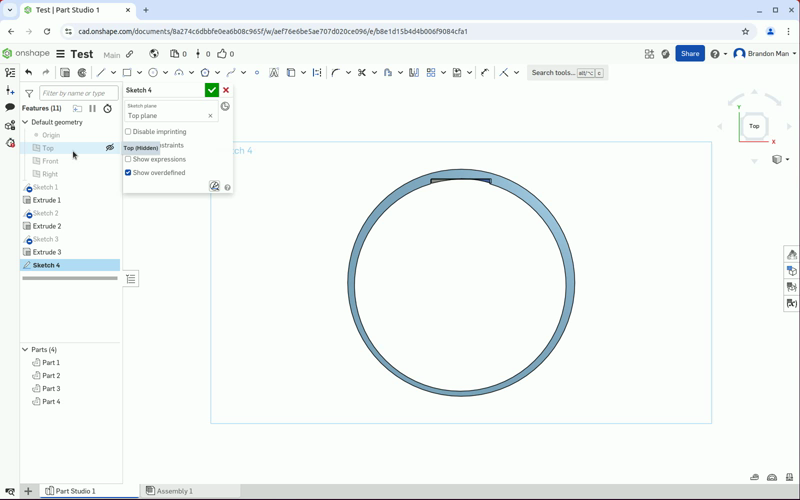
mouse_move(73, 352)
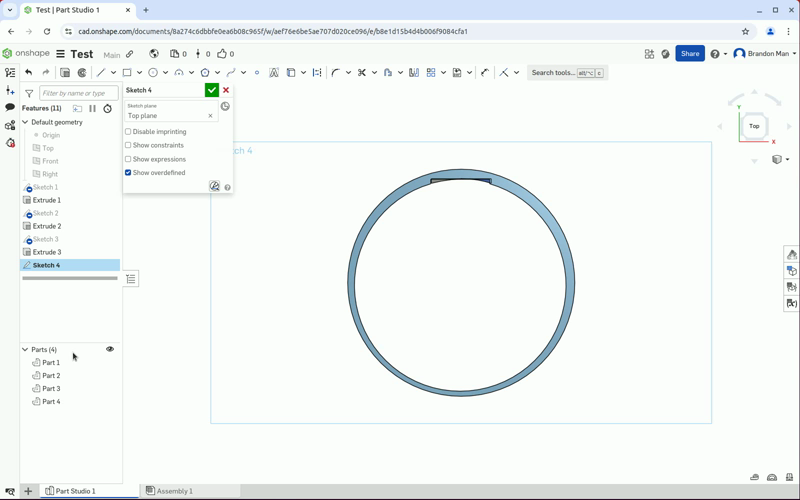
key(y)
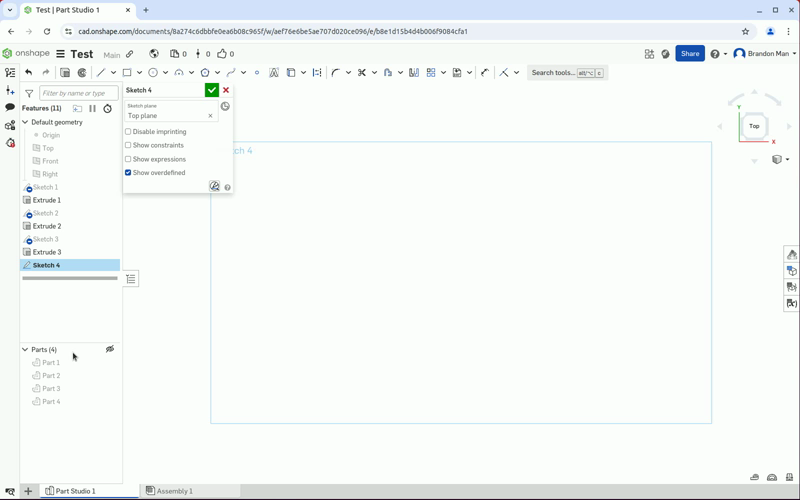
key(l)
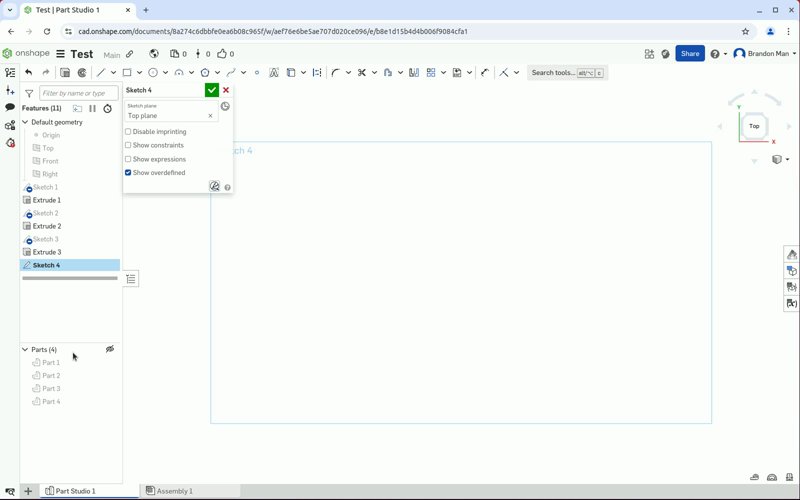
key_down(shift)
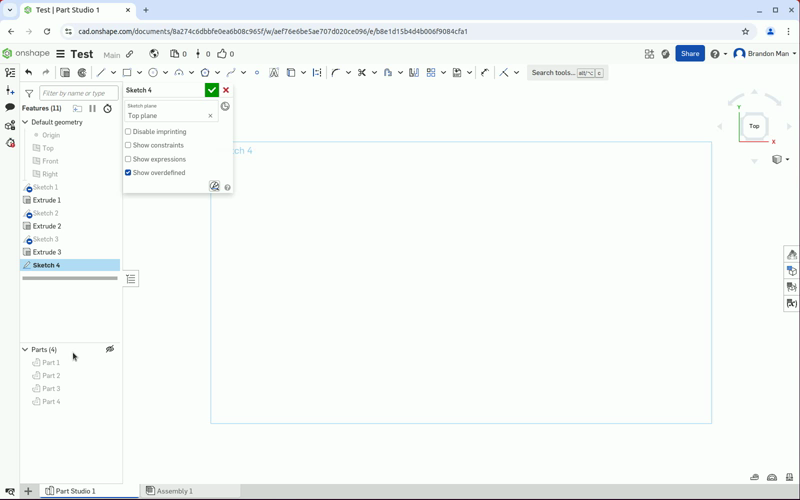
mouse_move(431, 382)
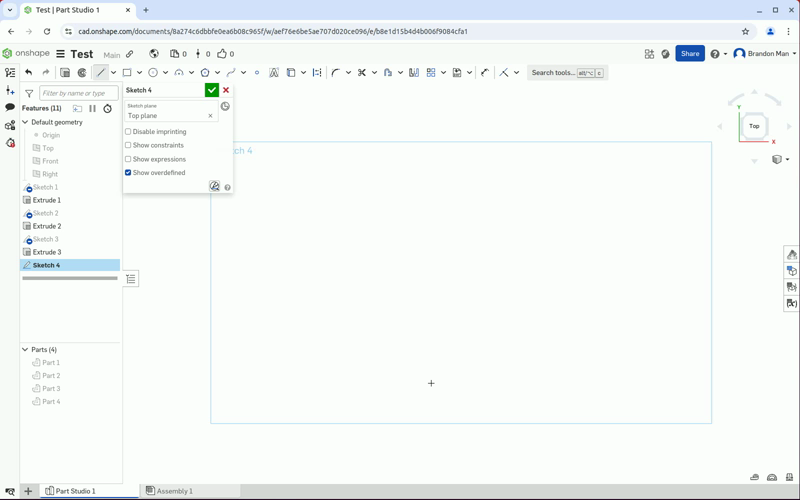
click(431, 382)
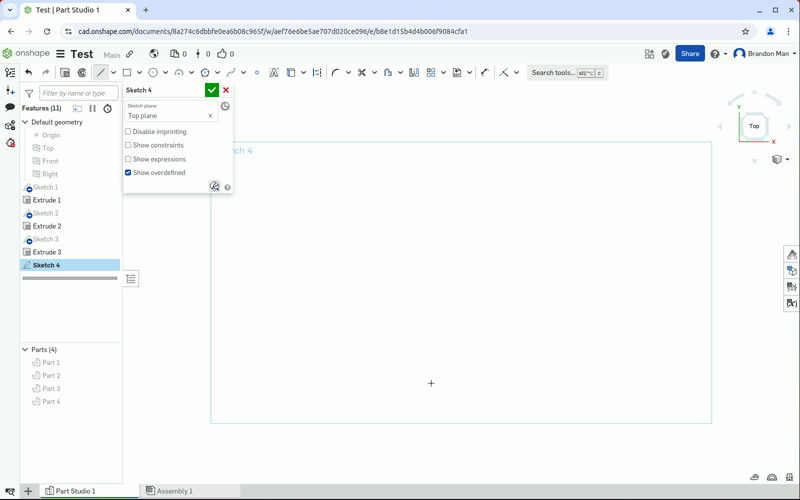
key_up(shift)
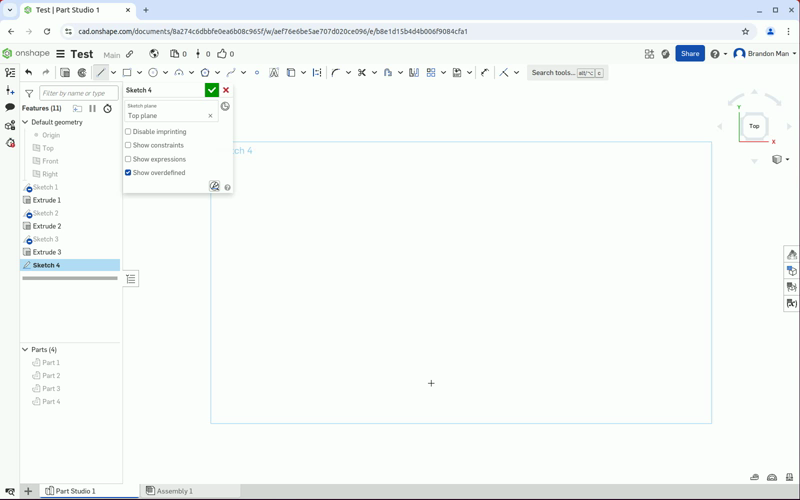
key_down(shift)
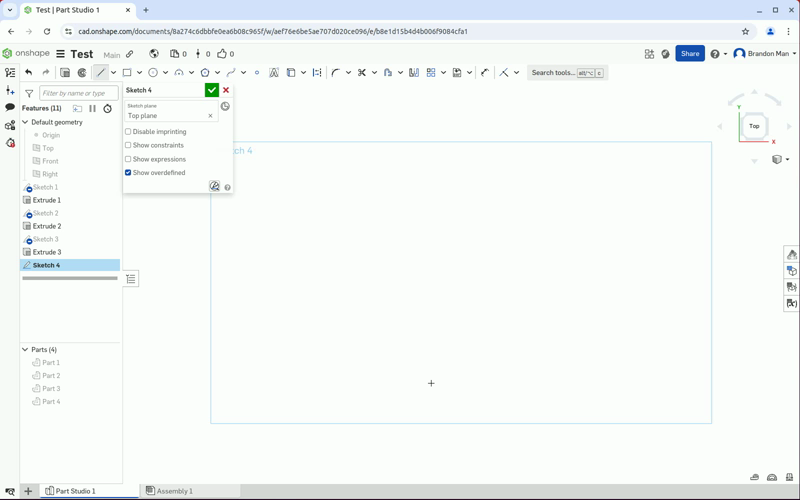
mouse_move(431, 184)
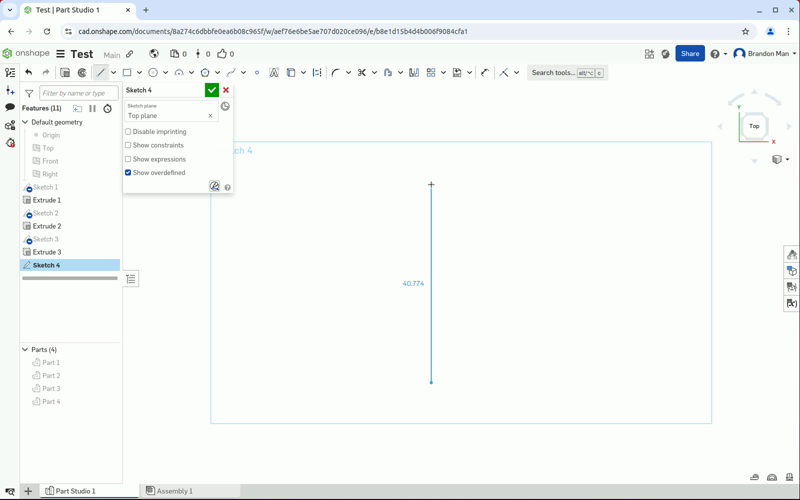
click(431, 184)
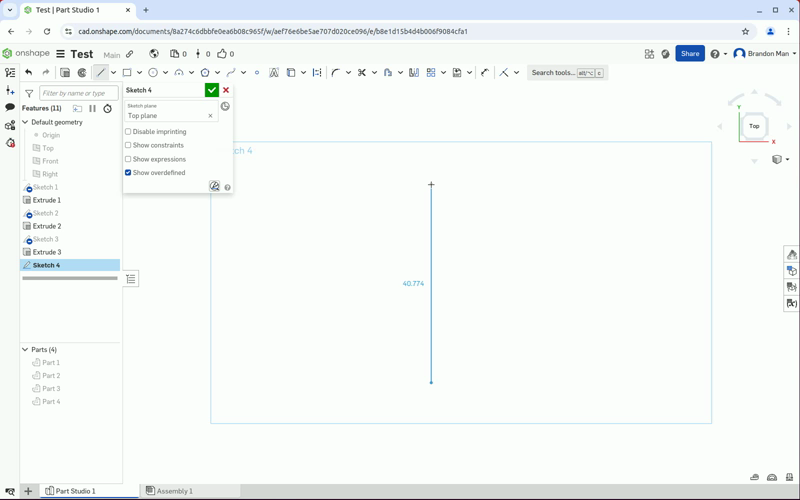
key_up(shift)
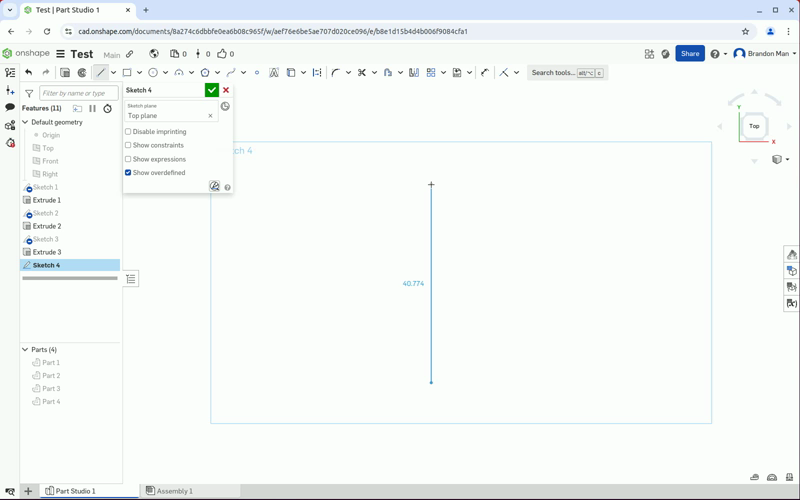
key(esc)
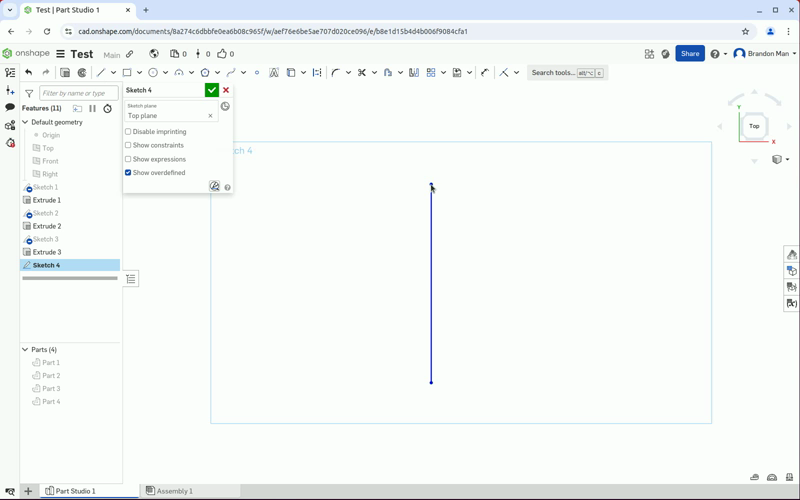
key(a)
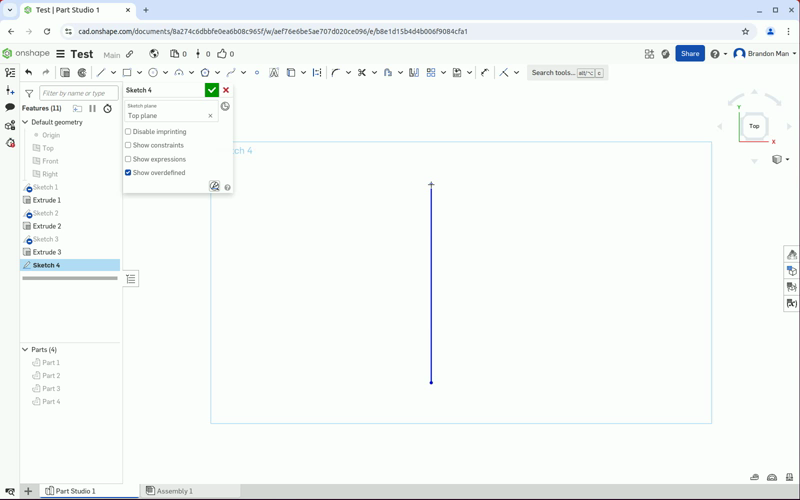
mouse_move(431, 184)
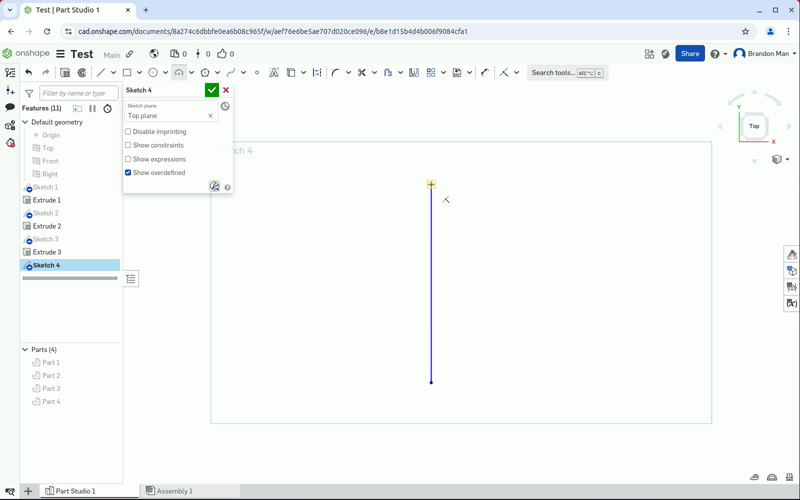
click(431, 184)
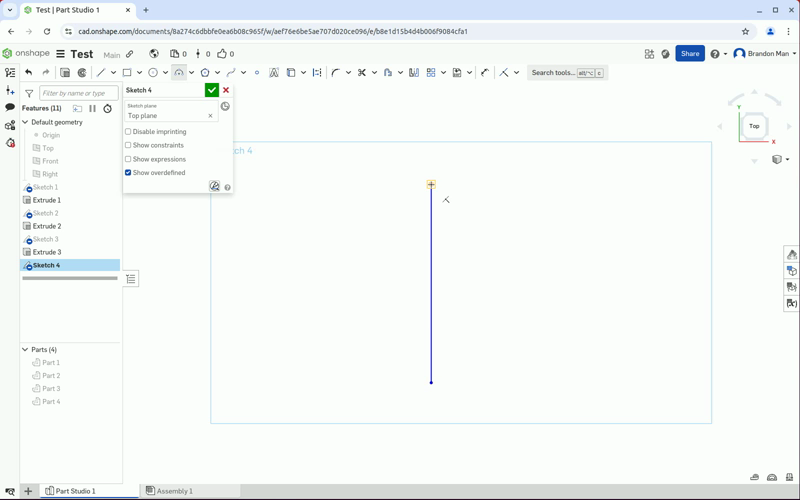
mouse_move(431, 382)
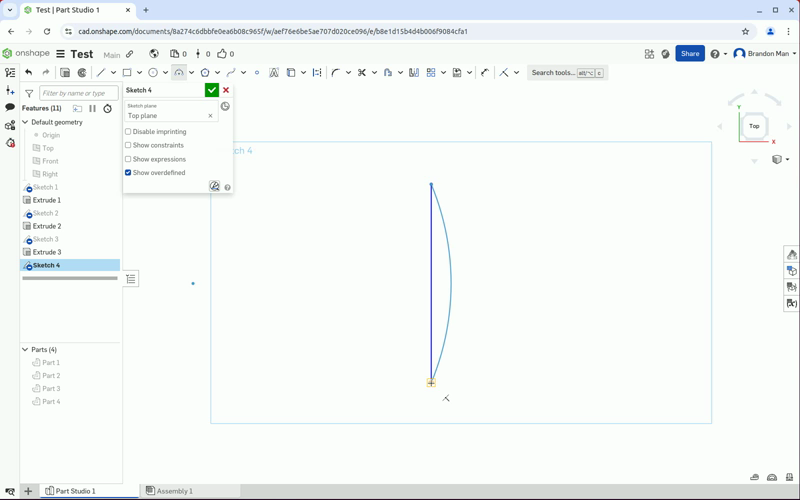
click(431, 382)
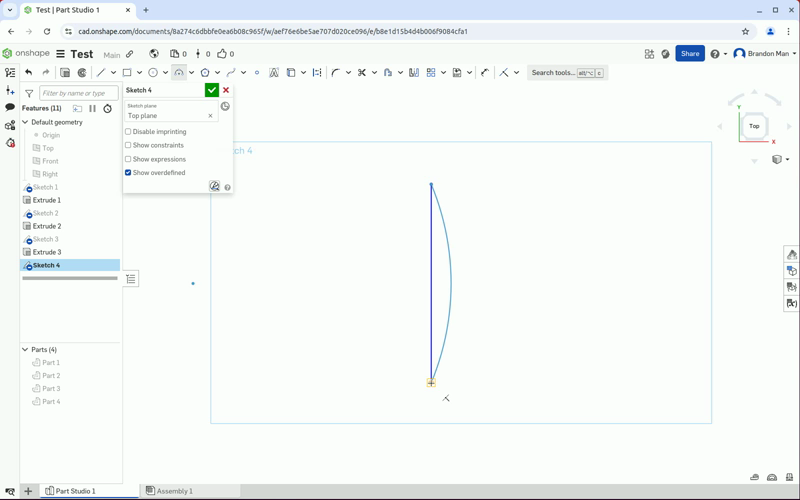
key_down(shift)
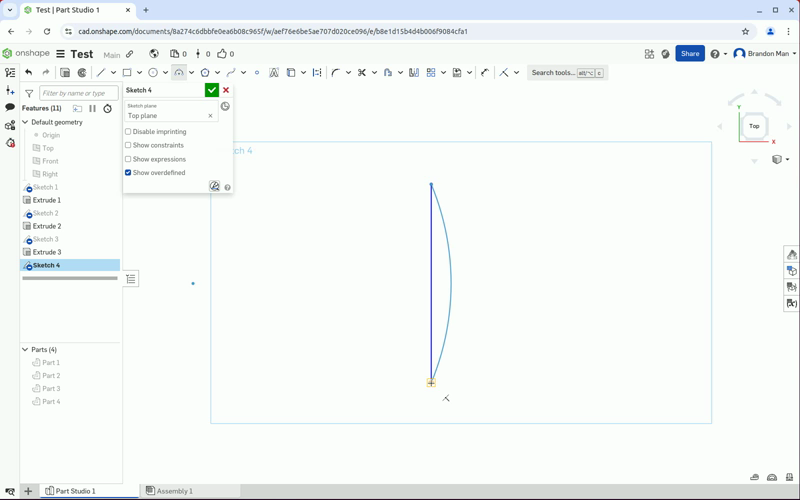
mouse_move(356, 283)
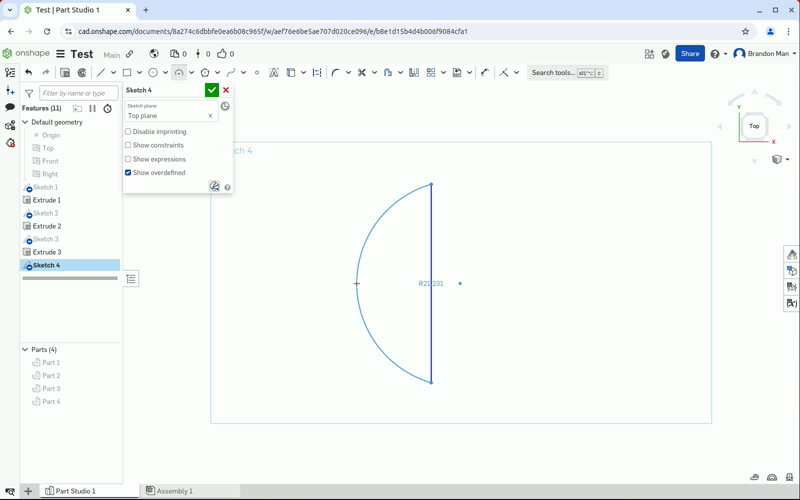
click(356, 283)
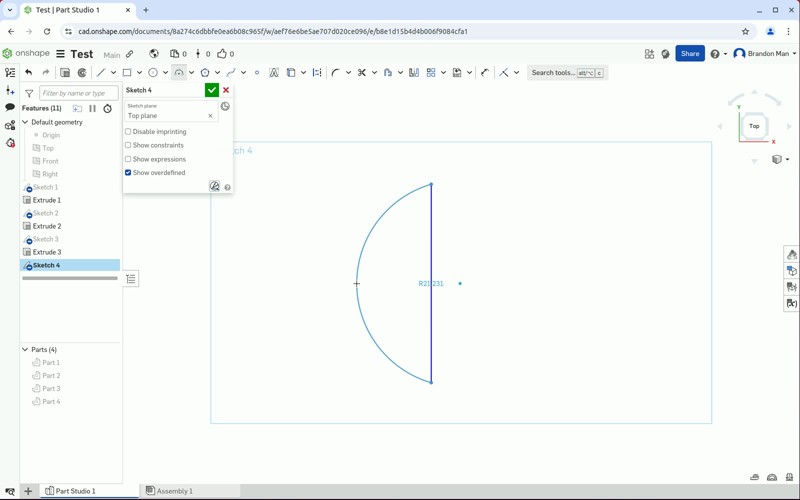
key_up(shift)
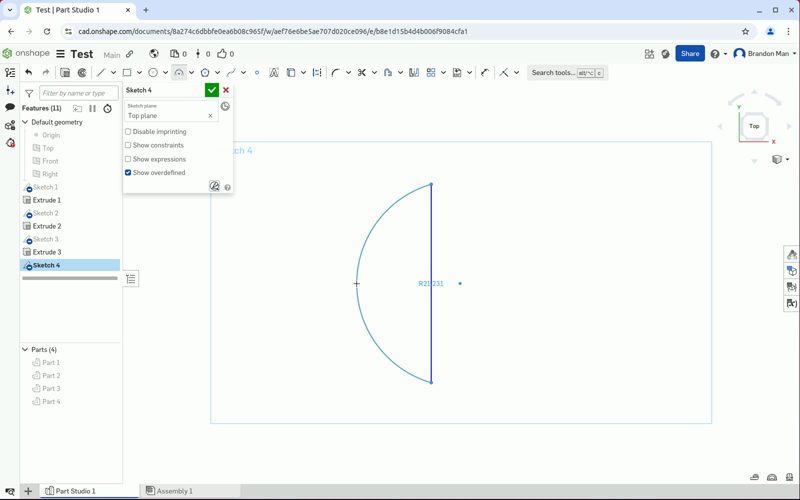
key(esc)
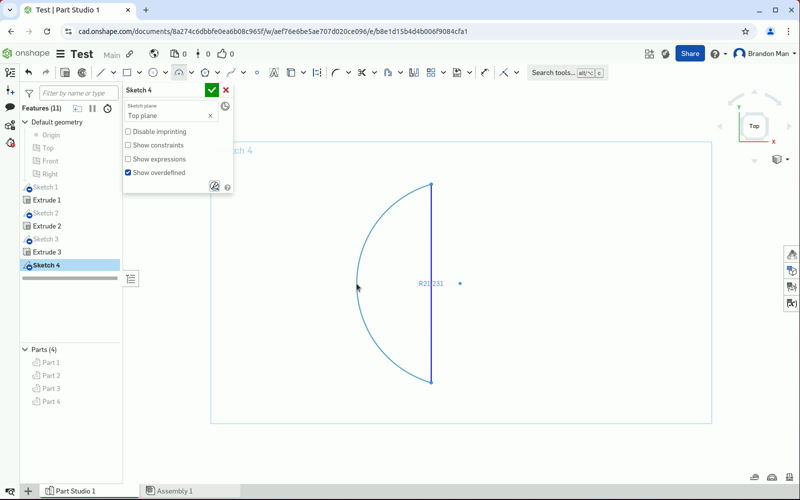
mouse_move(417, 349)
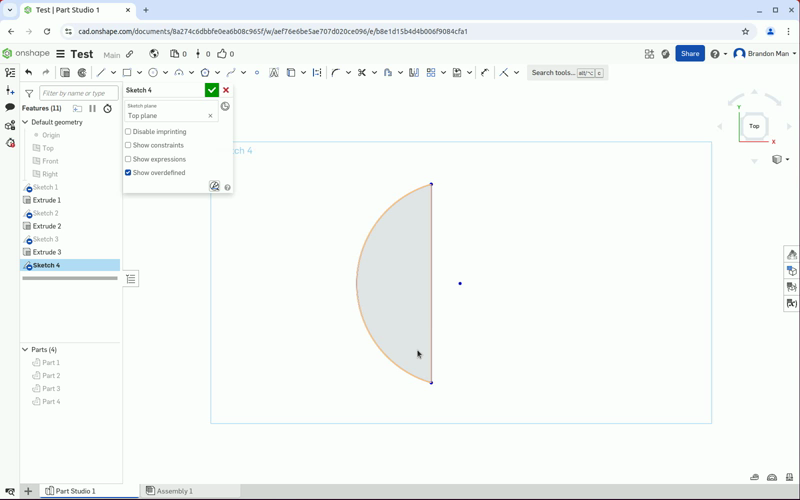
click(417, 349)
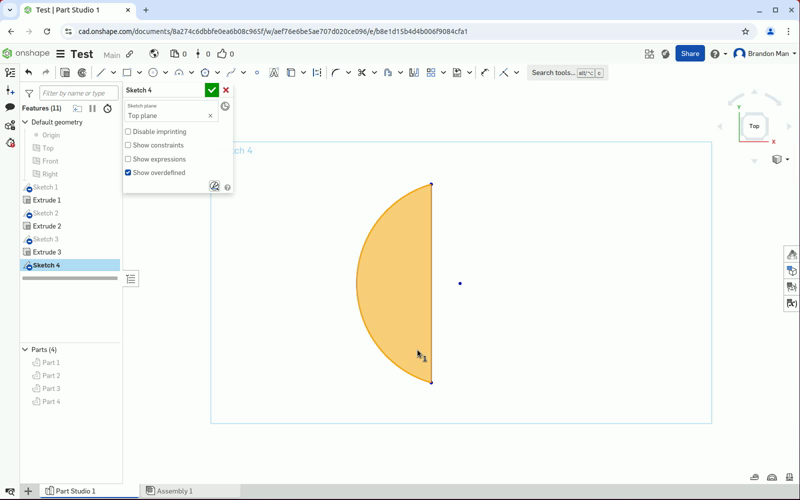
mouse_move(73, 352)
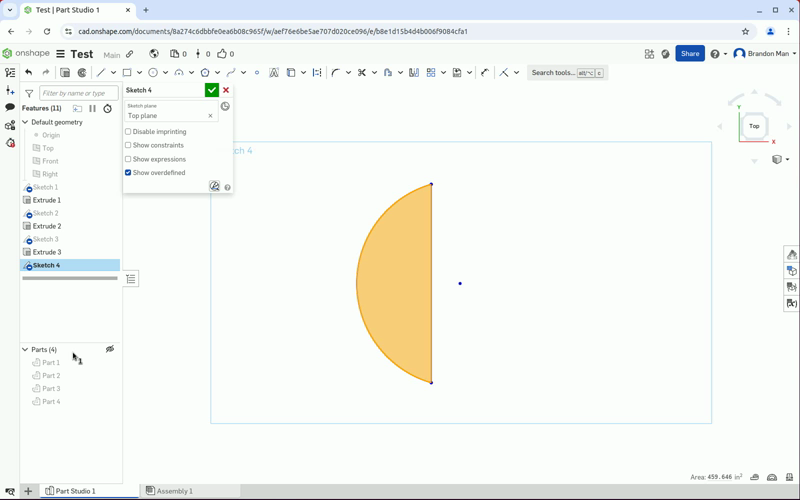
key(shift+y)
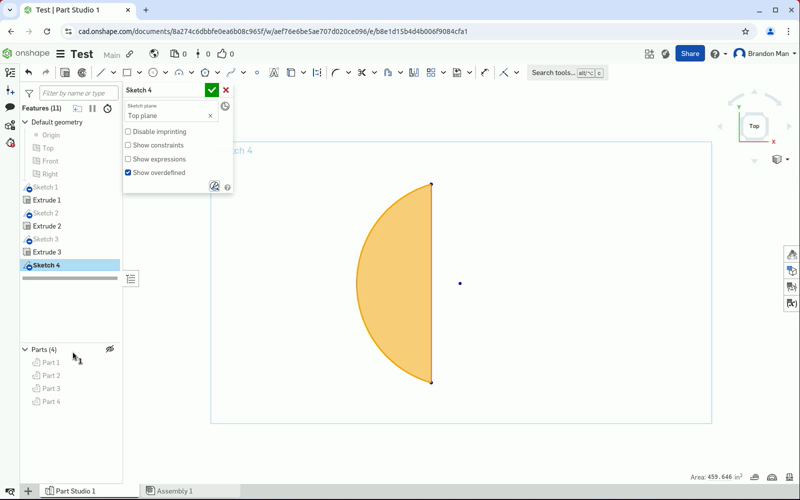
key(shift+e)
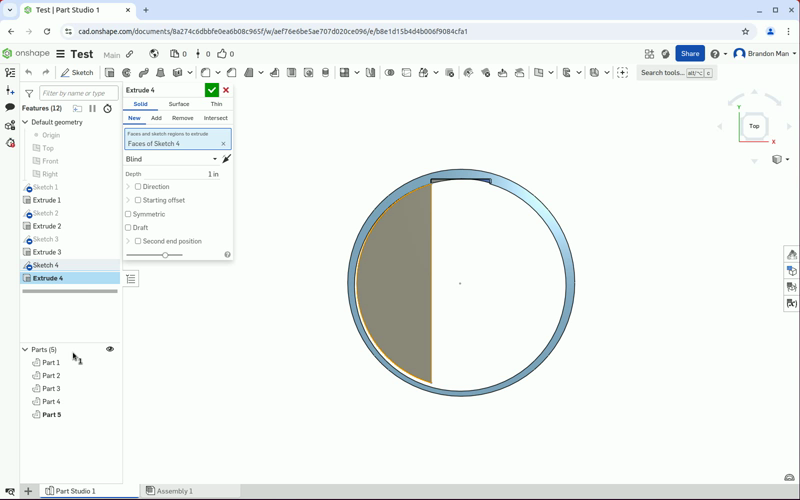
mouse_move(143, 106)
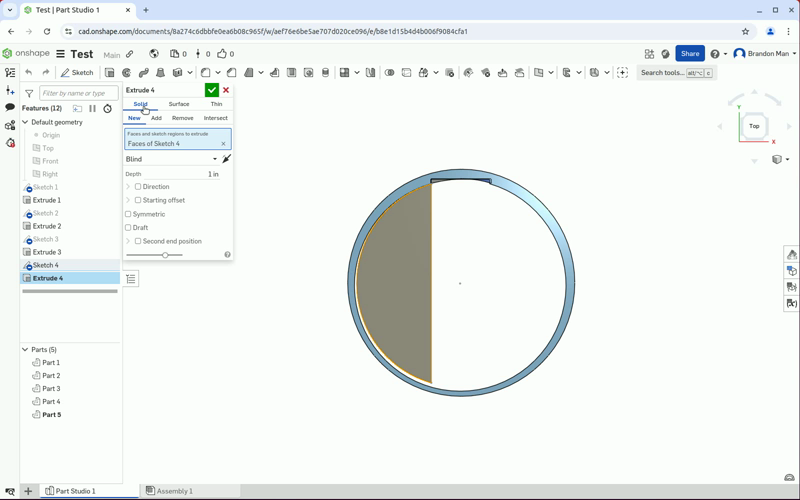
click(143, 106)
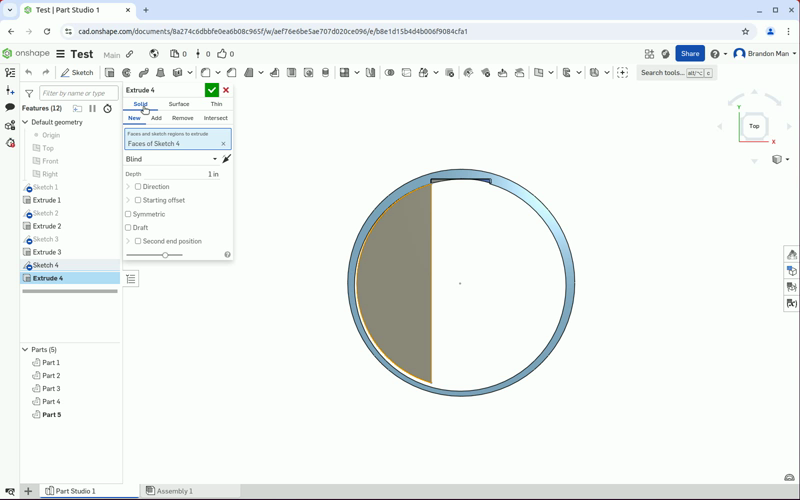
mouse_move(137, 120)
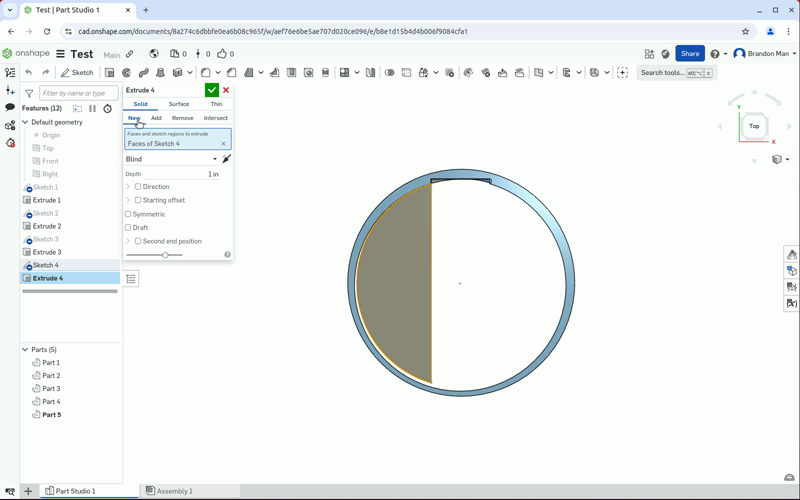
click(137, 120)
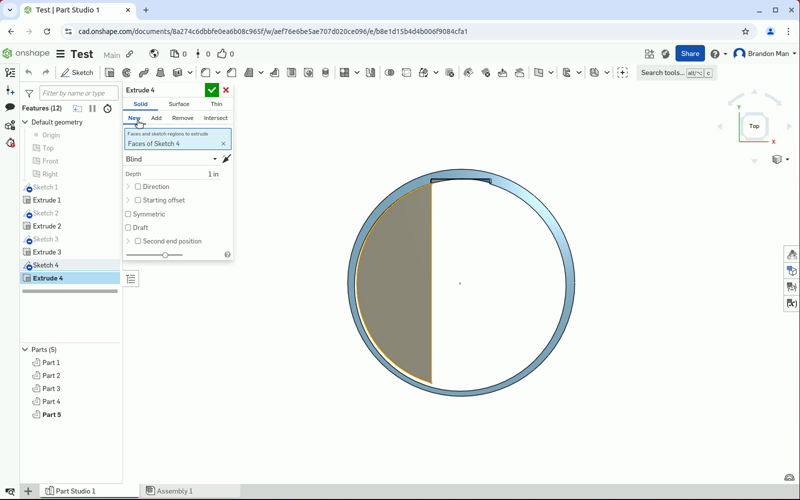
key(tab, 4)
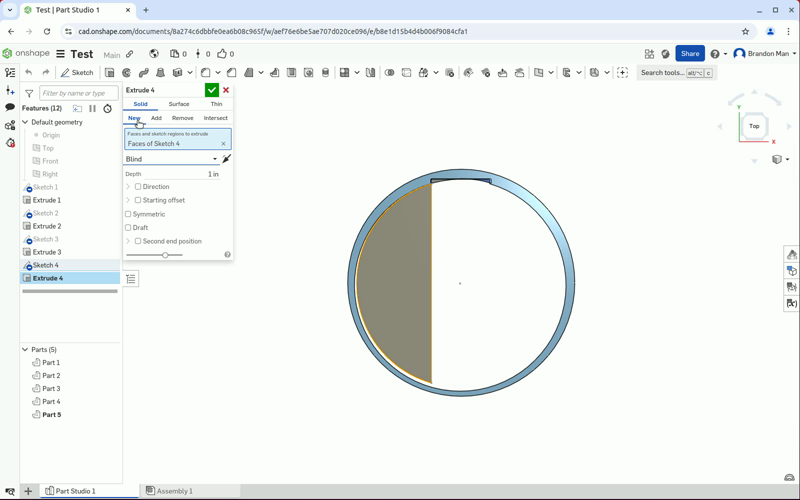
text(2.407)
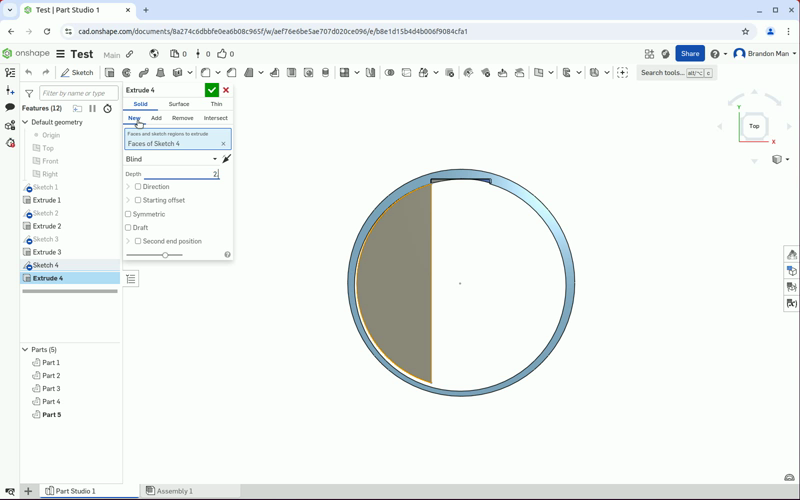
key(enter)
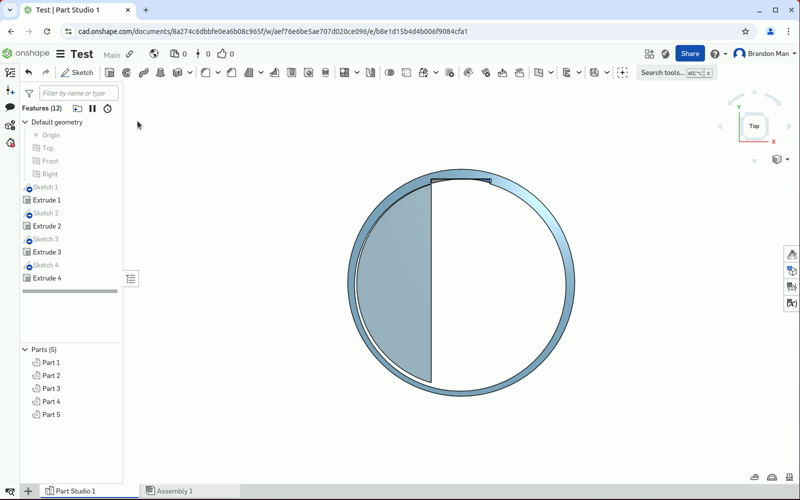
key(shift+h)
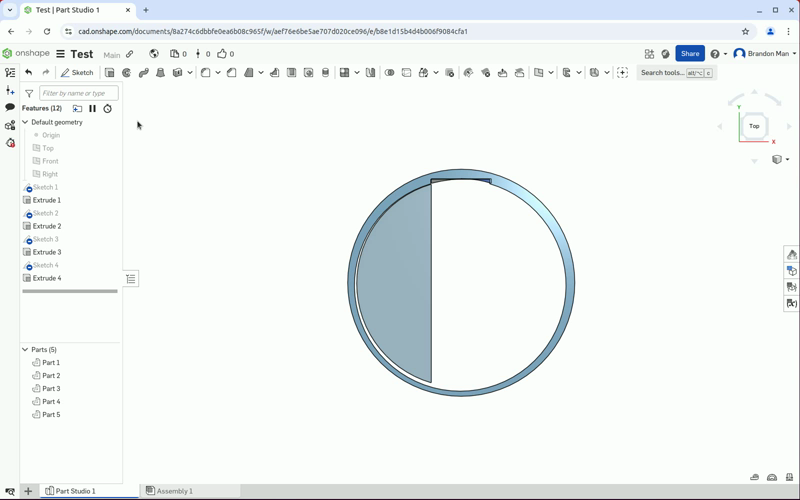
key(shift+h)
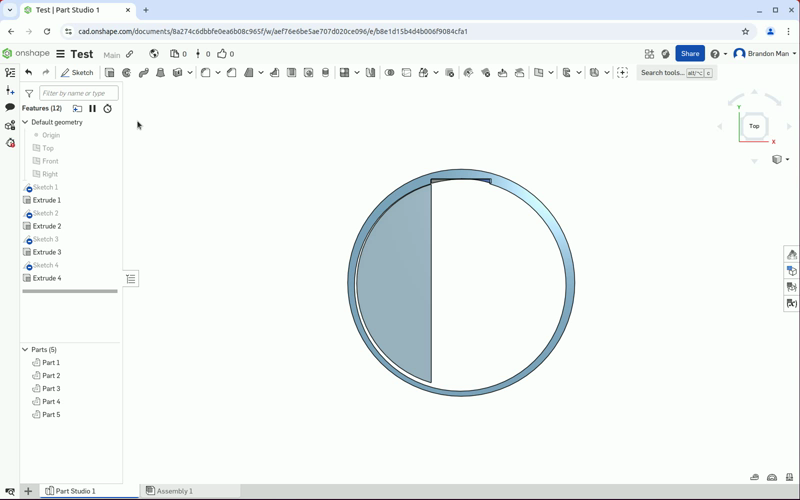
mouse_move(73, 189)
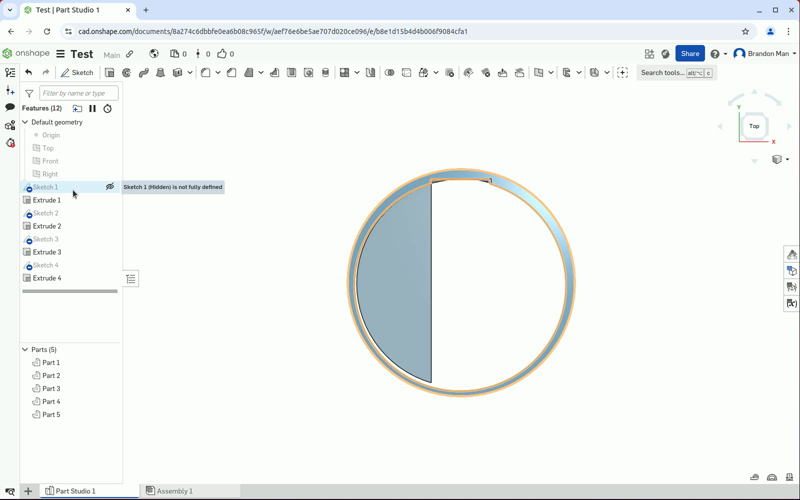
click(73, 189)
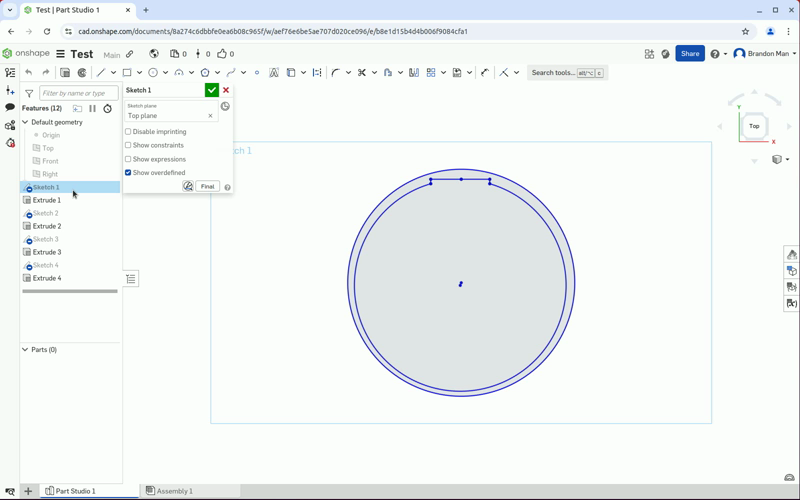
mouse_move(229, 92)
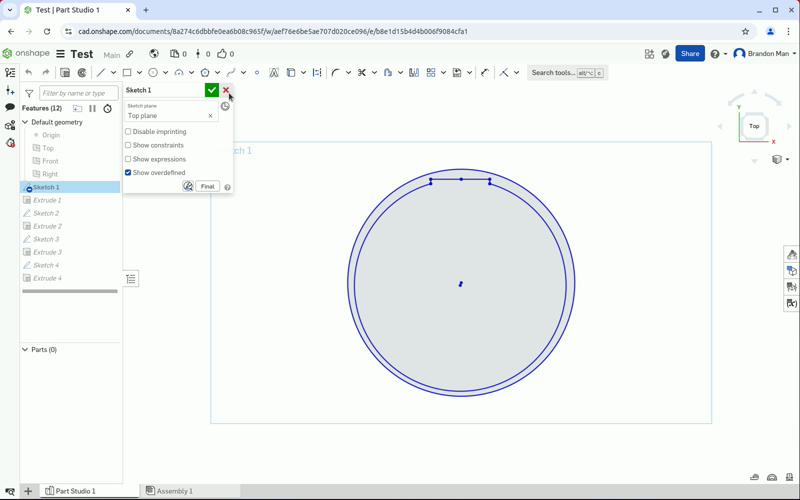
click(229, 92)
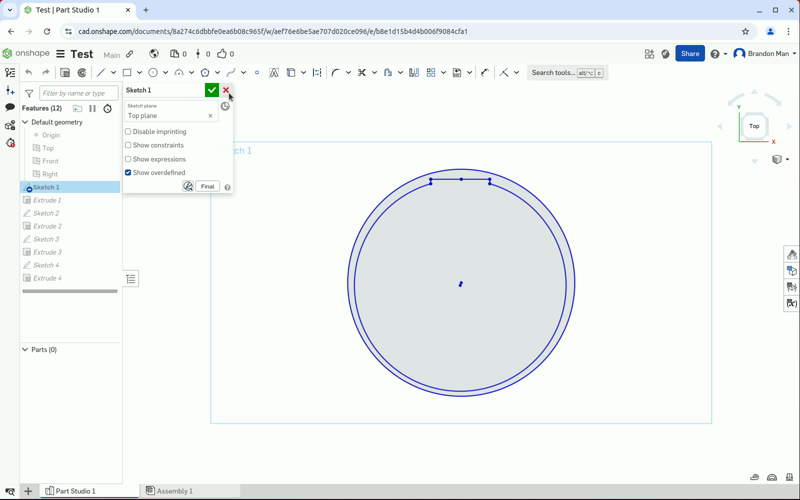
key(shift+s)
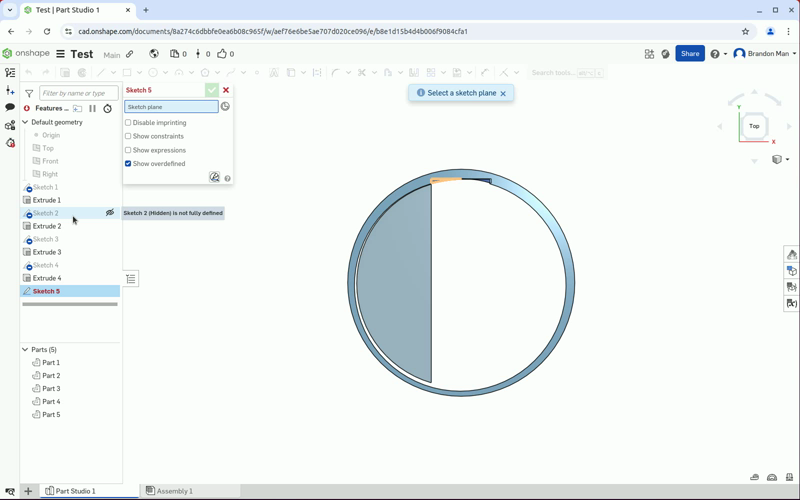
scroll(3)
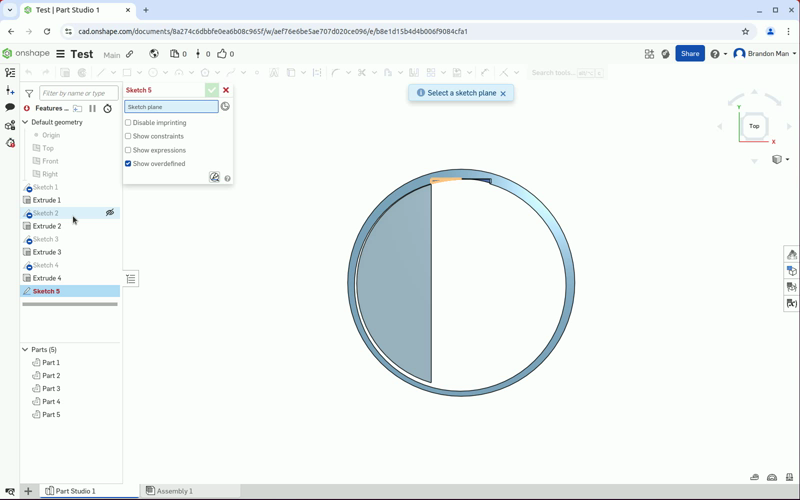
mouse_move(73, 150)
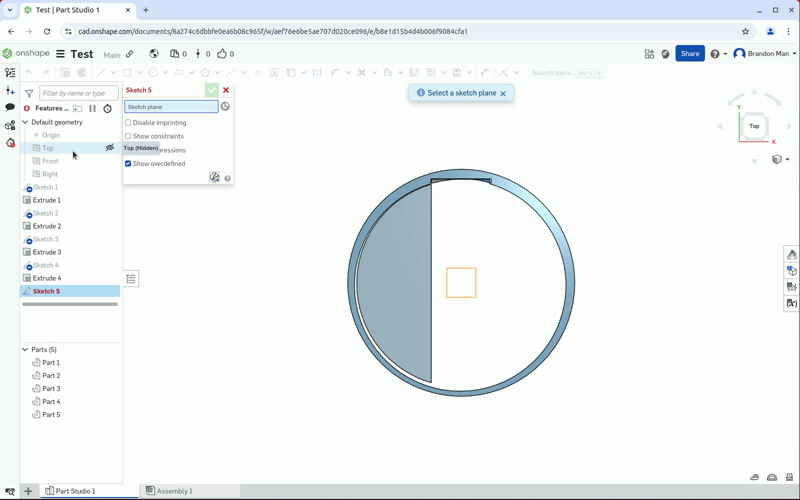
click(73, 150)
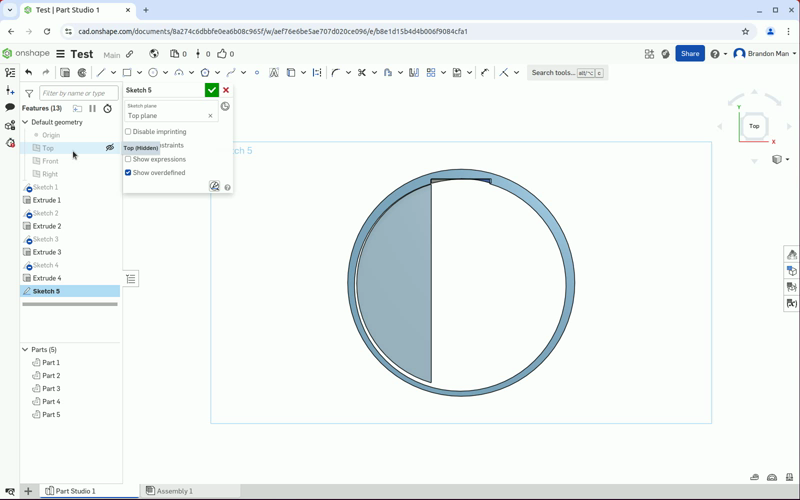
mouse_move(73, 352)
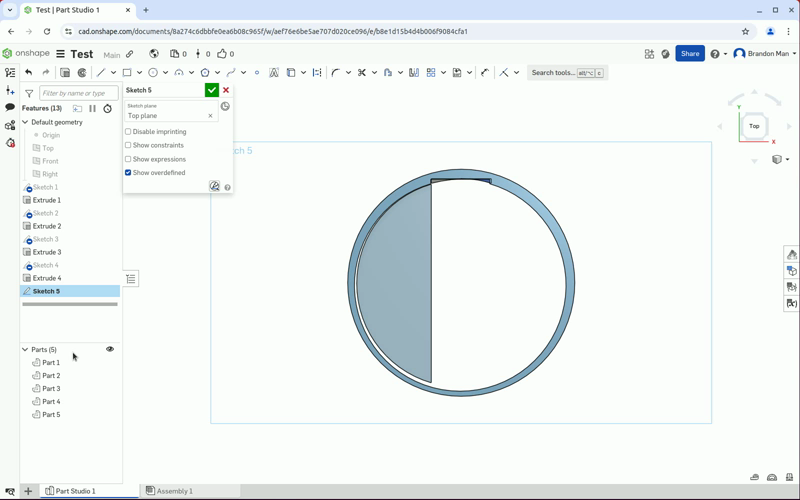
key(y)
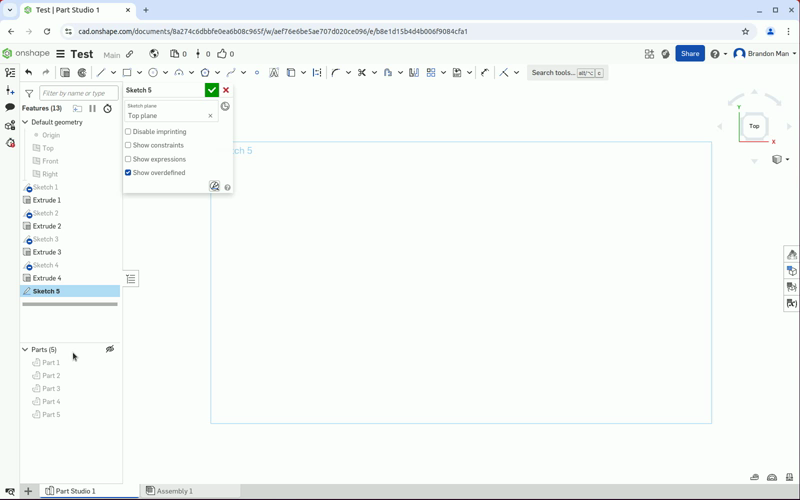
key(l)
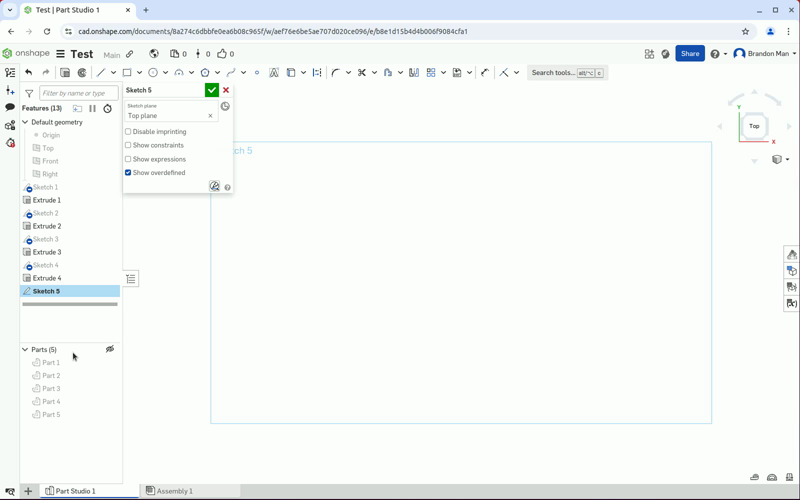
key_down(shift)
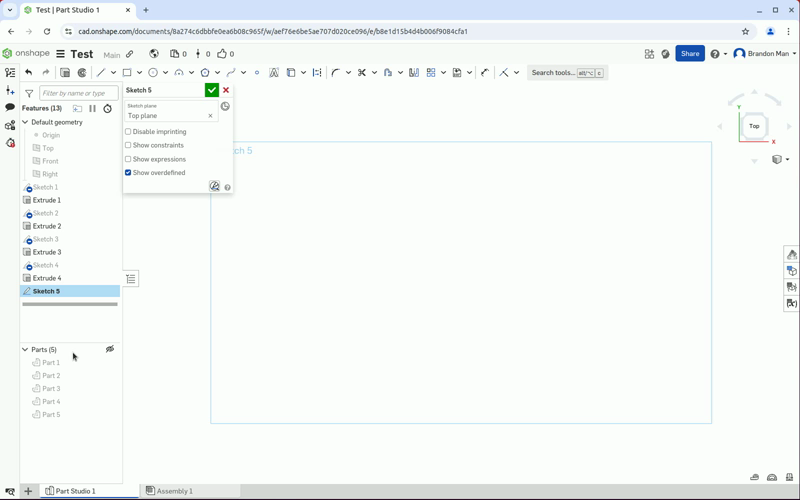
mouse_move(431, 382)
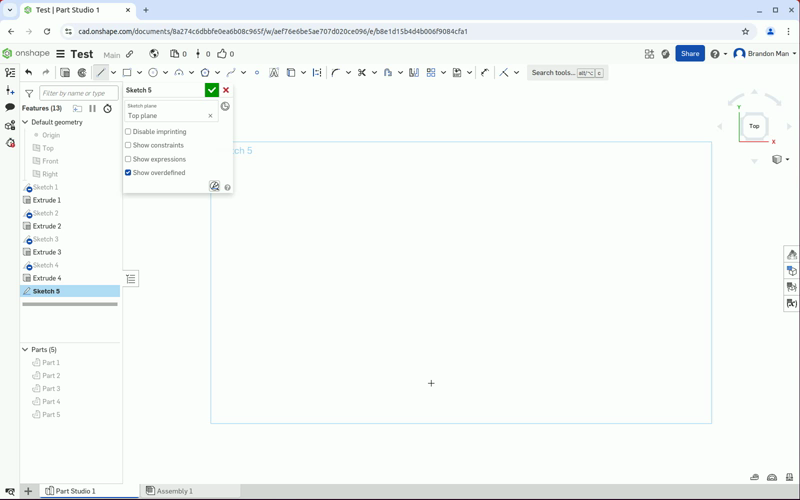
click(431, 382)
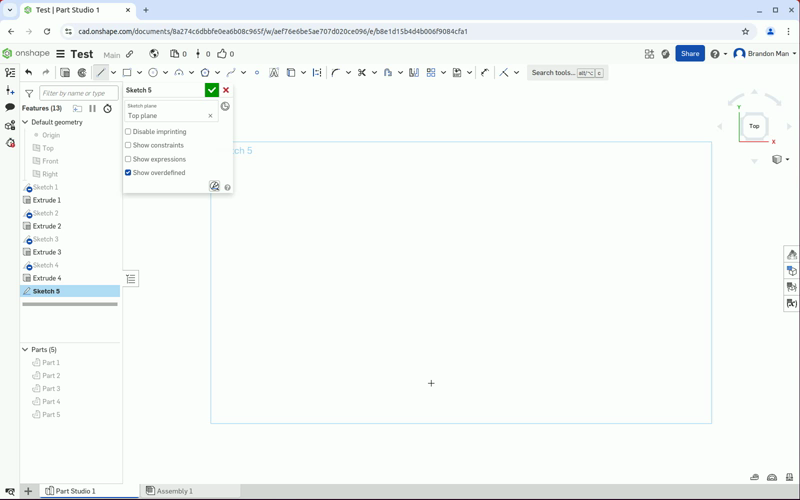
key_up(shift)
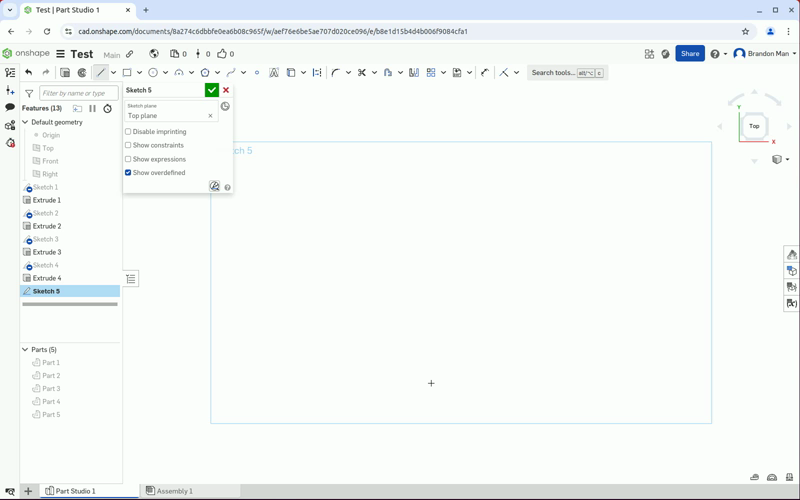
key_down(shift)
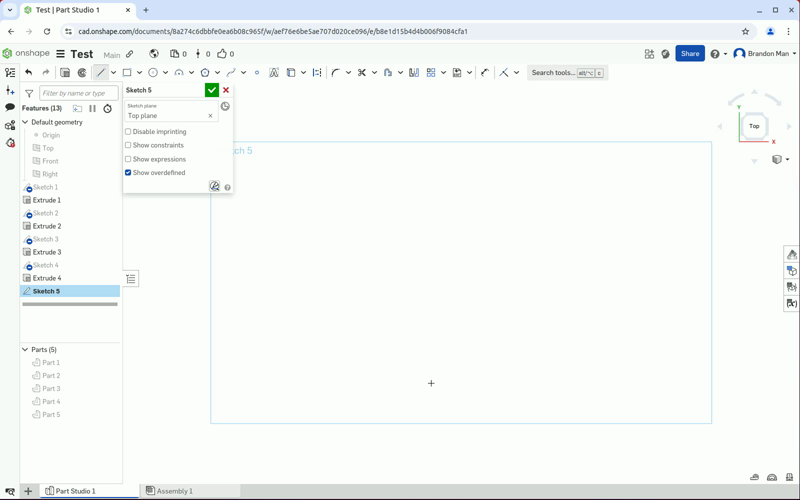
mouse_move(461, 382)
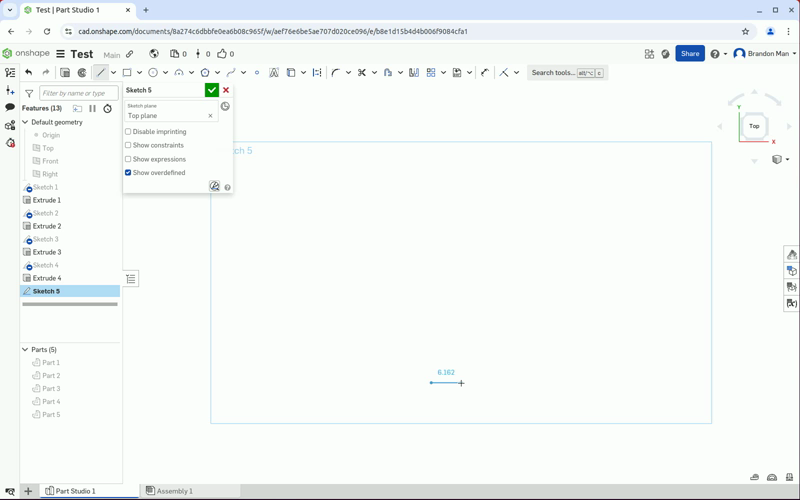
mouse_move(461, 382)
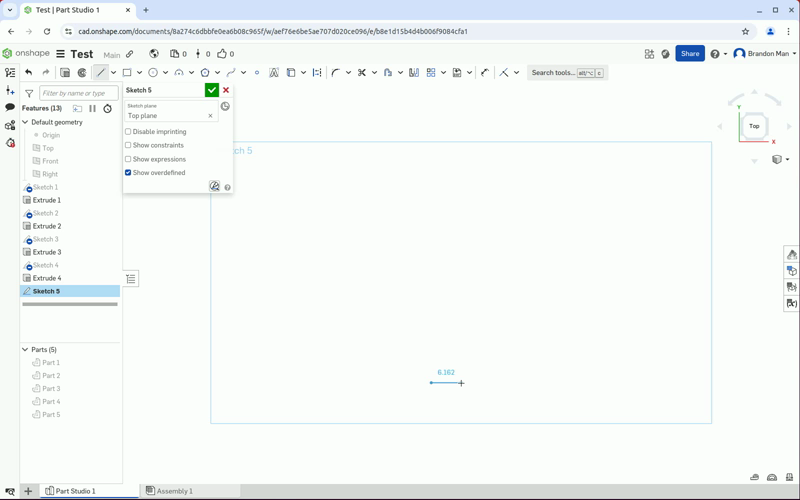
click(461, 382)
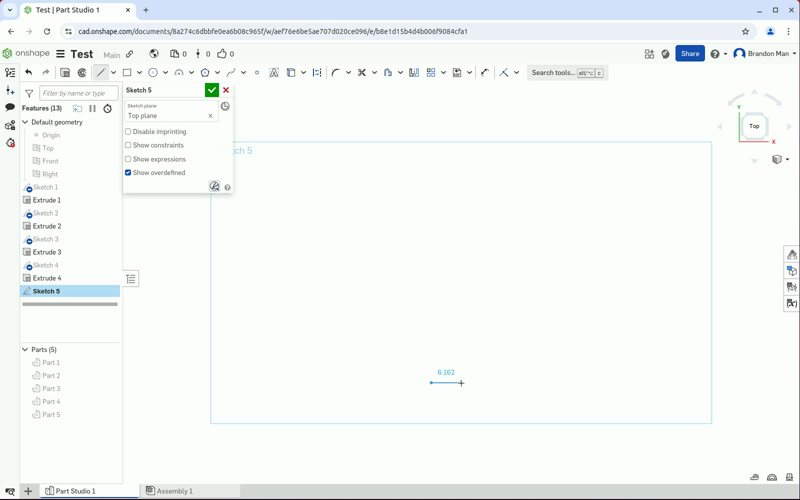
key_up(shift)
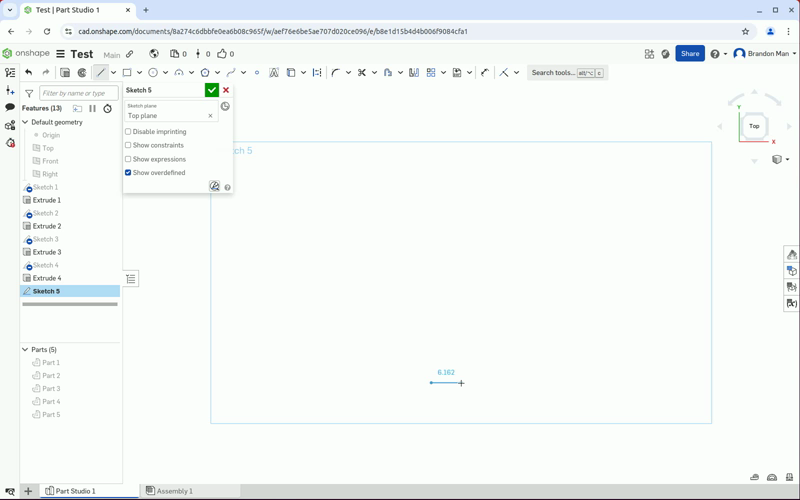
key_down(shift)
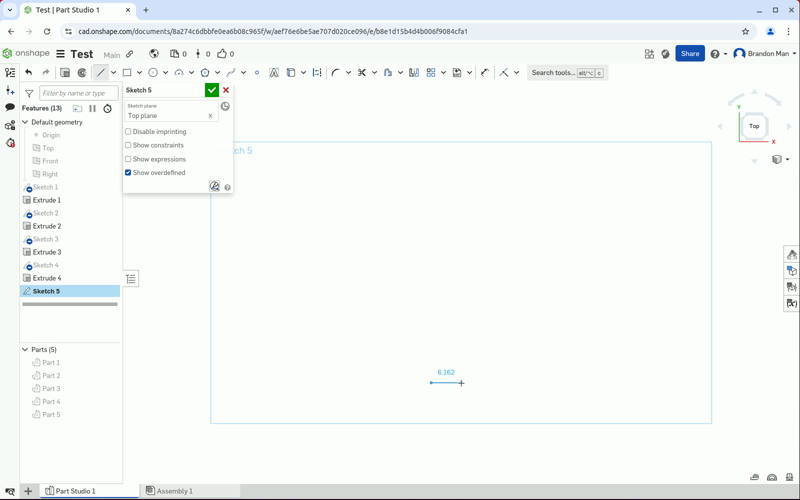
mouse_move(461, 179)
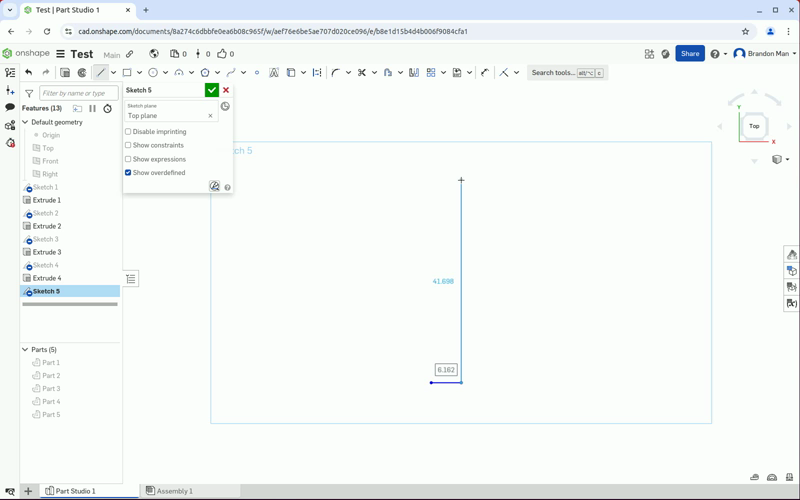
click(461, 179)
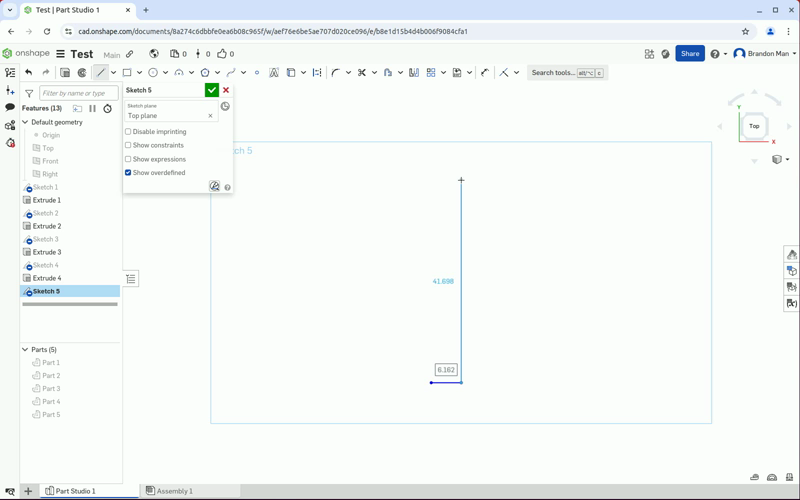
key_up(shift)
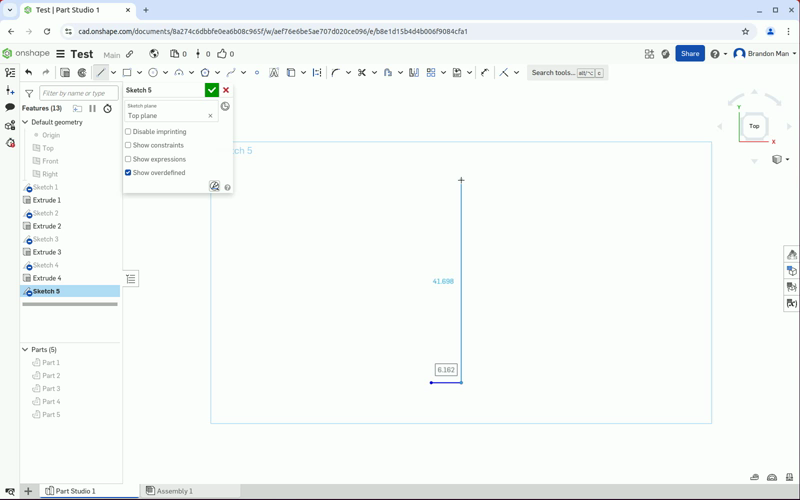
key(esc)
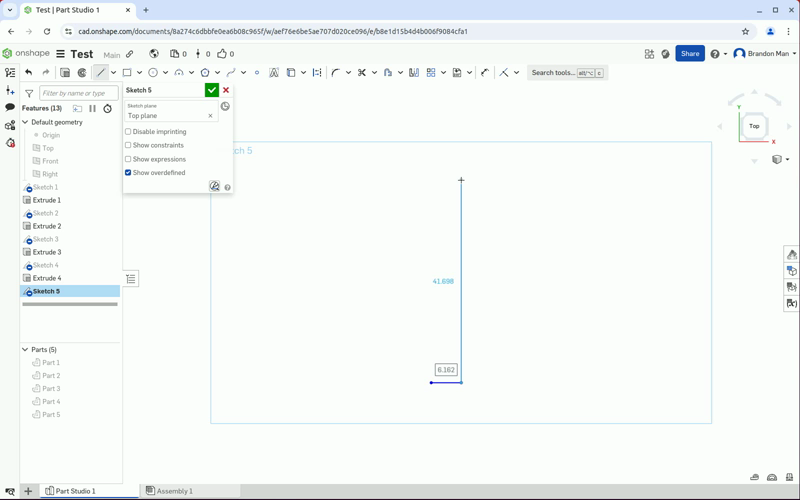
key(a)
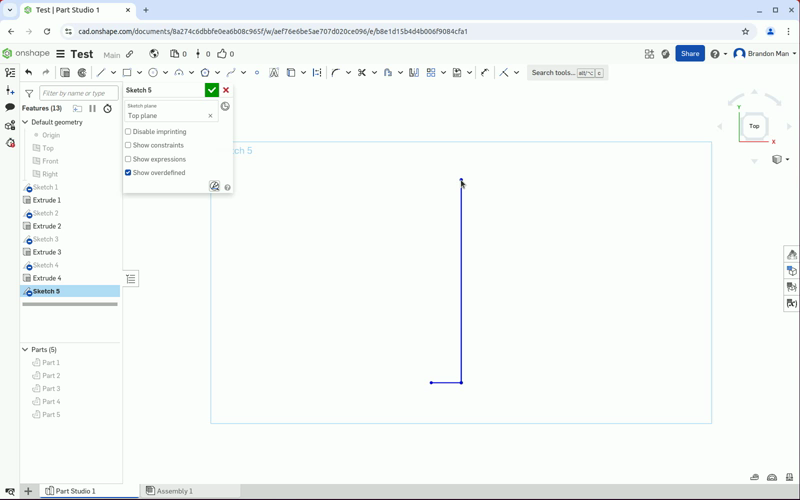
mouse_move(461, 179)
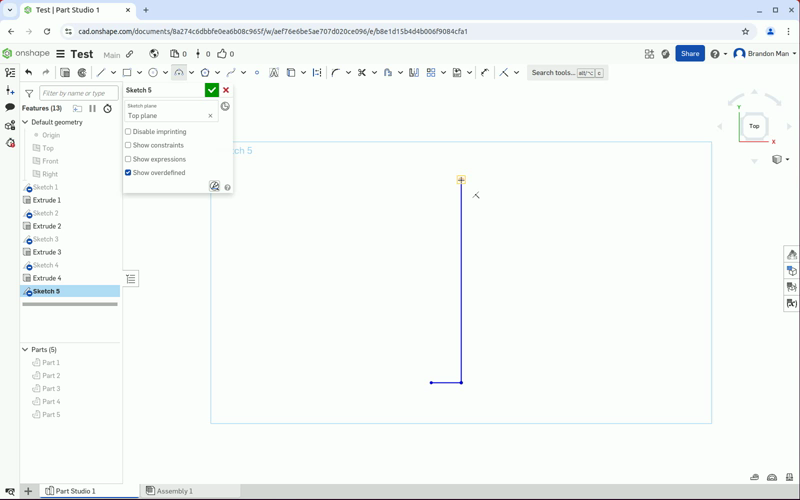
click(461, 179)
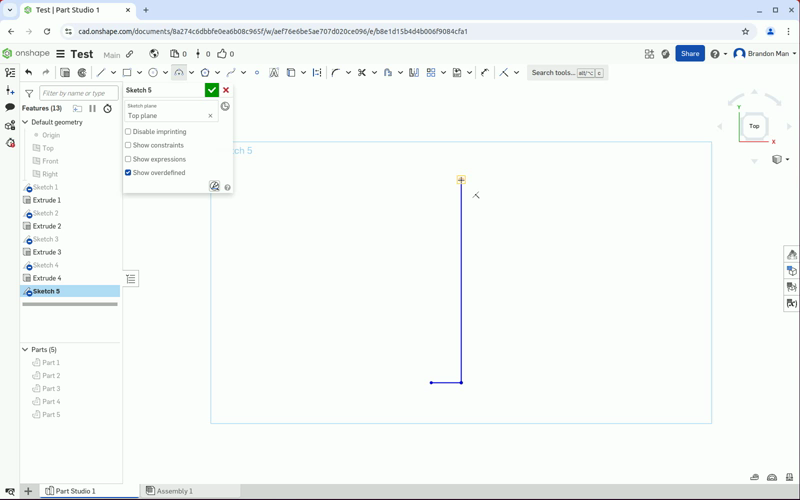
key_down(shift)
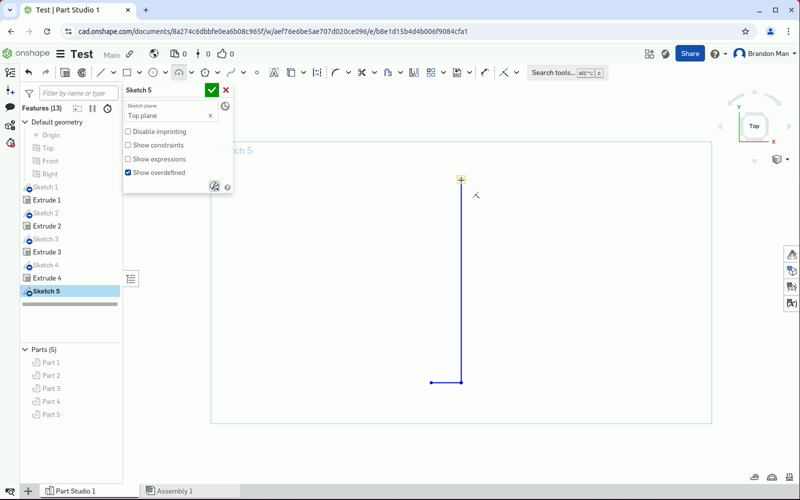
mouse_move(431, 183)
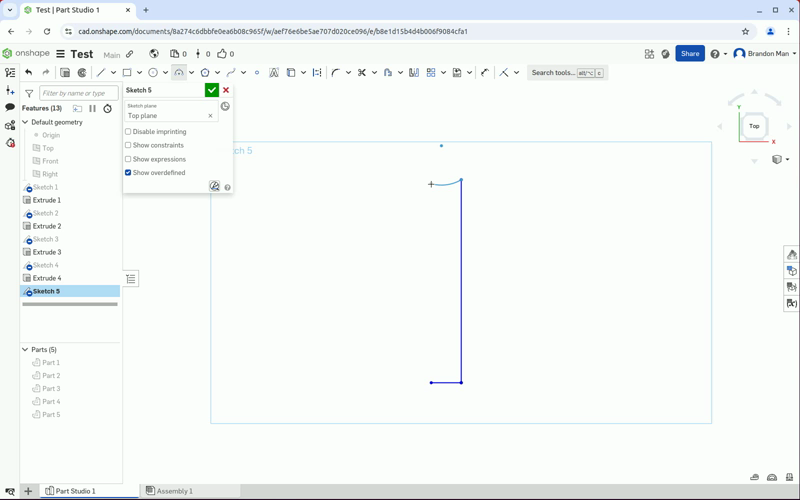
click(431, 183)
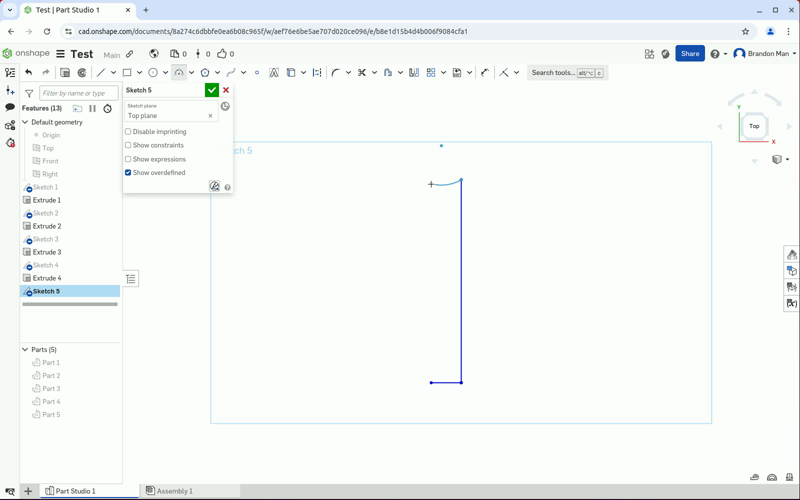
mouse_move(446, 180)
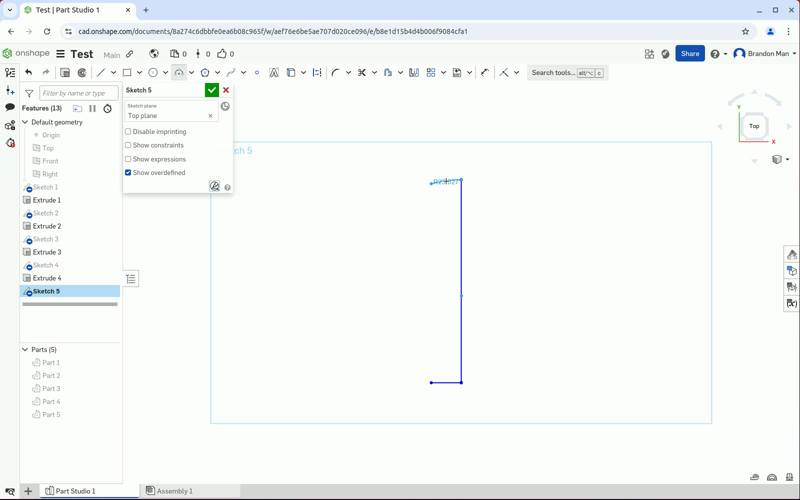
click(446, 180)
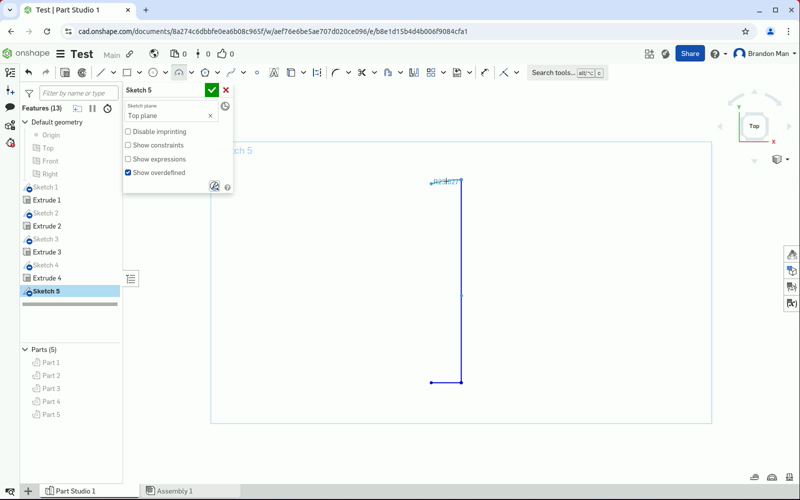
key_up(shift)
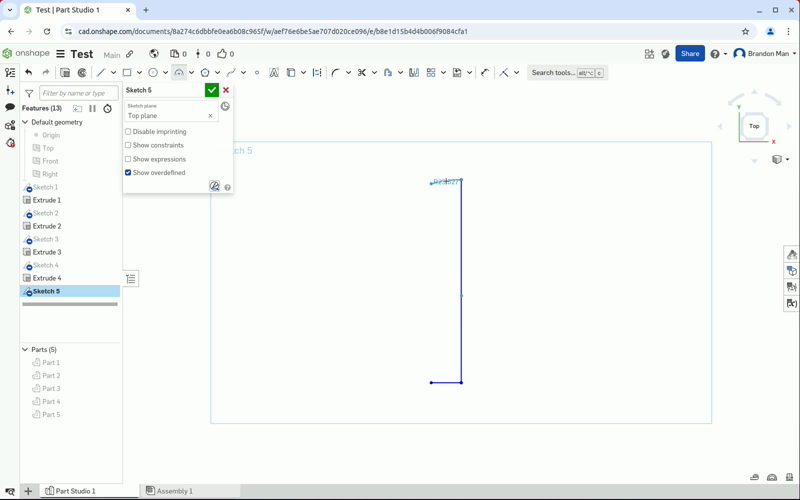
key(esc)
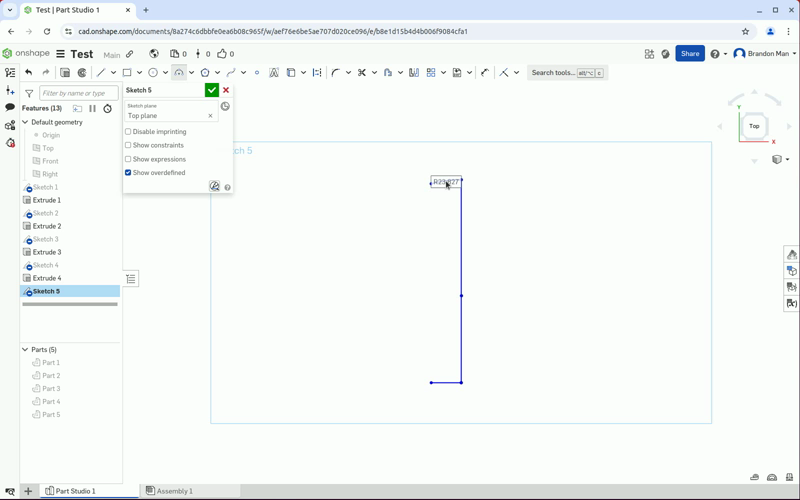
key(l)
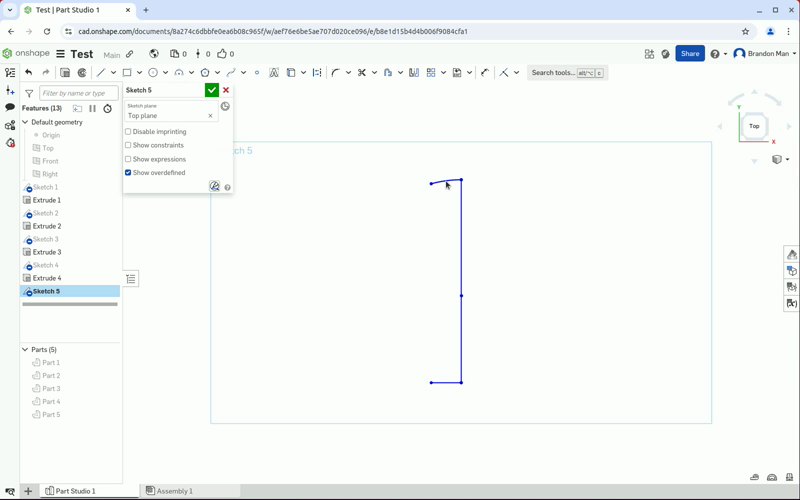
mouse_move(431, 183)
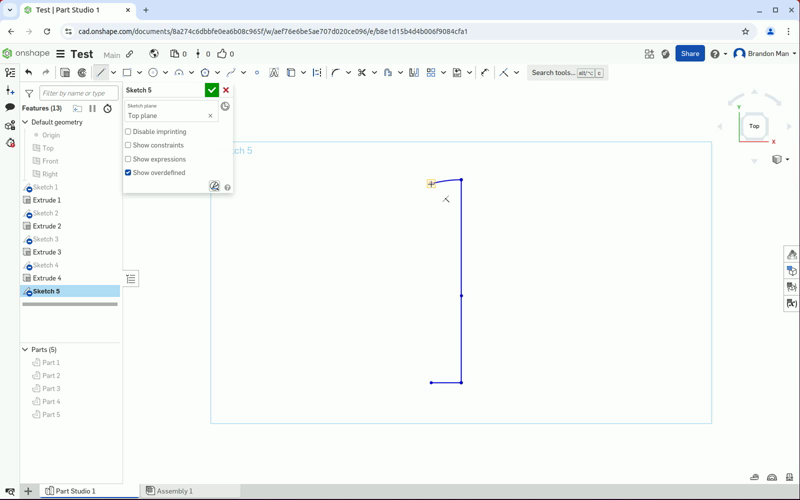
click(431, 183)
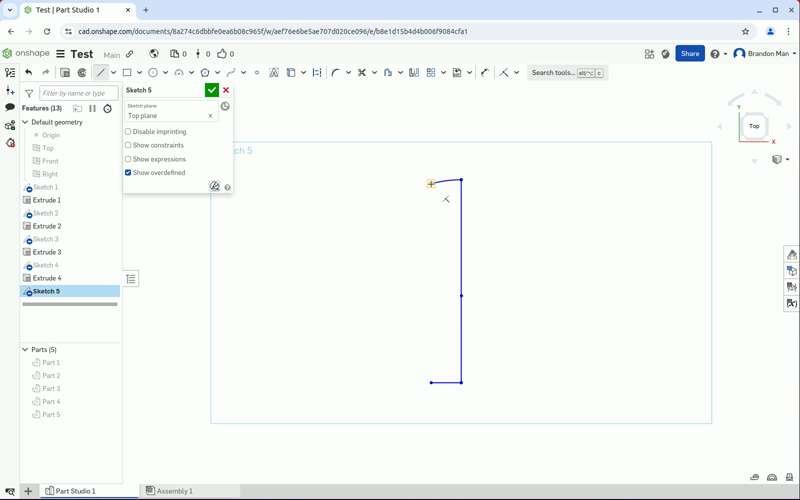
key_down(shift)
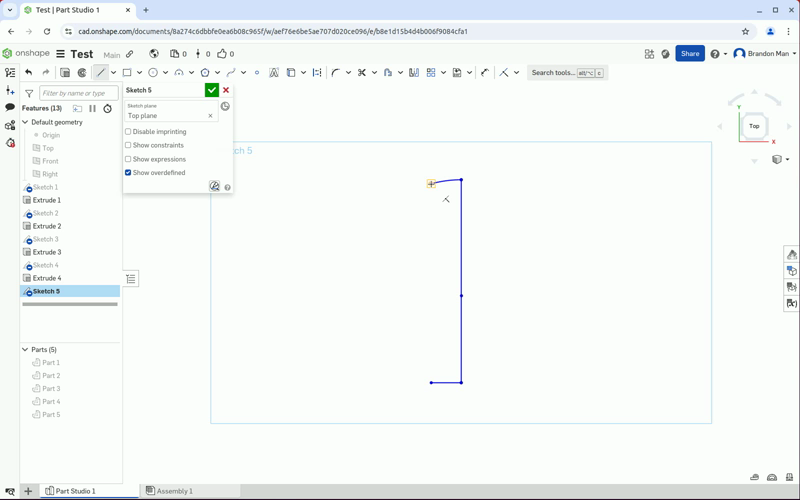
mouse_move(431, 382)
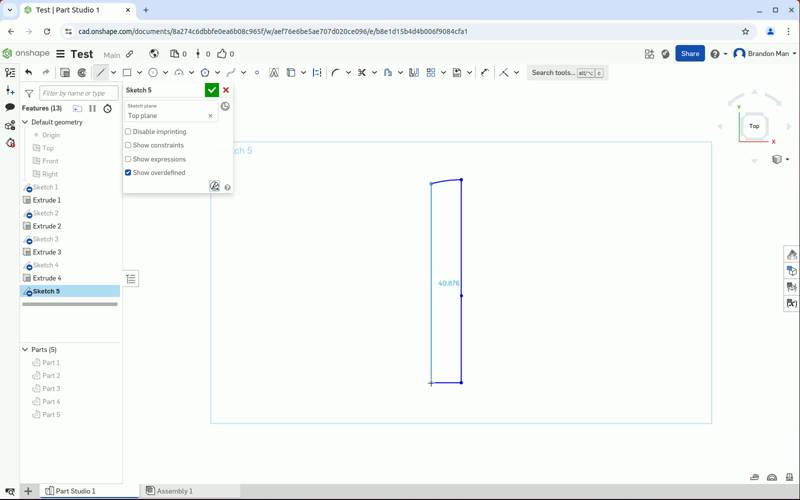
key_up(shift)
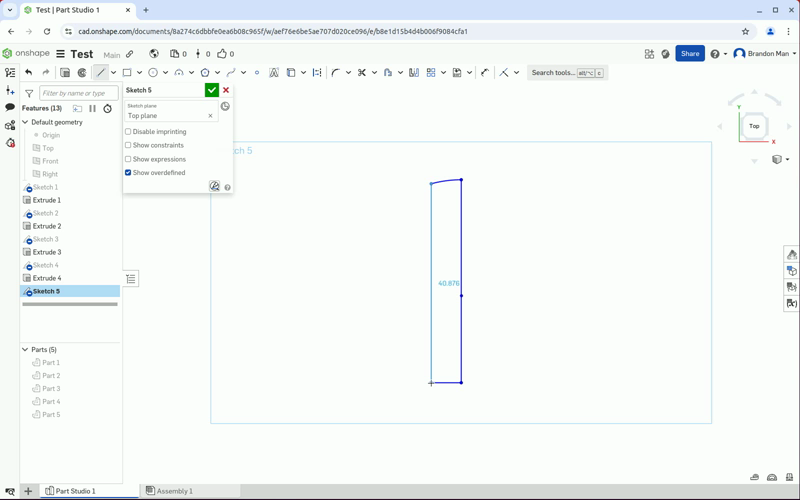
click(431, 382)
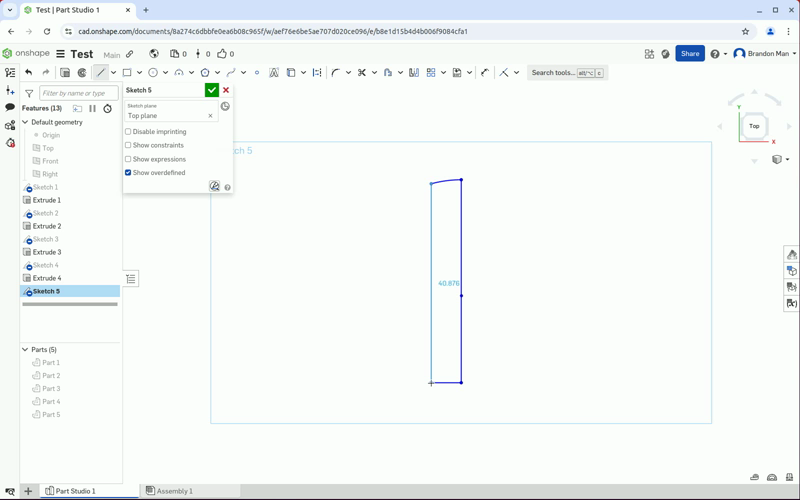
key(esc)
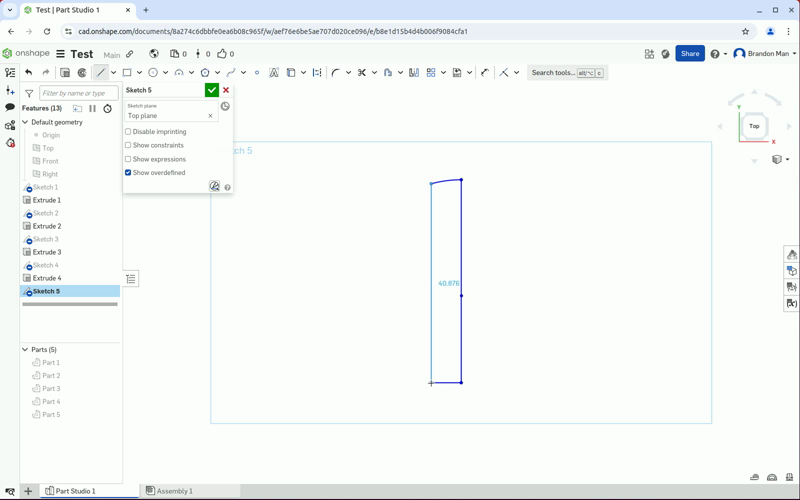
mouse_move(444, 247)
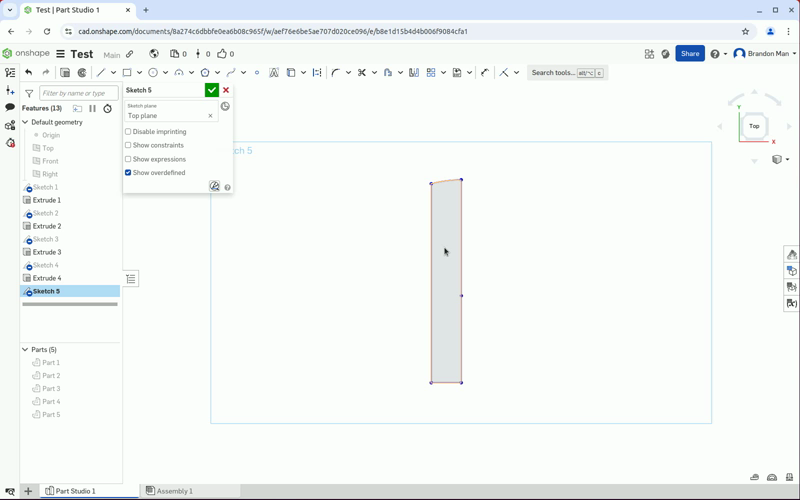
click(444, 247)
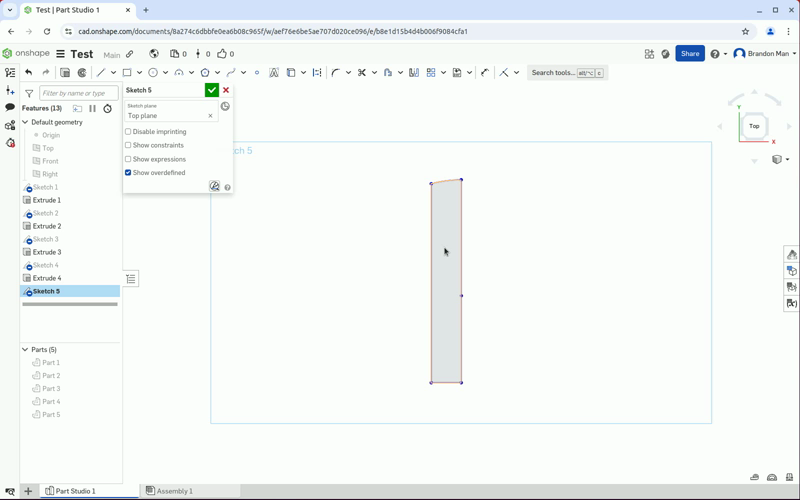
mouse_move(73, 352)
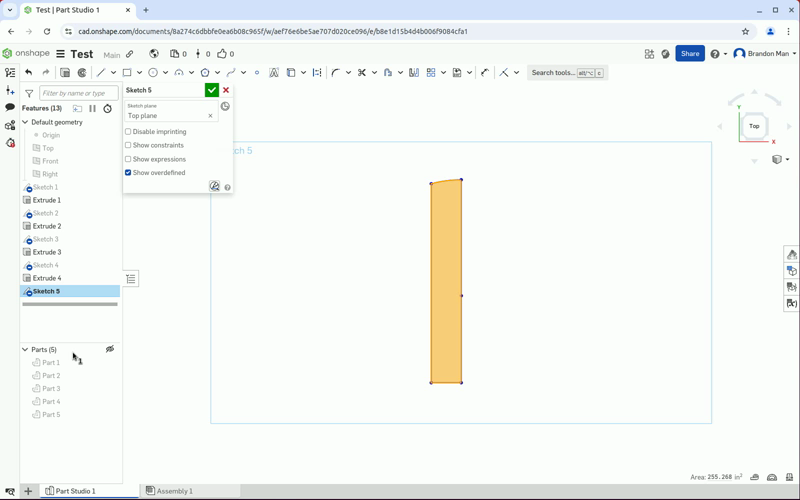
key(shift+y)
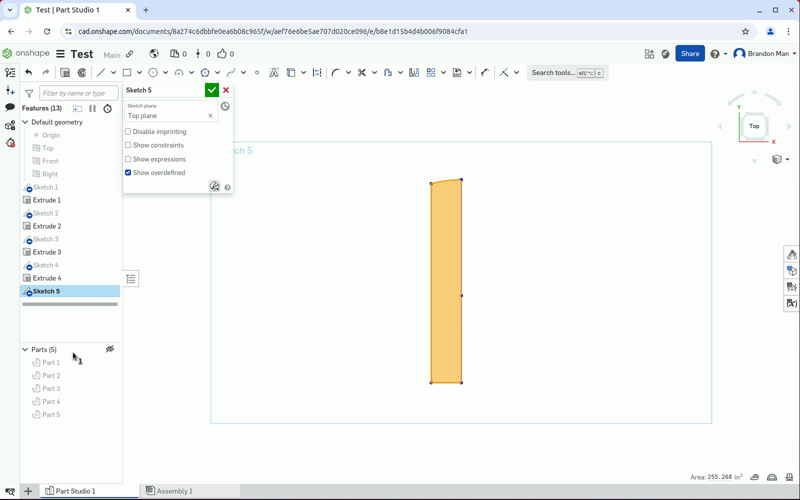
key(shift+e)
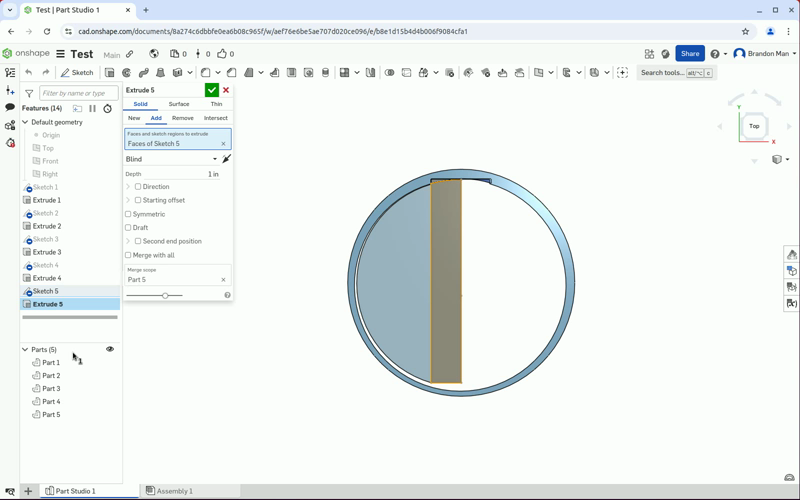
mouse_move(143, 106)
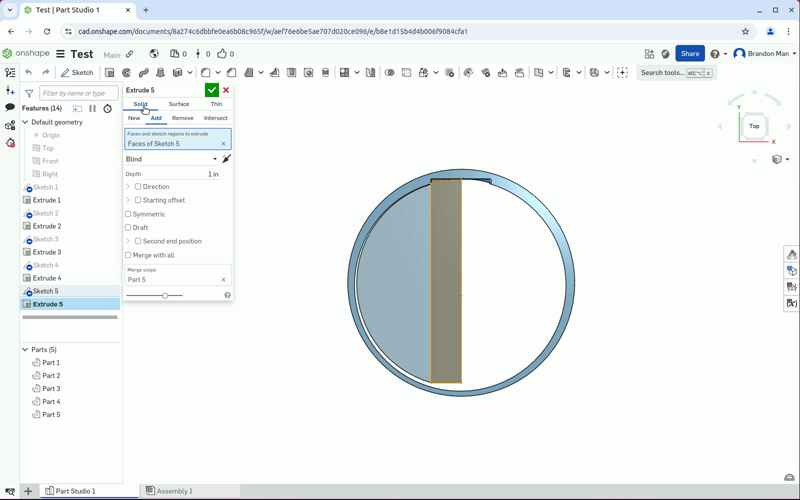
click(143, 106)
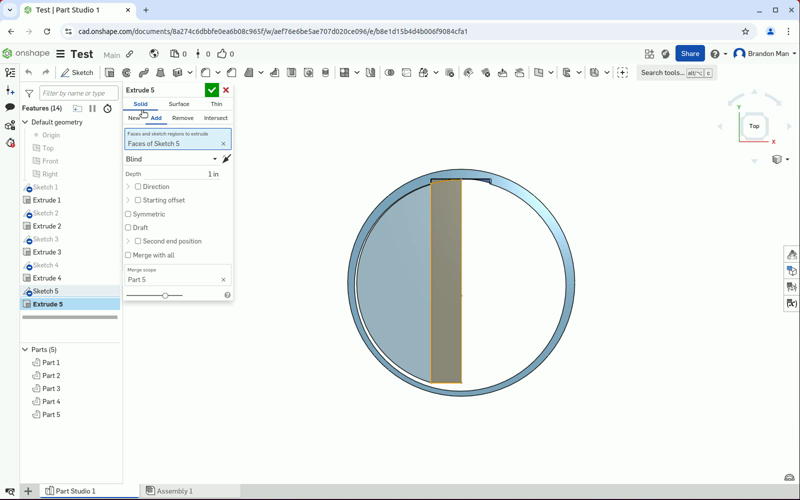
mouse_move(137, 120)
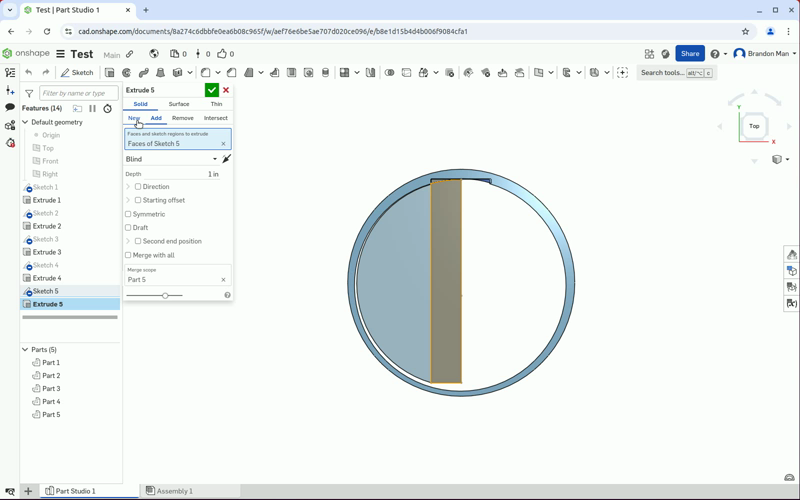
click(137, 120)
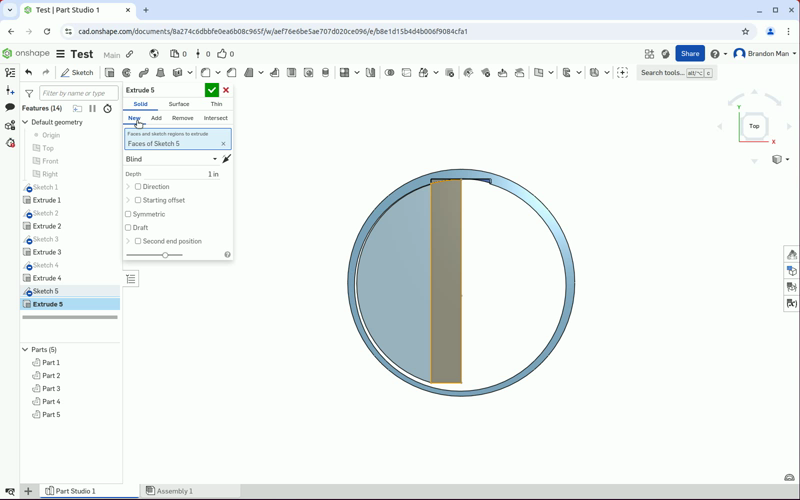
key(tab, 4)
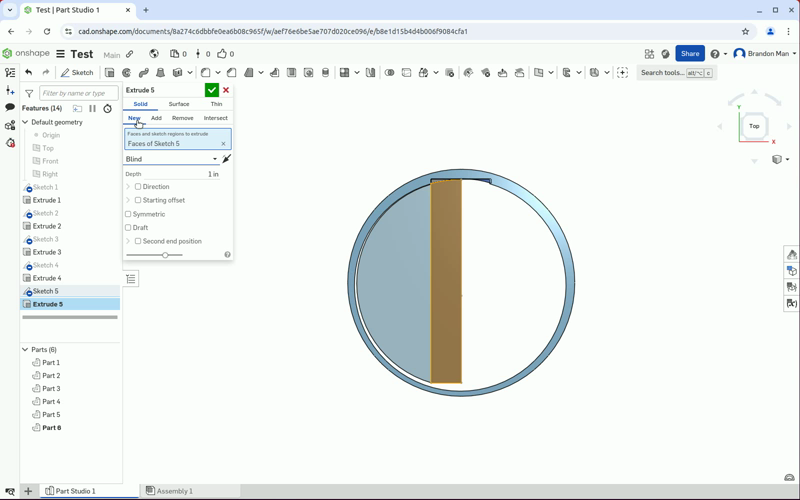
text(2.407)
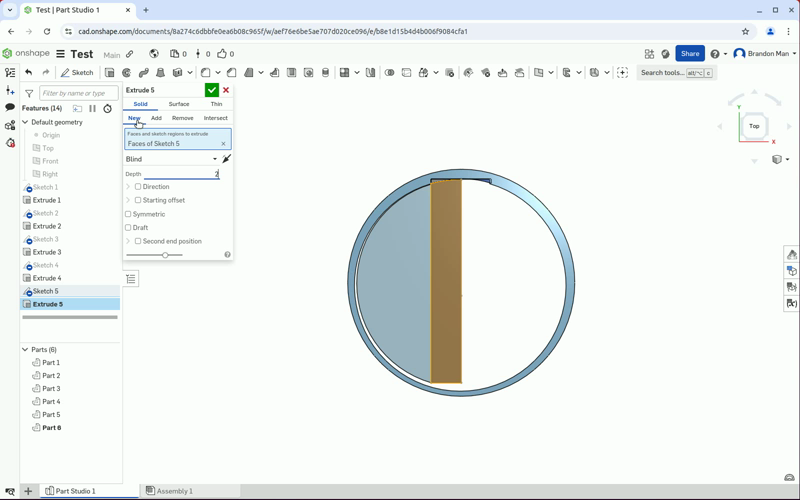
key(enter)
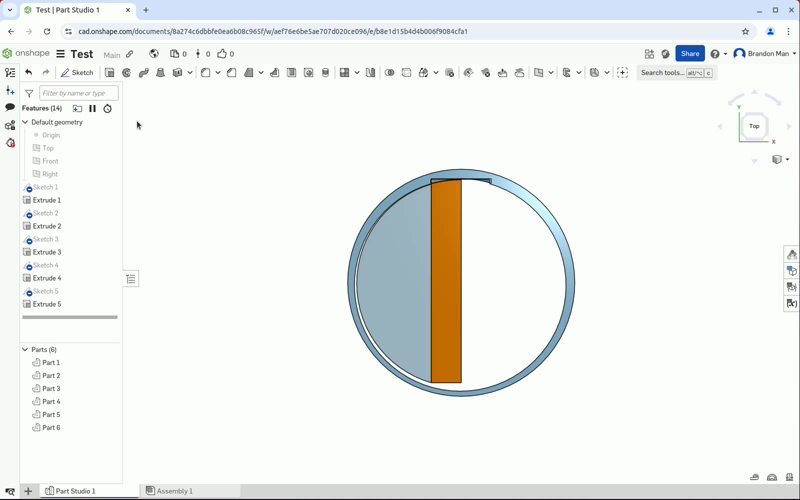
key(shift+h)
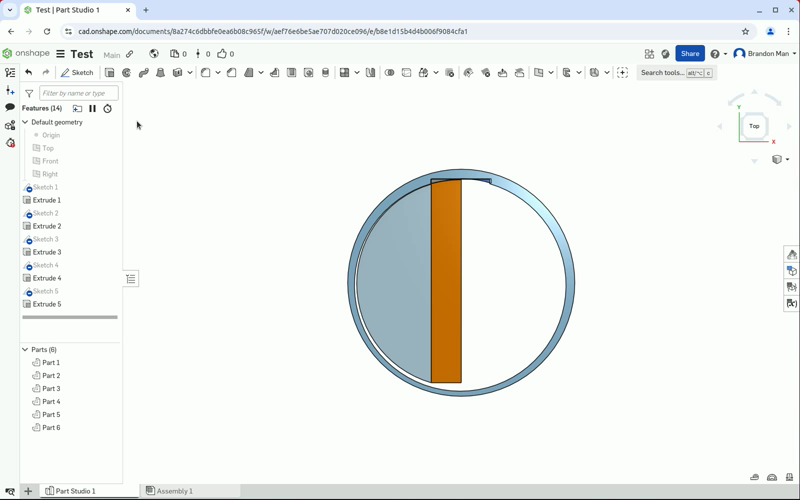
key(shift+h)
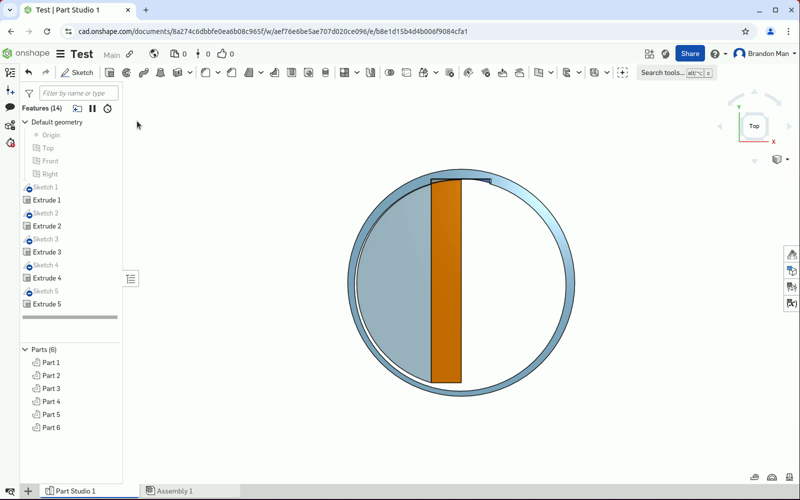
mouse_move(73, 189)
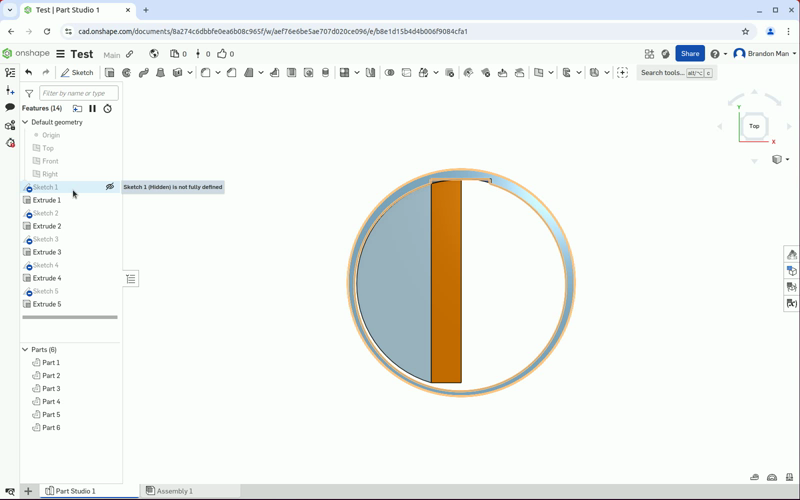
click(73, 189)
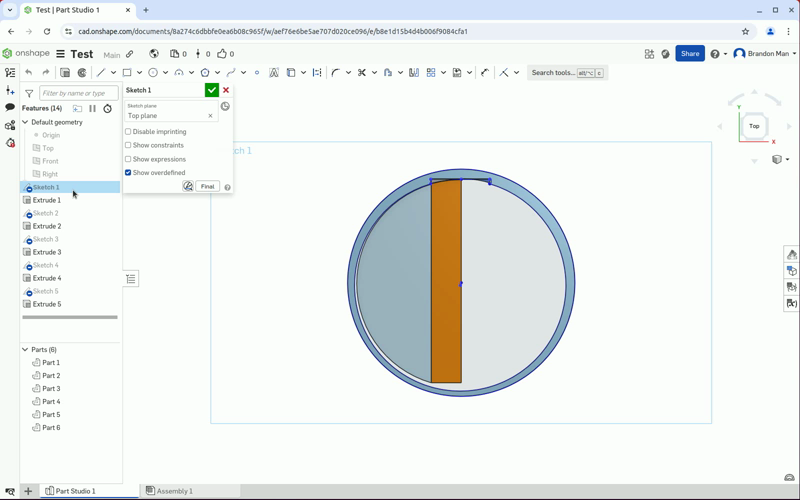
mouse_move(229, 92)
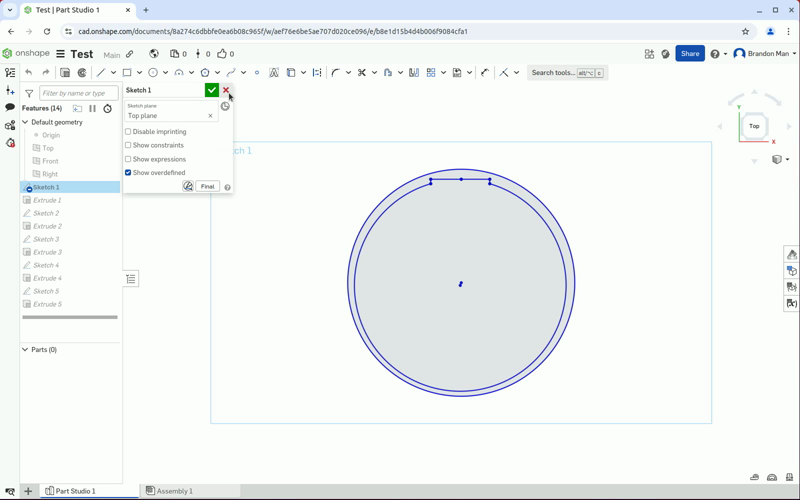
click(229, 92)
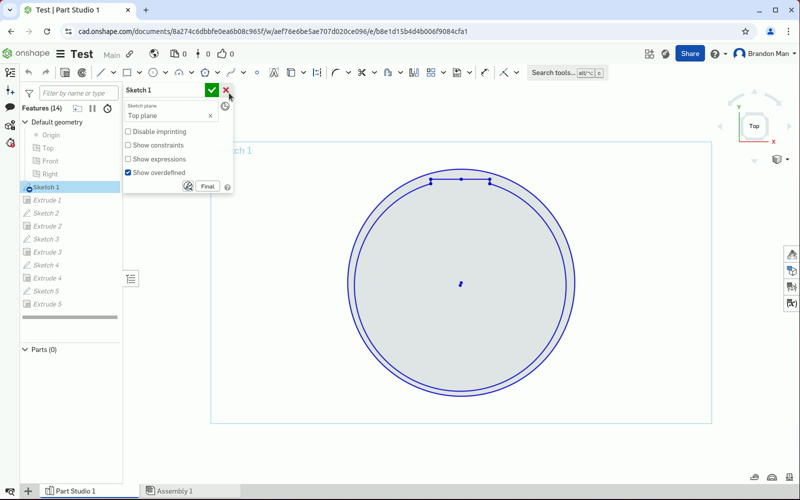
key(shift+s)
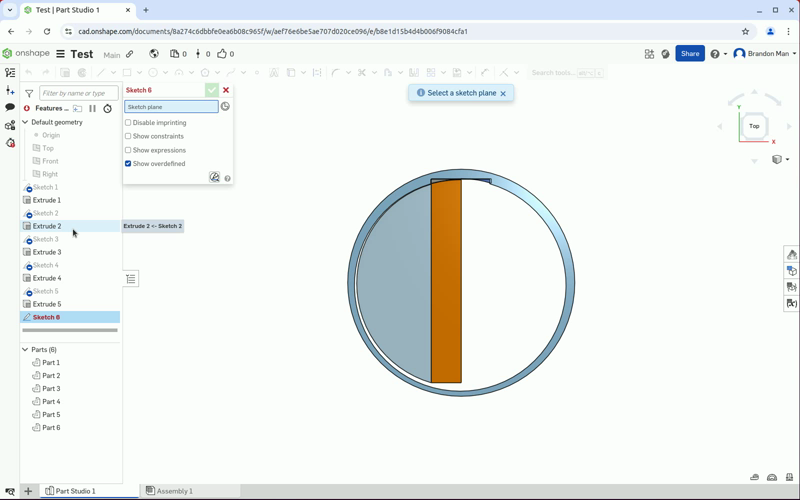
scroll(3)
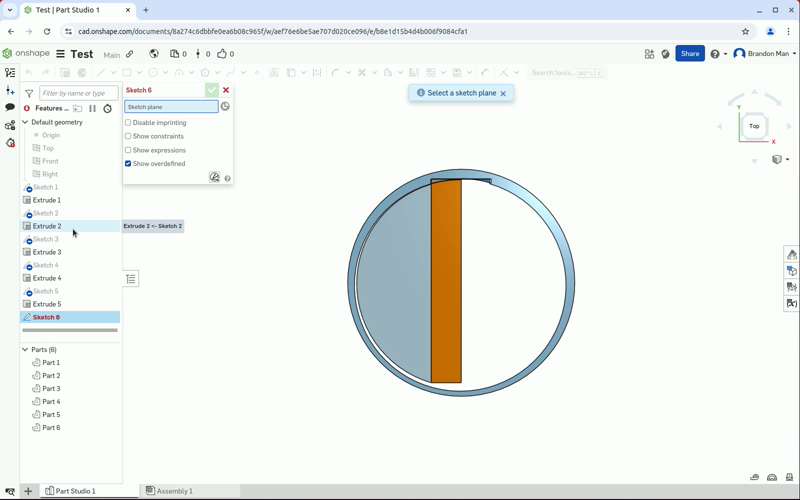
mouse_move(73, 150)
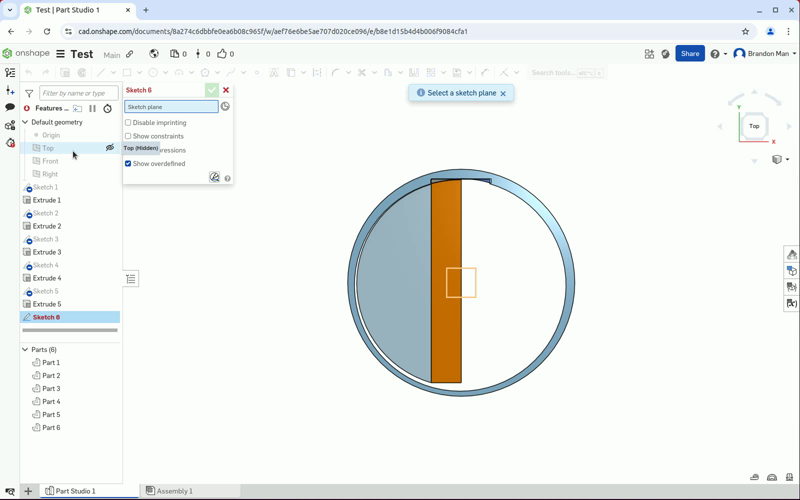
click(73, 150)
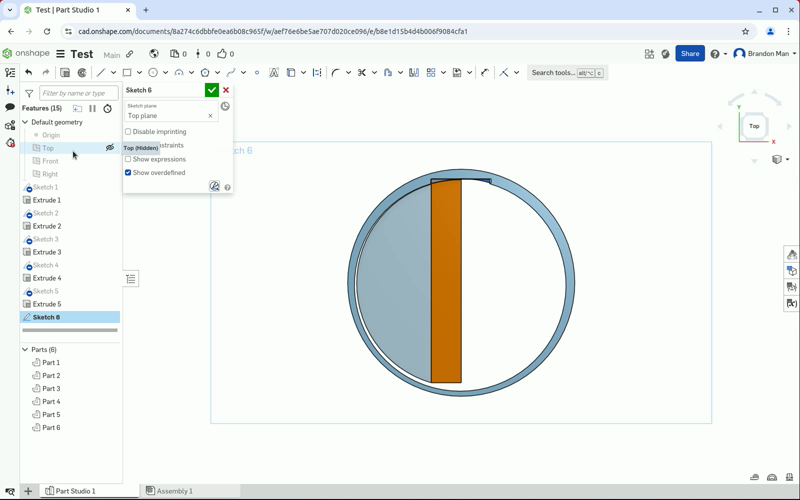
mouse_move(73, 352)
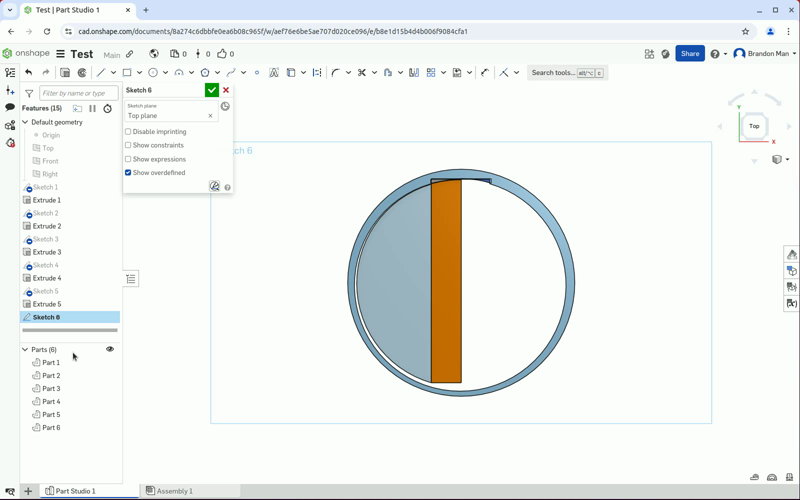
key(y)
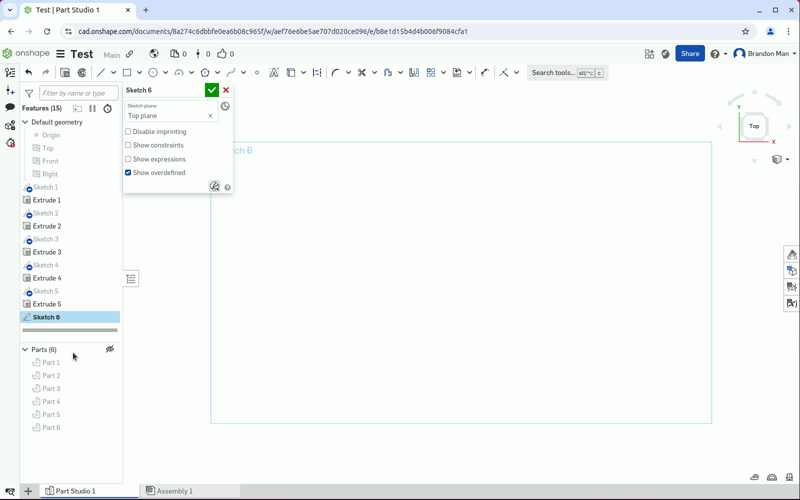
key(l)
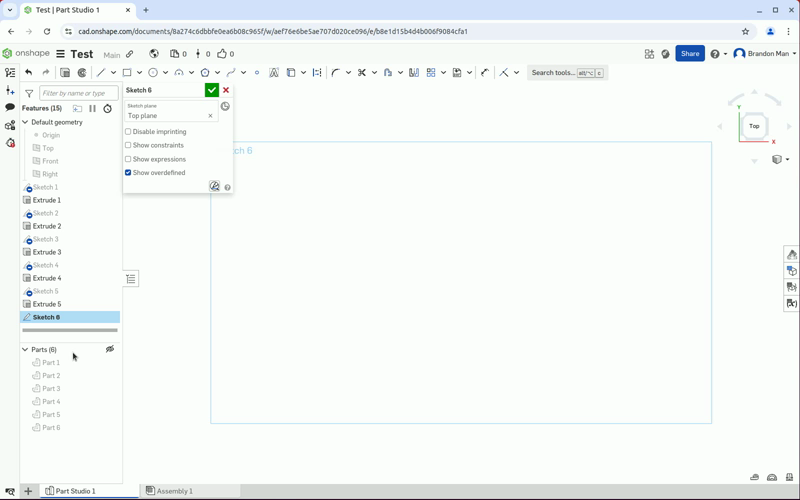
key_down(shift)
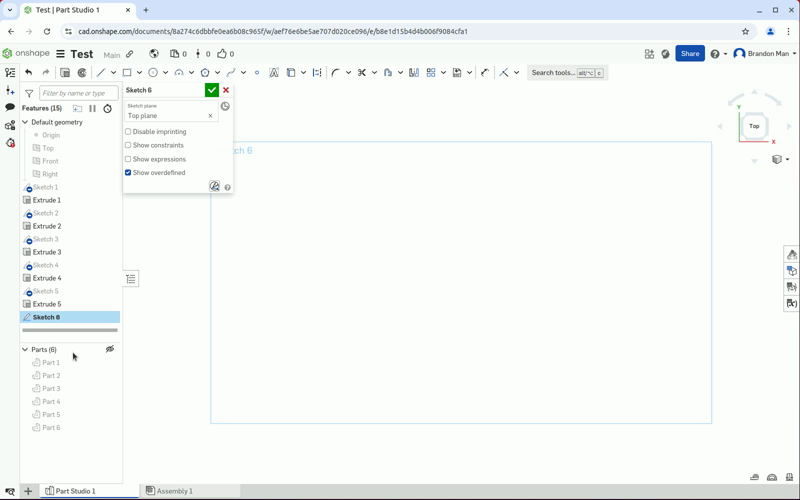
mouse_move(460, 382)
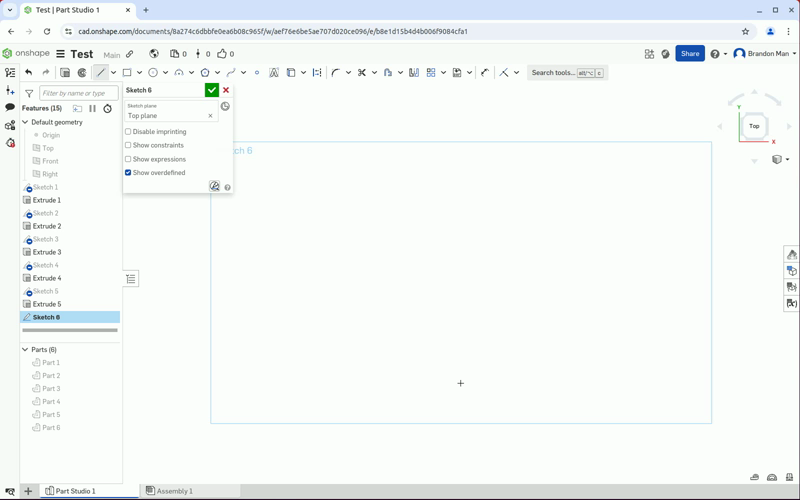
click(460, 382)
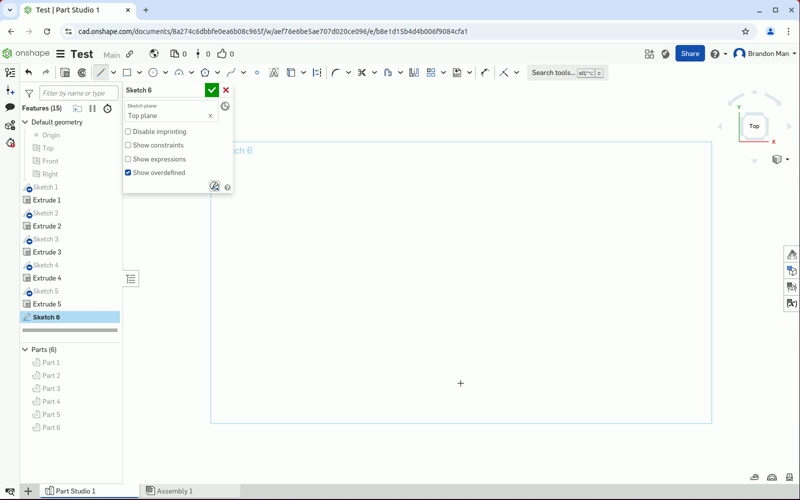
key_up(shift)
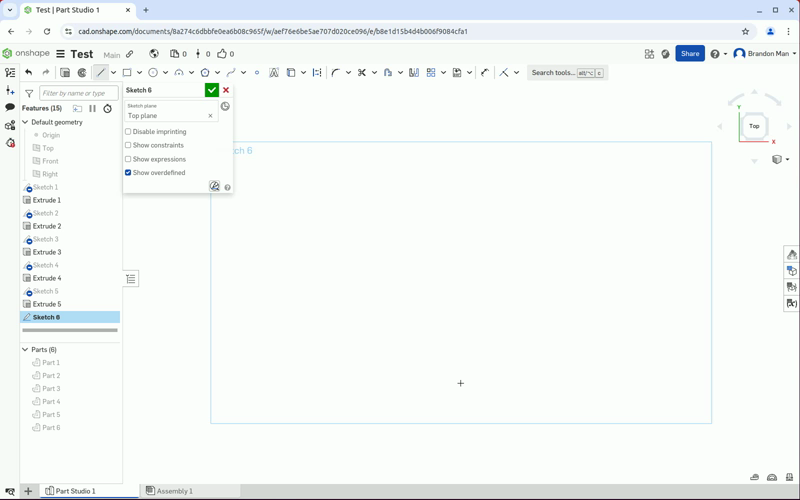
key_down(shift)
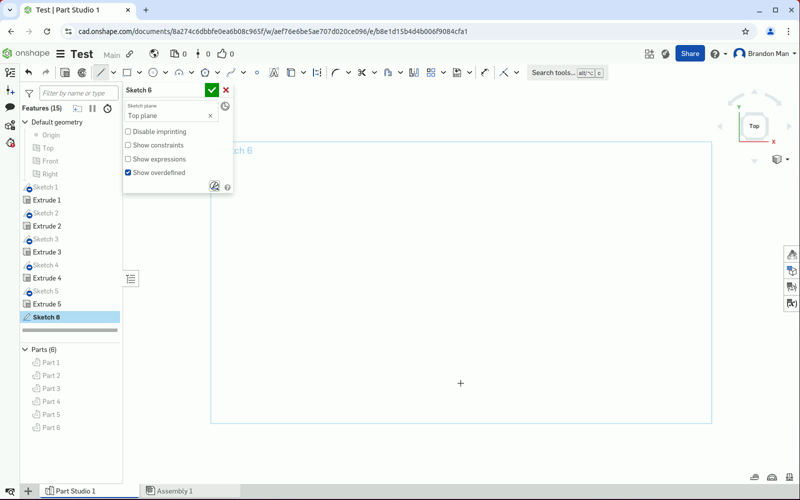
mouse_move(490, 382)
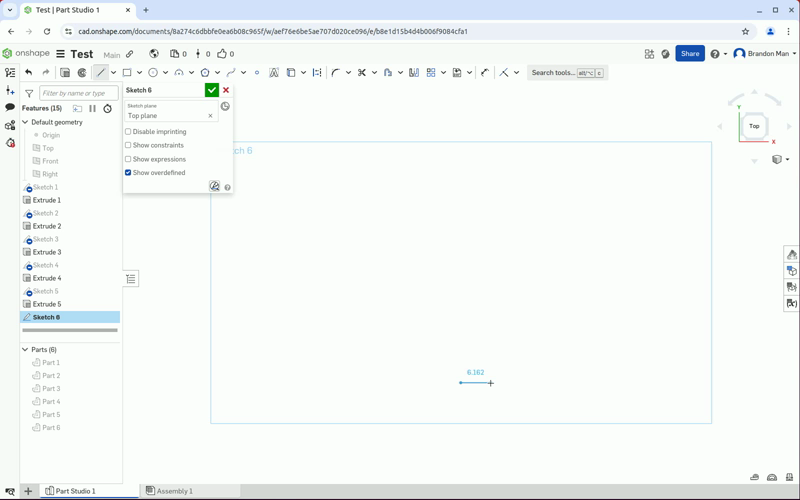
mouse_move(490, 382)
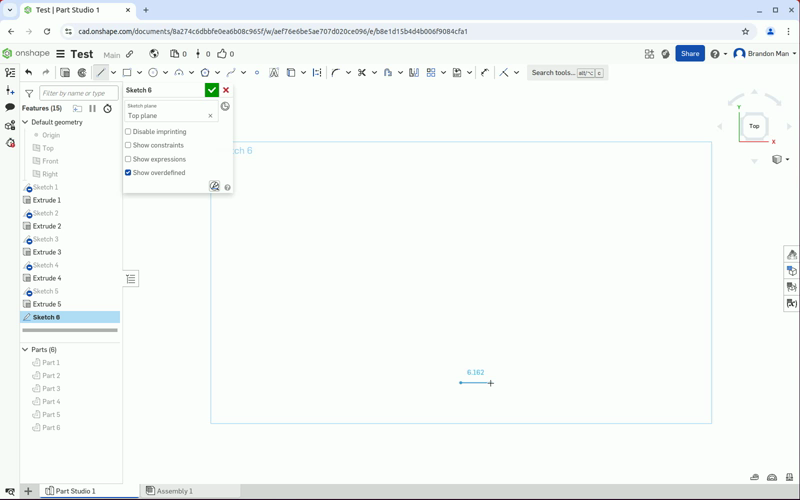
click(490, 382)
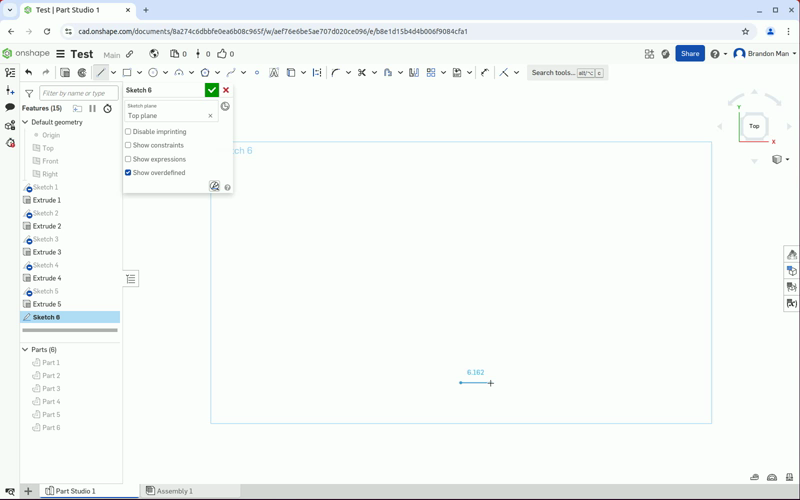
key_up(shift)
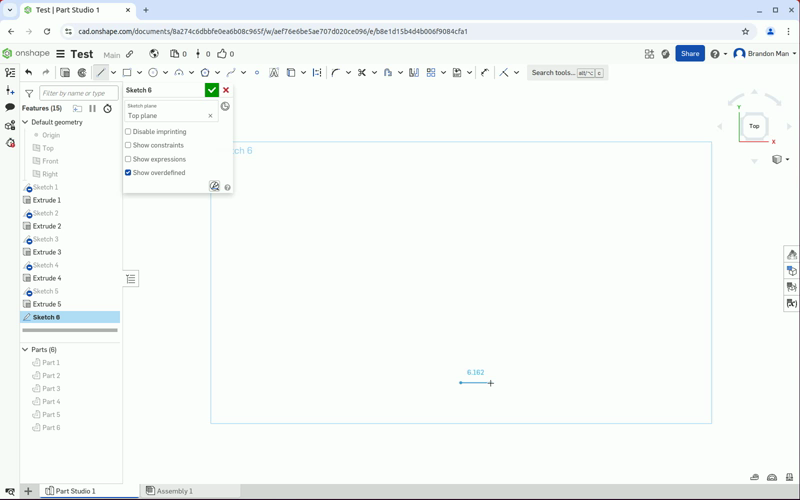
key_down(shift)
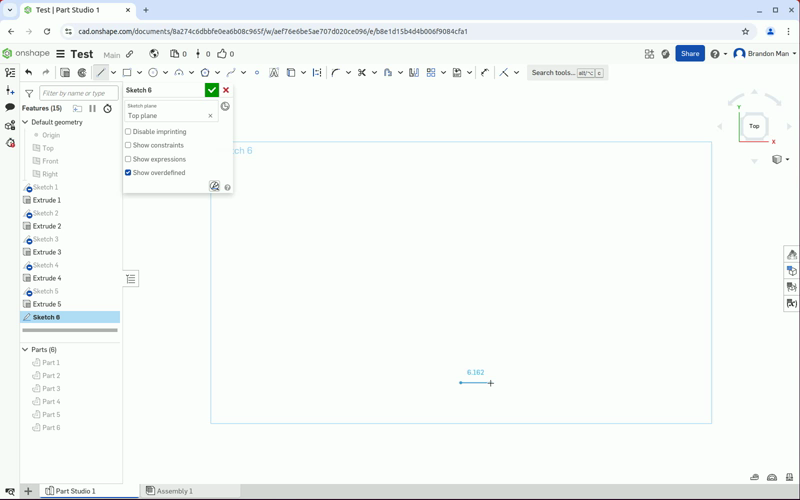
mouse_move(490, 183)
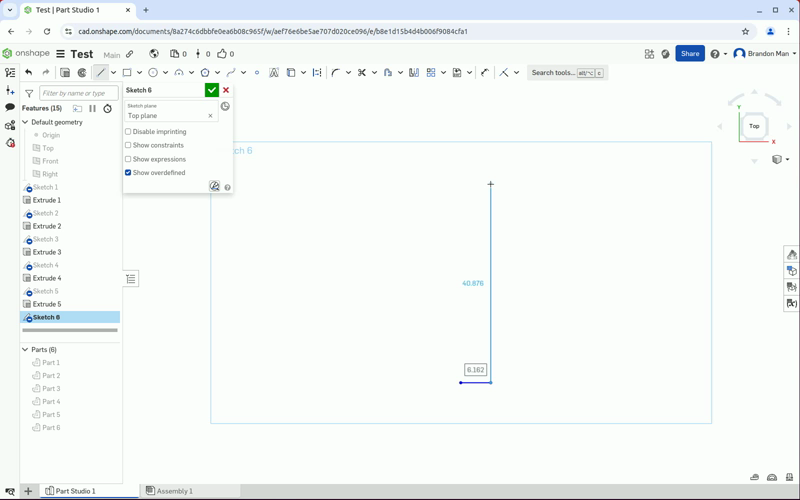
click(490, 183)
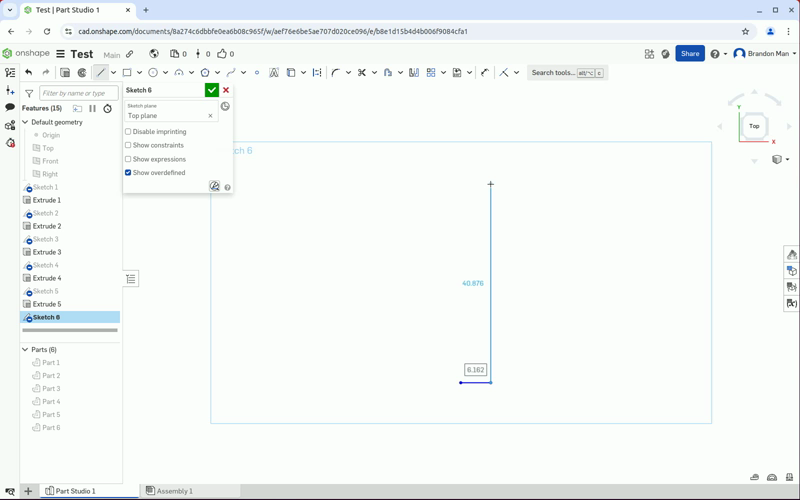
key_up(shift)
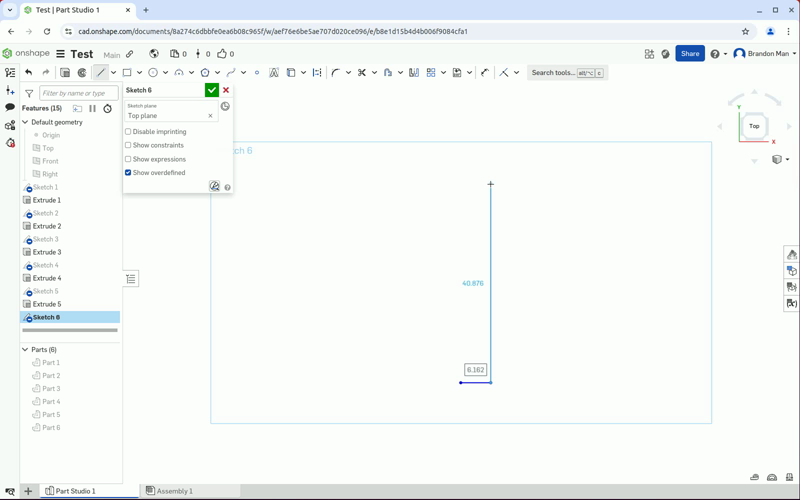
key(esc)
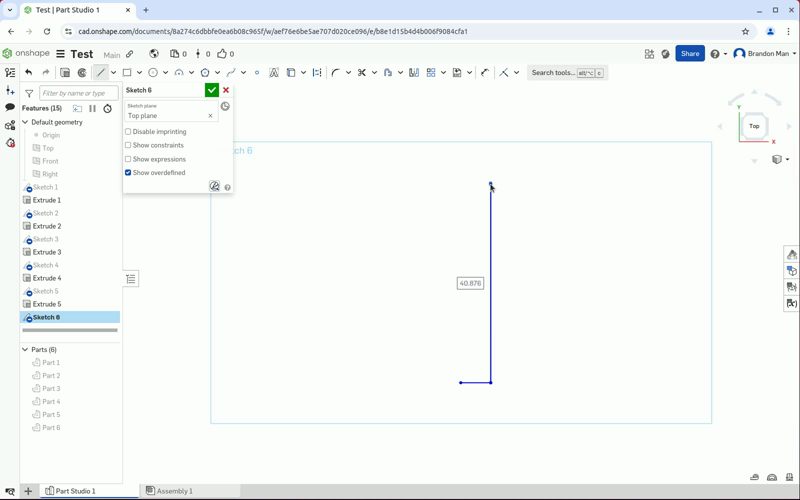
key(a)
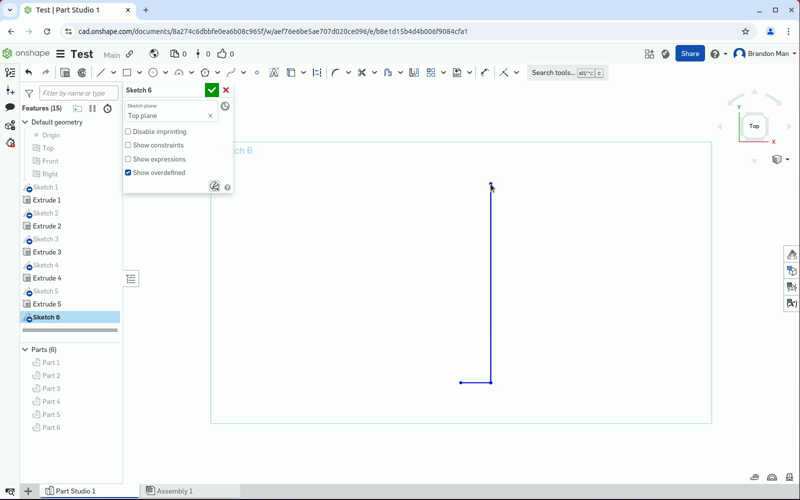
mouse_move(490, 183)
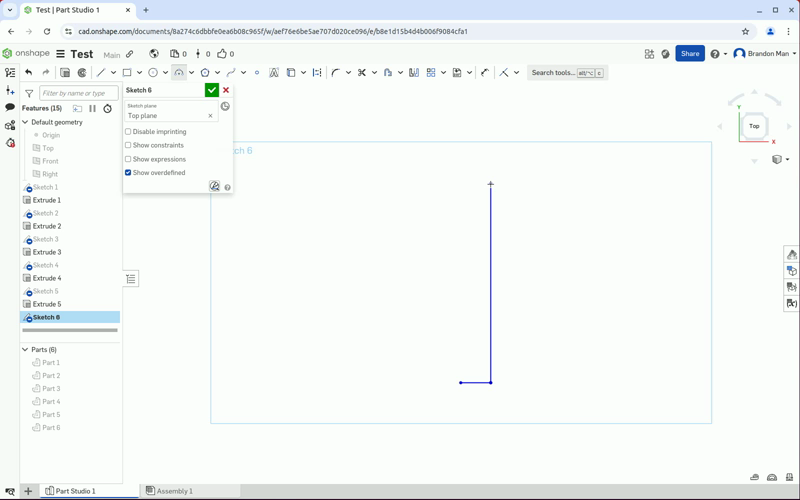
click(490, 183)
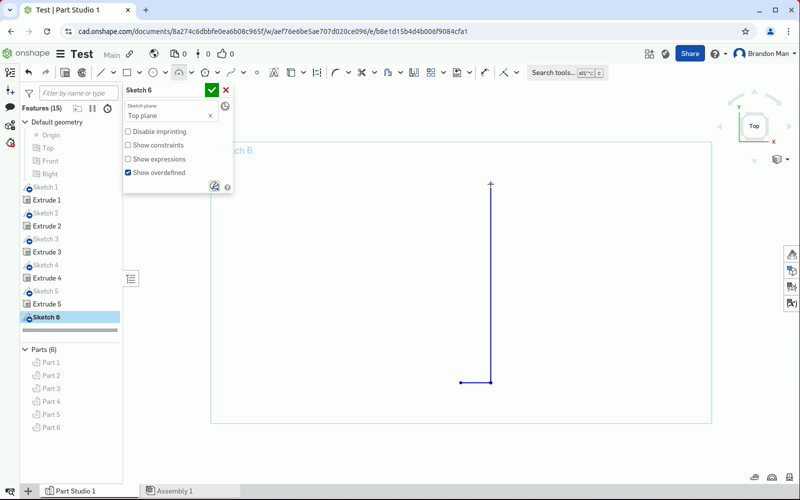
key_down(shift)
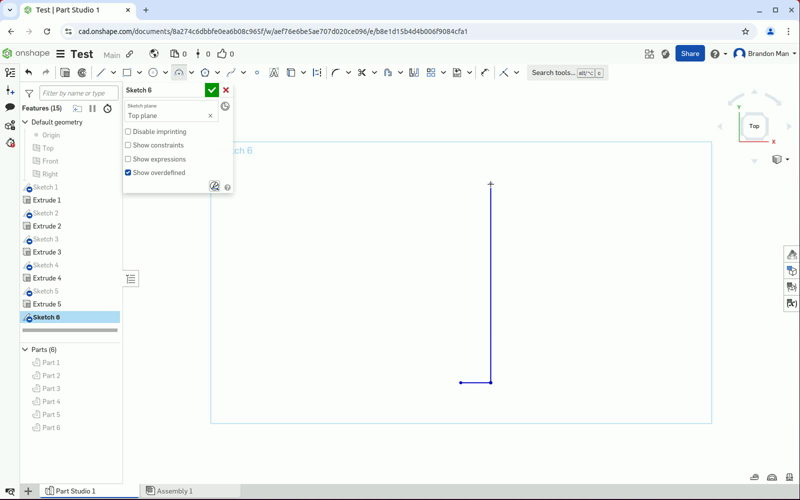
mouse_move(460, 179)
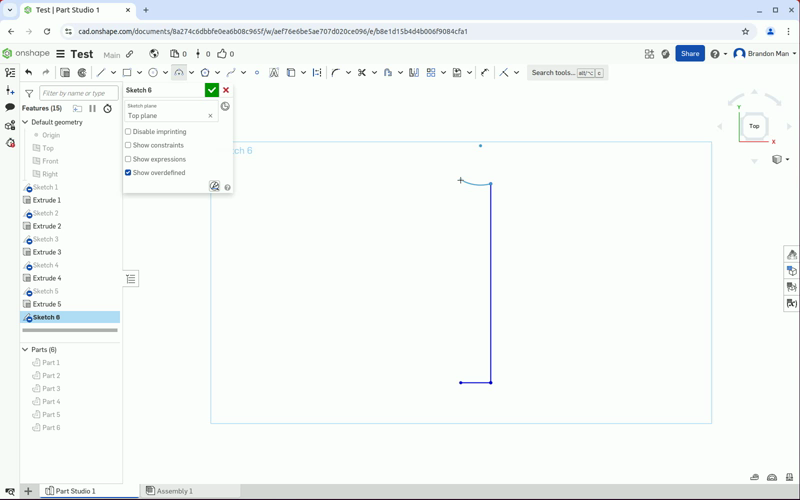
click(460, 179)
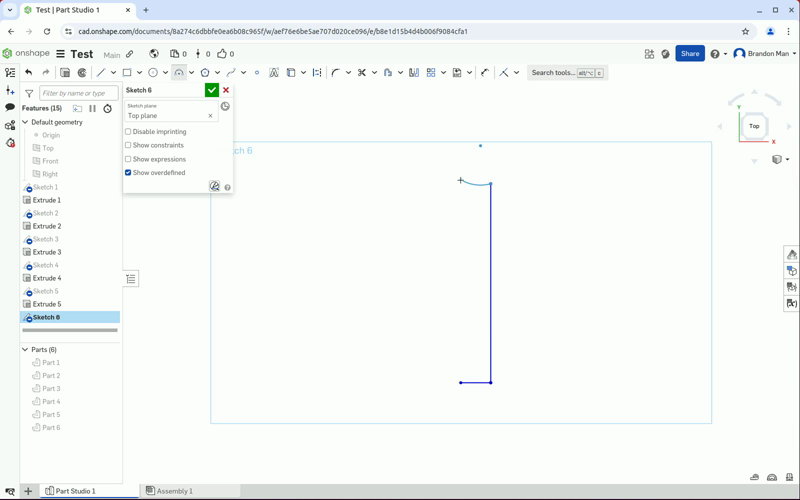
mouse_move(475, 180)
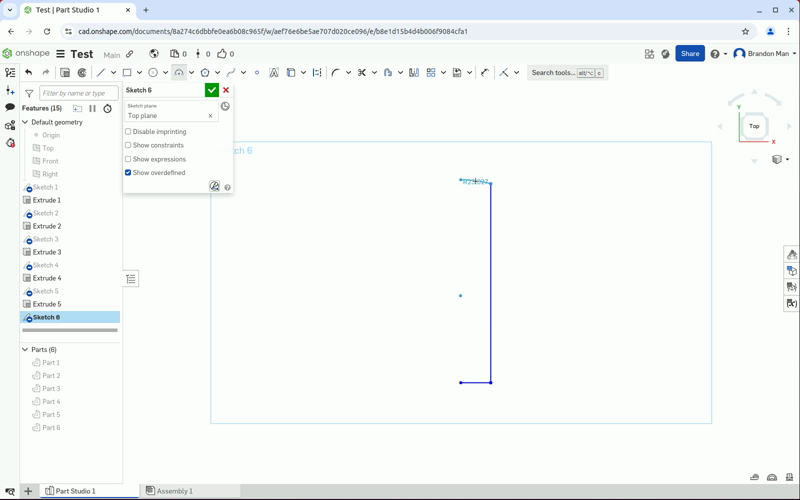
click(475, 180)
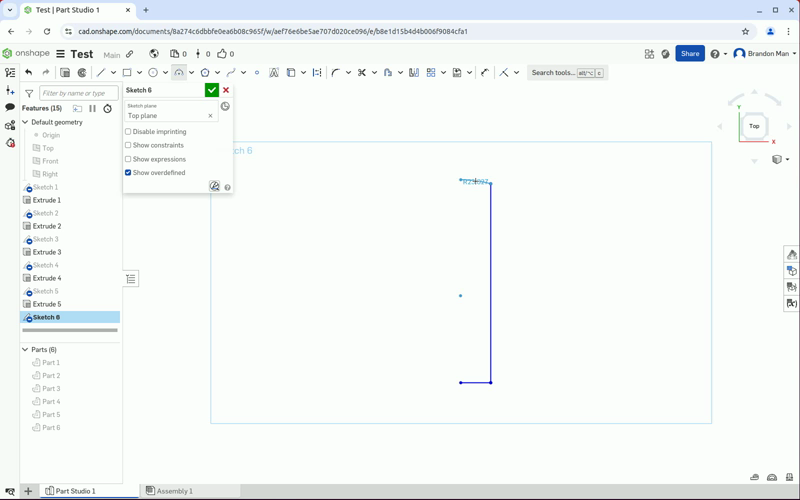
key_up(shift)
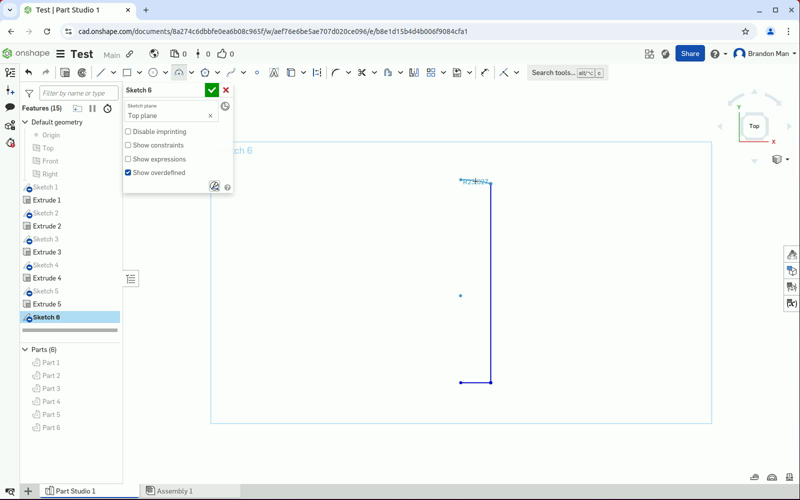
key(esc)
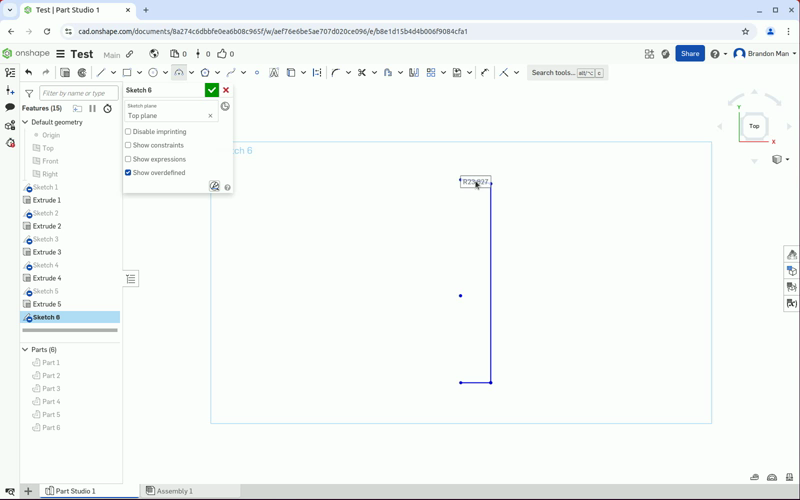
key(l)
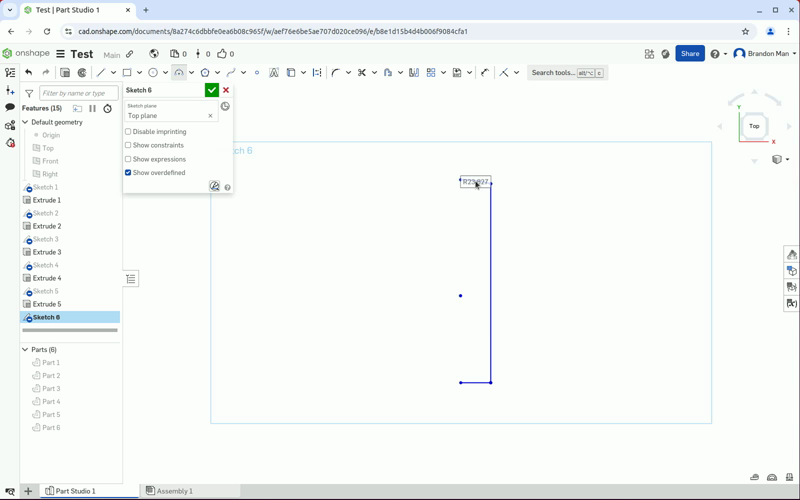
mouse_move(460, 179)
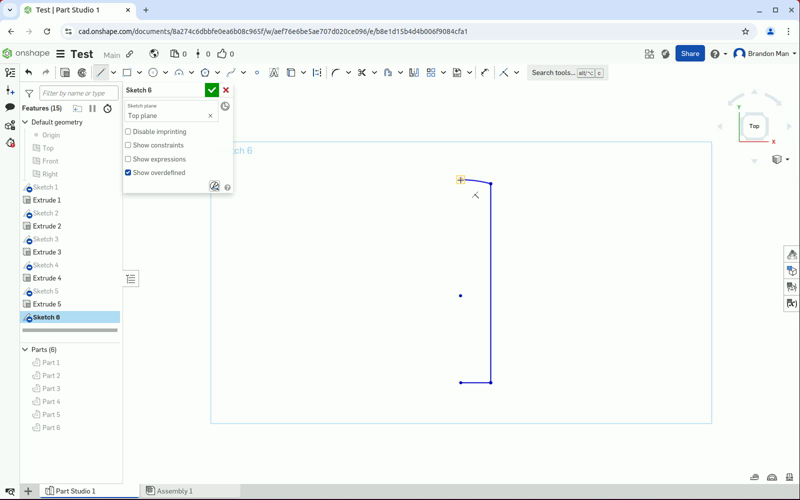
click(460, 179)
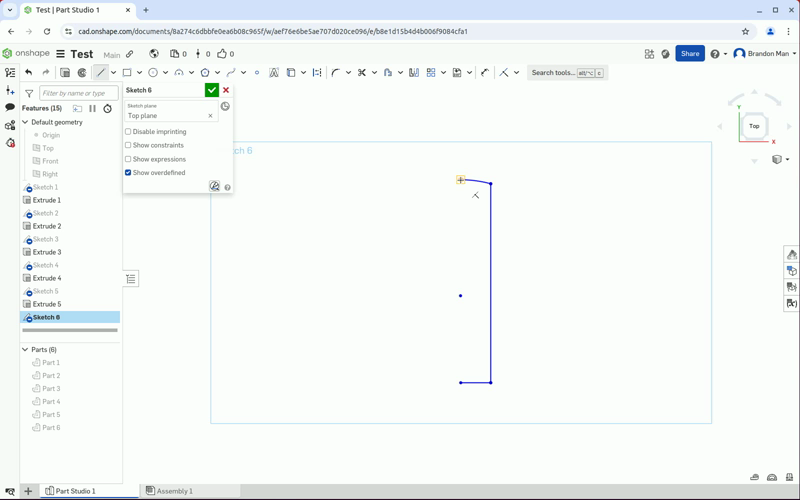
key_down(shift)
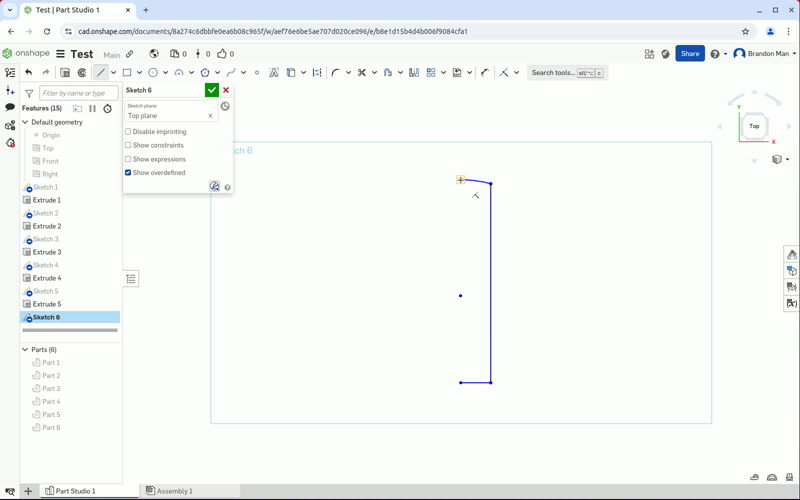
mouse_move(460, 382)
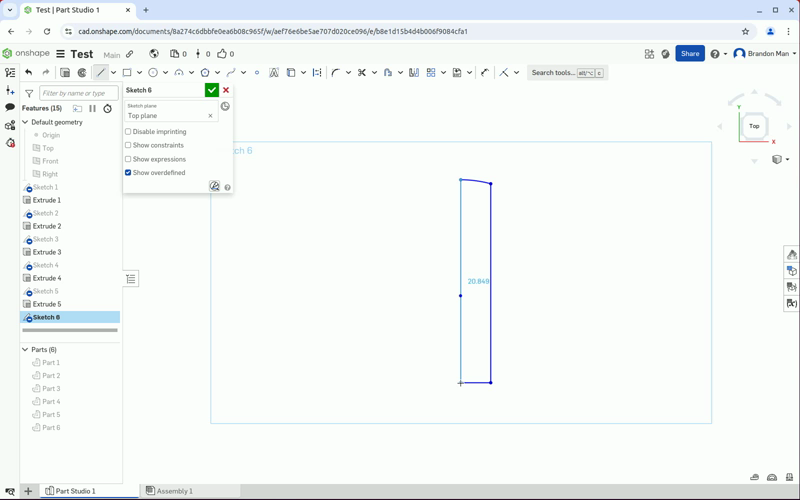
key_up(shift)
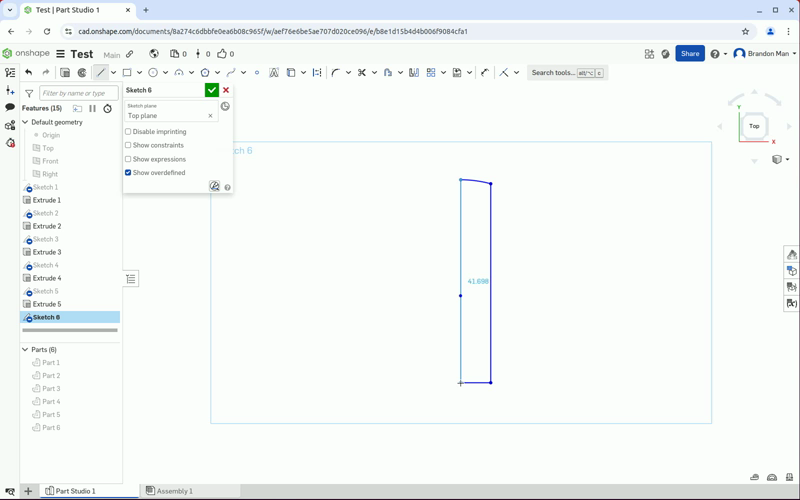
click(460, 382)
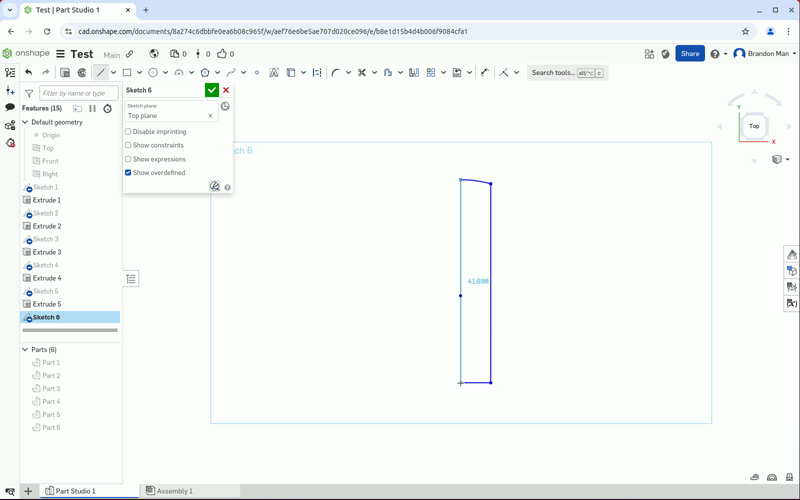
key(esc)
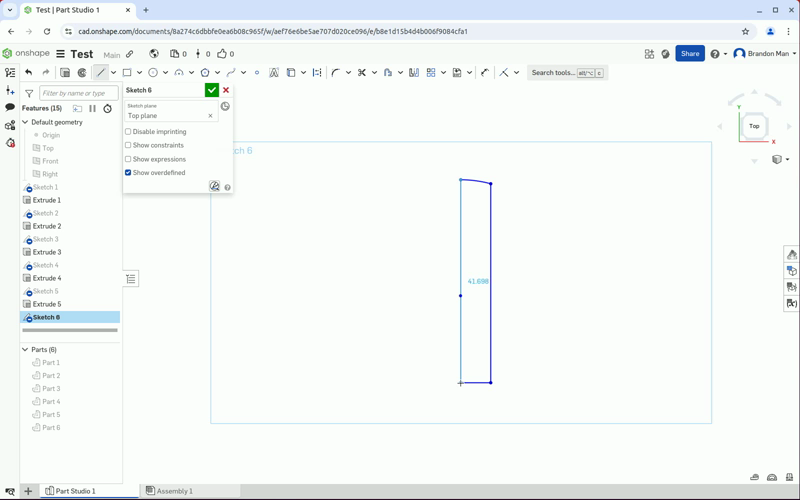
mouse_move(478, 283)
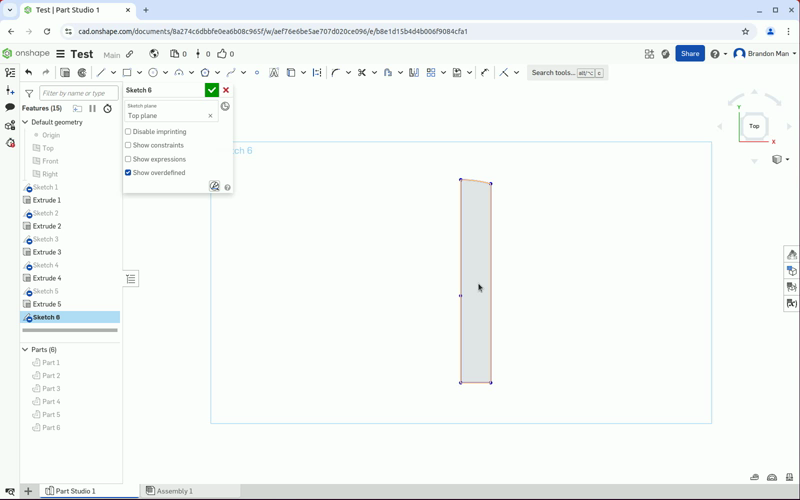
click(478, 283)
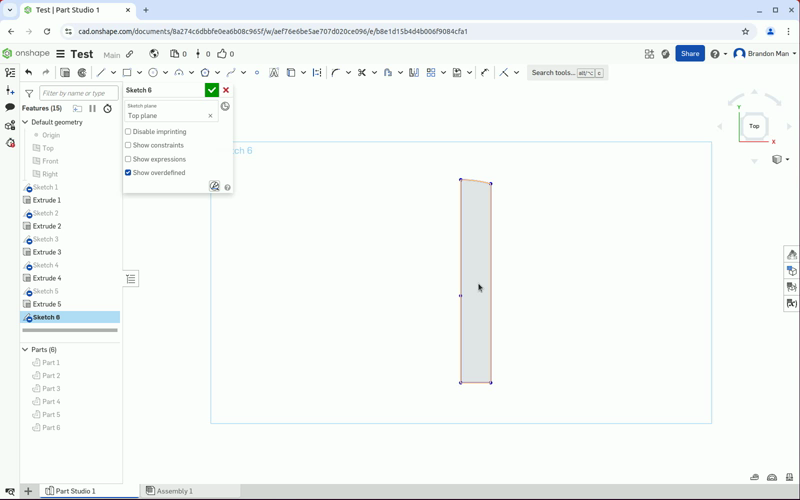
mouse_move(73, 352)
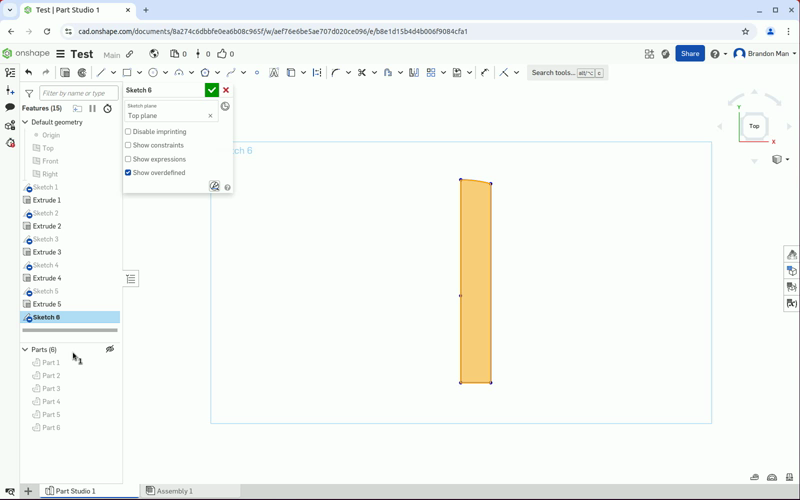
key(shift+y)
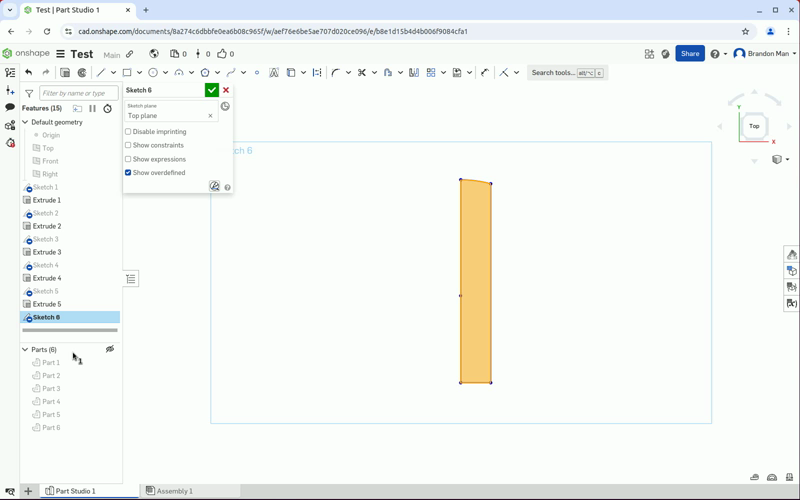
key(shift+e)
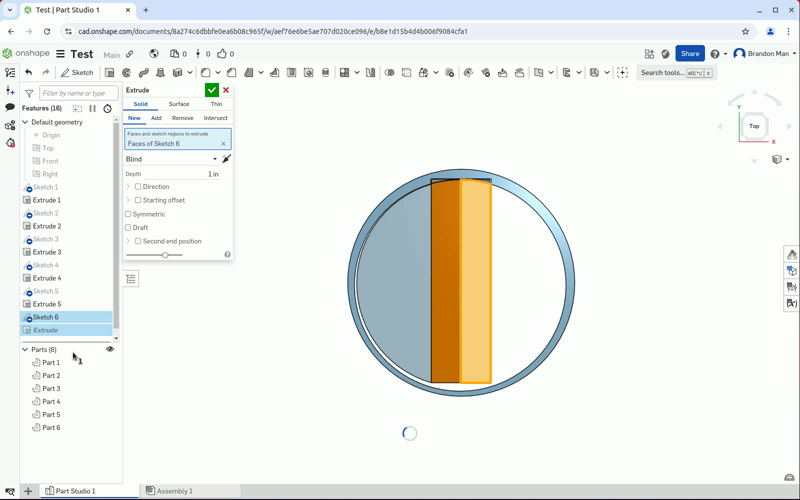
mouse_move(143, 106)
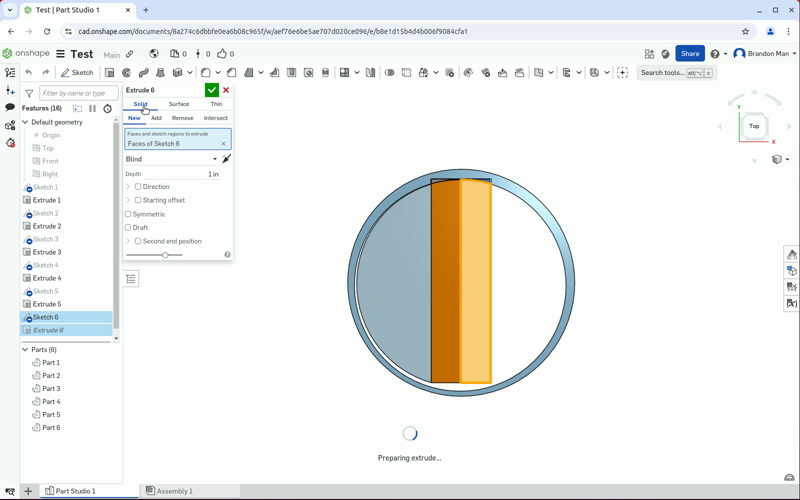
click(143, 106)
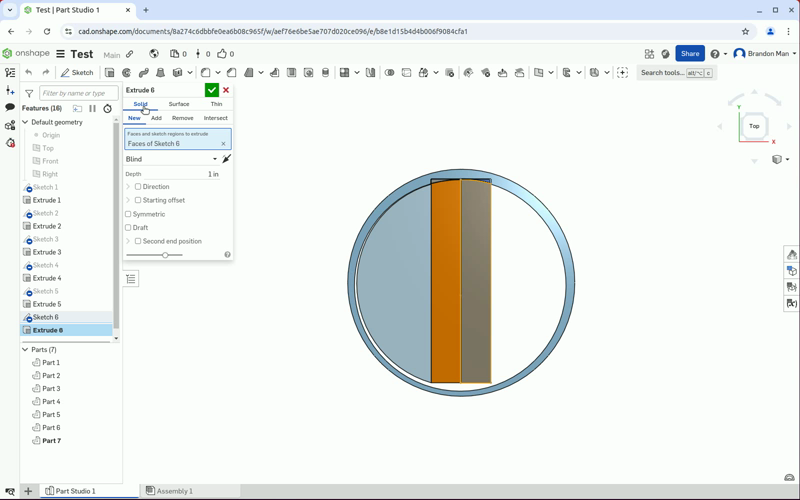
mouse_move(137, 120)
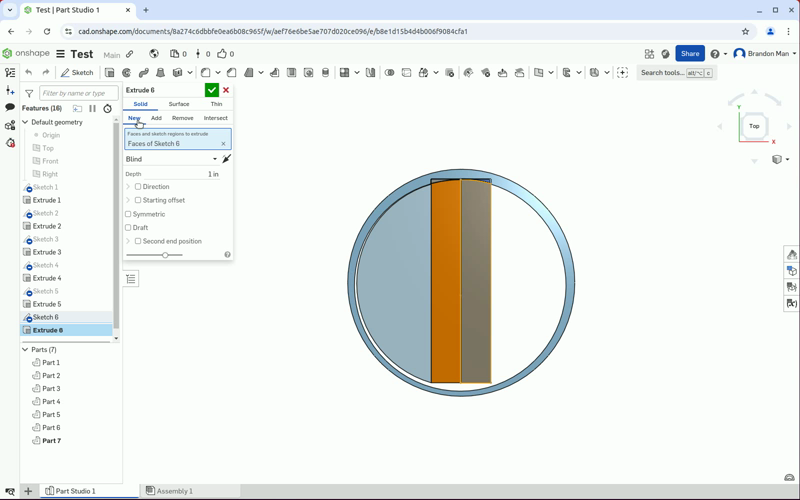
click(137, 120)
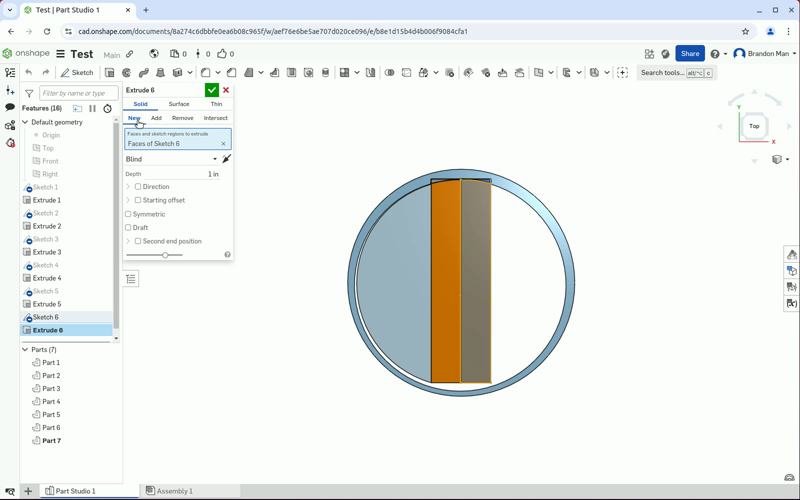
key(tab, 4)
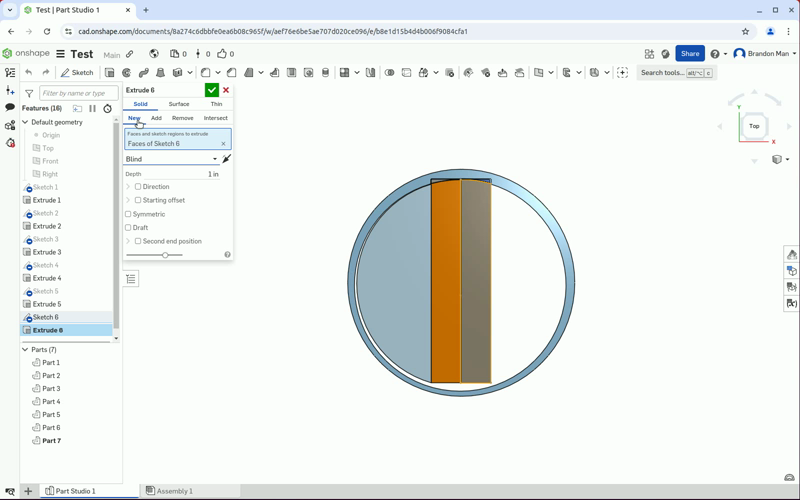
text(2.407)
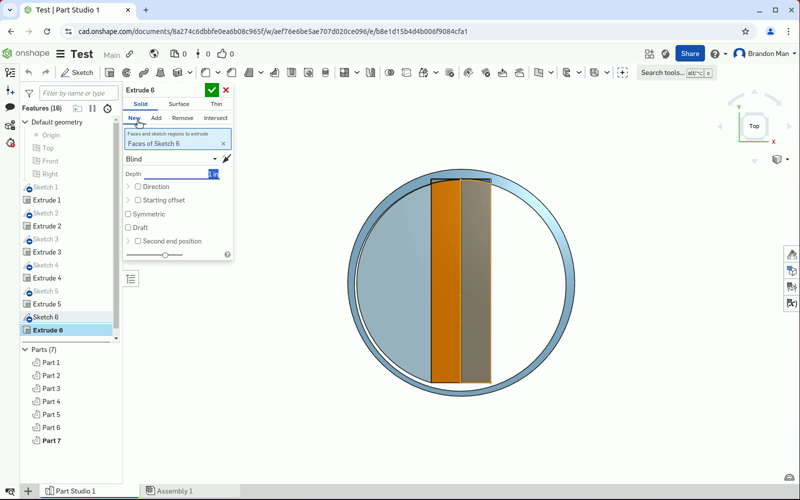
key(enter)
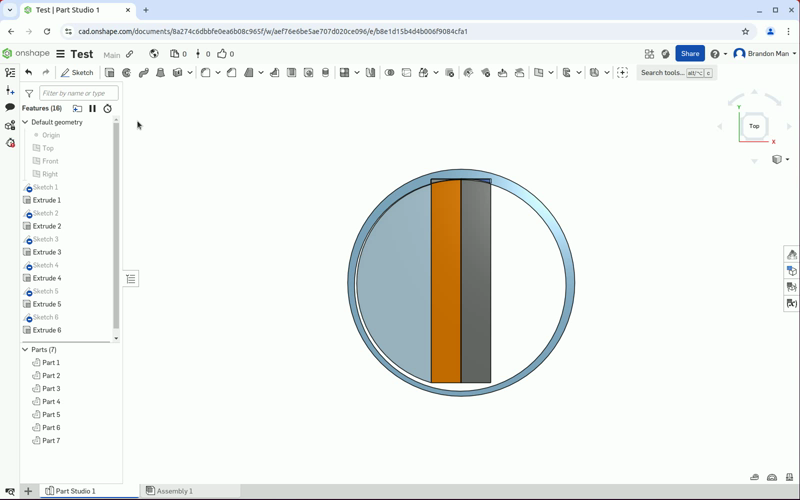
key(shift+h)
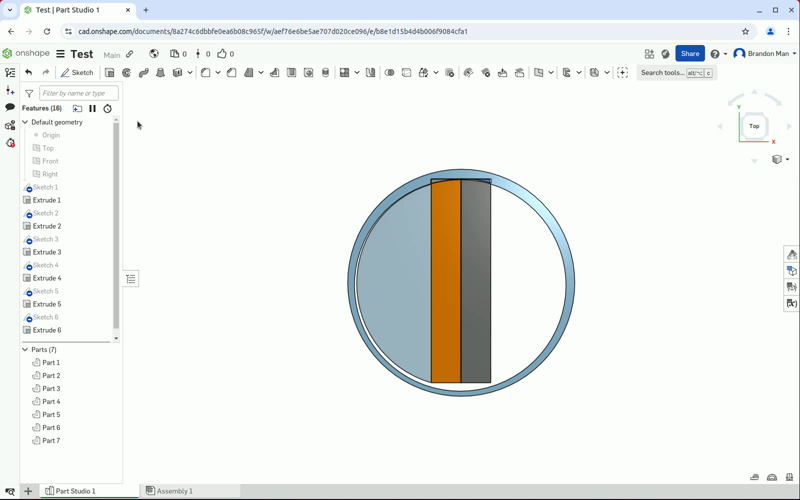
key(shift+h)
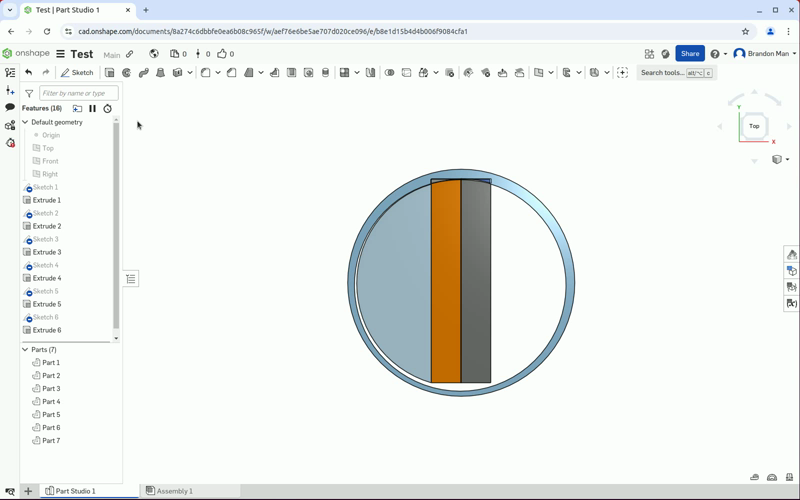
mouse_move(69, 189)
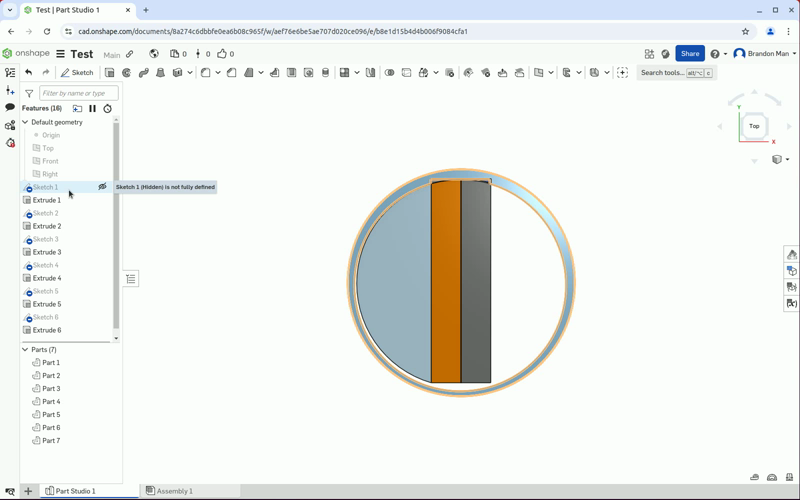
click(69, 189)
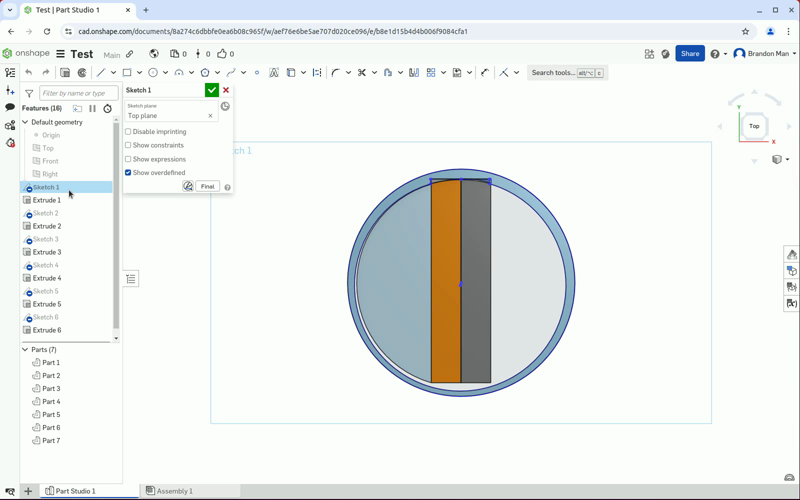
mouse_move(229, 92)
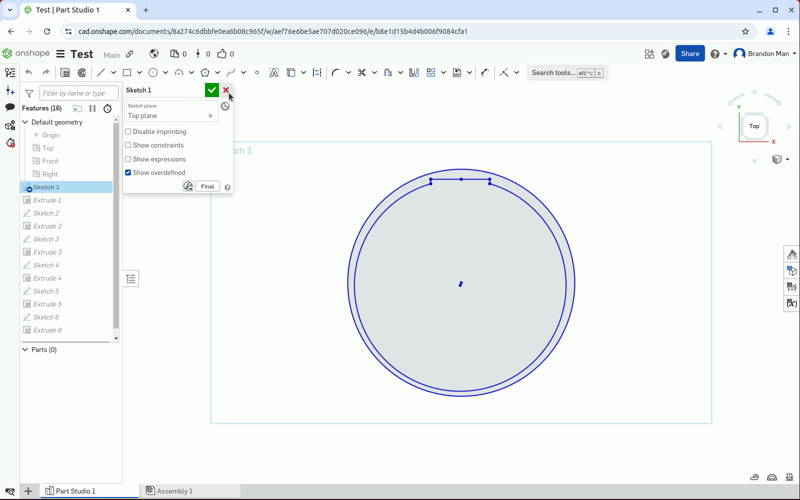
click(229, 92)
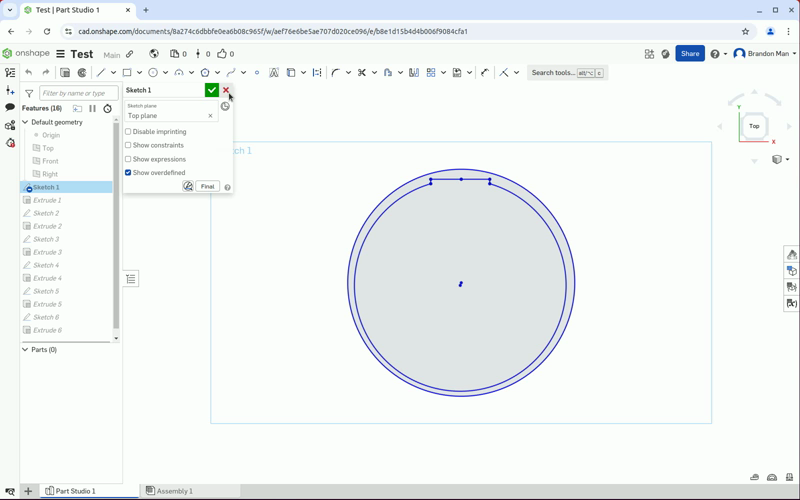
key(shift+s)
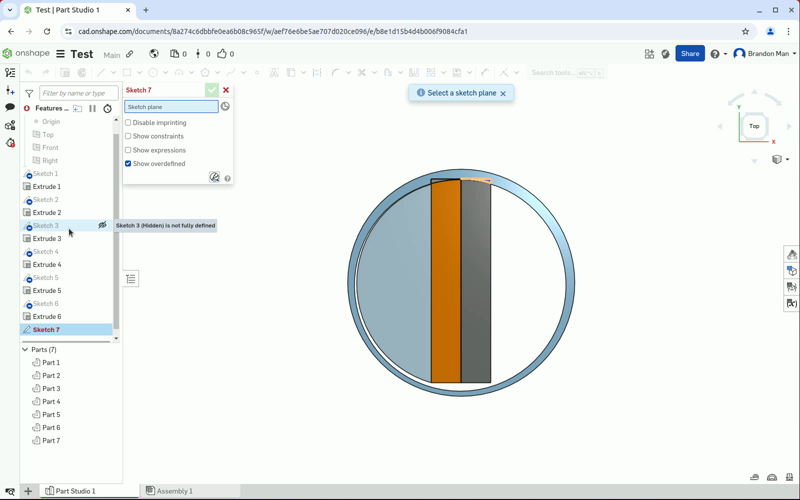
scroll(3)
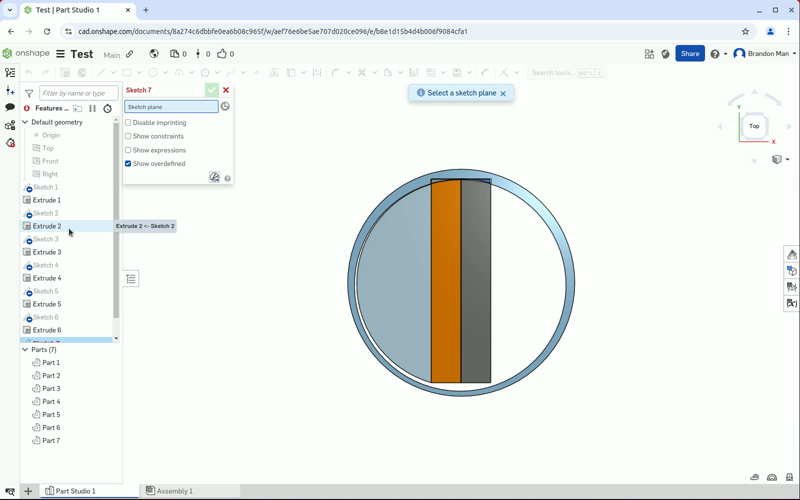
mouse_move(69, 150)
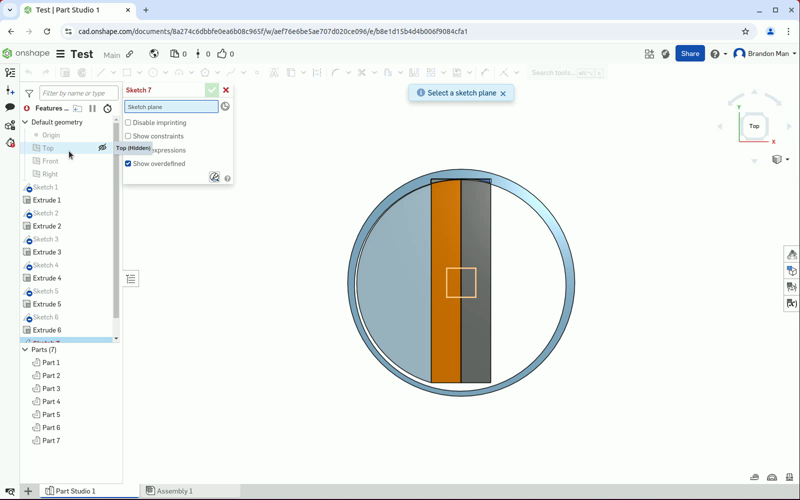
click(69, 150)
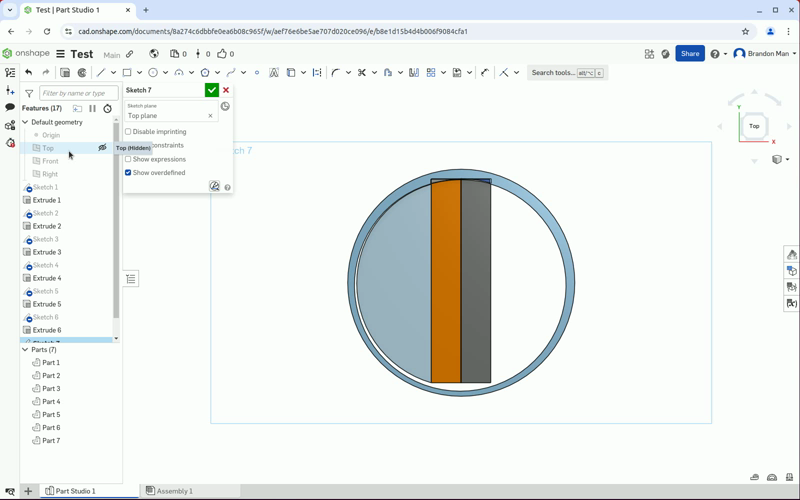
mouse_move(73, 352)
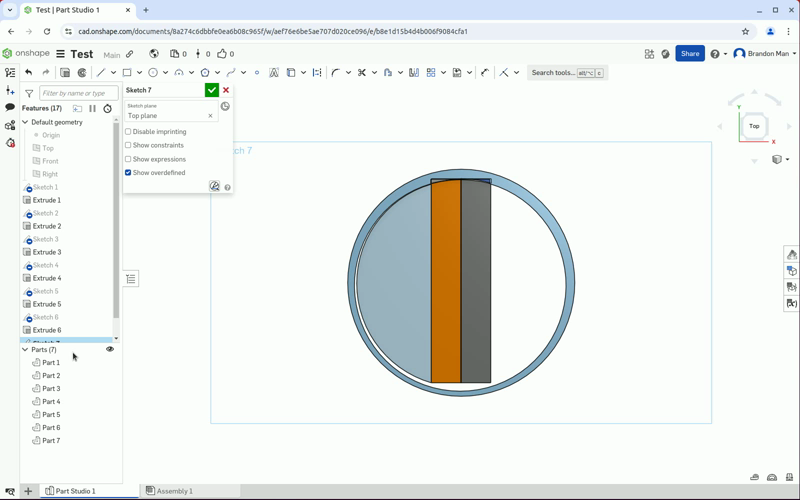
key(y)
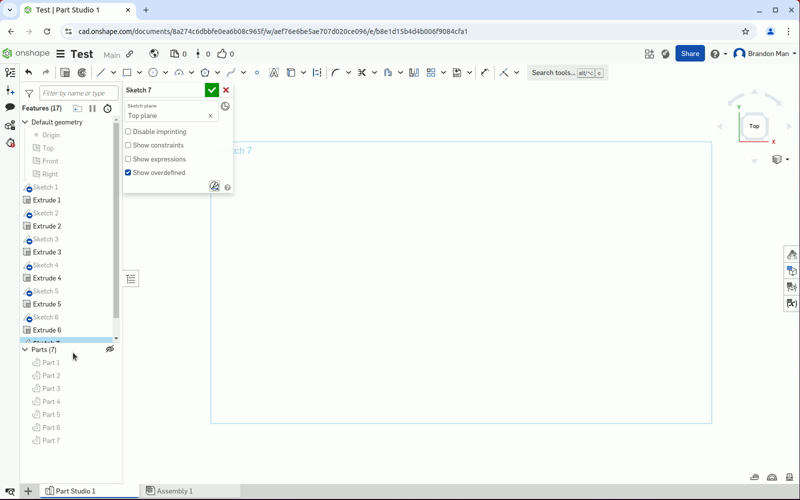
key(a)
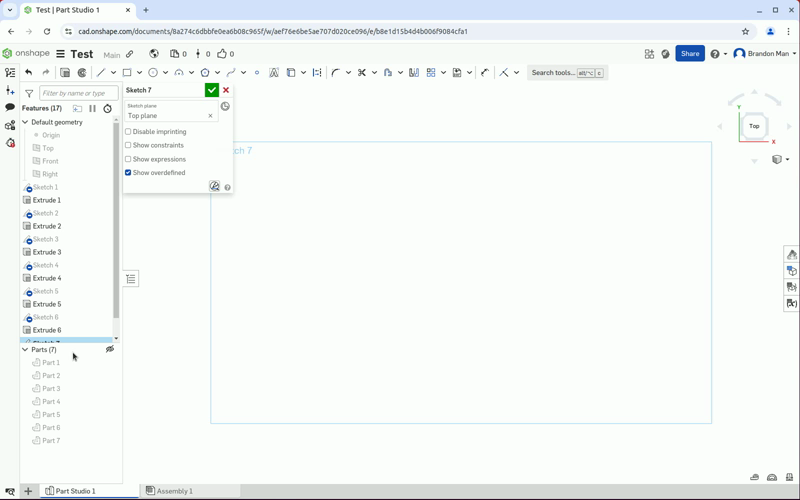
key_down(shift)
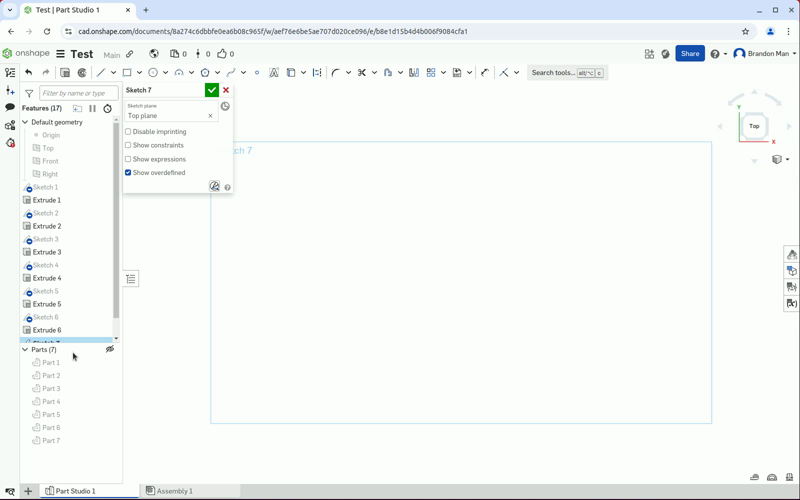
mouse_move(489, 382)
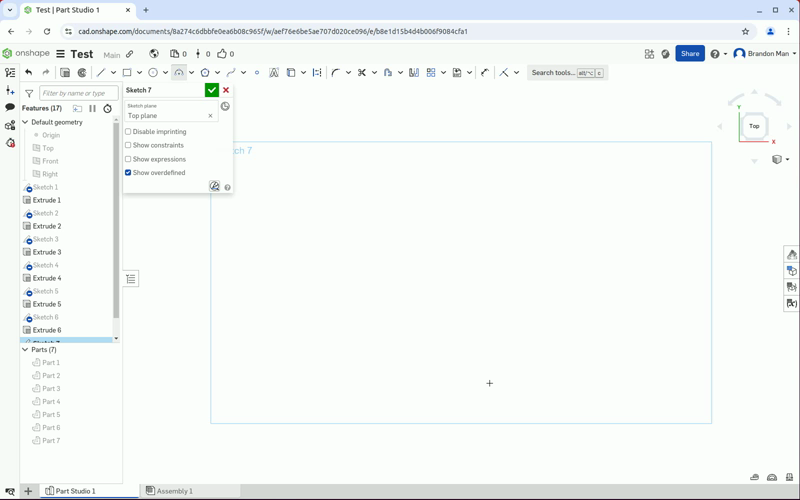
click(489, 382)
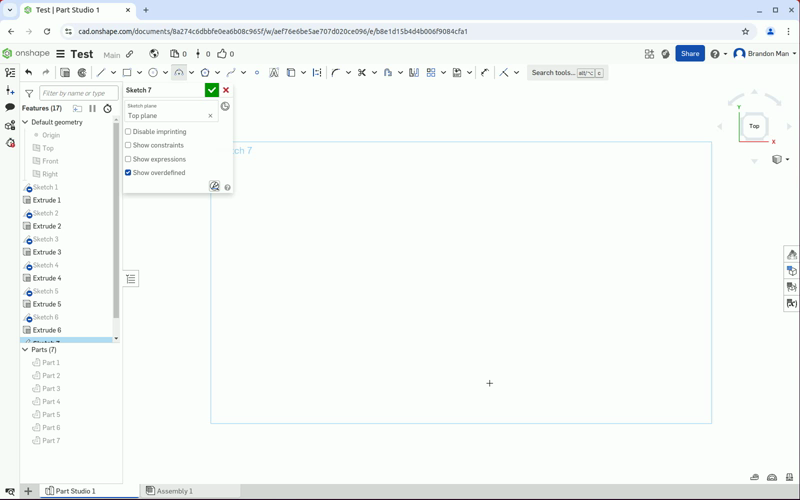
key_up(shift)
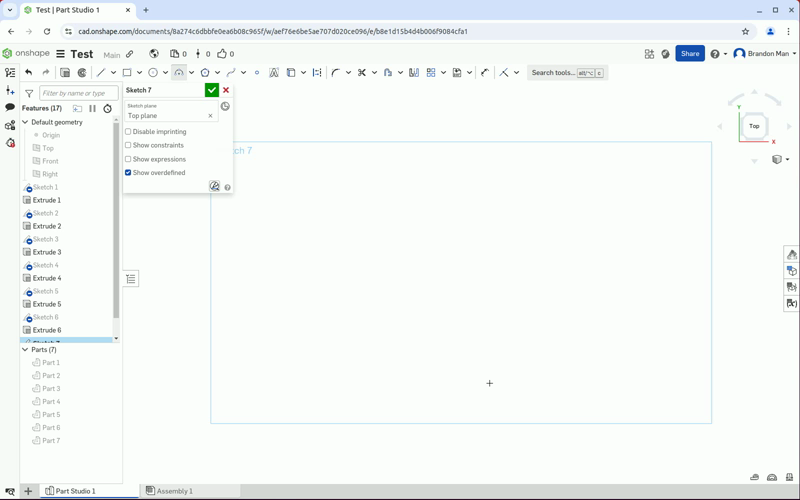
key_down(shift)
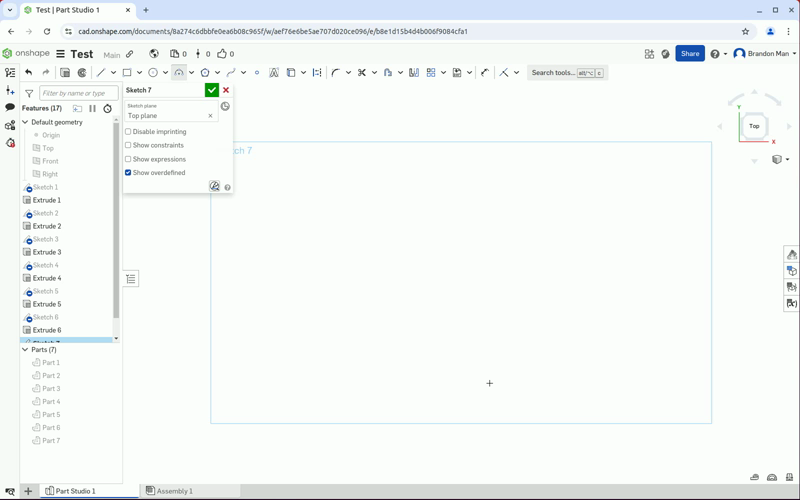
mouse_move(489, 184)
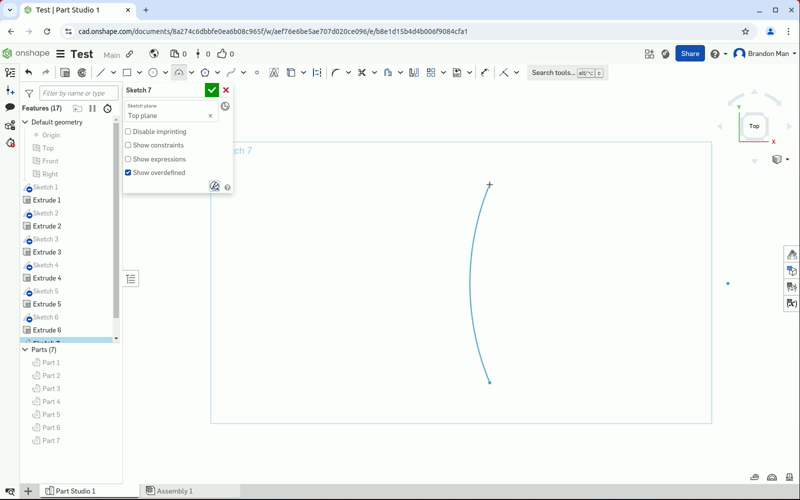
click(489, 184)
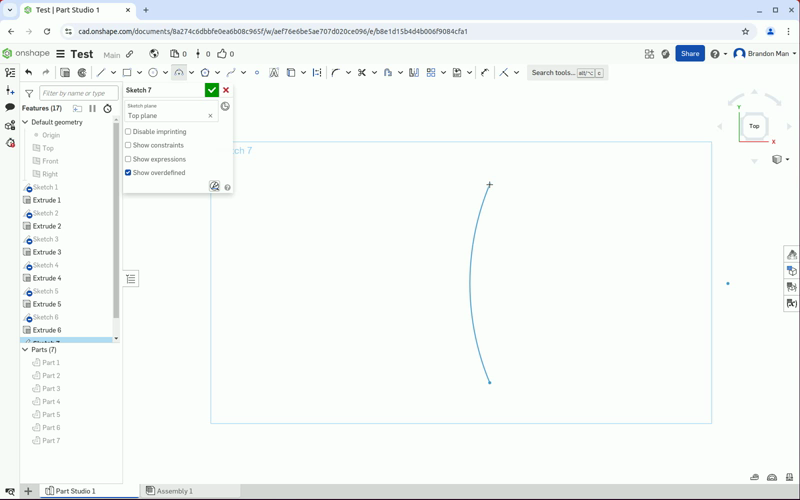
mouse_move(564, 283)
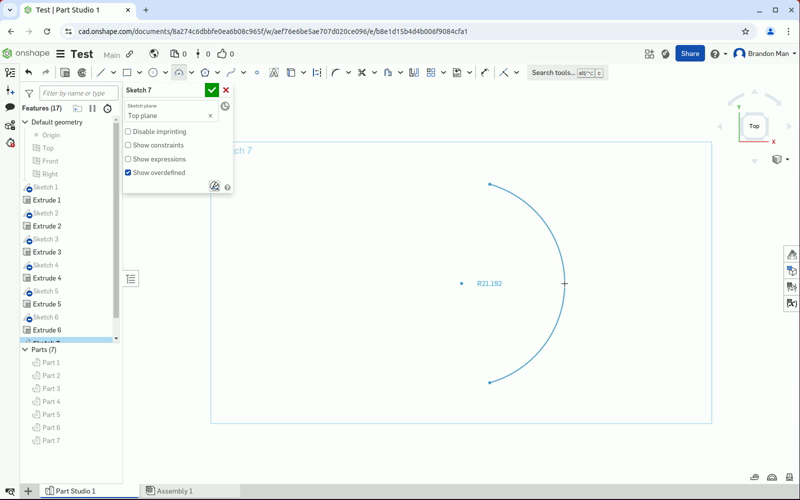
click(564, 283)
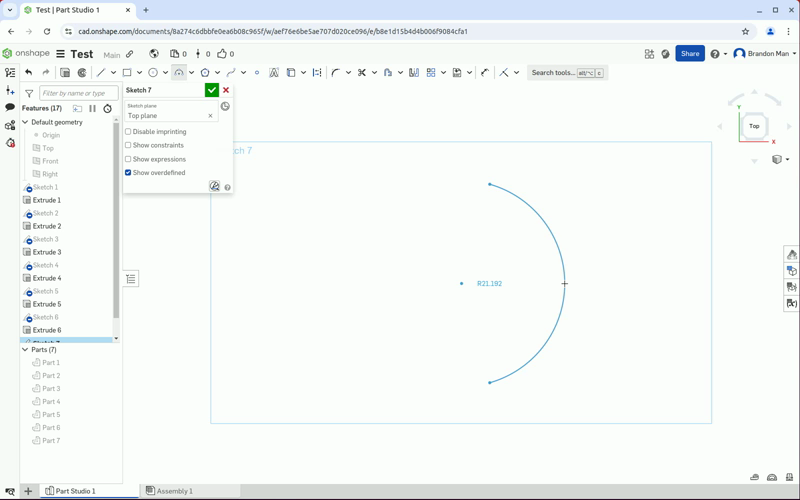
key_up(shift)
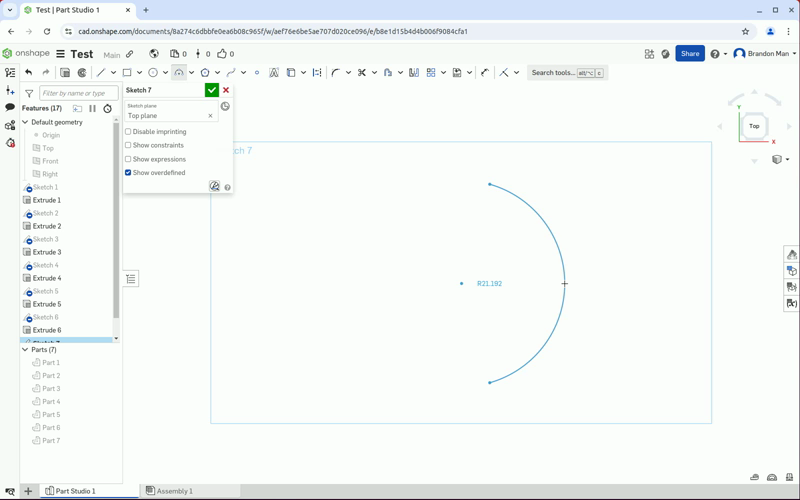
key(esc)
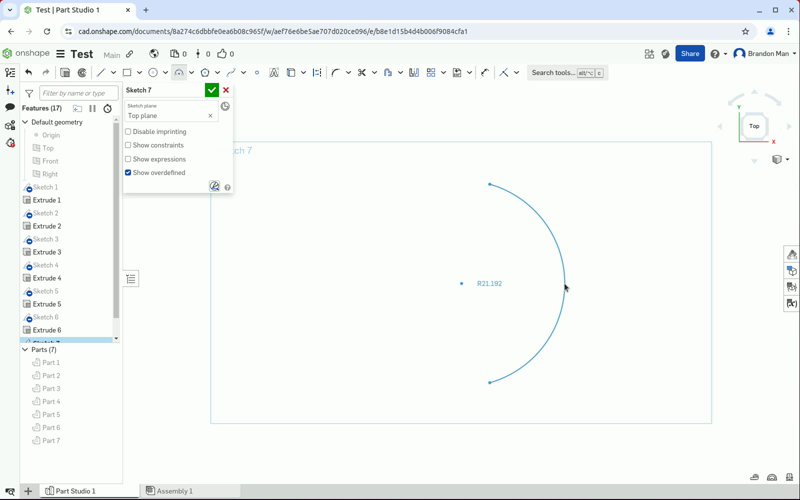
key(l)
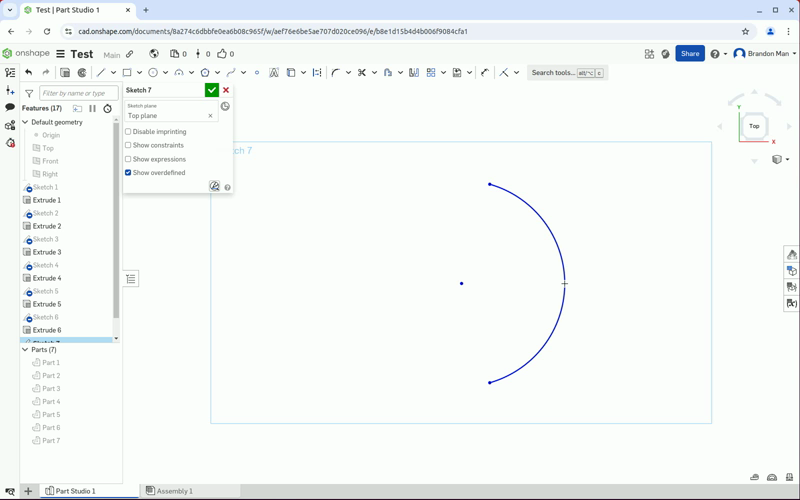
mouse_move(489, 184)
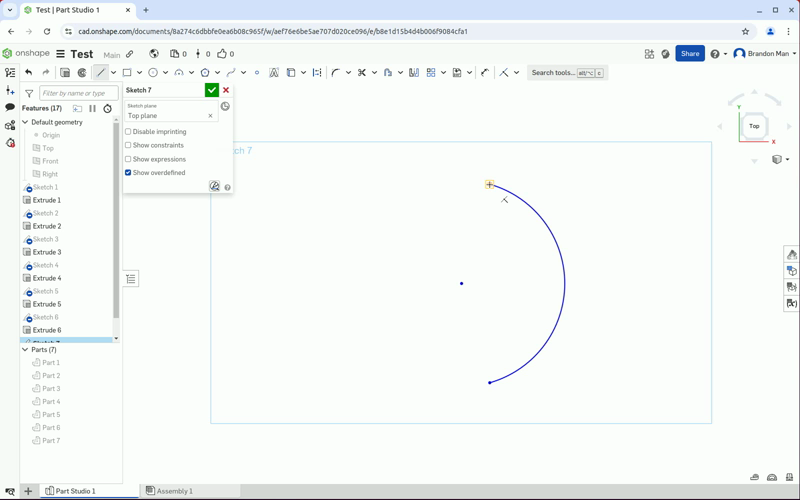
click(489, 184)
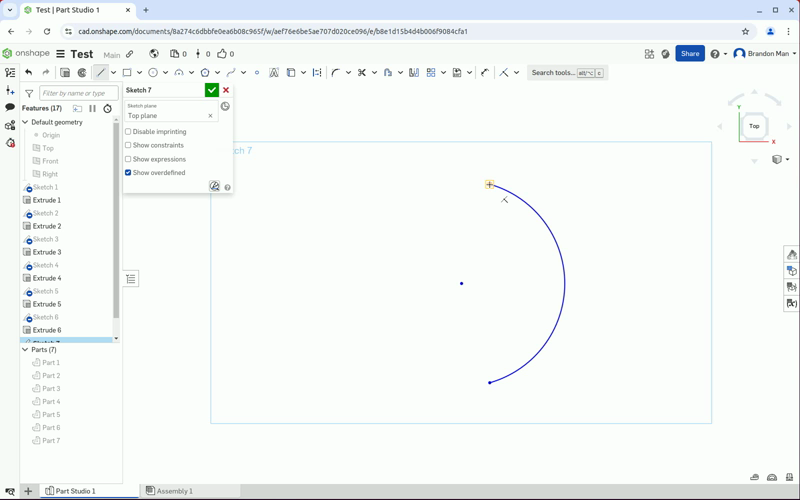
key_down(shift)
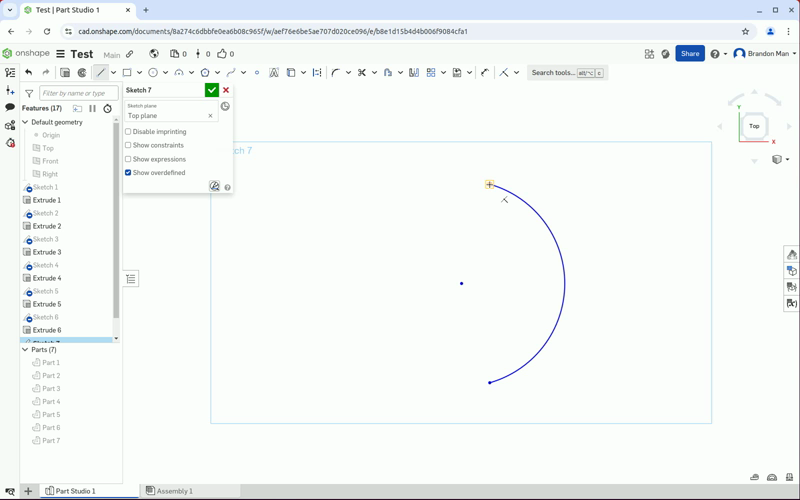
mouse_move(489, 382)
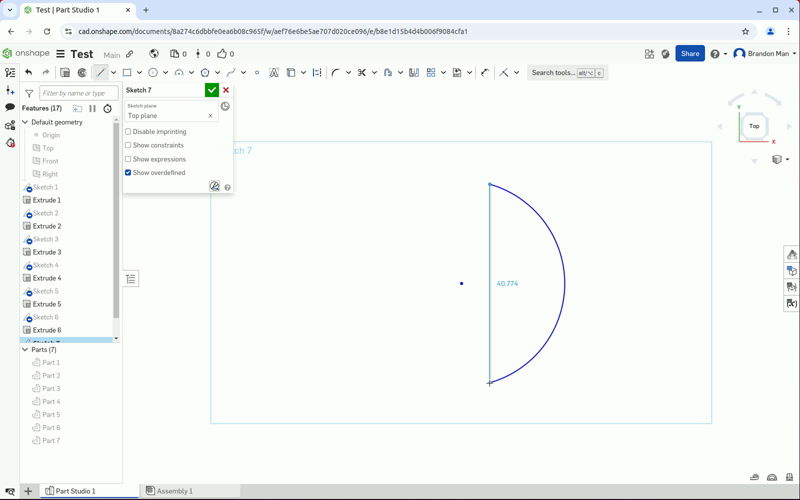
key_up(shift)
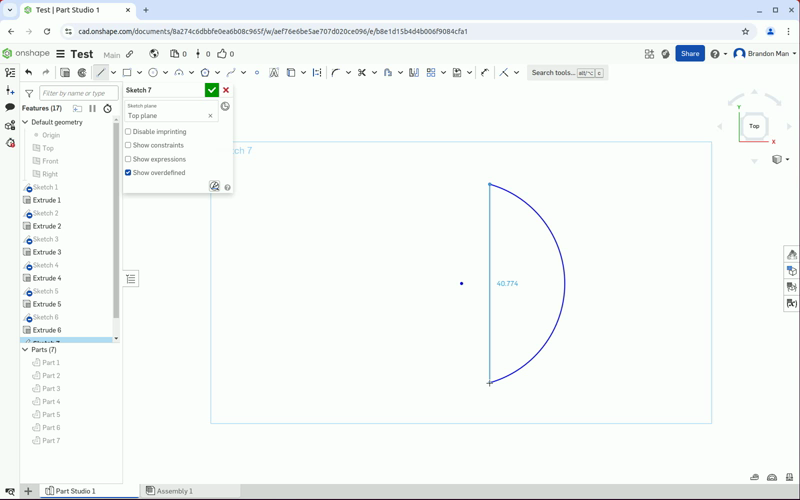
click(489, 382)
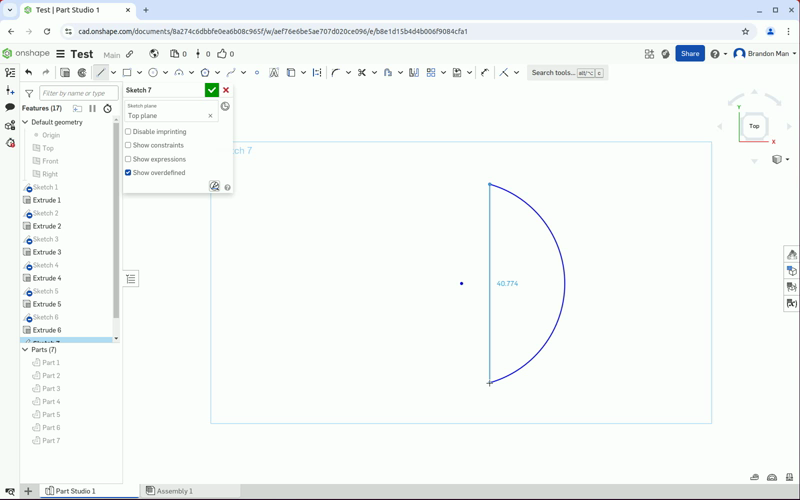
key(esc)
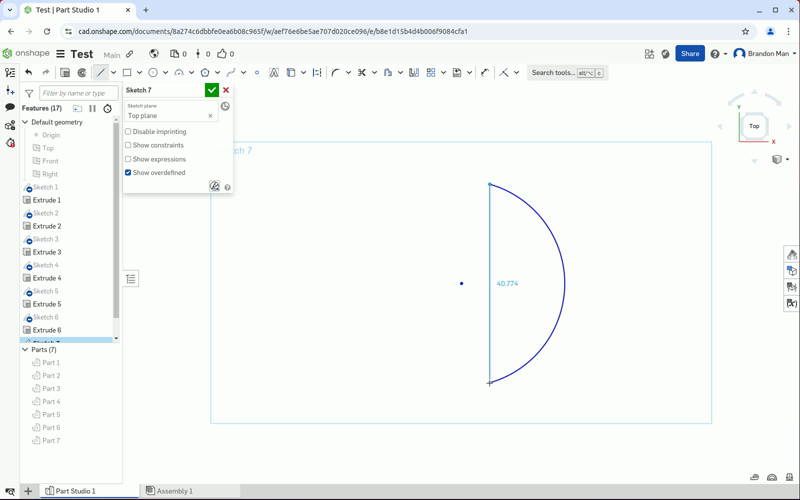
mouse_move(539, 283)
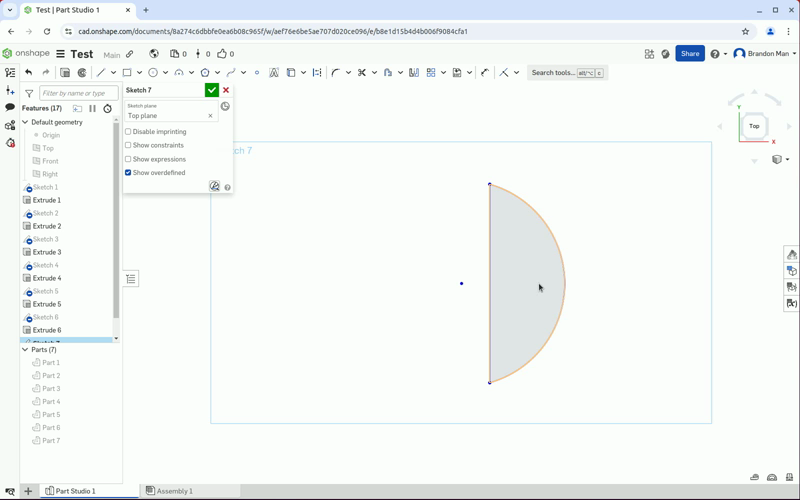
click(539, 283)
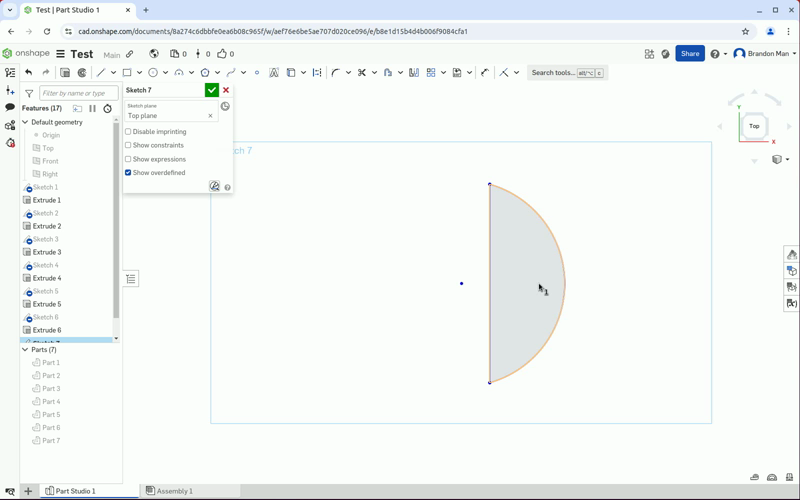
mouse_move(73, 352)
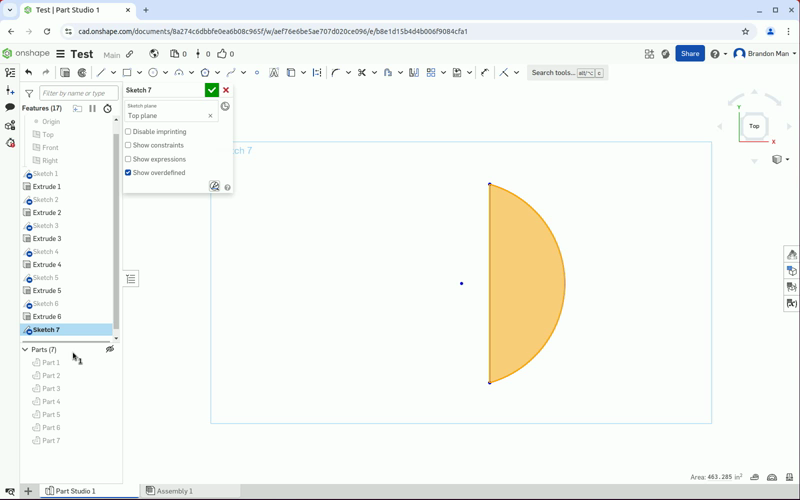
key(shift+y)
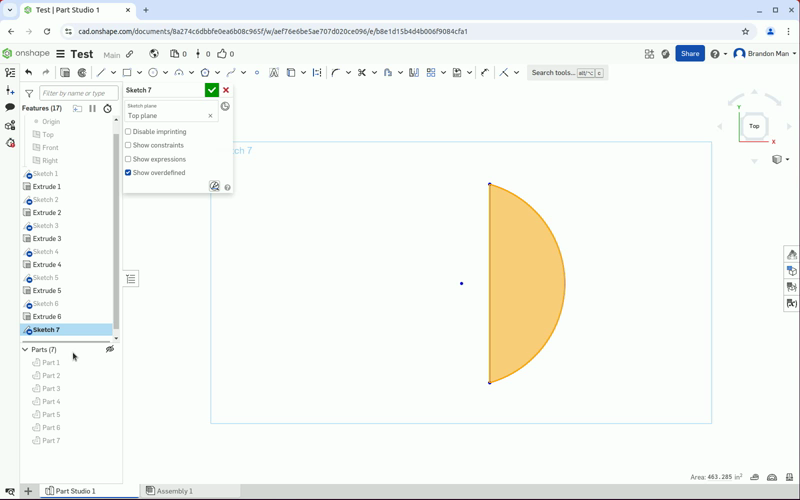
key(shift+e)
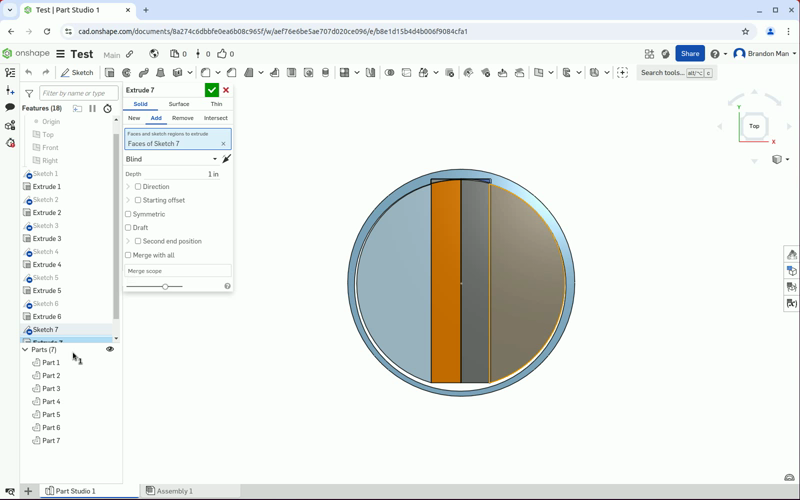
mouse_move(143, 106)
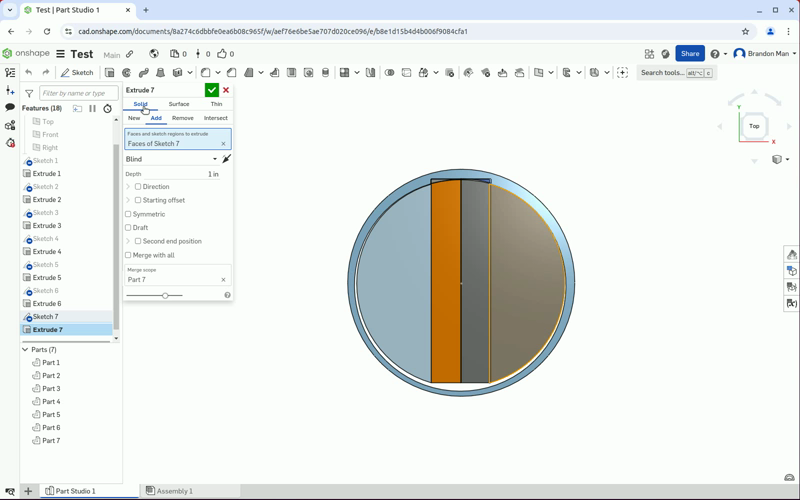
click(143, 106)
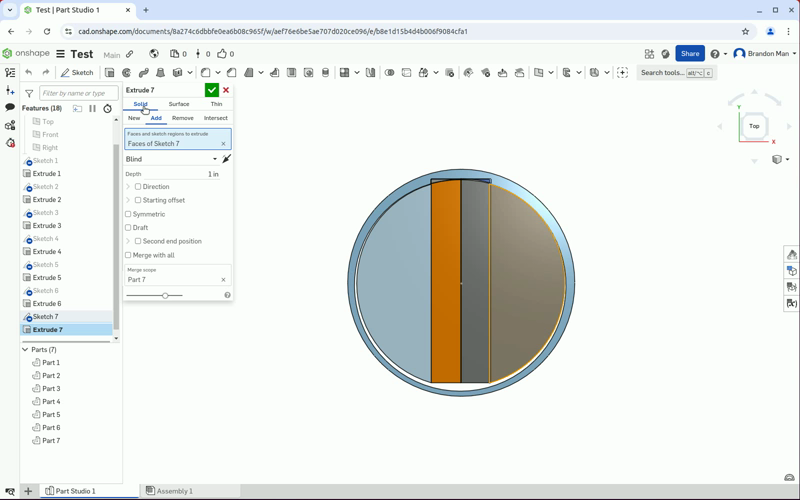
mouse_move(137, 120)
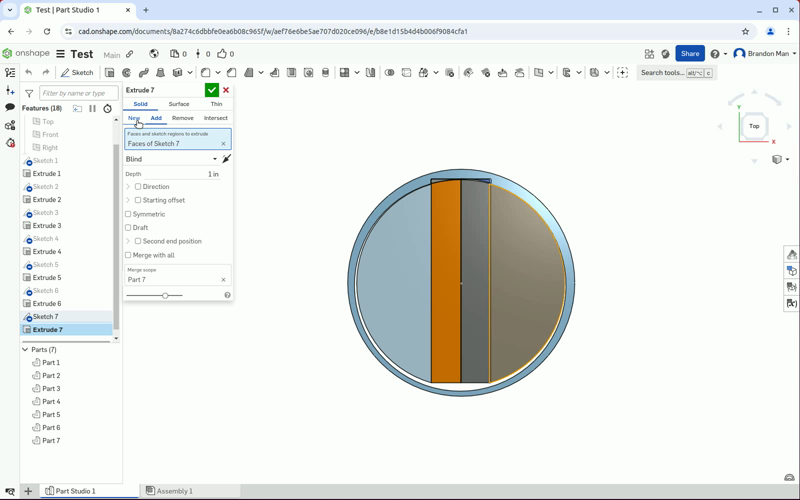
click(137, 120)
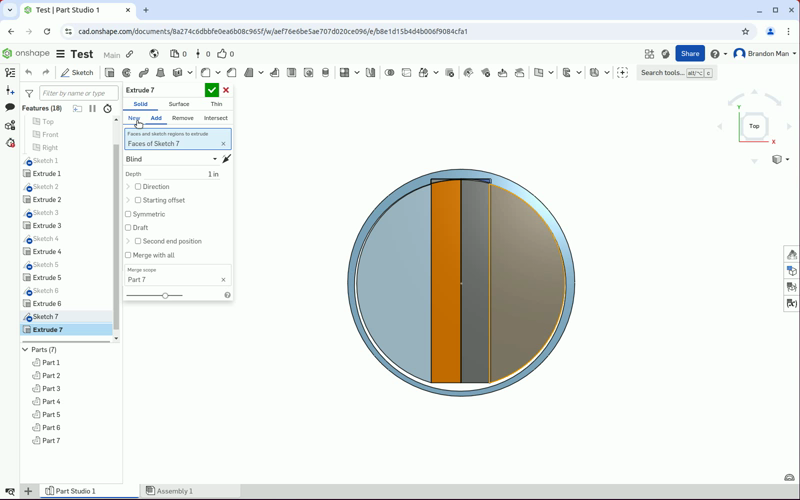
key(tab, 4)
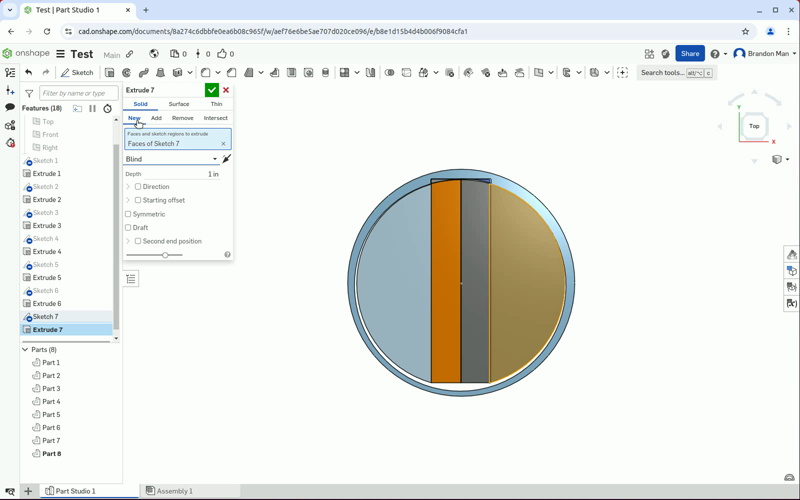
text(2.407)
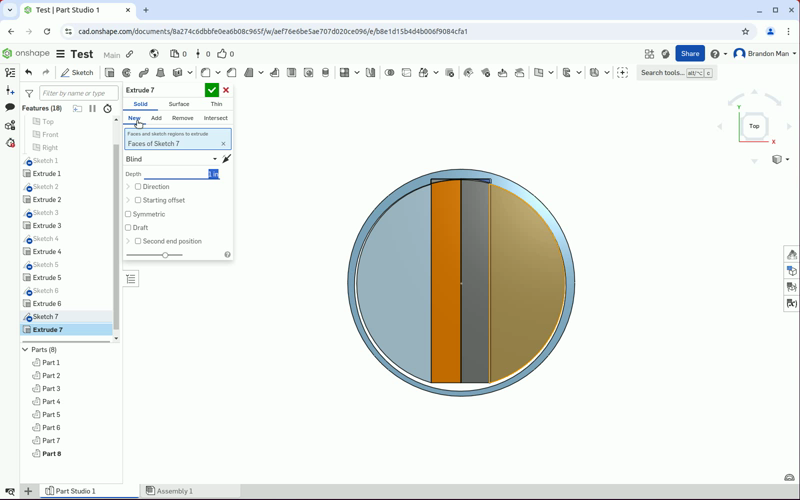
key(enter)
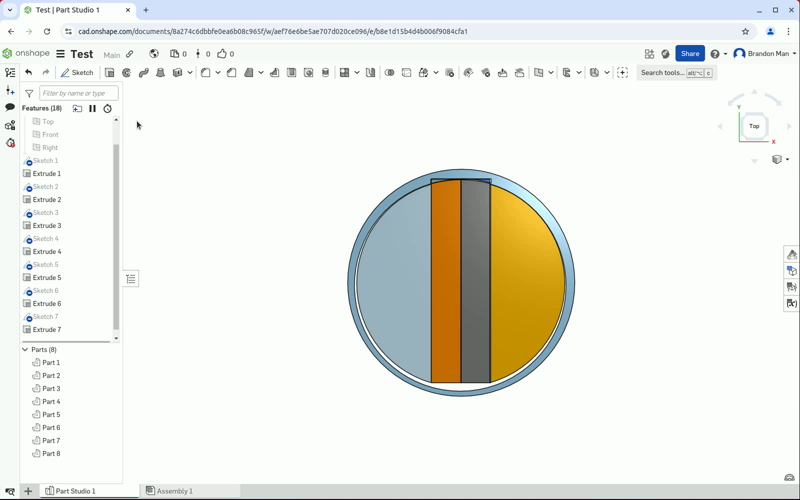
key(shift+h)
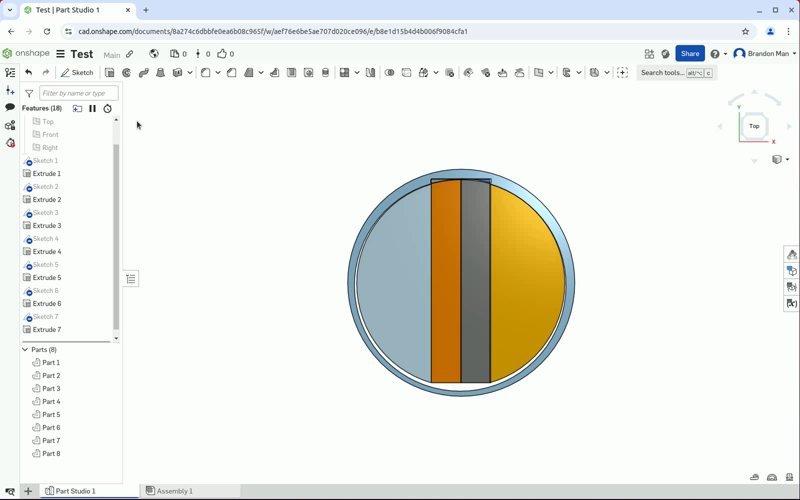
key(shift+h)
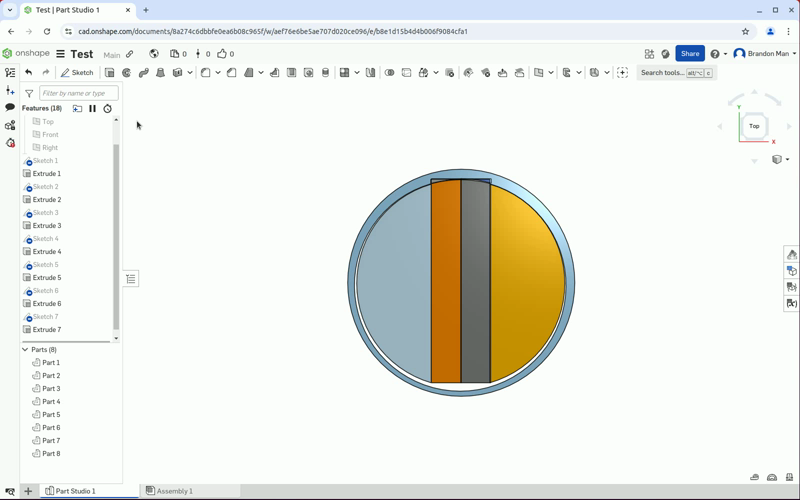
mouse_move(69, 163)
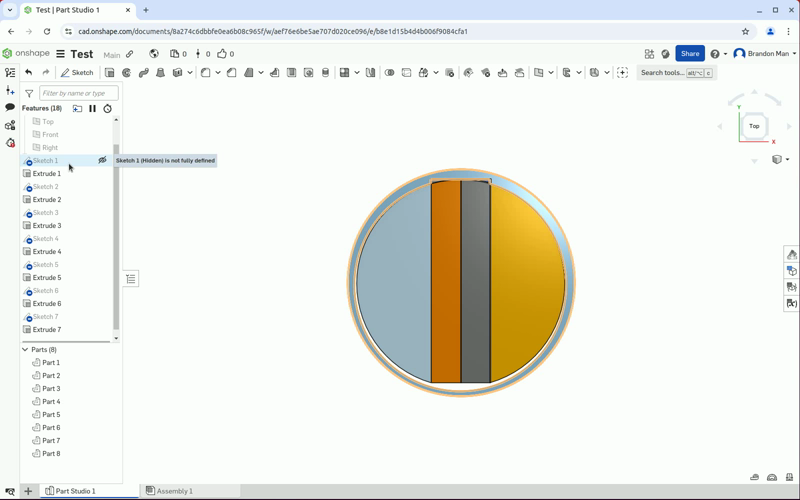
click(69, 163)
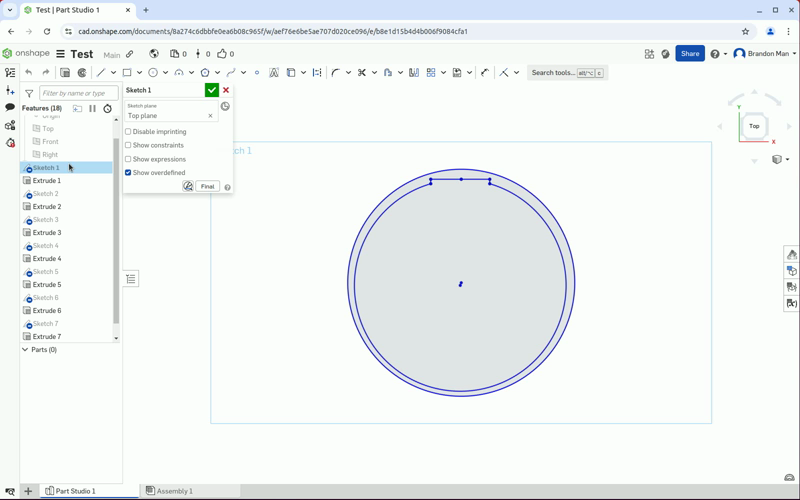
mouse_move(229, 92)
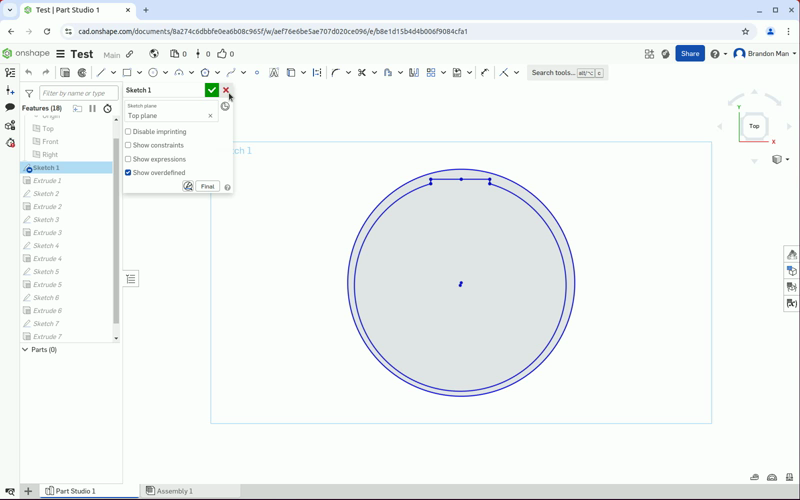
click(229, 92)
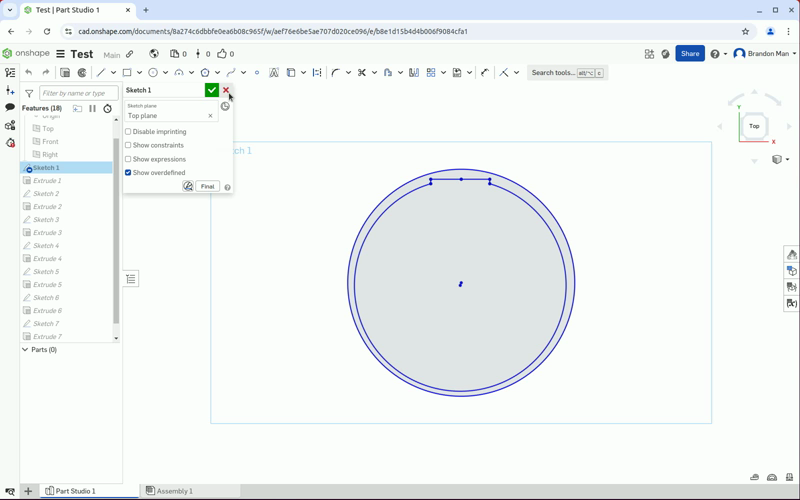
key(shift+s)
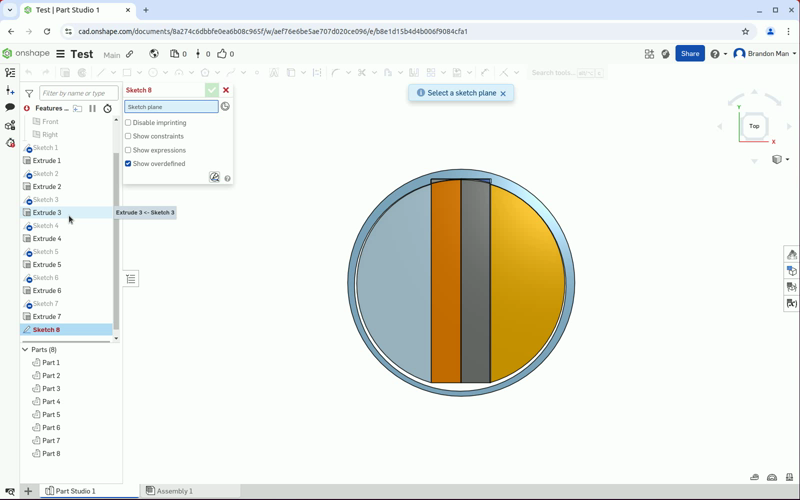
scroll(3)
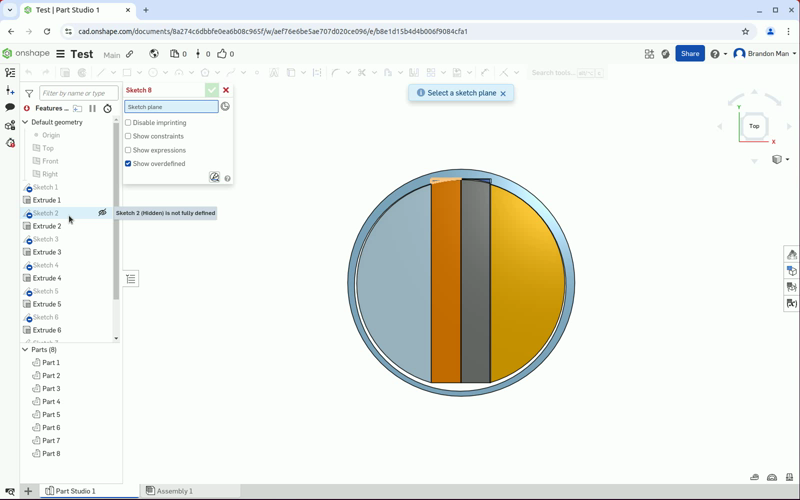
mouse_move(69, 150)
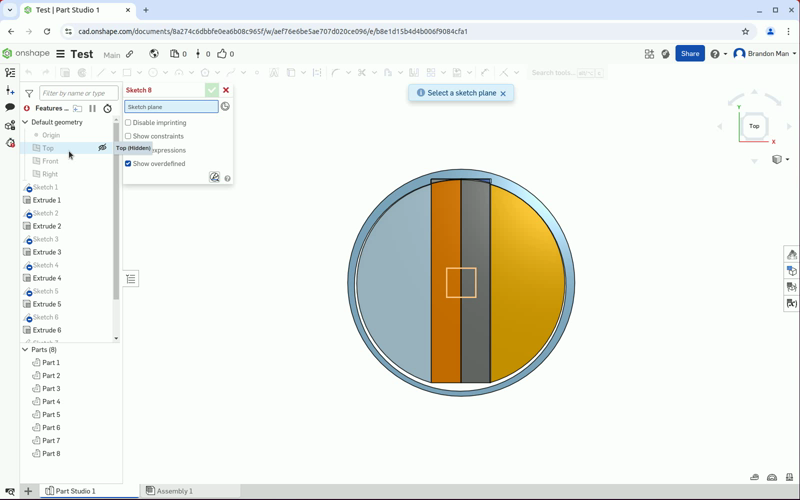
click(69, 150)
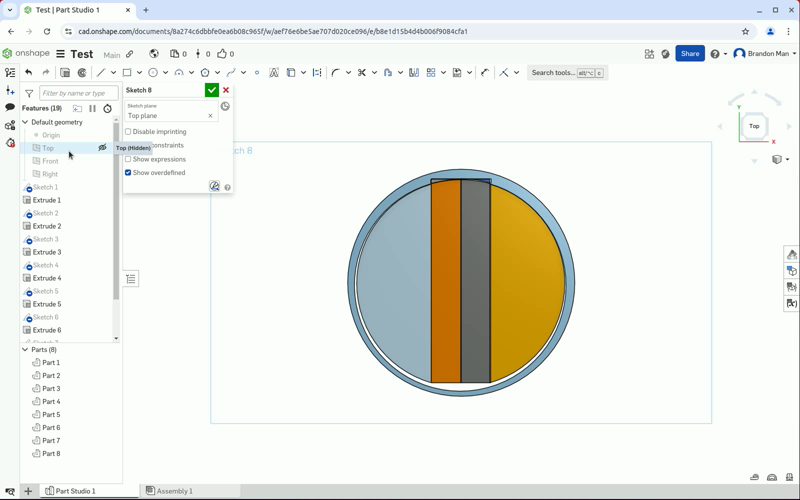
mouse_move(73, 352)
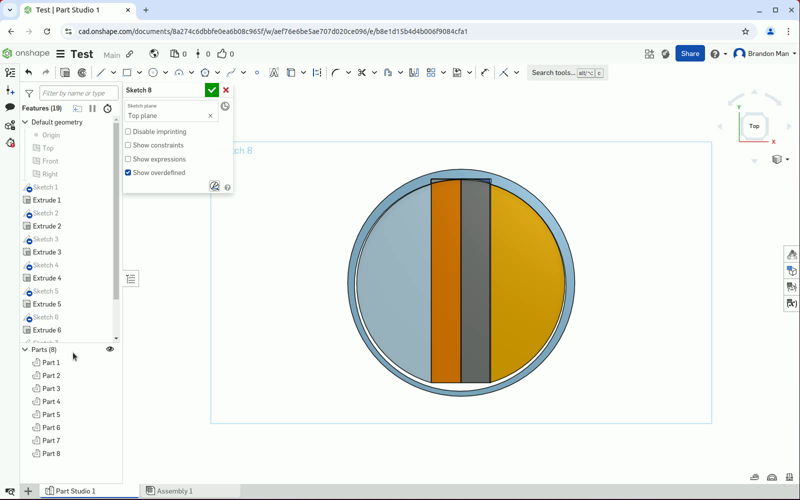
key(y)
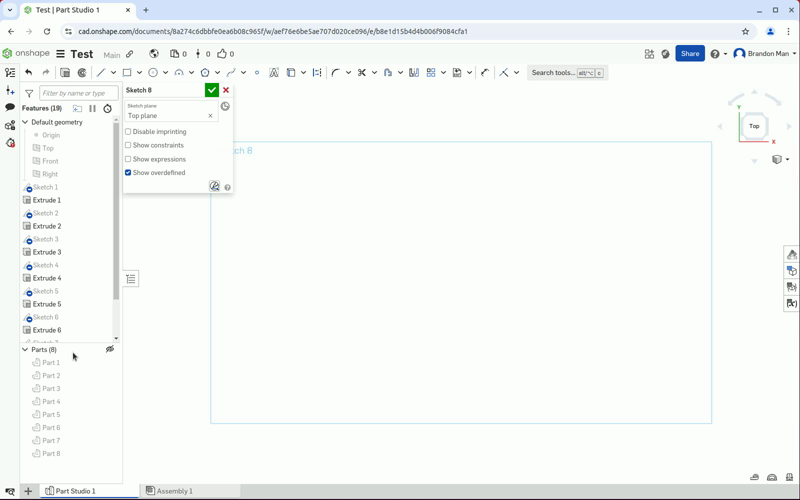
key(l)
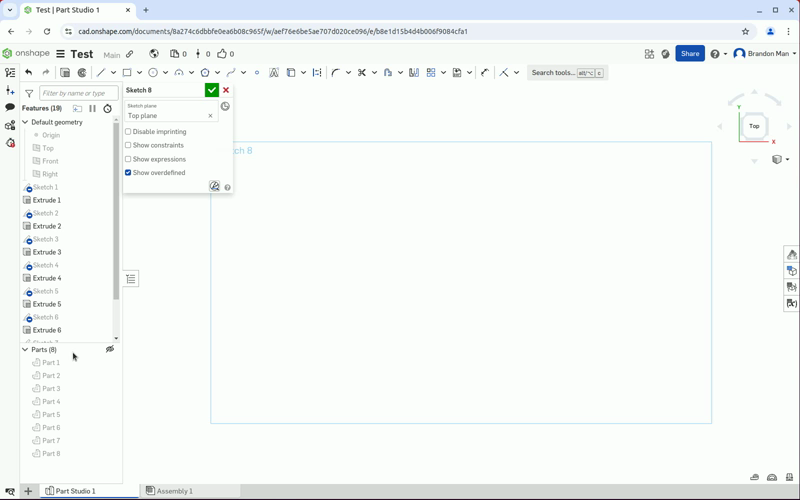
key_down(shift)
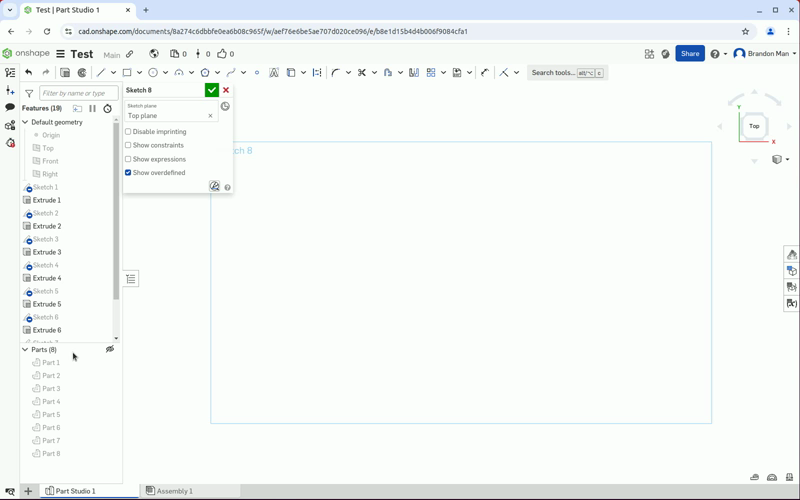
mouse_move(431, 382)
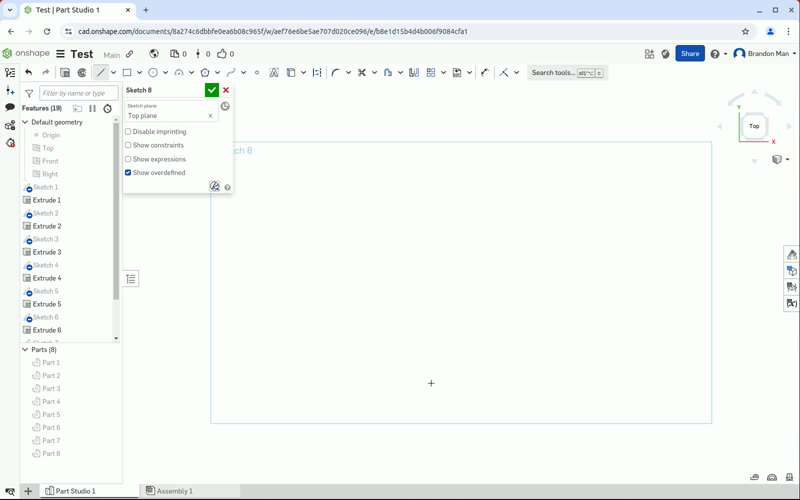
click(431, 382)
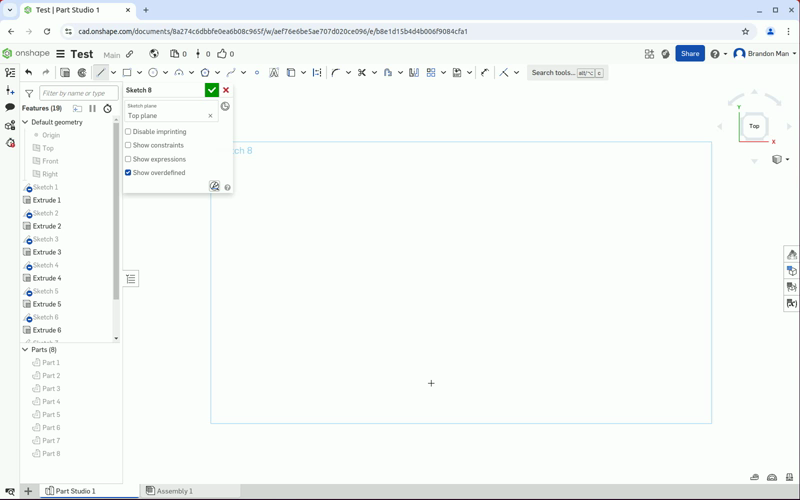
key_up(shift)
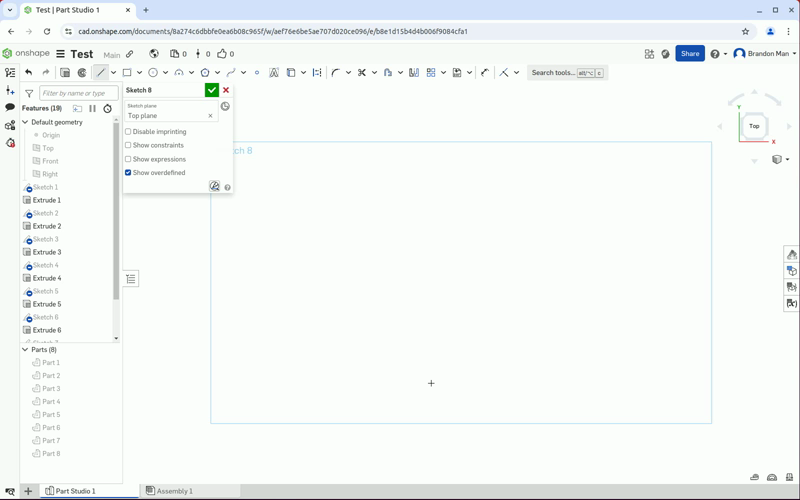
key_down(shift)
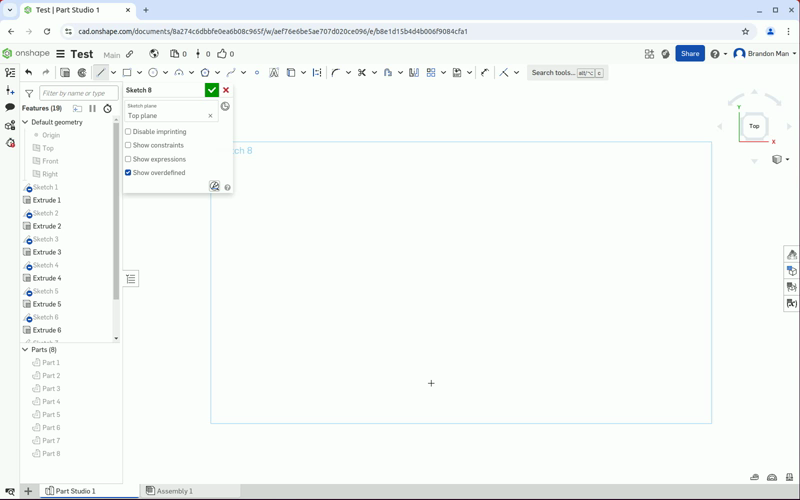
mouse_move(431, 184)
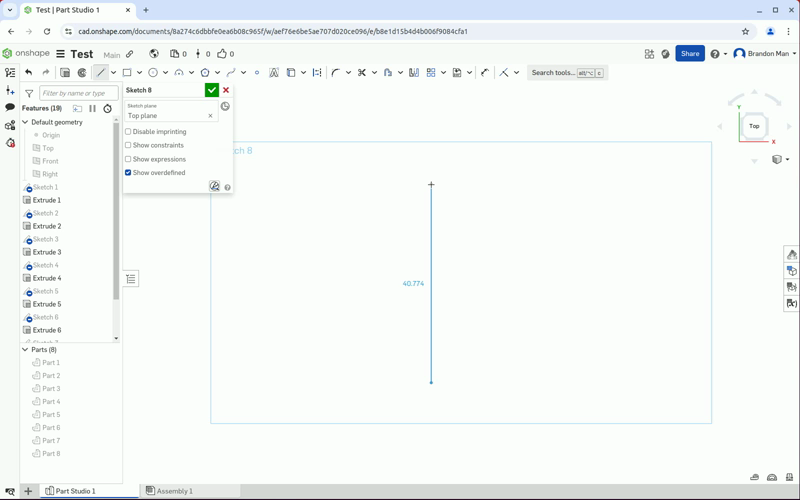
click(431, 184)
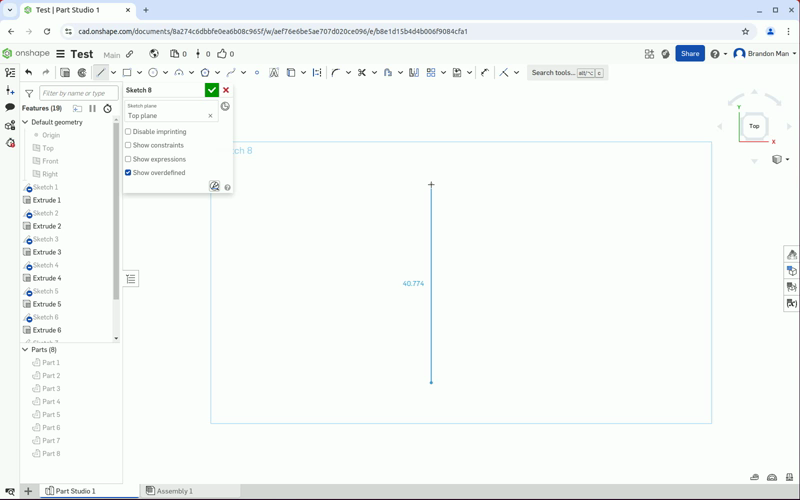
key_up(shift)
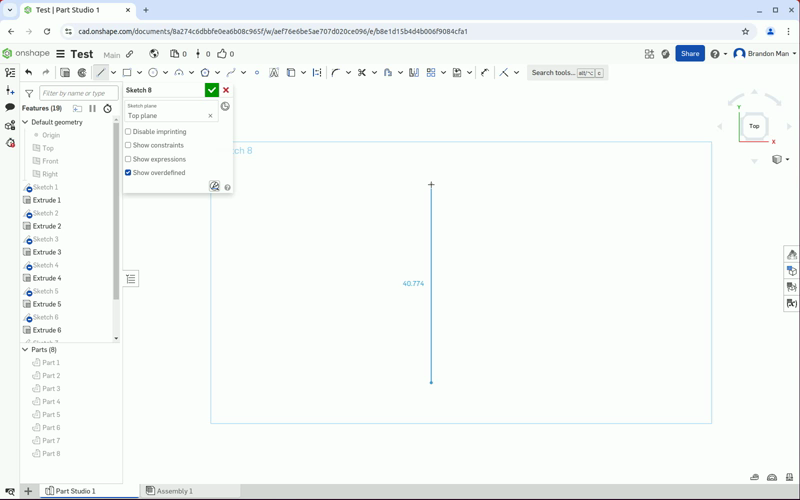
key(esc)
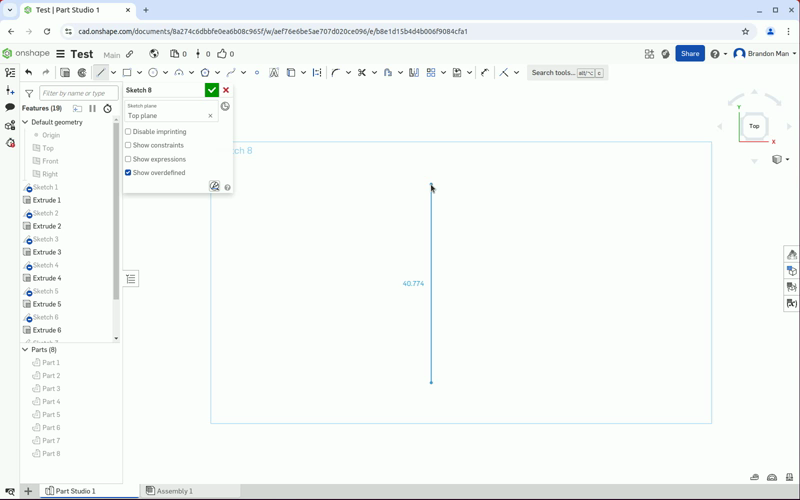
key(a)
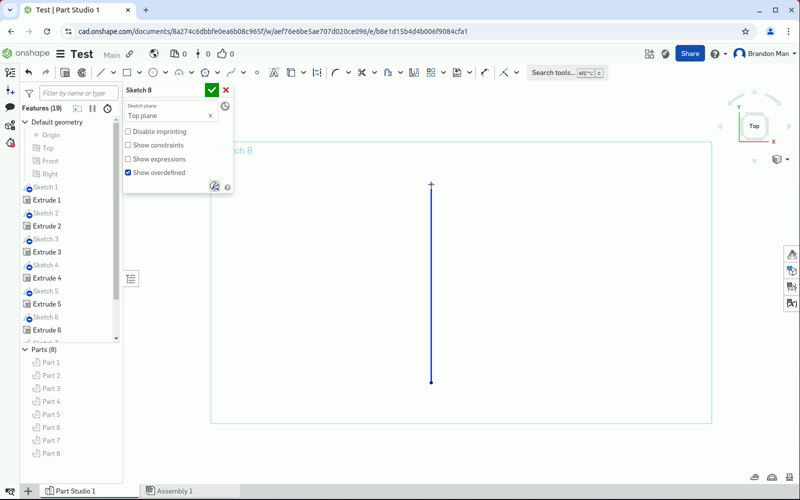
mouse_move(431, 184)
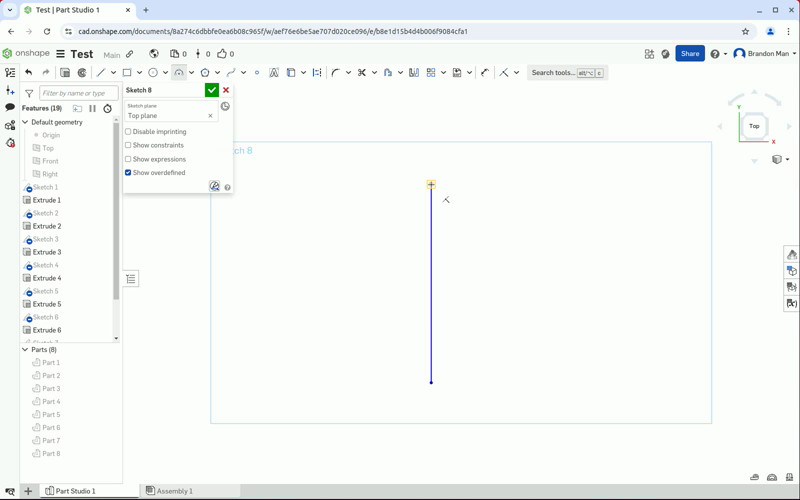
click(431, 184)
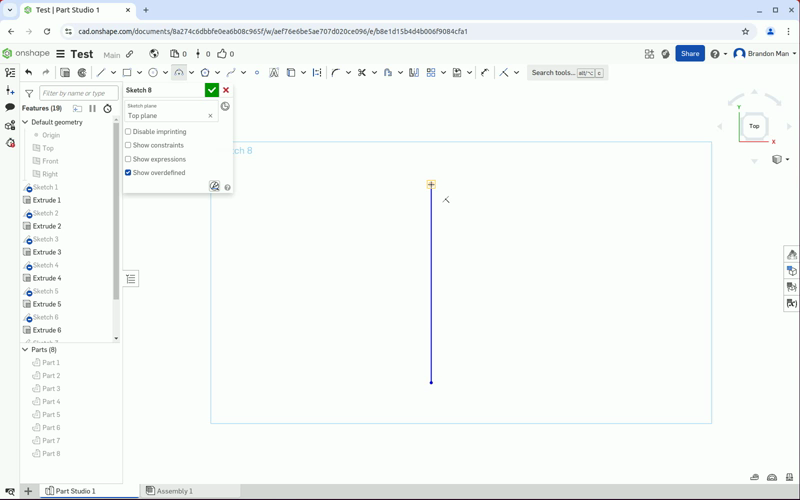
mouse_move(431, 382)
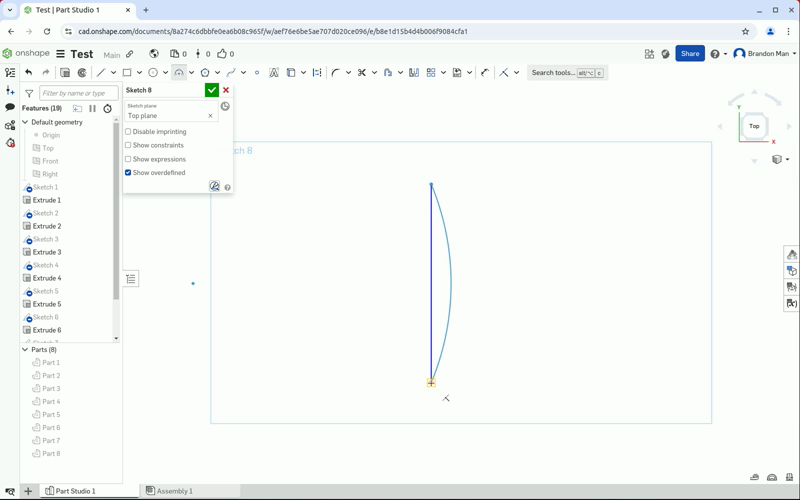
click(431, 382)
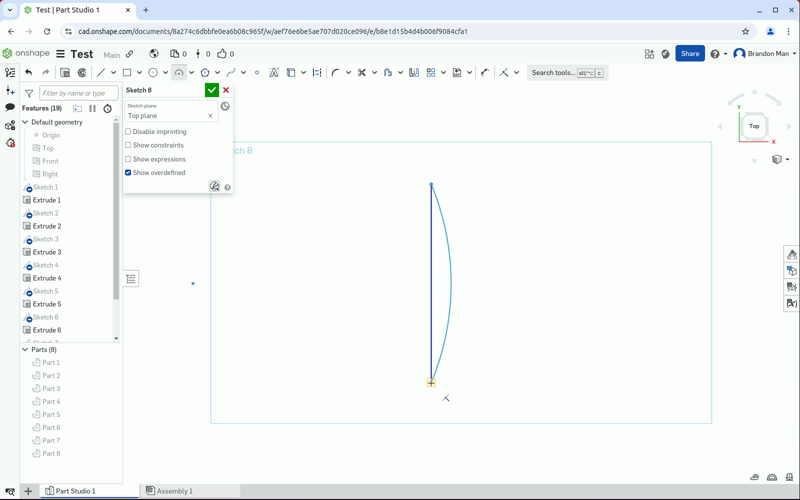
key_down(shift)
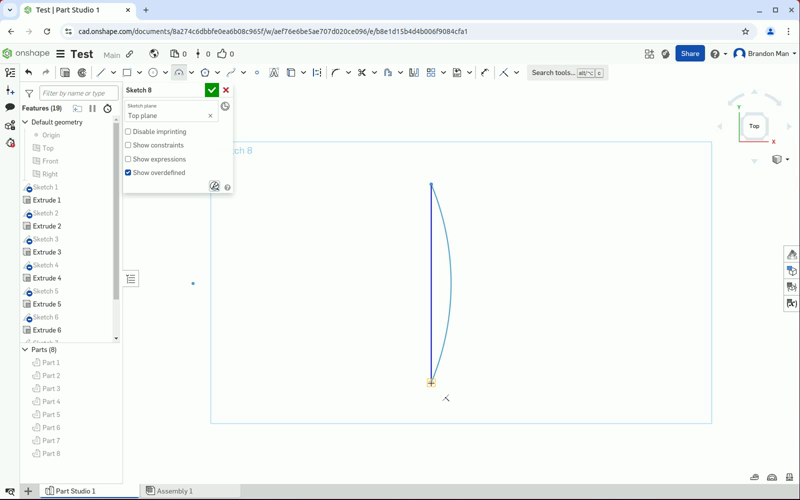
mouse_move(356, 283)
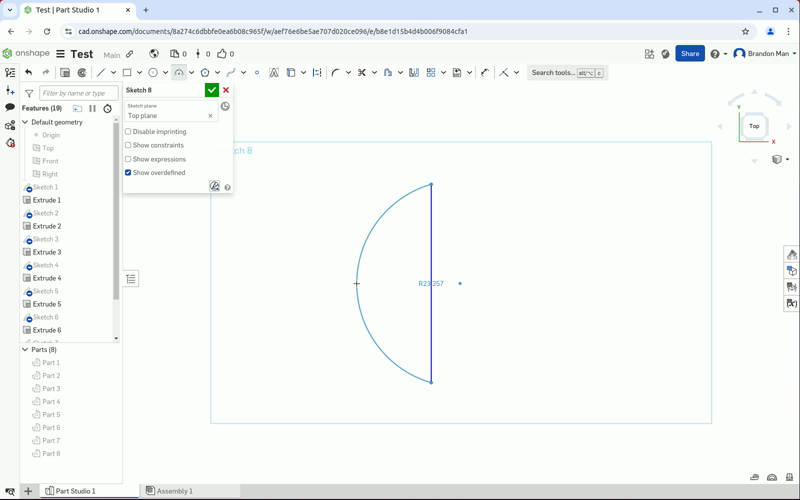
click(356, 283)
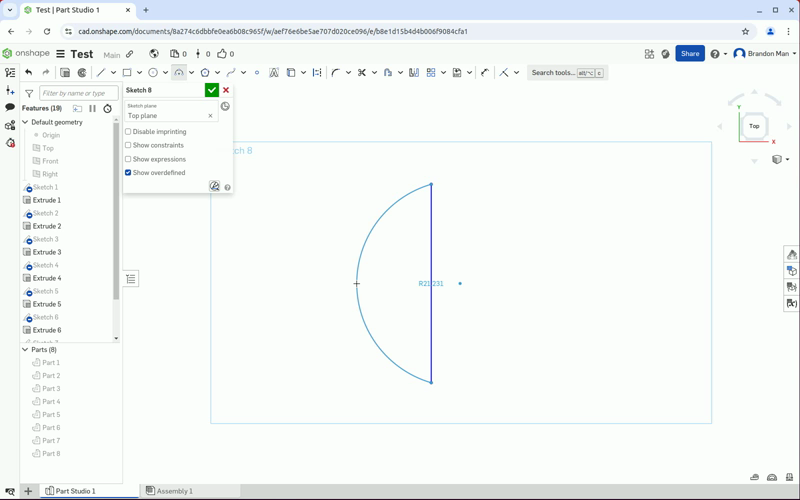
key_up(shift)
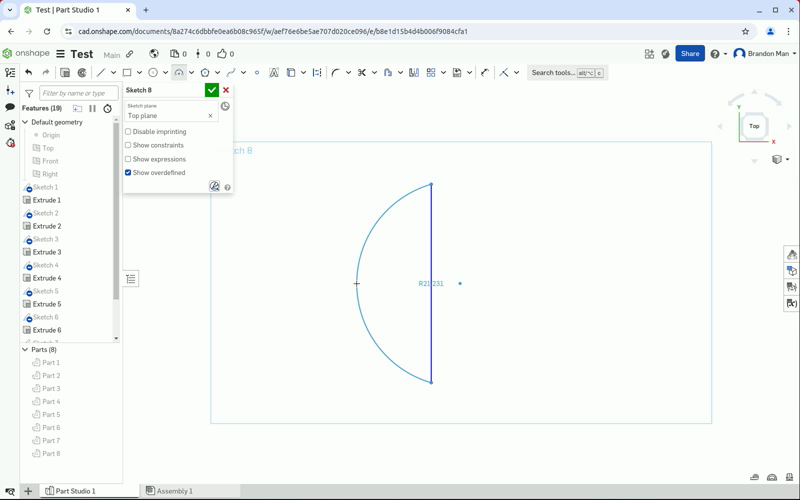
key(esc)
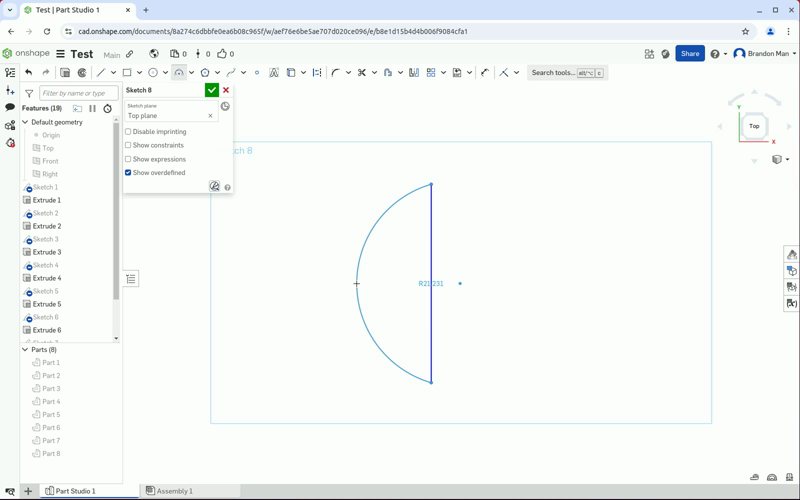
mouse_move(417, 227)
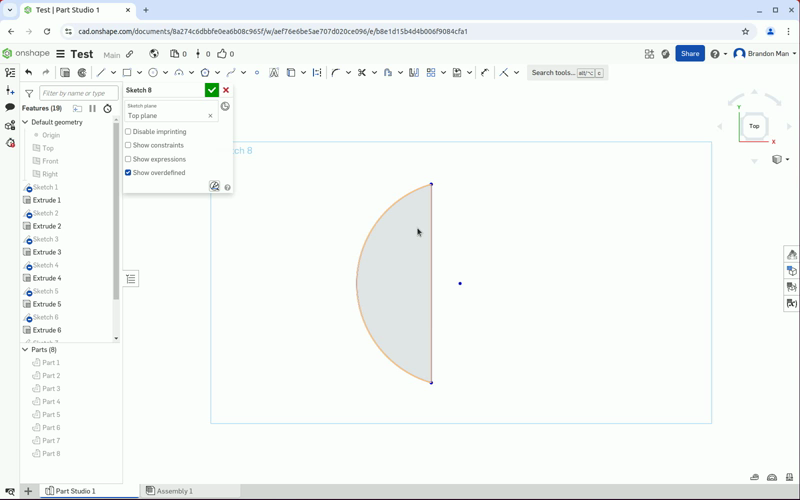
click(417, 227)
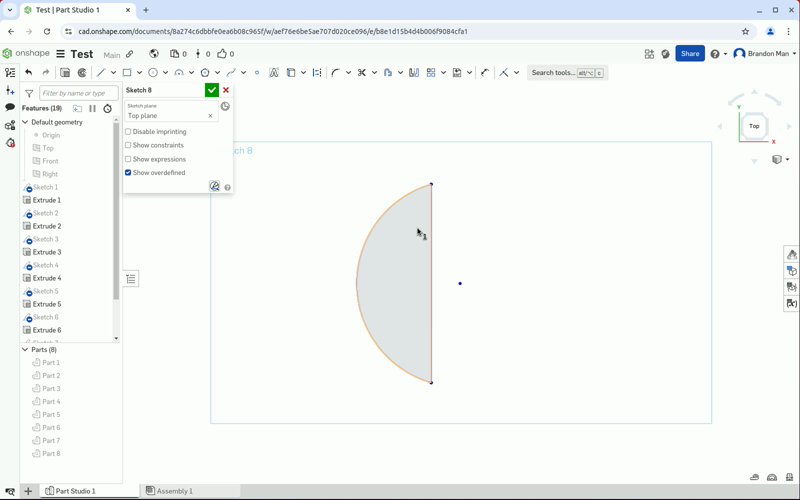
mouse_move(73, 352)
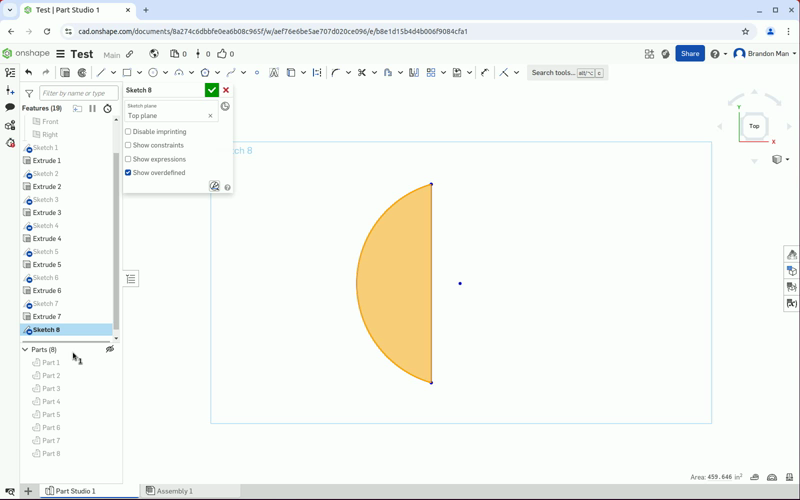
key(shift+y)
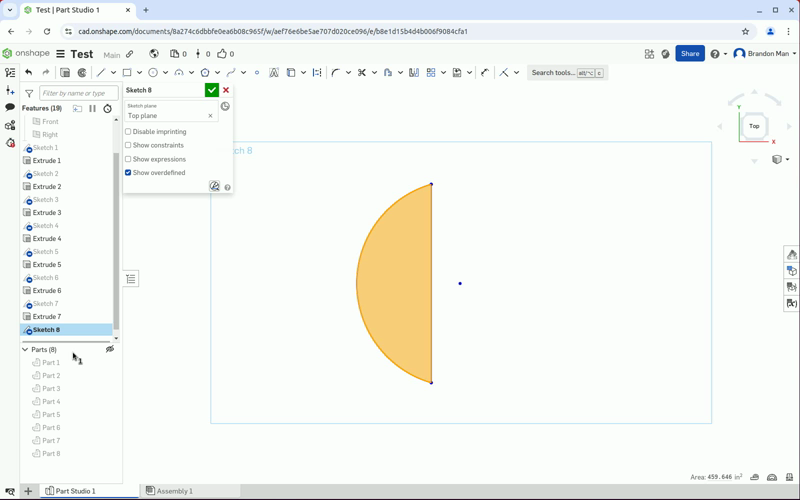
key(shift+e)
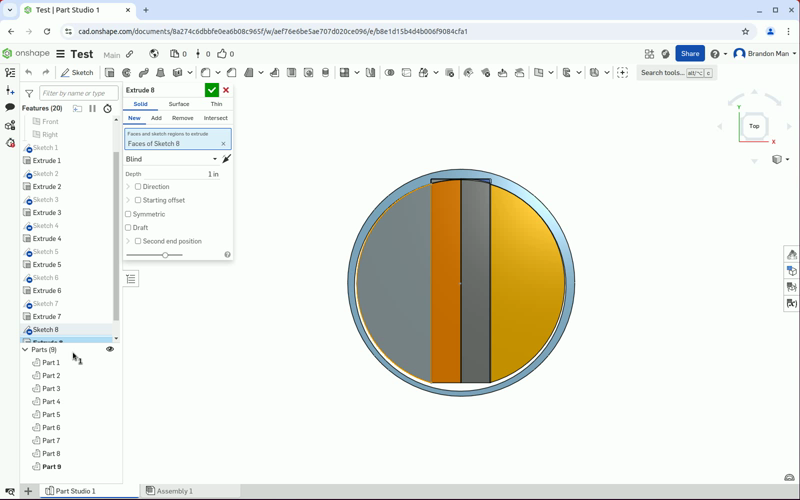
mouse_move(143, 106)
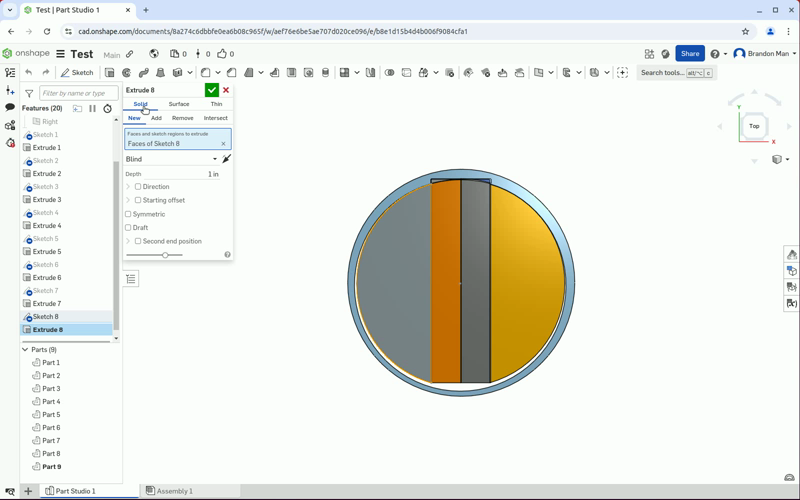
click(143, 106)
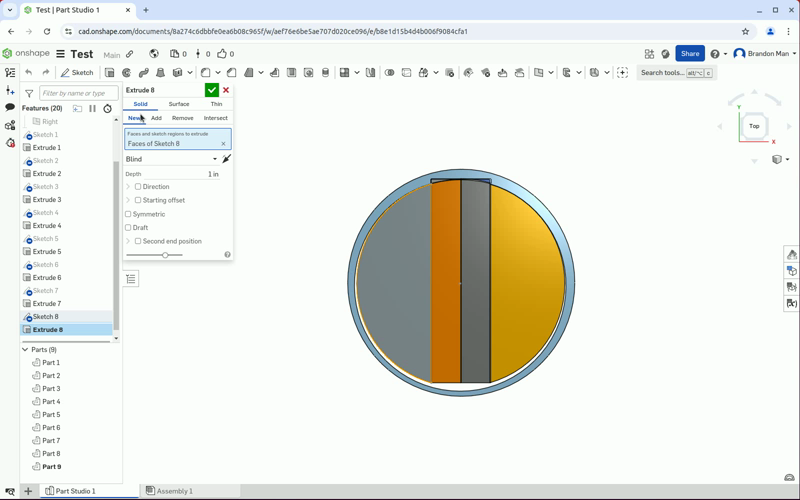
mouse_move(137, 120)
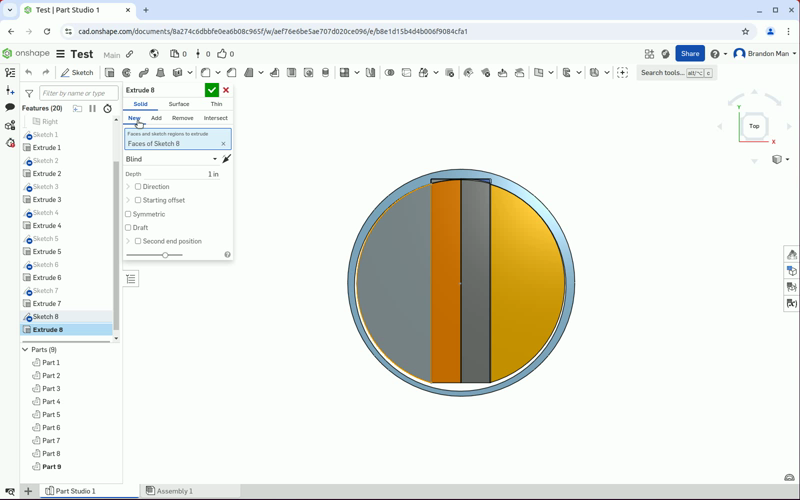
click(137, 120)
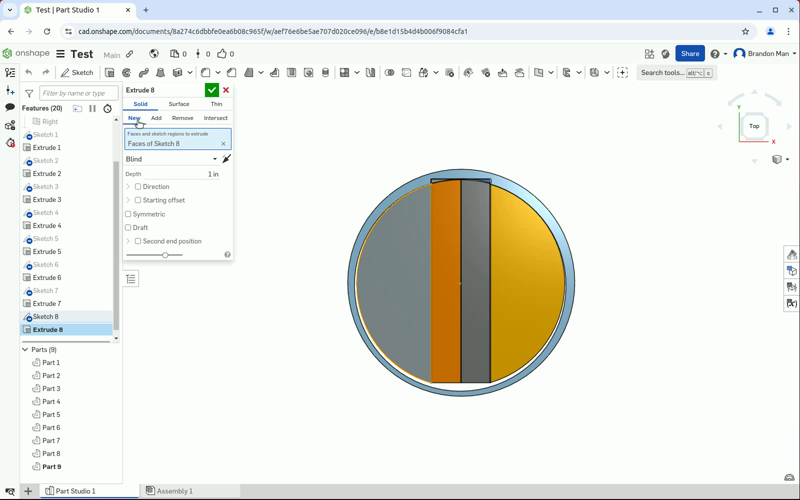
key(tab, 4)
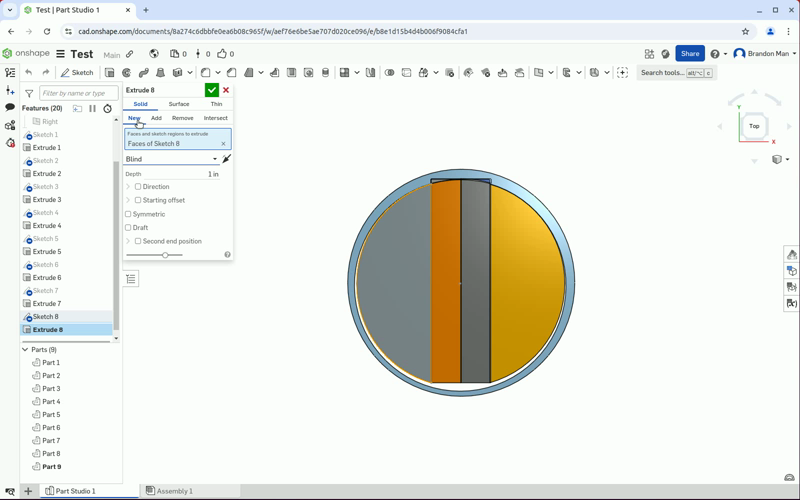
text(-2.407)
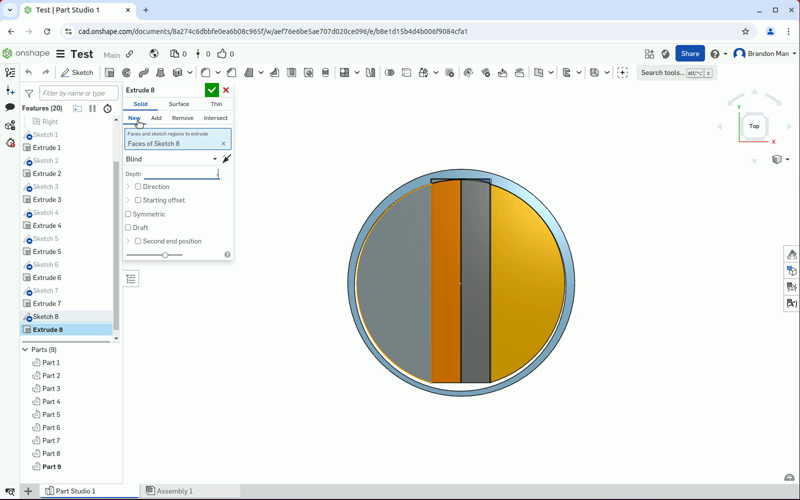
key(enter)
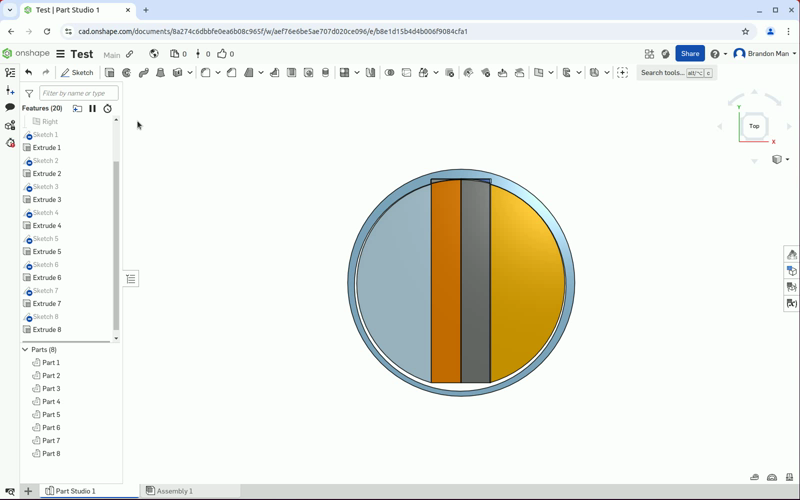
key(shift+h)
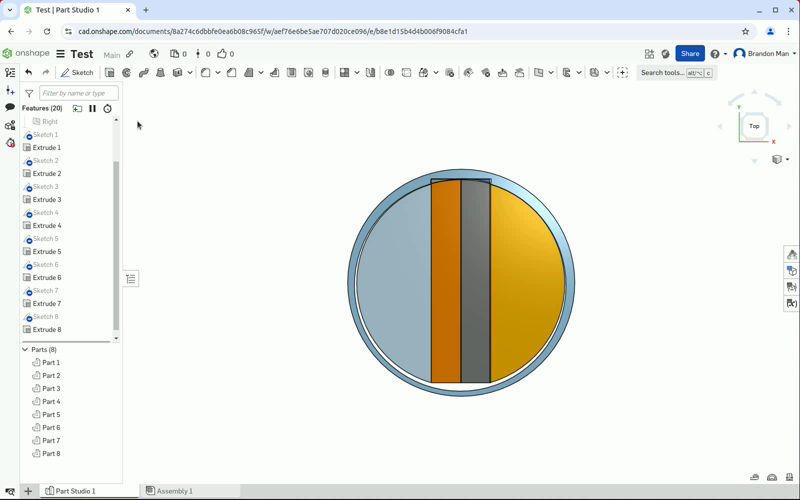
key(shift+h)
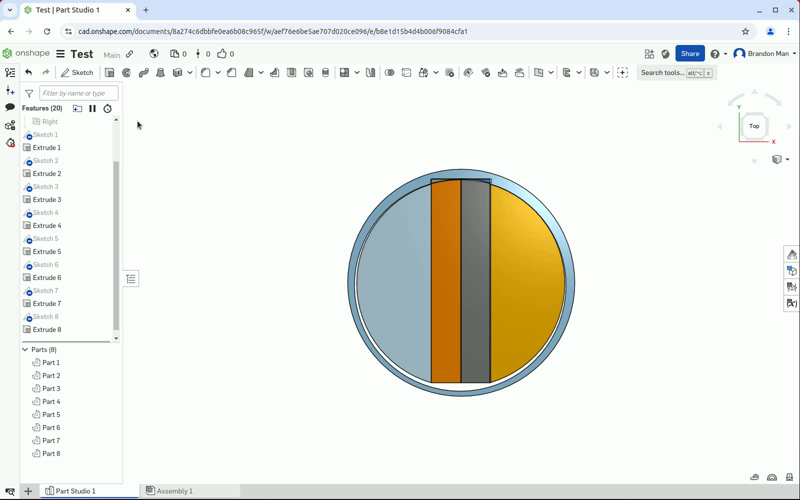
mouse_move(69, 137)
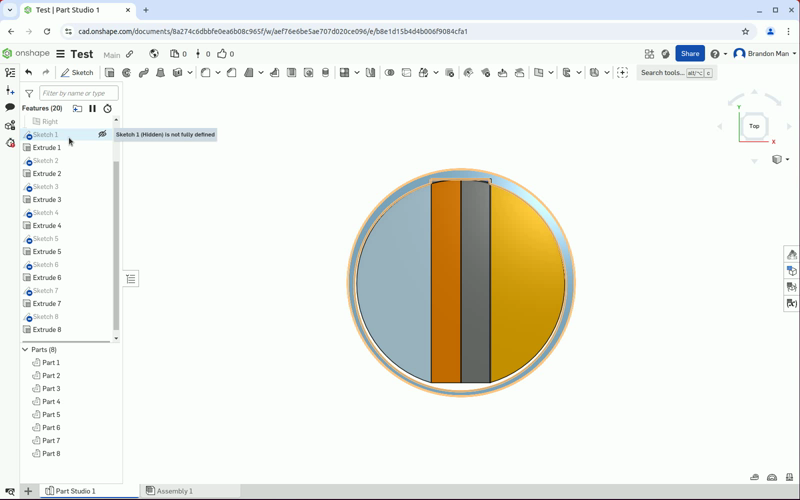
click(69, 137)
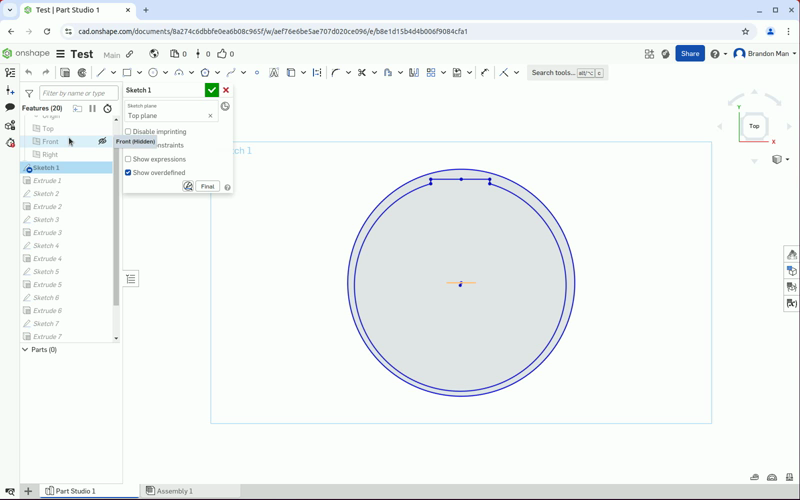
mouse_move(229, 92)
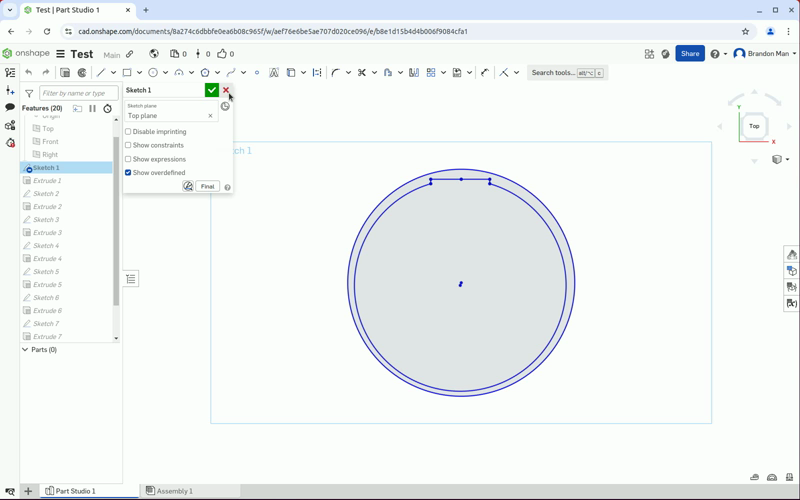
click(229, 92)
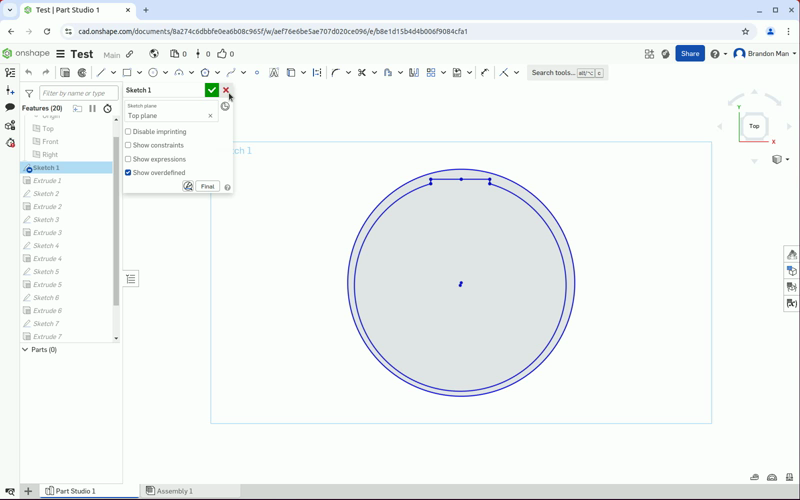
key(shift+s)
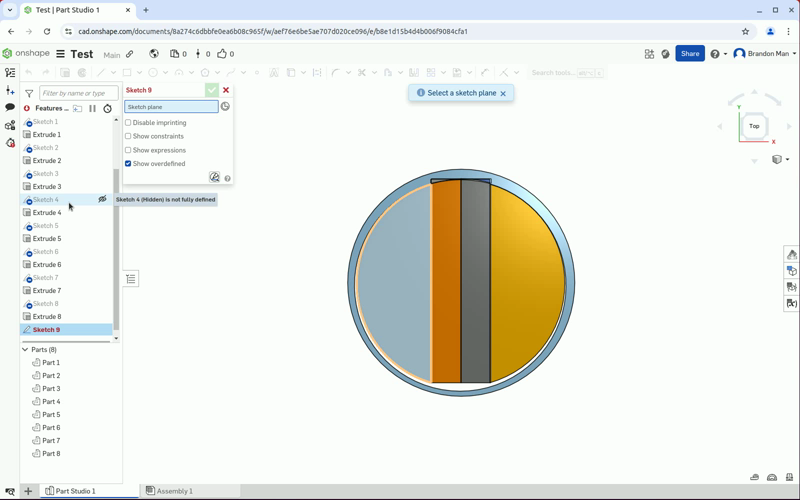
scroll(3)
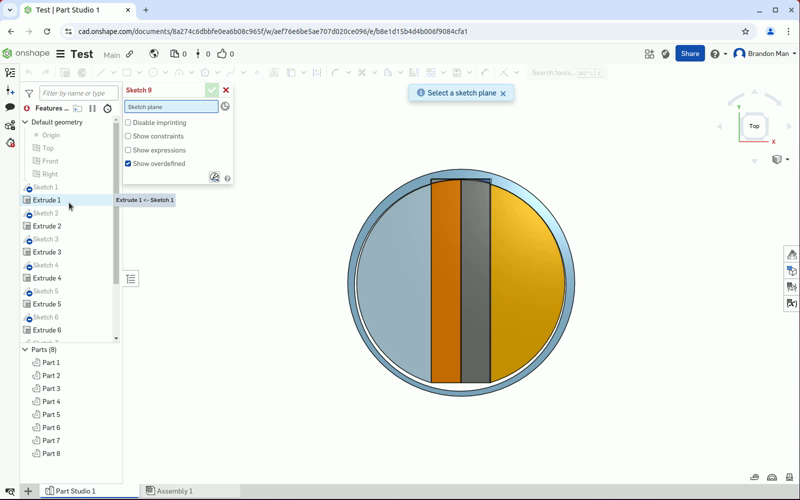
mouse_move(69, 150)
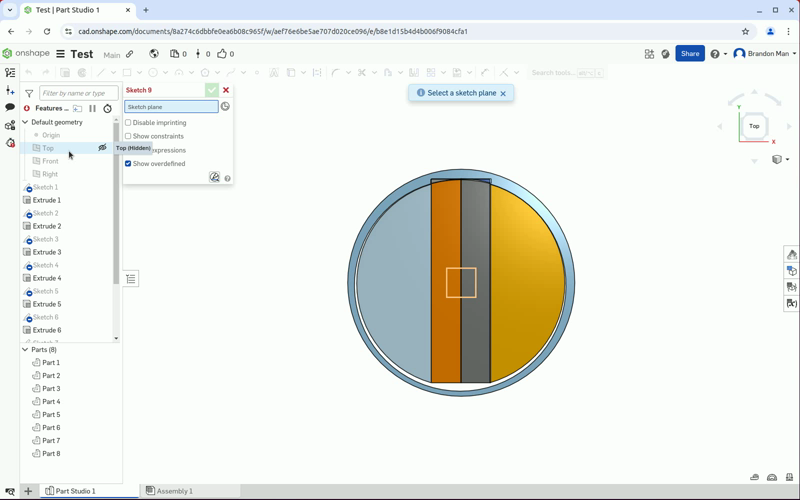
click(69, 150)
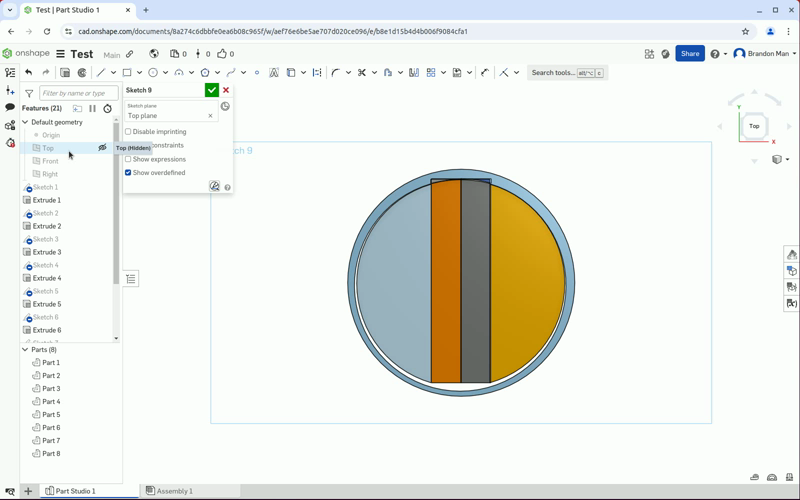
mouse_move(73, 352)
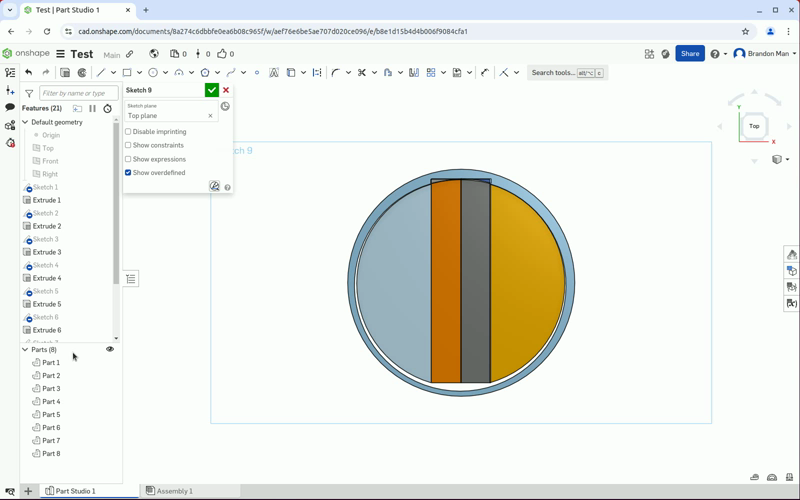
key(y)
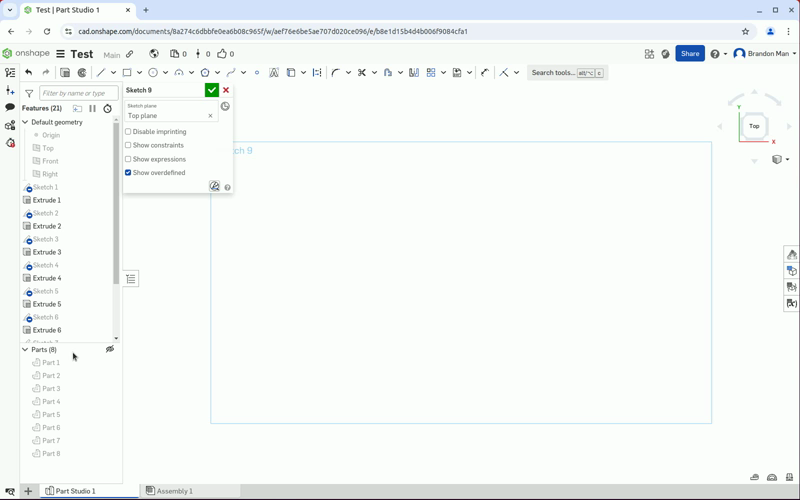
key(a)
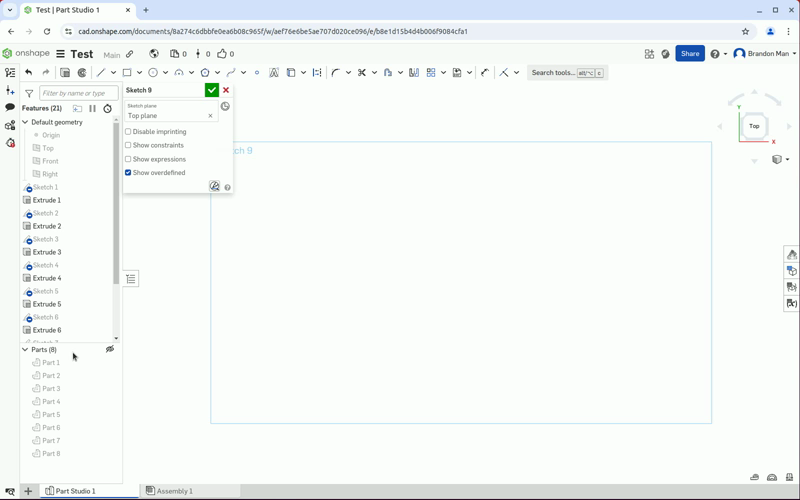
key_down(shift)
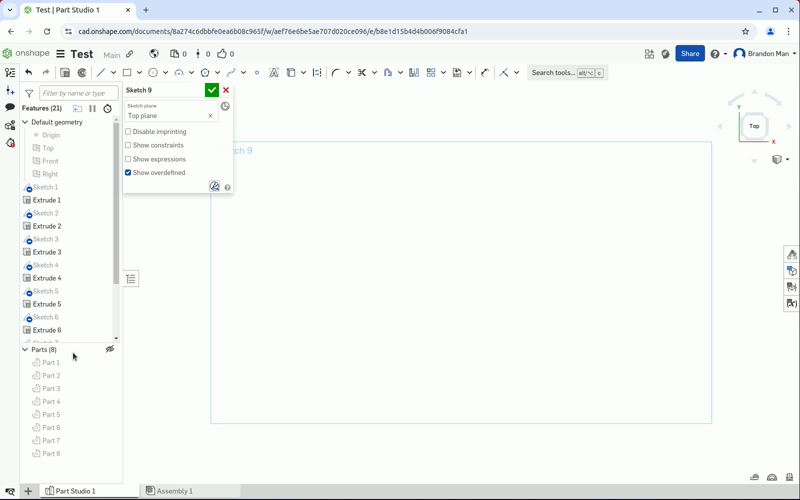
mouse_move(489, 382)
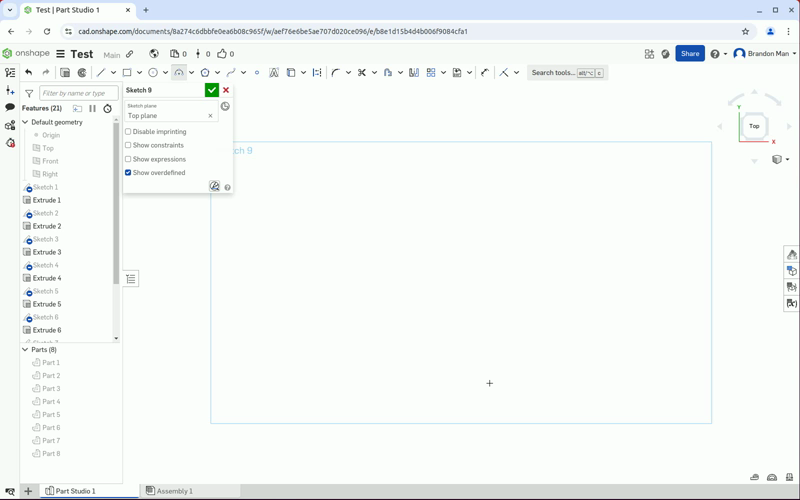
click(489, 382)
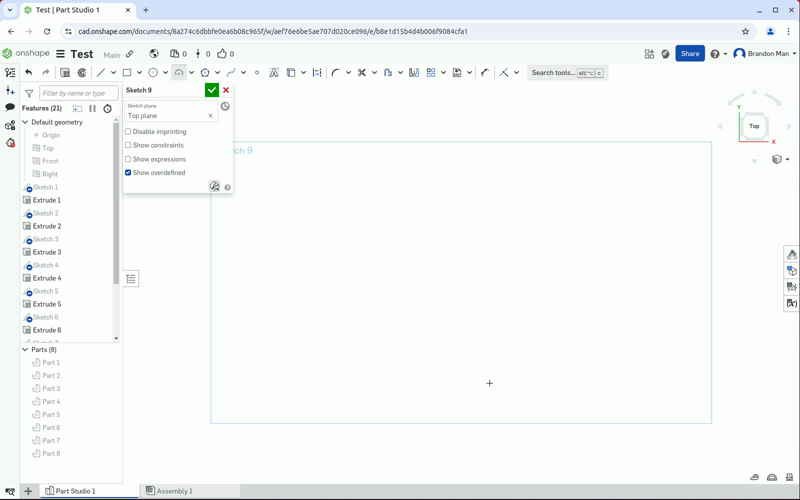
key_up(shift)
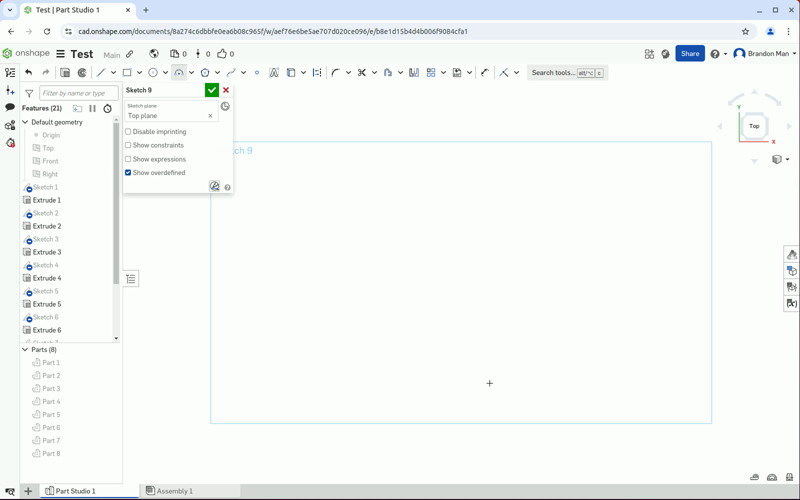
key_down(shift)
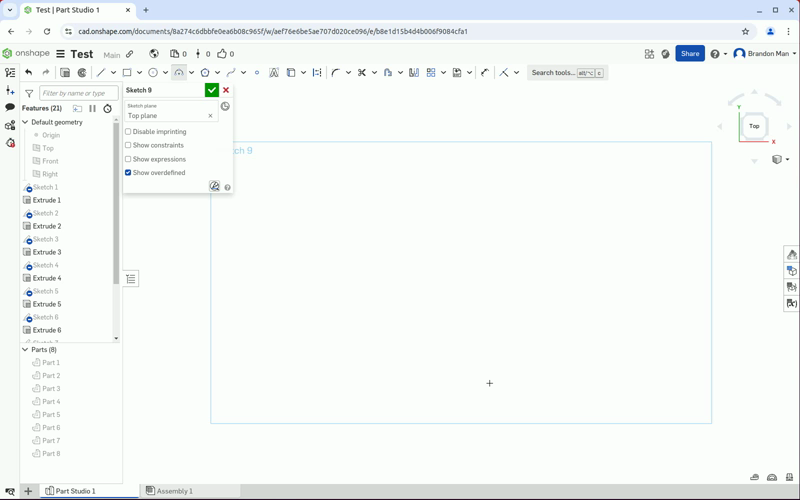
mouse_move(489, 184)
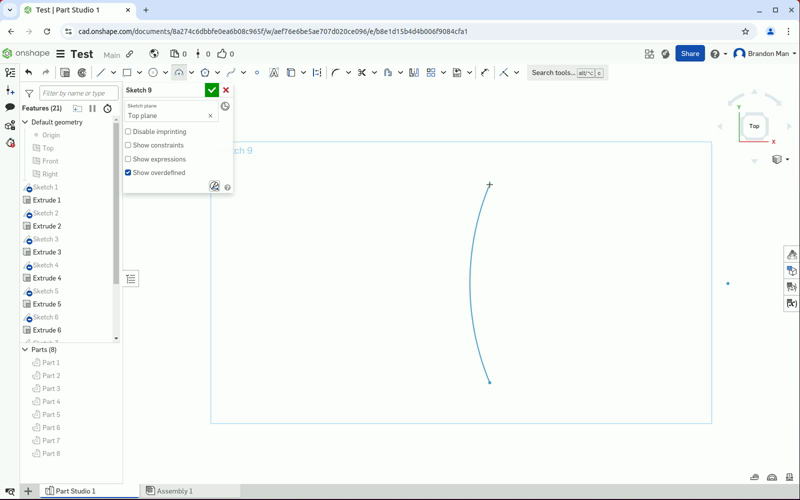
click(489, 184)
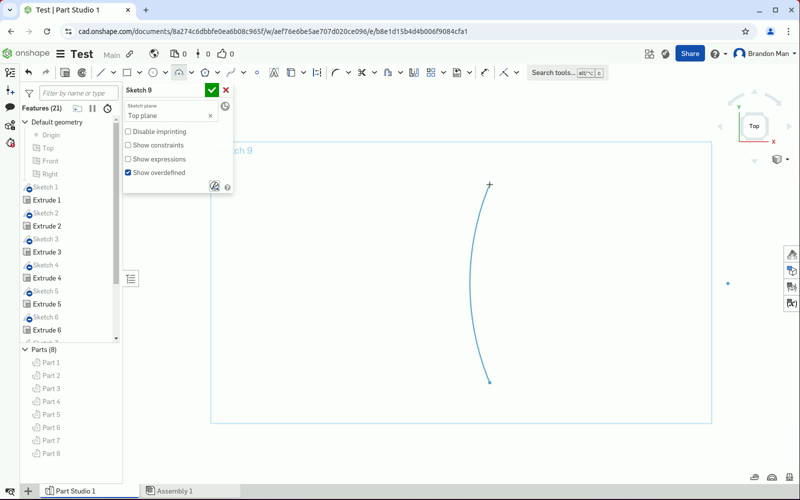
mouse_move(564, 283)
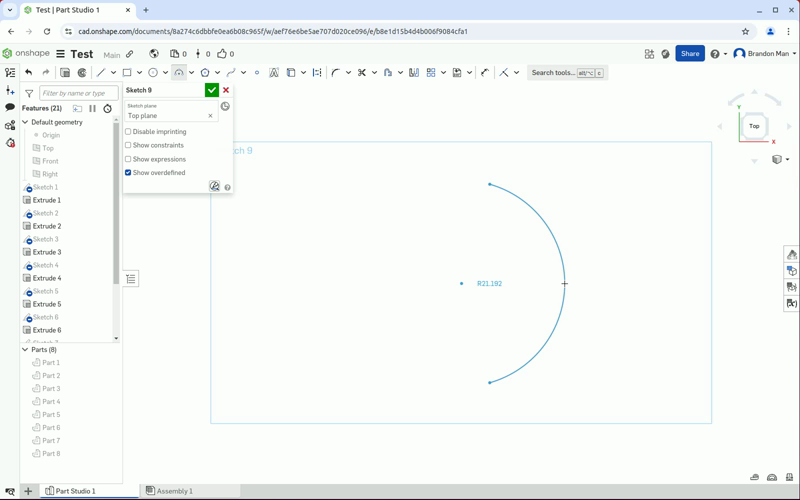
click(564, 283)
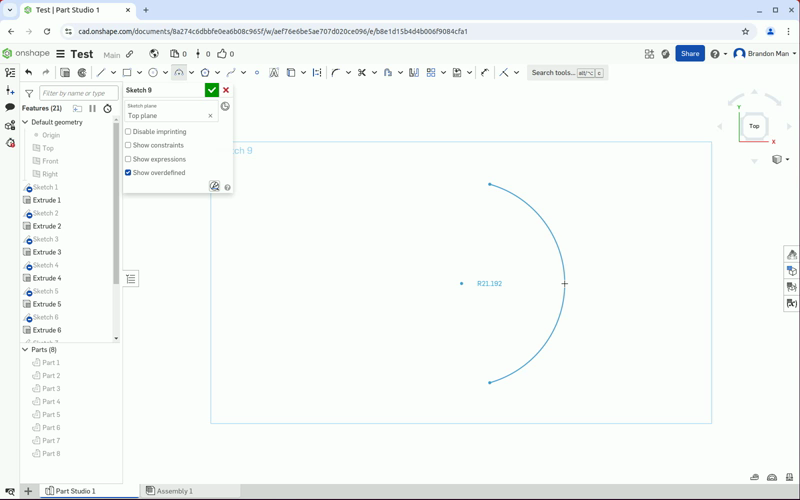
key_up(shift)
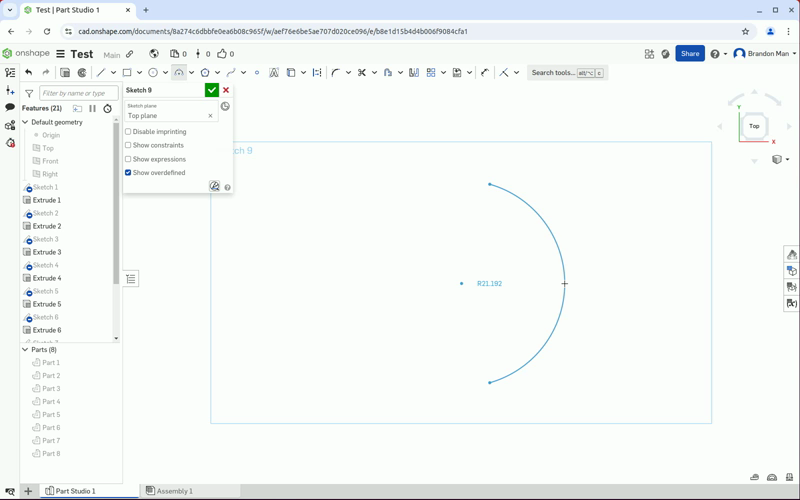
key(esc)
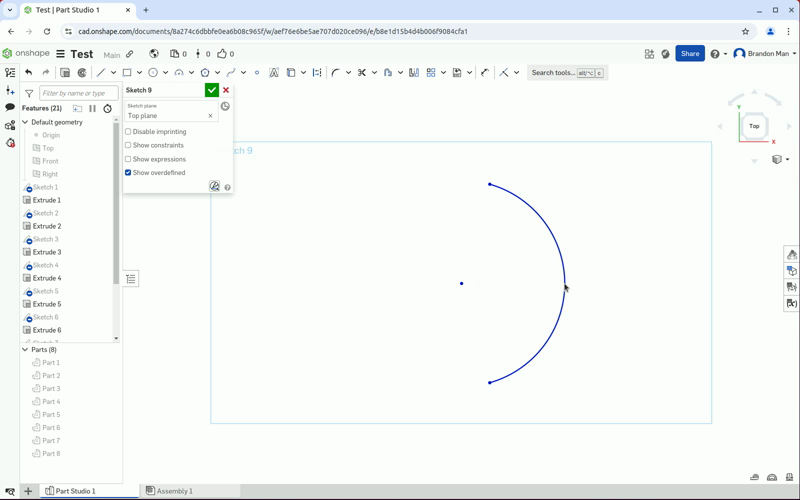
key(l)
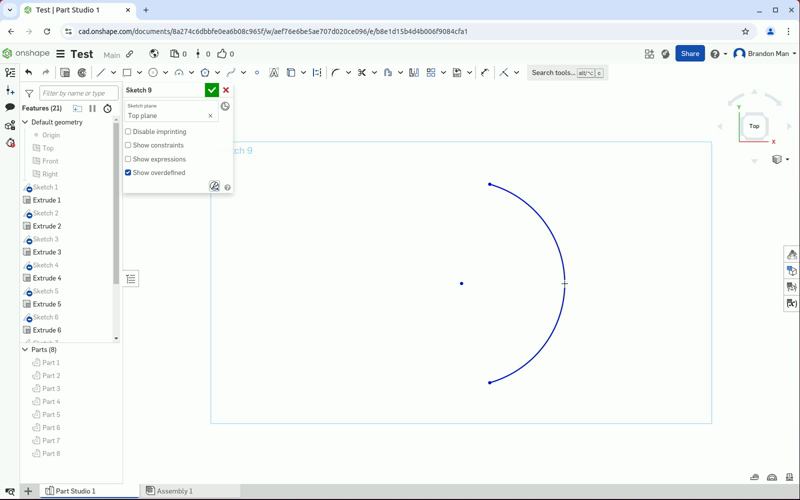
mouse_move(489, 184)
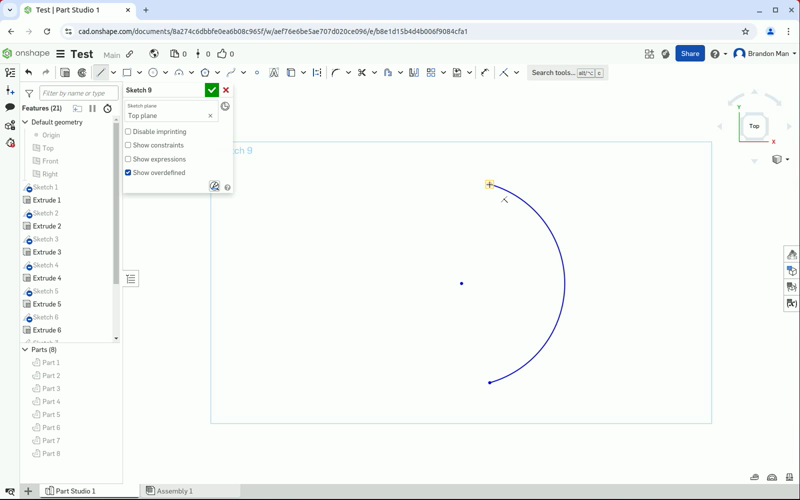
click(489, 184)
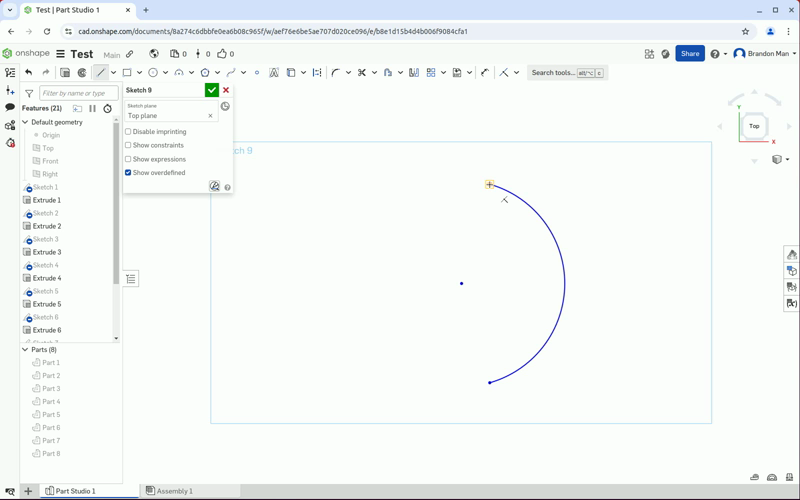
key_down(shift)
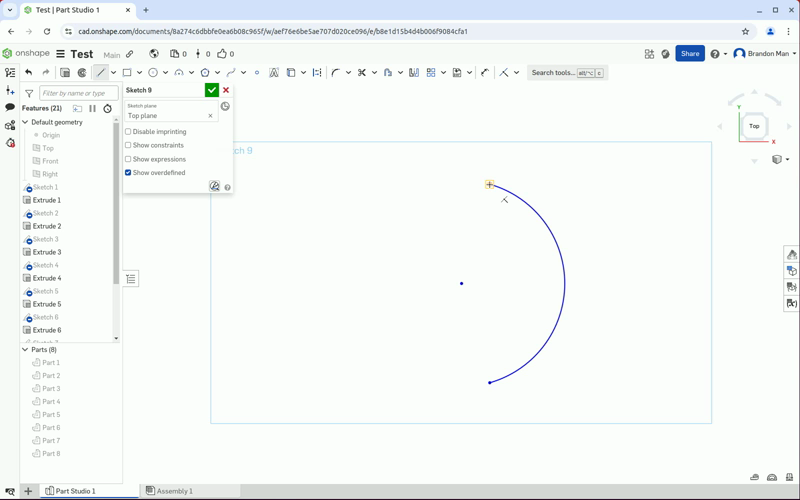
mouse_move(489, 382)
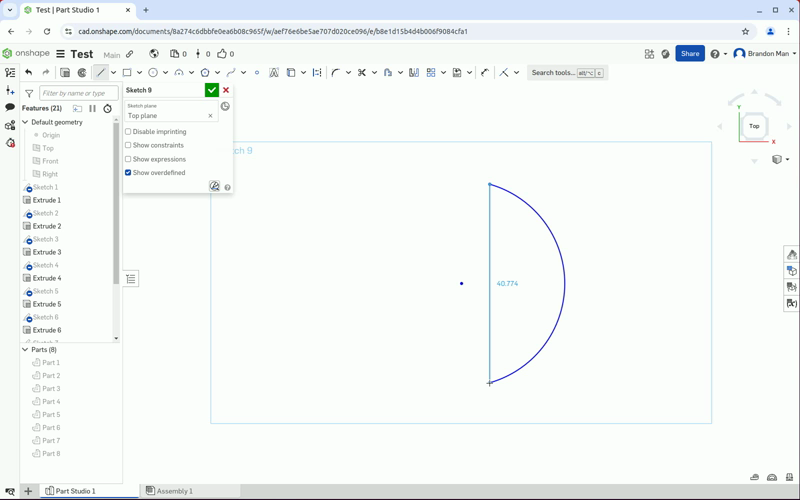
key_up(shift)
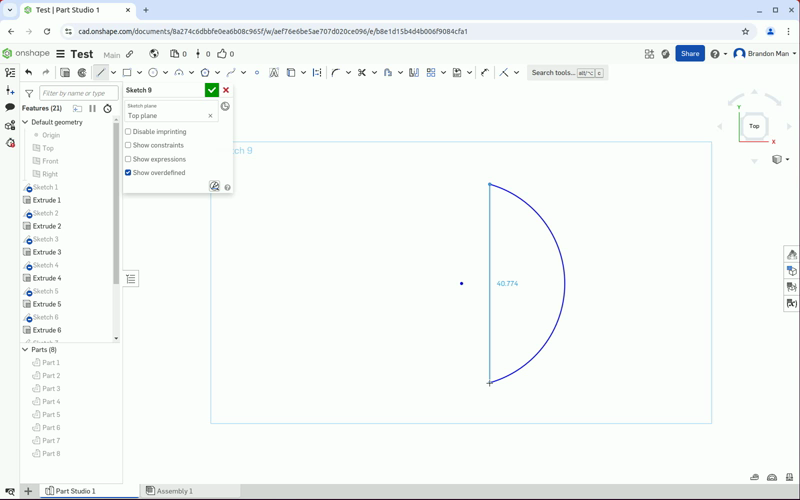
click(489, 382)
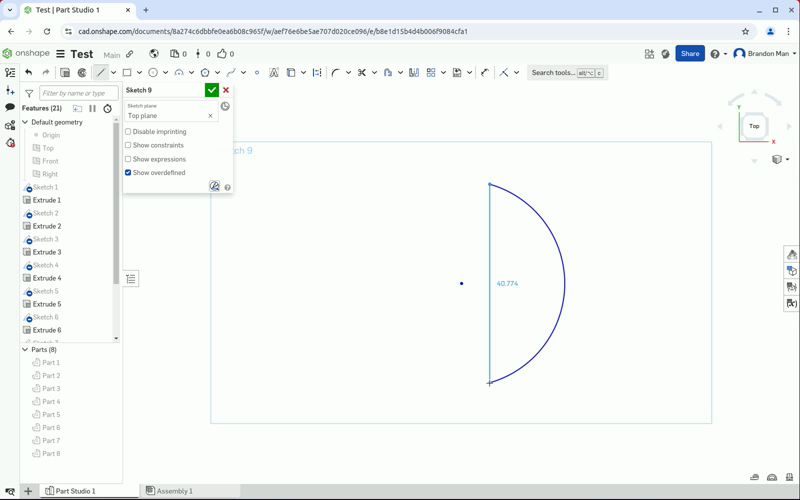
key(esc)
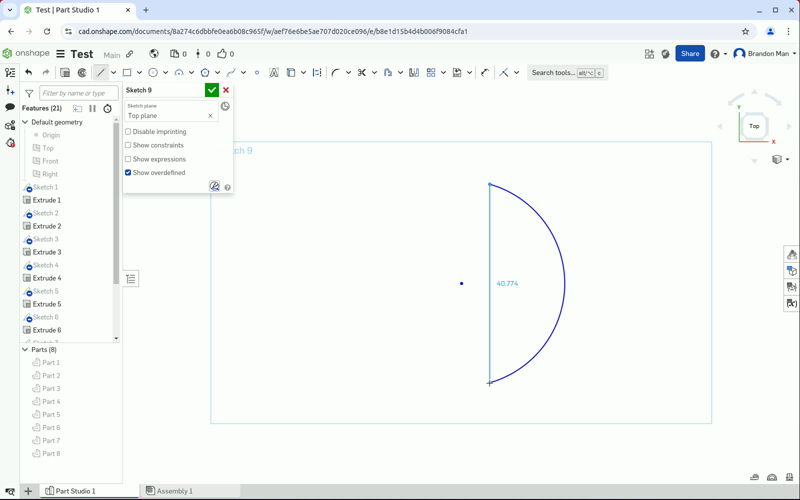
mouse_move(515, 207)
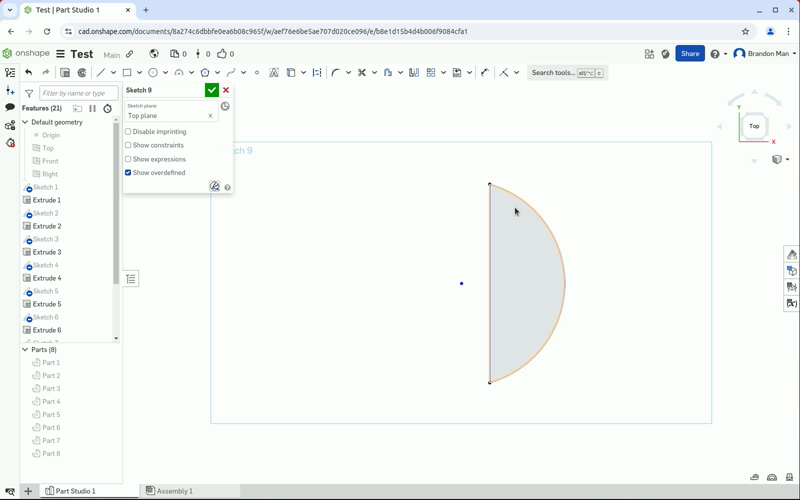
click(515, 207)
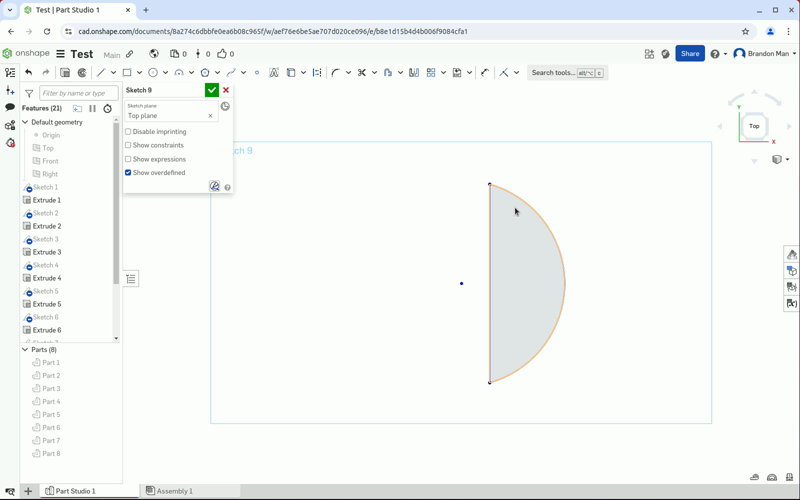
mouse_move(73, 352)
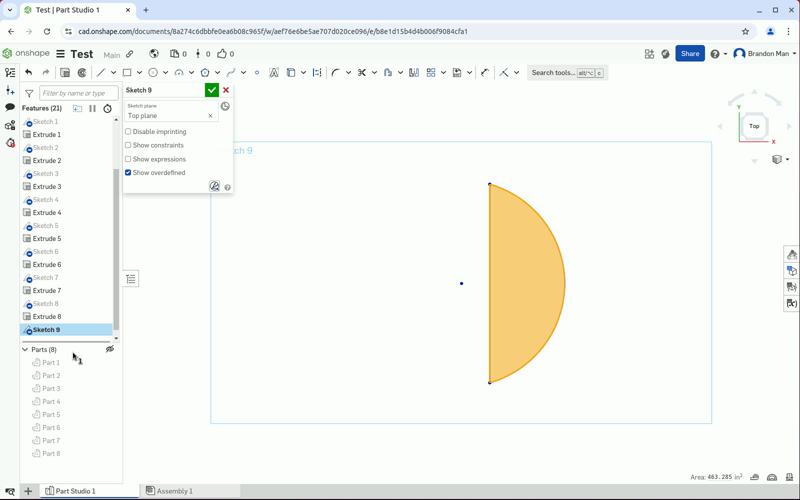
key(shift+y)
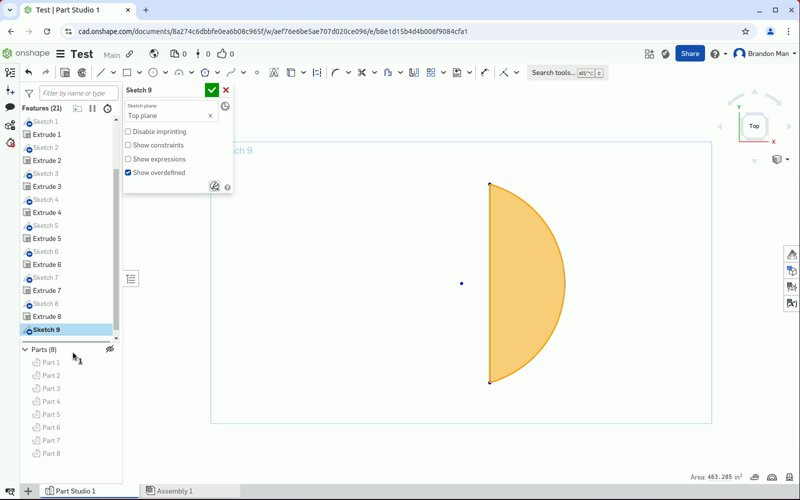
key(shift+e)
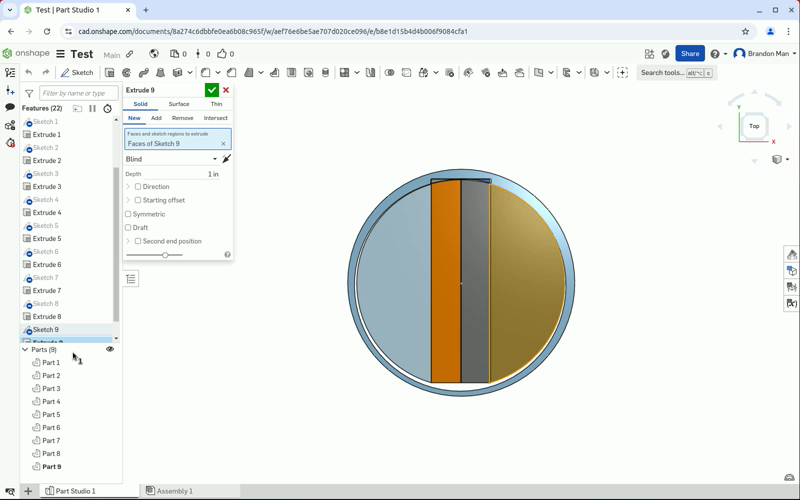
mouse_move(143, 106)
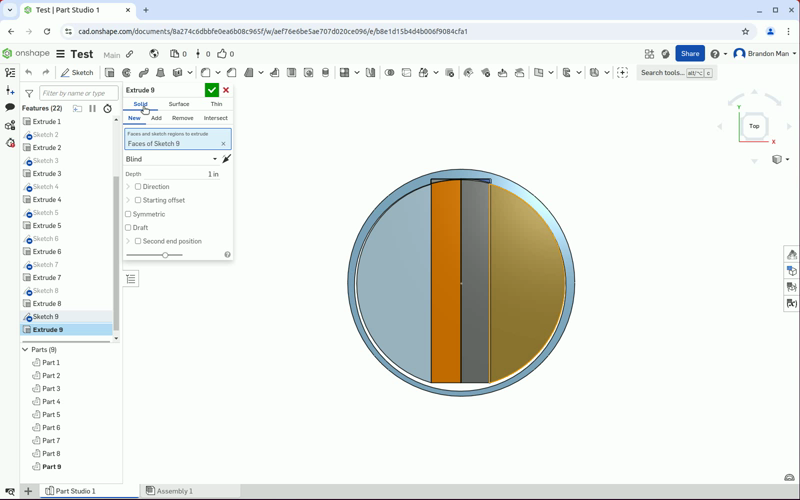
click(143, 106)
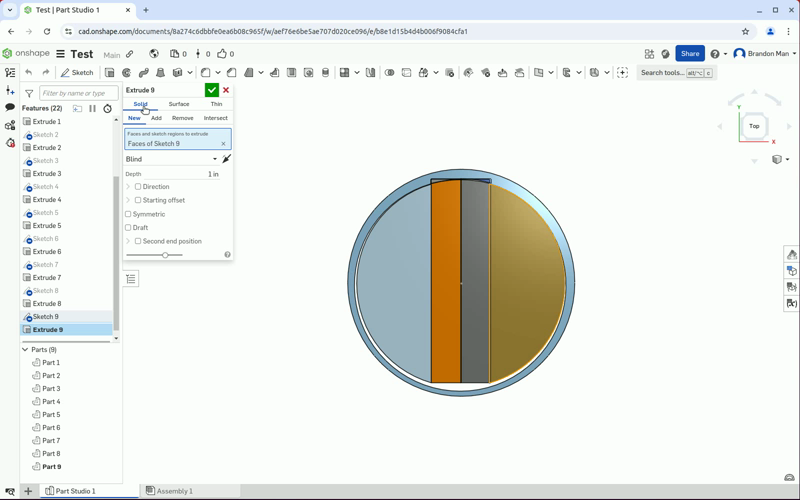
mouse_move(137, 120)
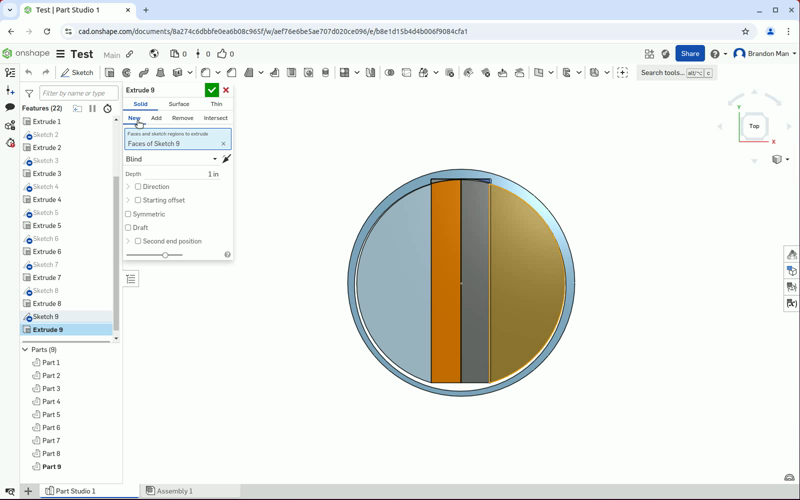
click(137, 120)
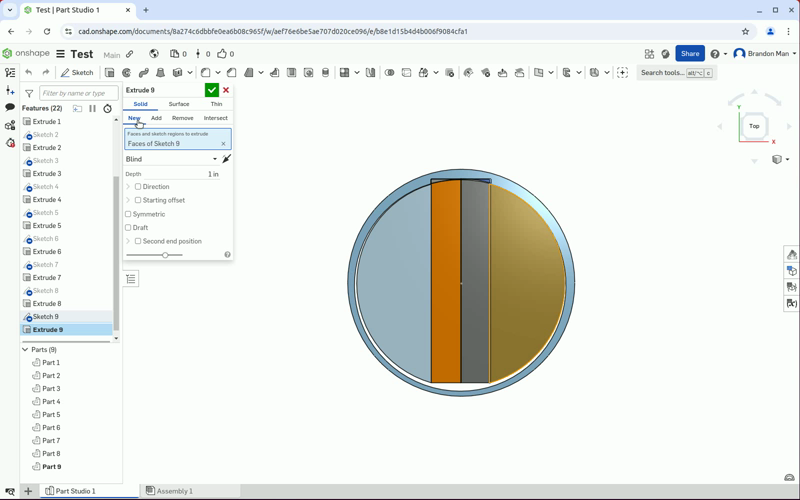
key(tab, 4)
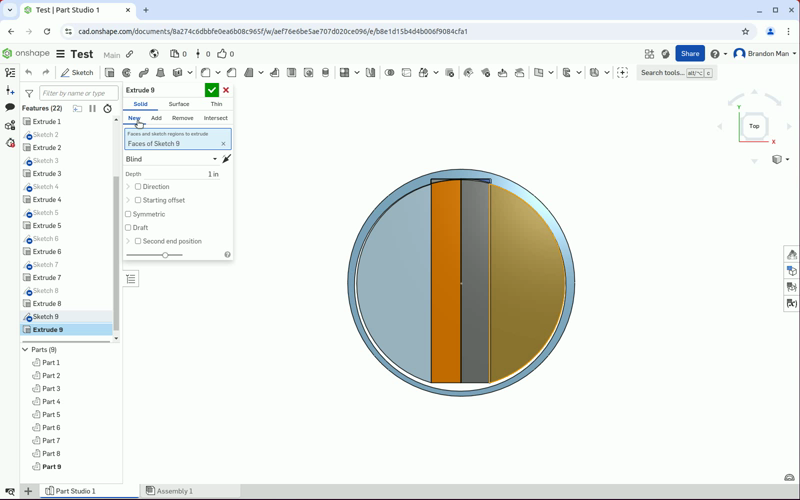
text(-2.407)
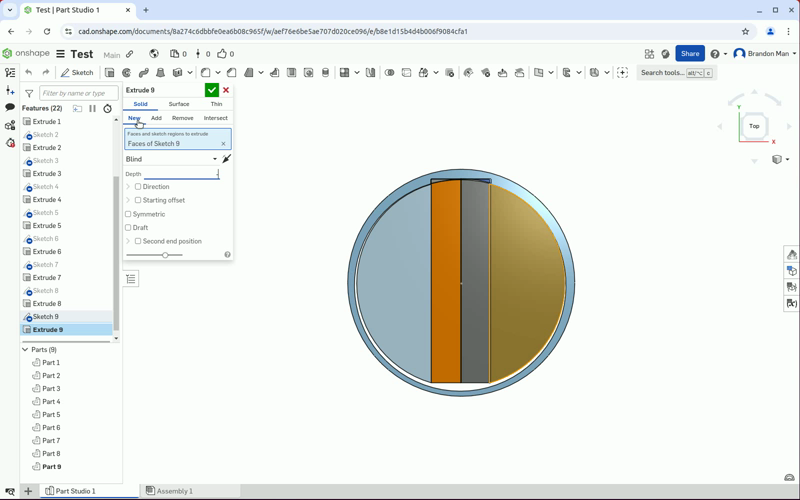
key(enter)
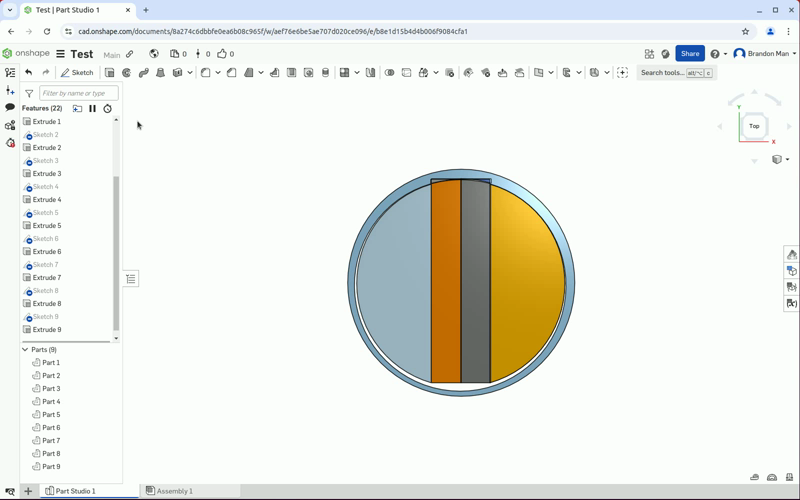
key(shift+h)
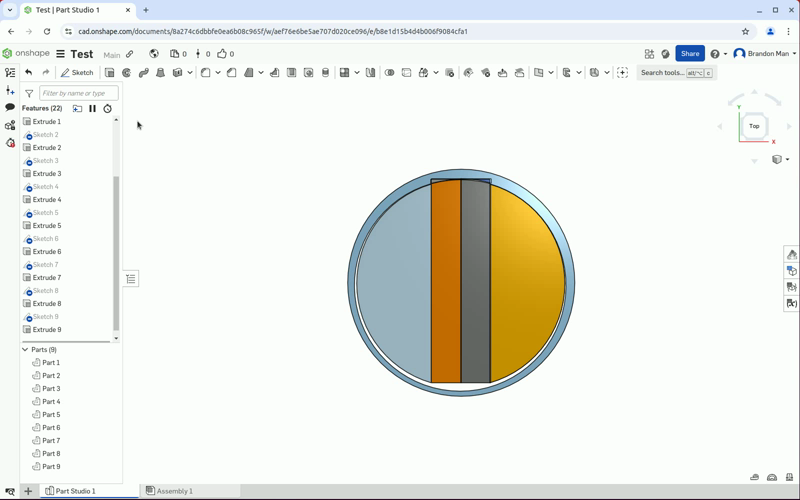
key(shift+h)
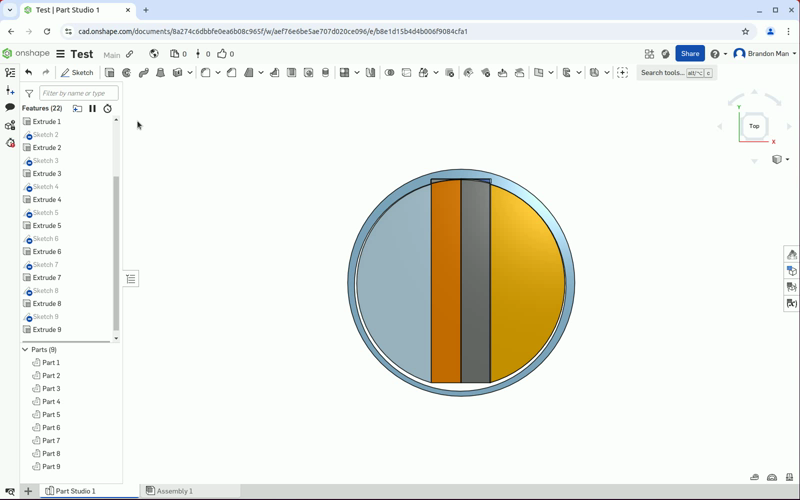
key(shift+7)
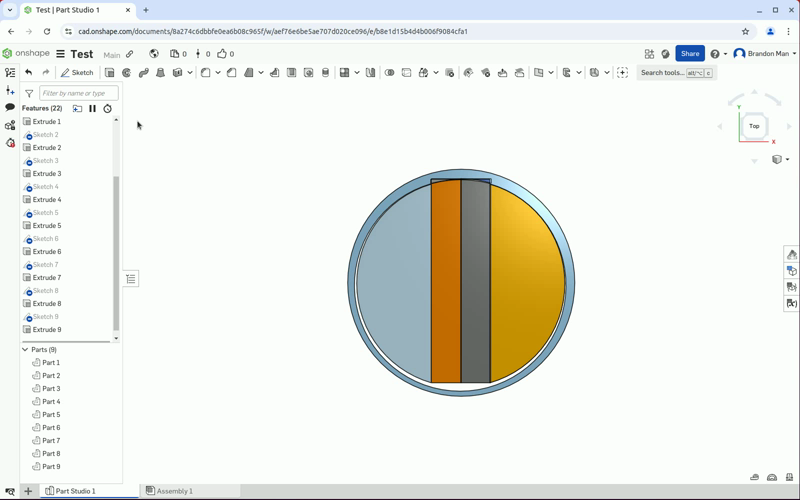
key(up, 3)
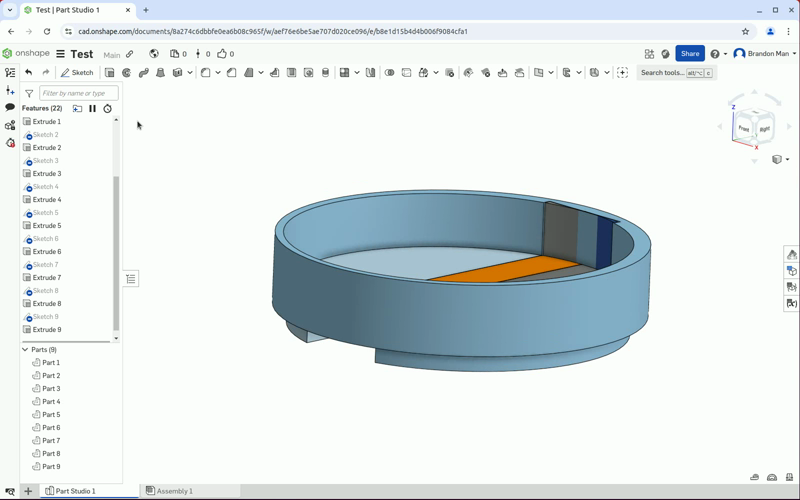
key(left, 3)
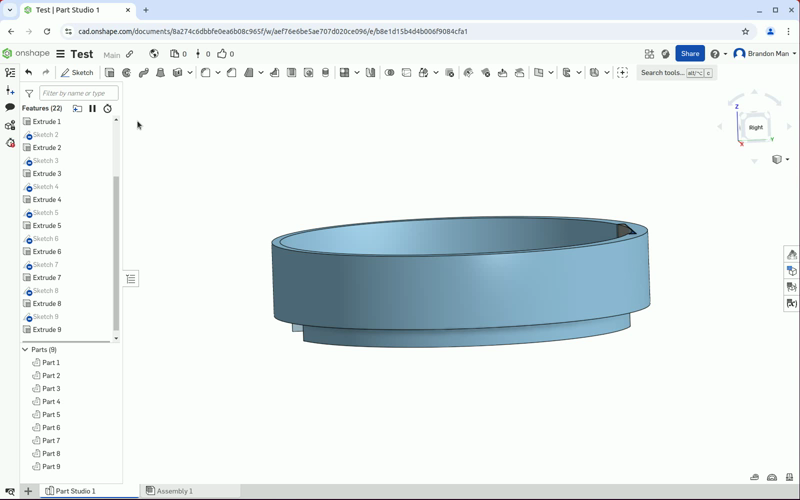
key(right, 3)
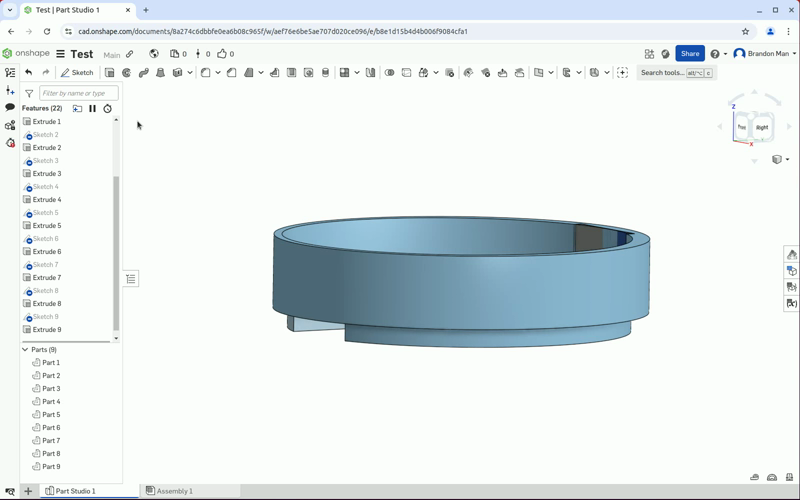
key(down, 3)
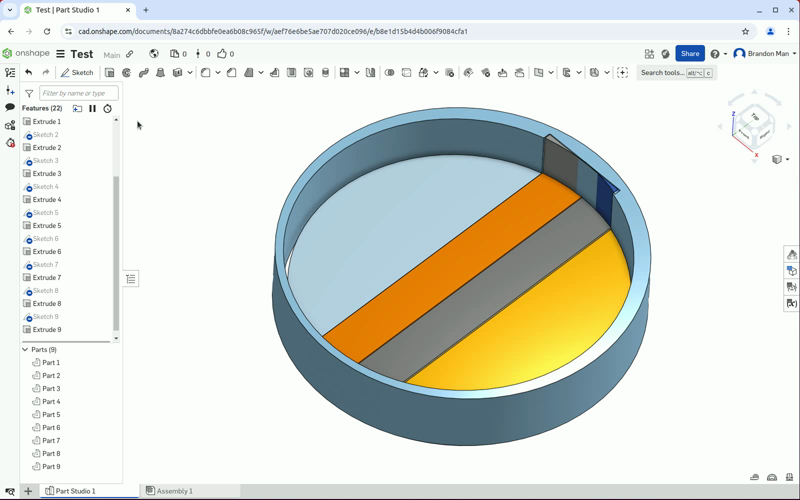
mouse_move(69, 111)
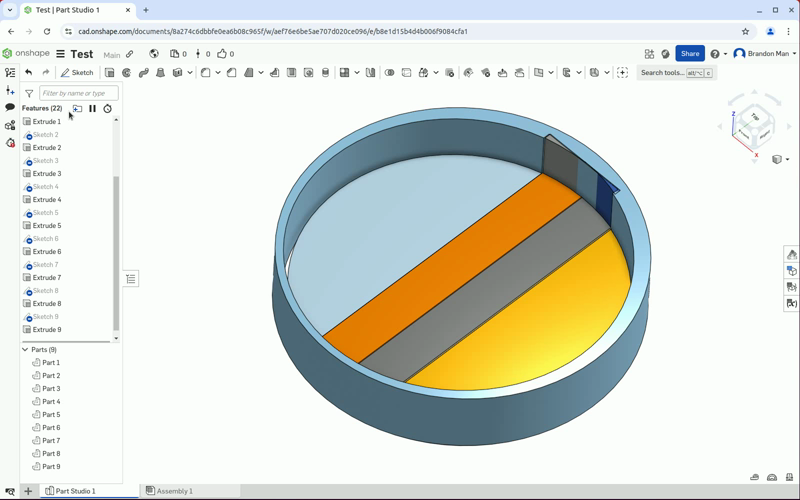
click(69, 111)